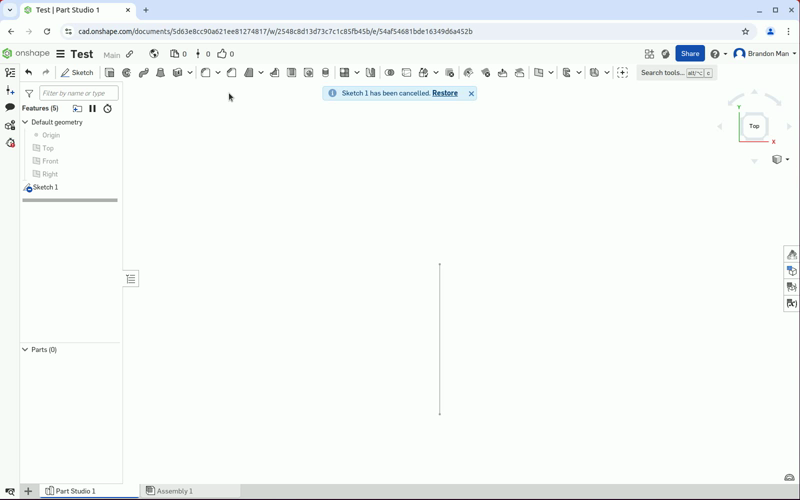
key(shift+h)
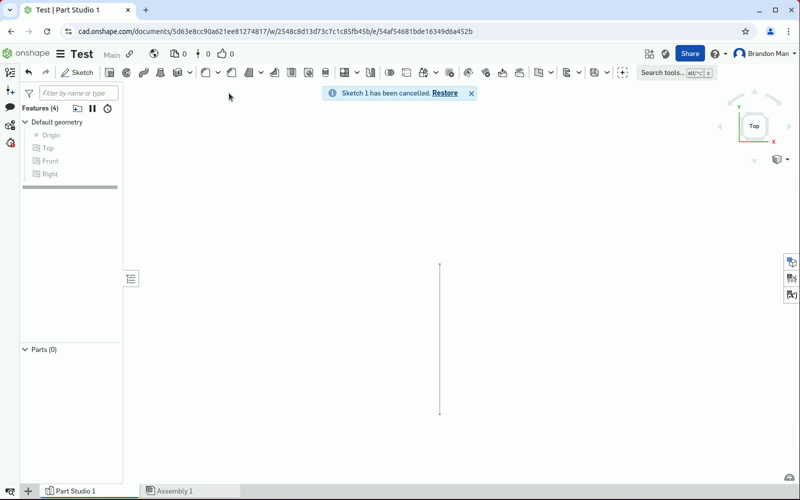
key(shift+s)
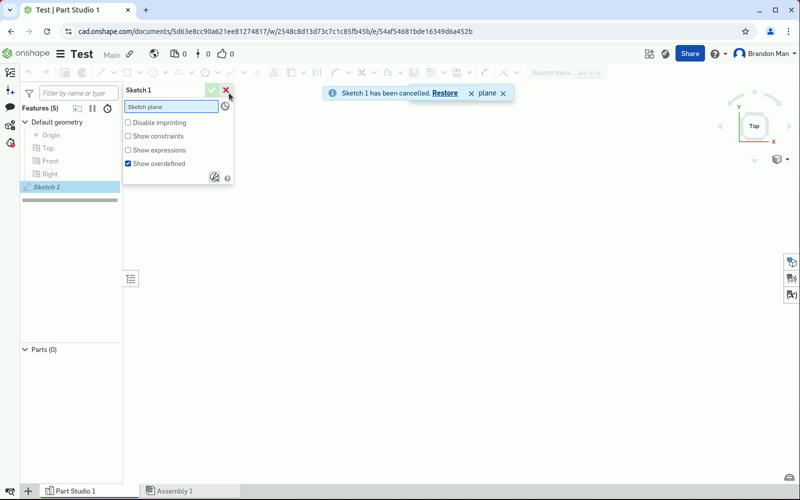
mouse_move(73, 150)
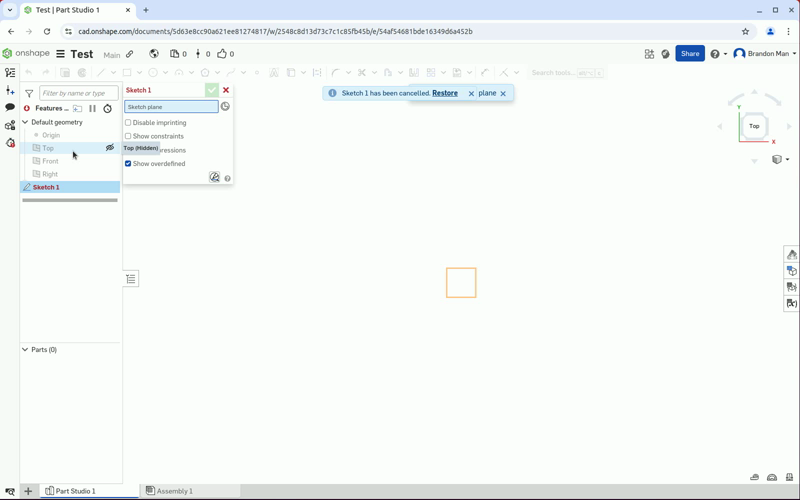
click(73, 150)
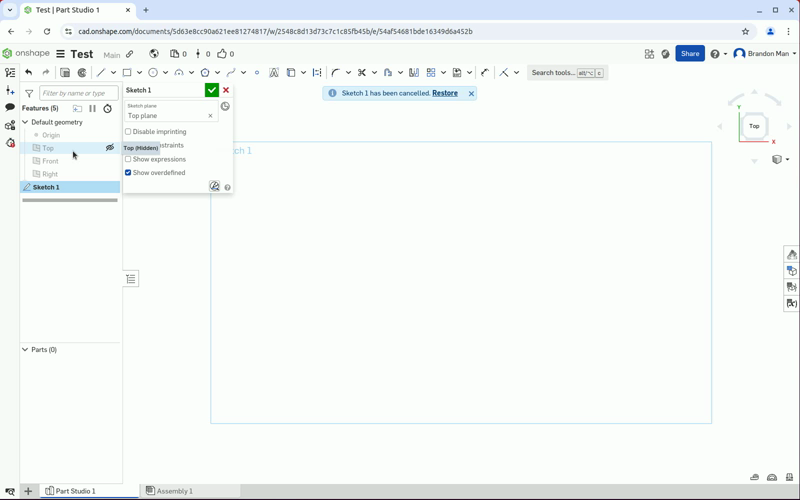
mouse_move(73, 352)
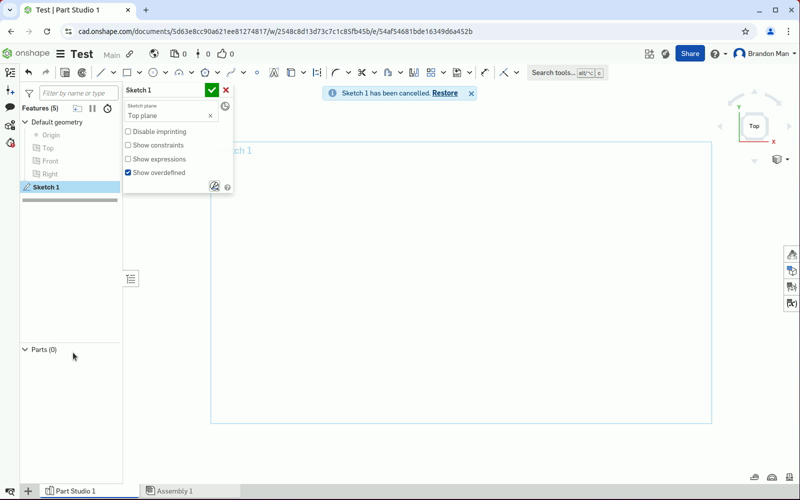
key(y)
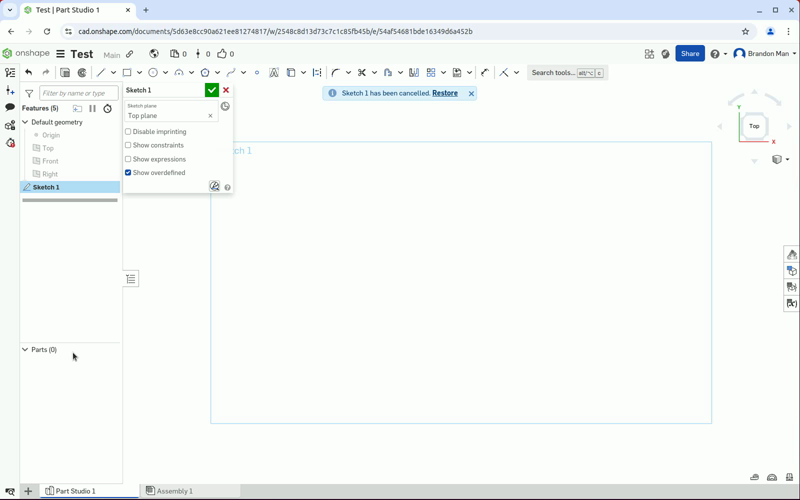
key(a)
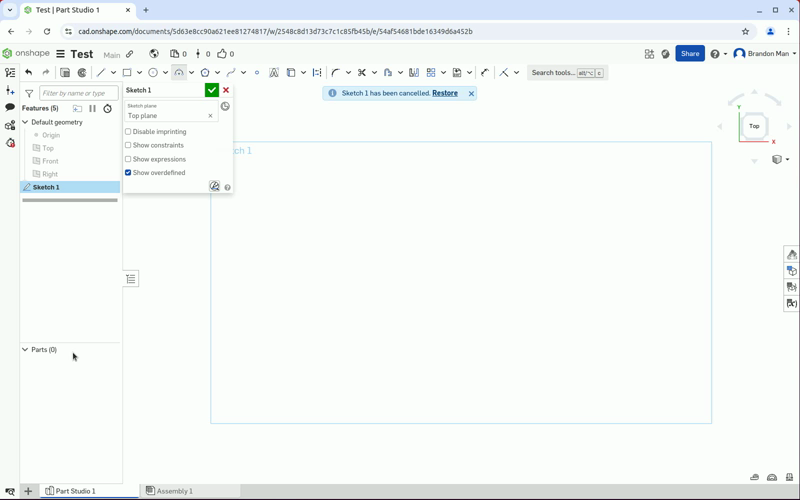
key_down(shift)
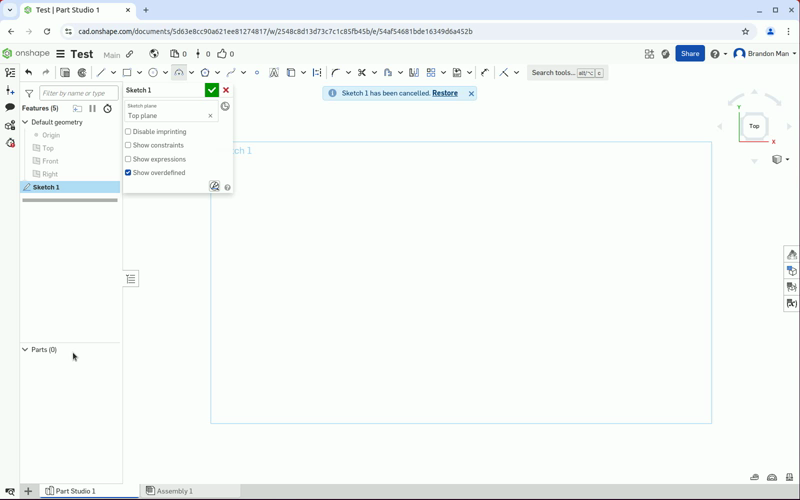
mouse_move(363, 329)
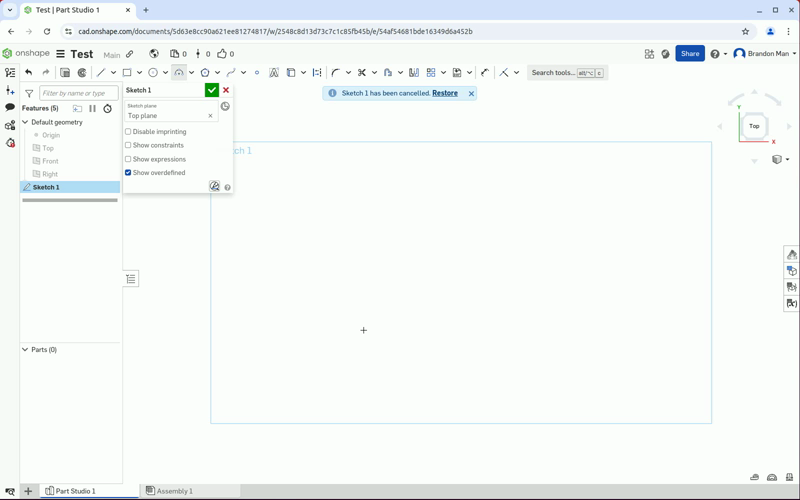
click(363, 329)
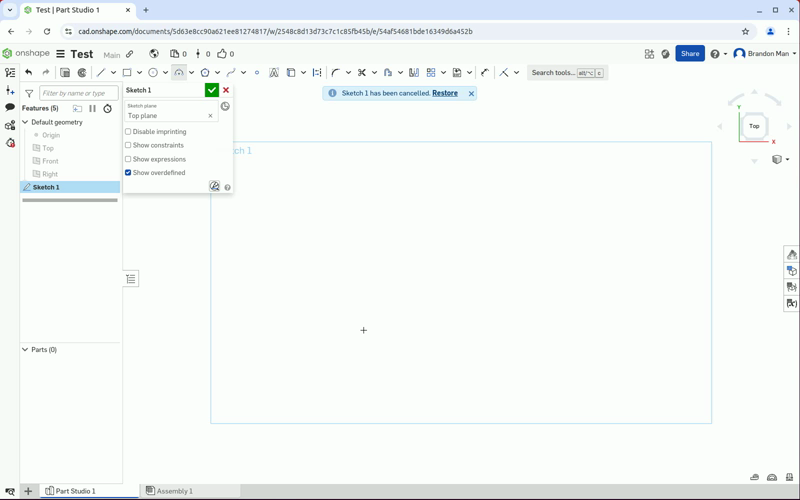
key_up(shift)
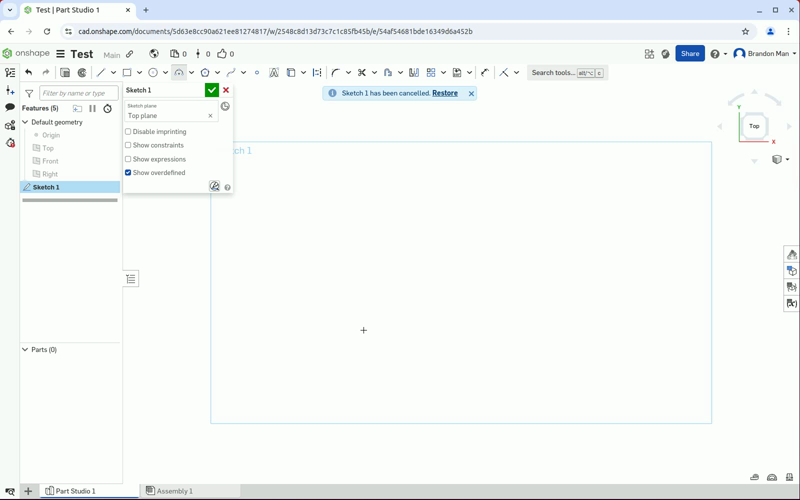
key_down(shift)
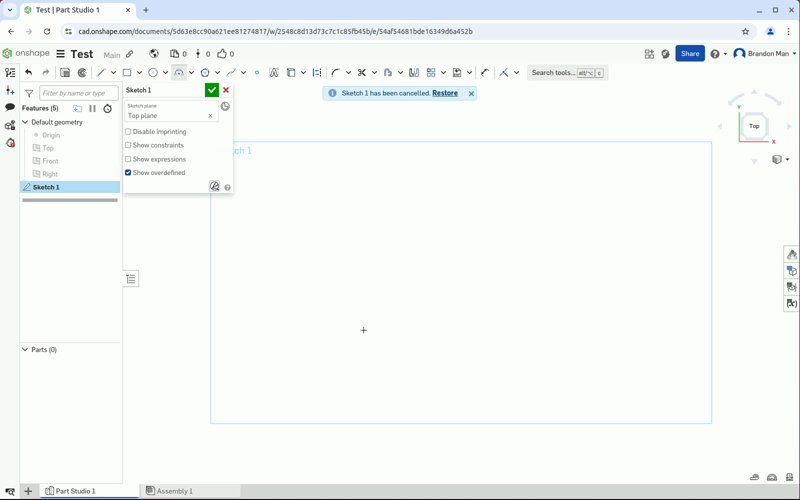
mouse_move(371, 344)
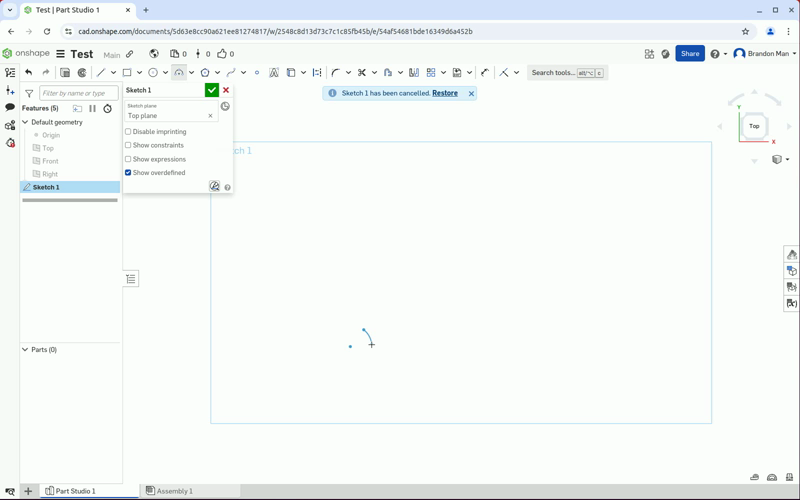
click(371, 344)
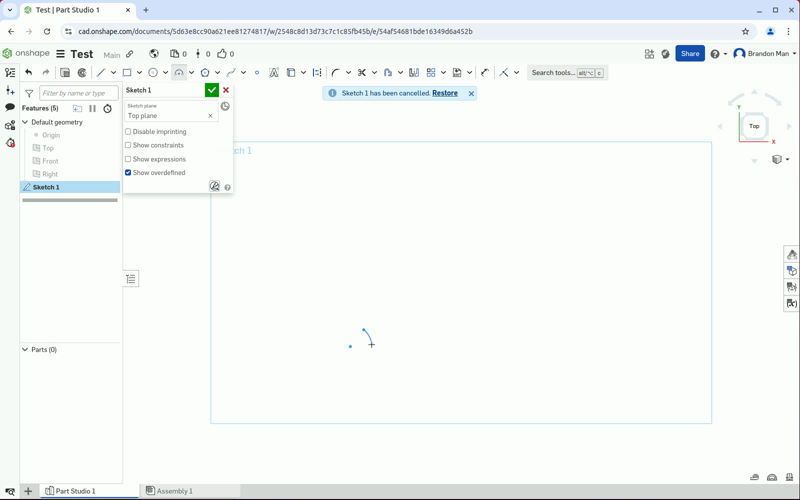
mouse_move(362, 339)
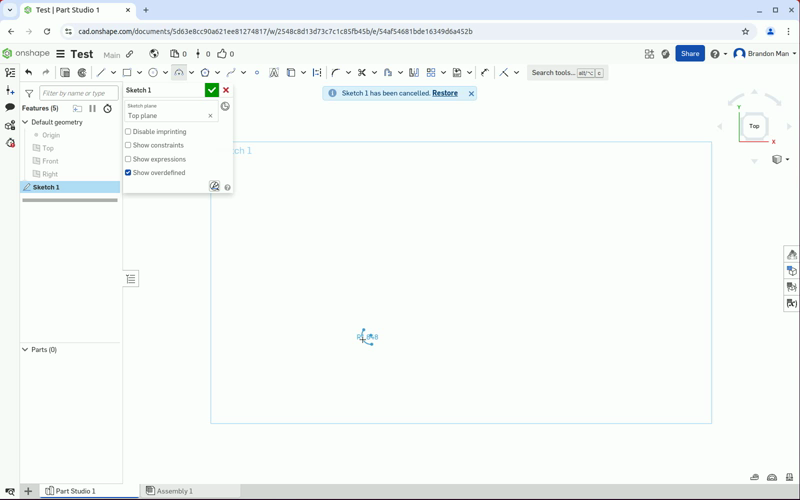
click(362, 339)
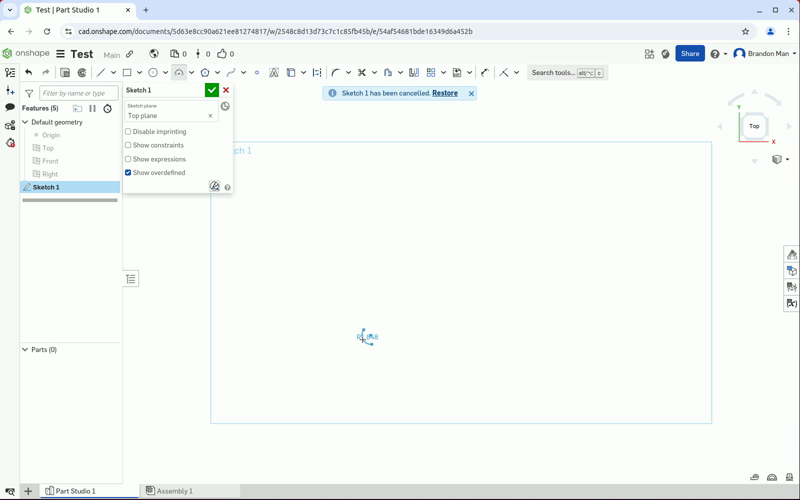
key_up(shift)
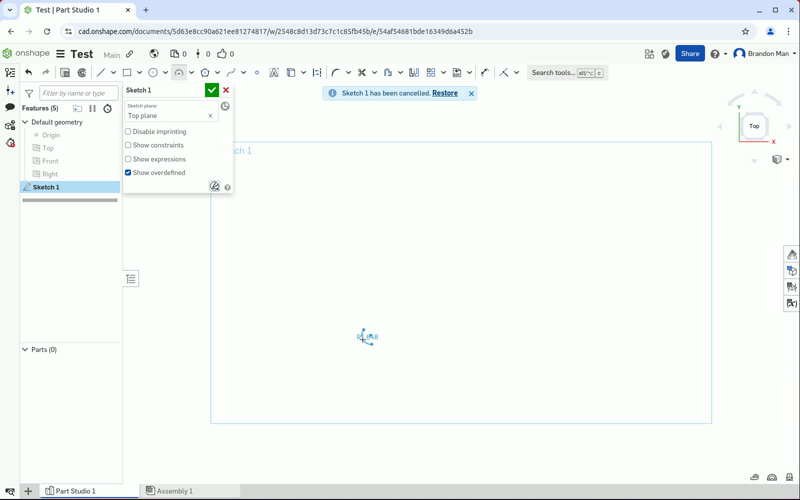
key(esc)
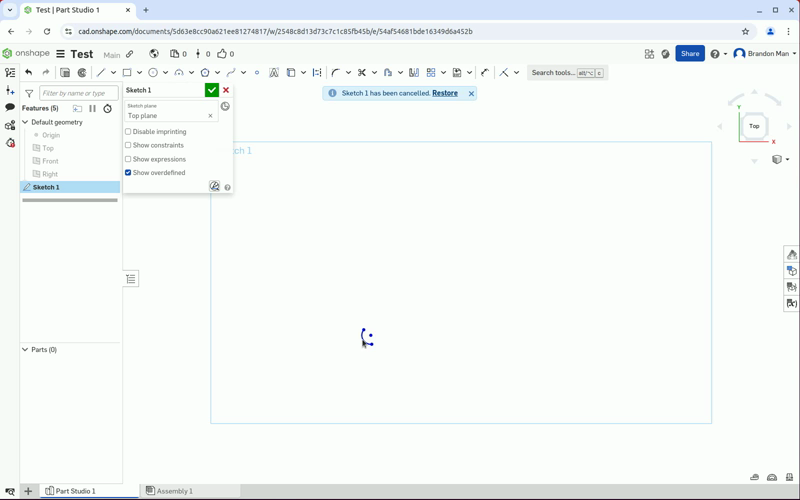
key(l)
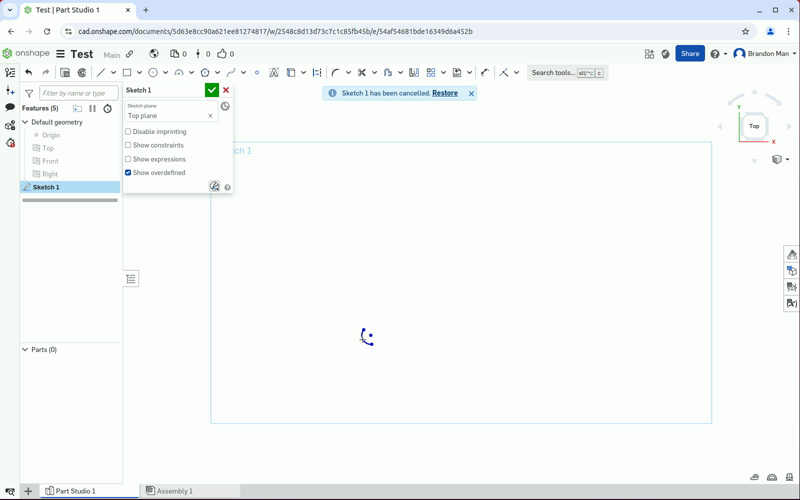
mouse_move(371, 344)
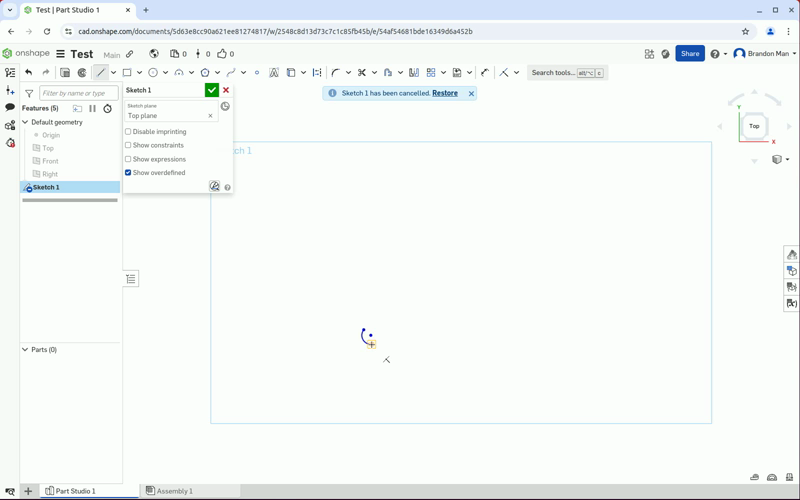
click(371, 344)
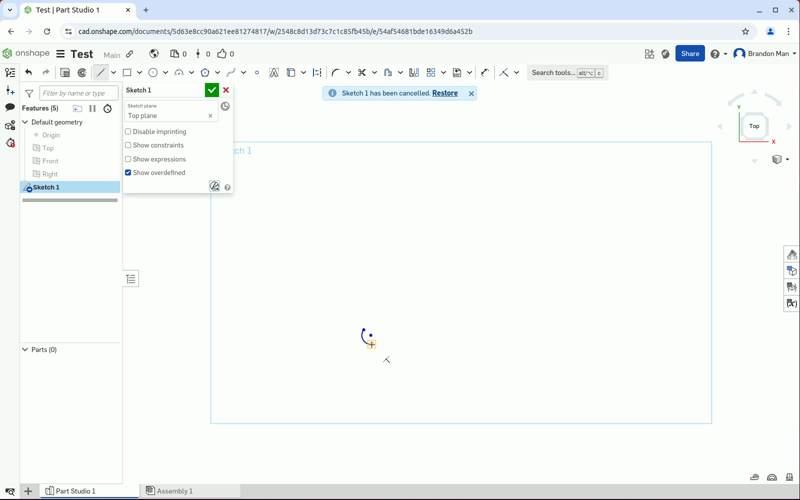
key_down(shift)
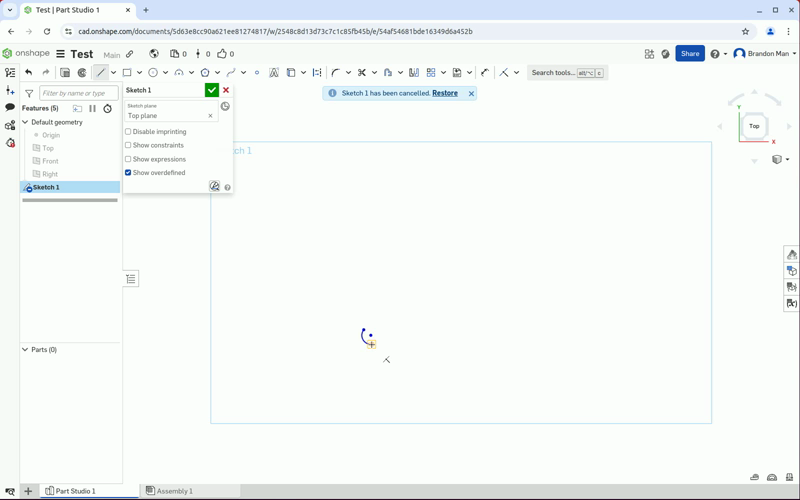
mouse_move(550, 344)
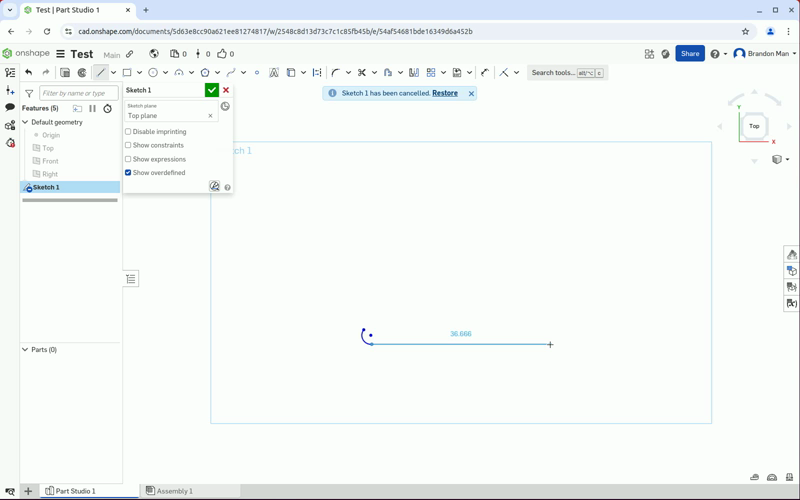
click(550, 344)
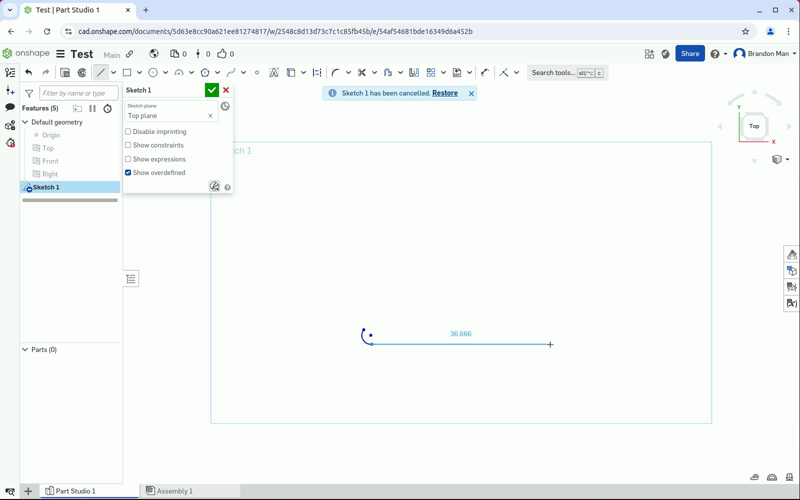
key_up(shift)
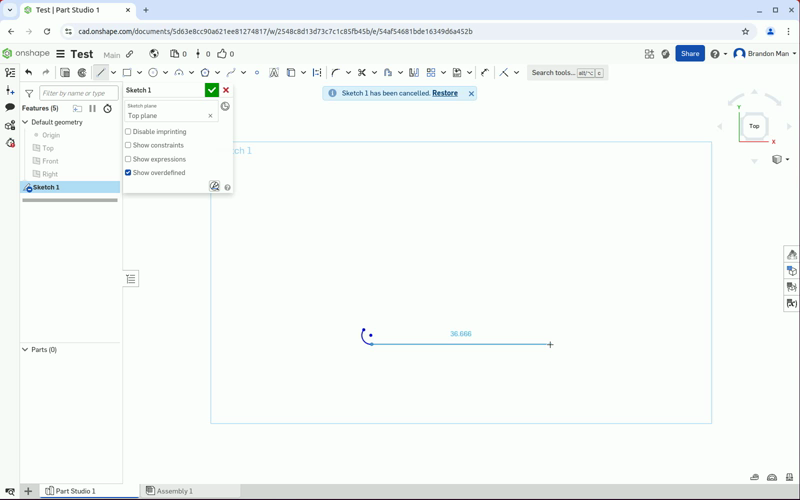
key(esc)
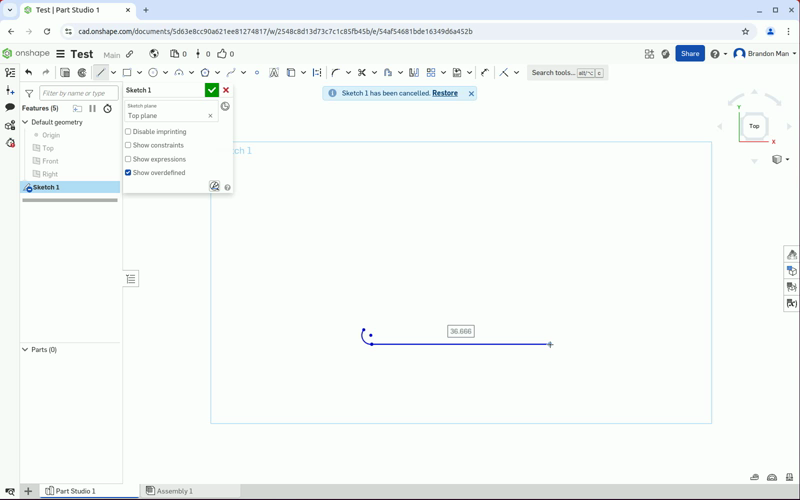
key(a)
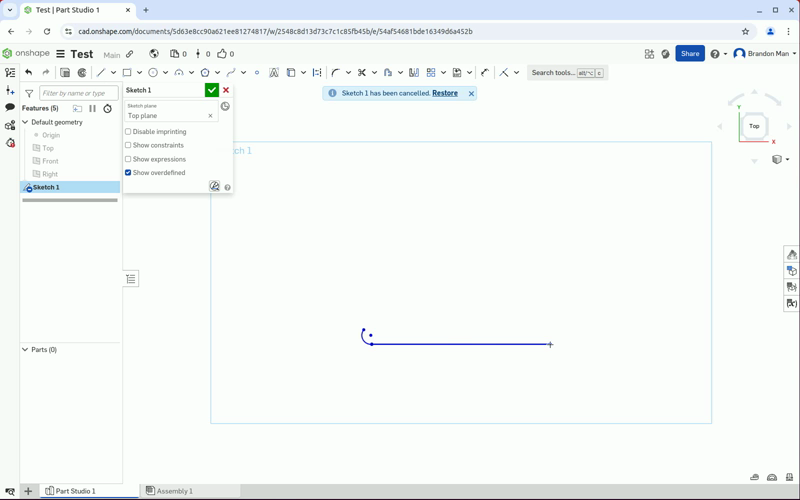
mouse_move(550, 344)
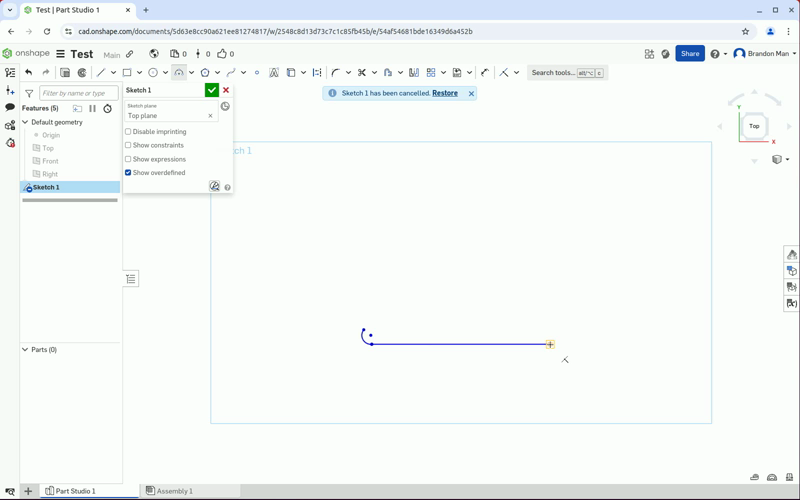
click(550, 344)
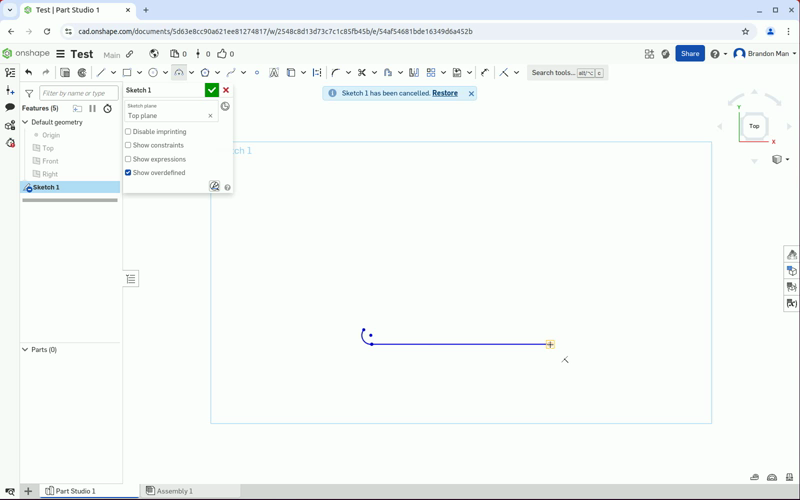
key_down(shift)
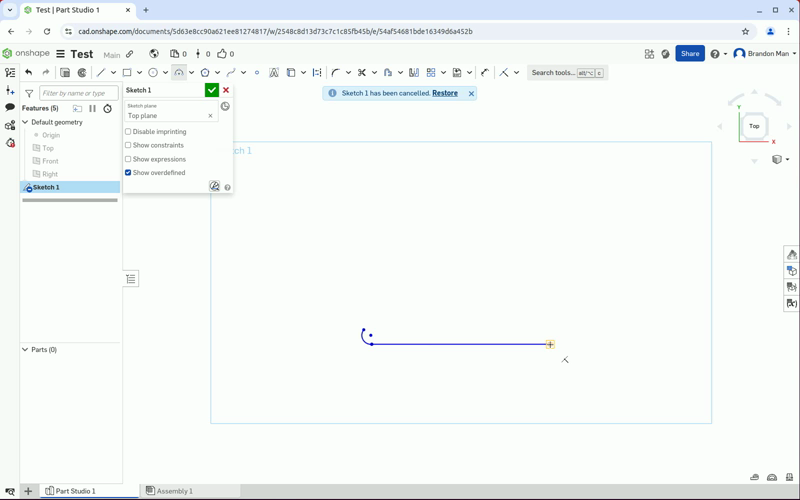
mouse_move(556, 329)
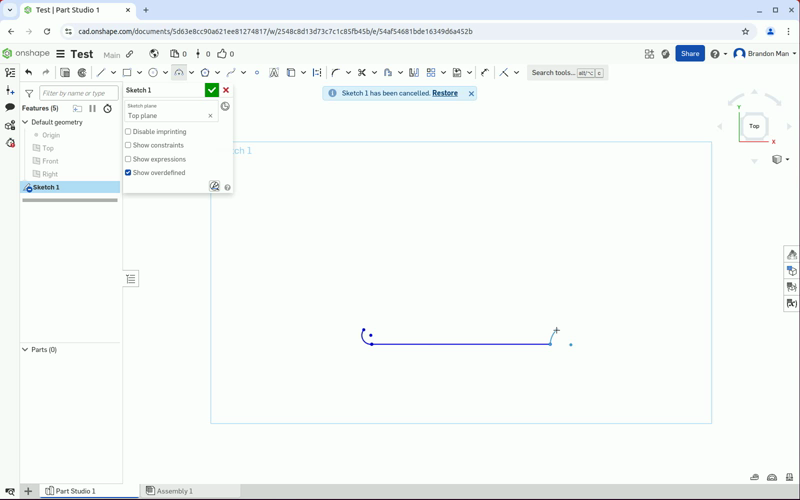
click(556, 329)
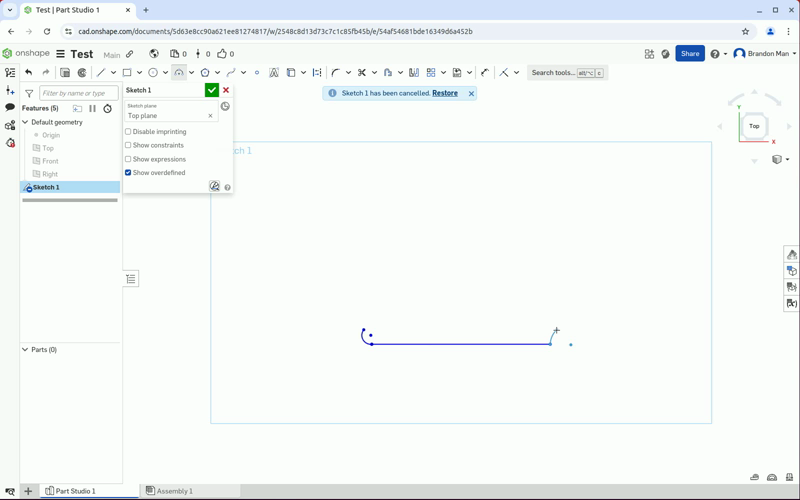
mouse_move(557, 338)
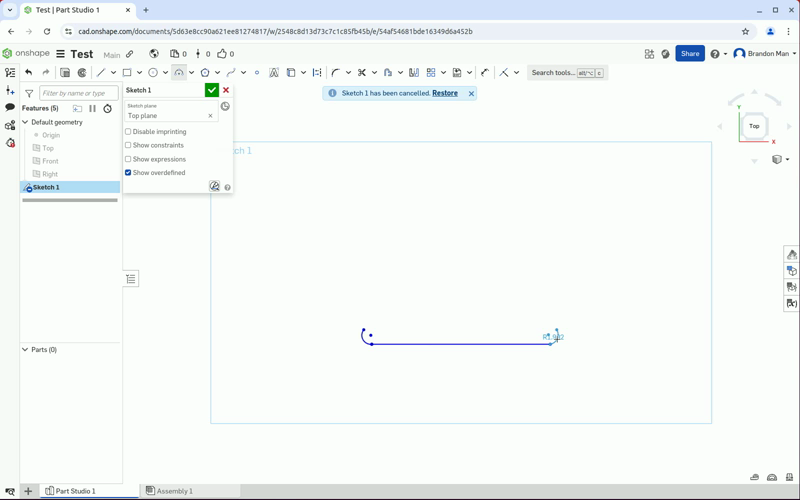
click(557, 338)
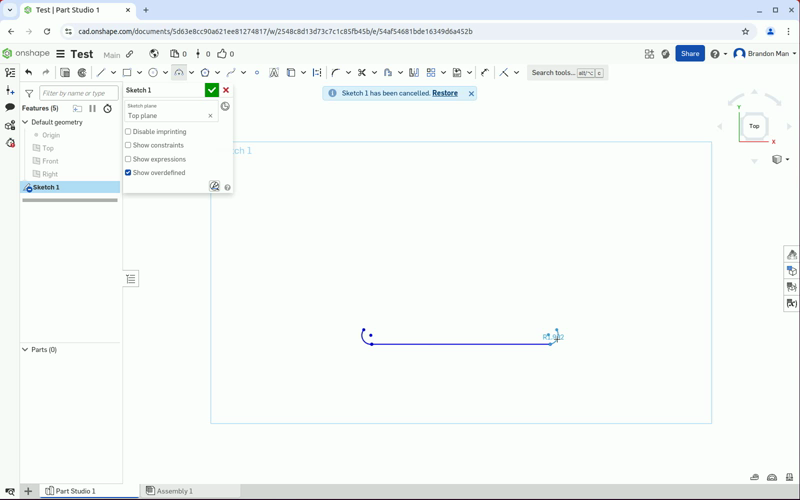
key_up(shift)
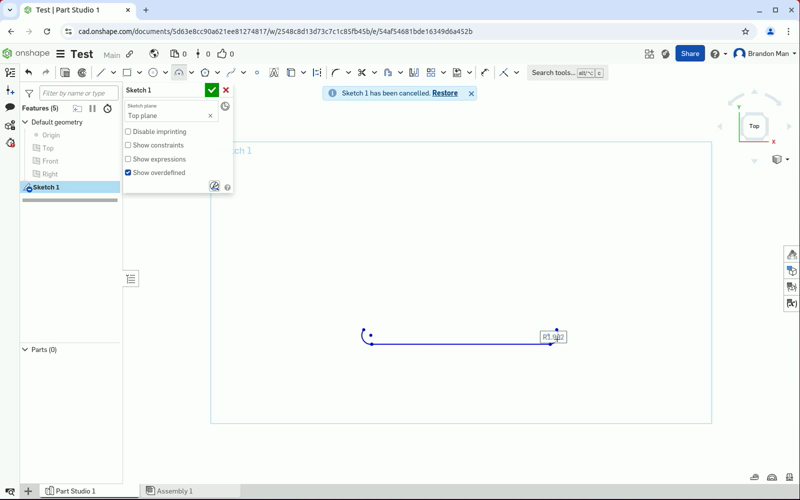
key(esc)
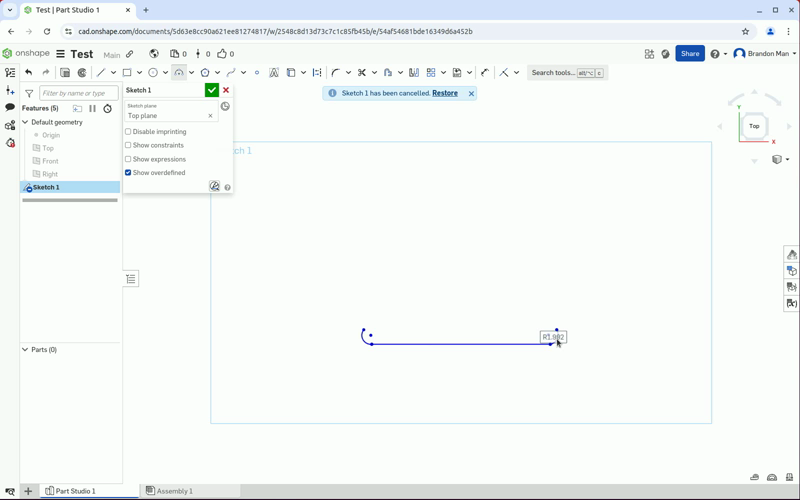
key(l)
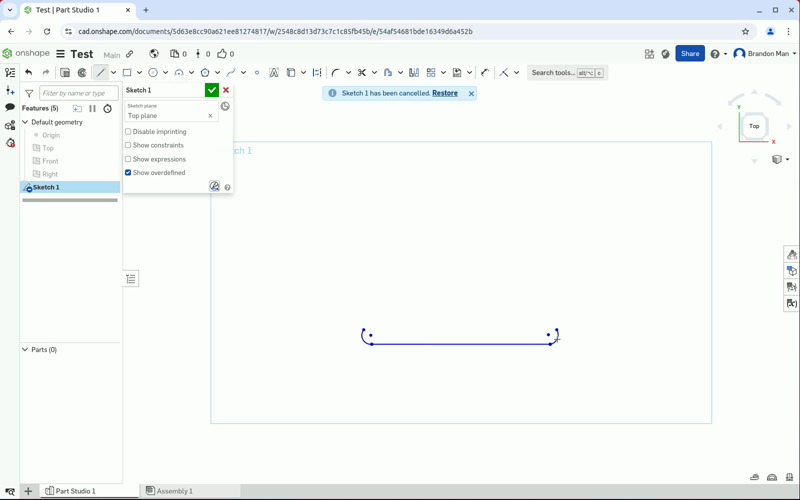
mouse_move(556, 329)
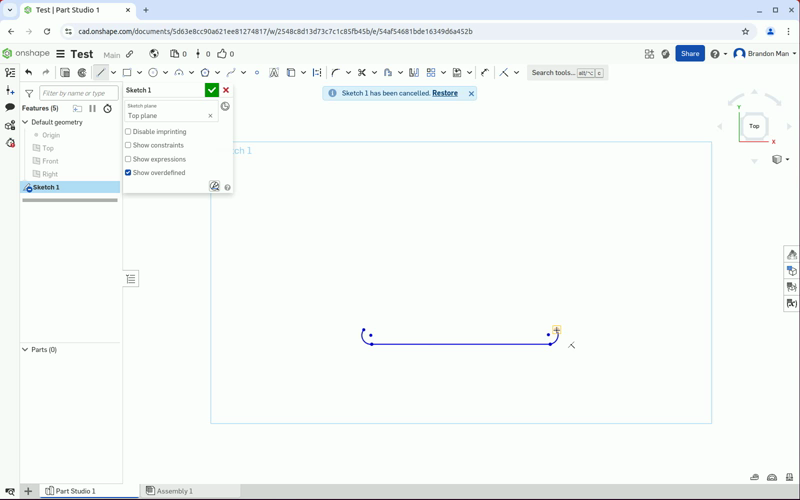
click(556, 329)
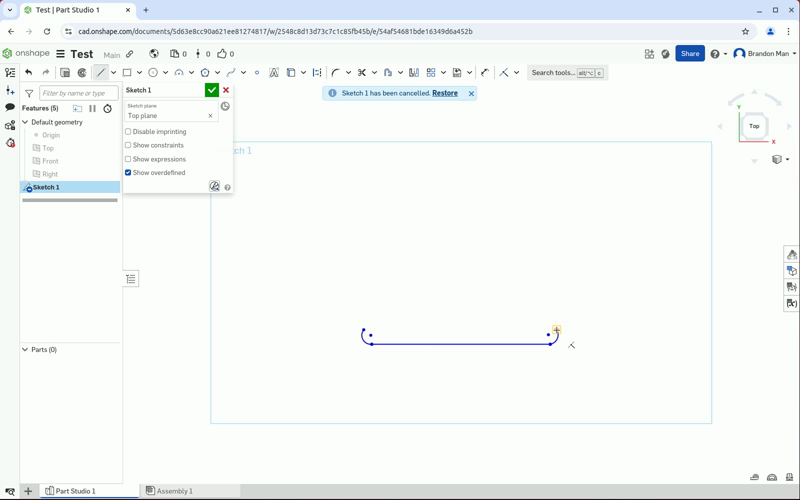
key_down(shift)
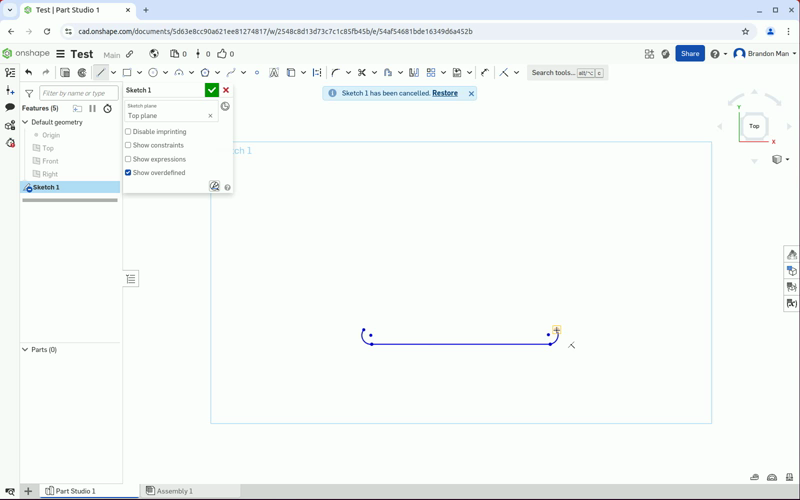
mouse_move(468, 175)
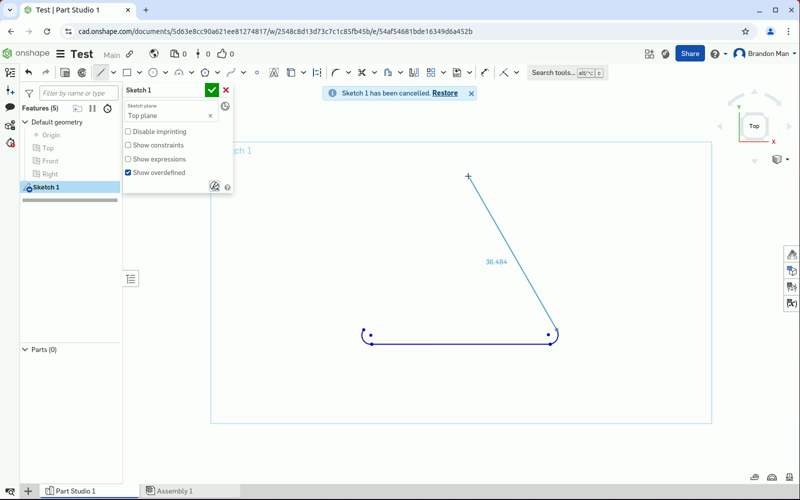
click(468, 175)
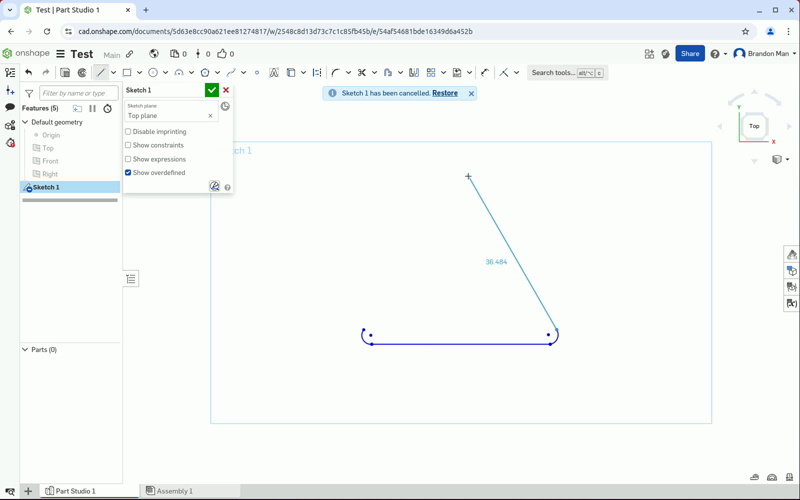
key_up(shift)
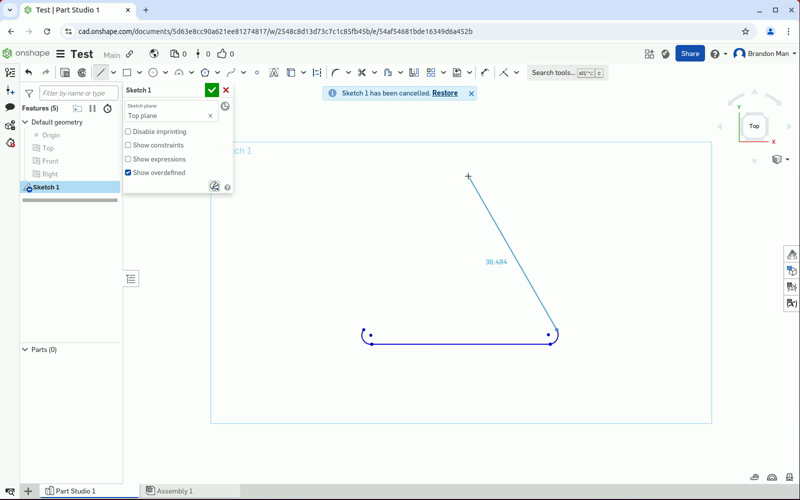
key(esc)
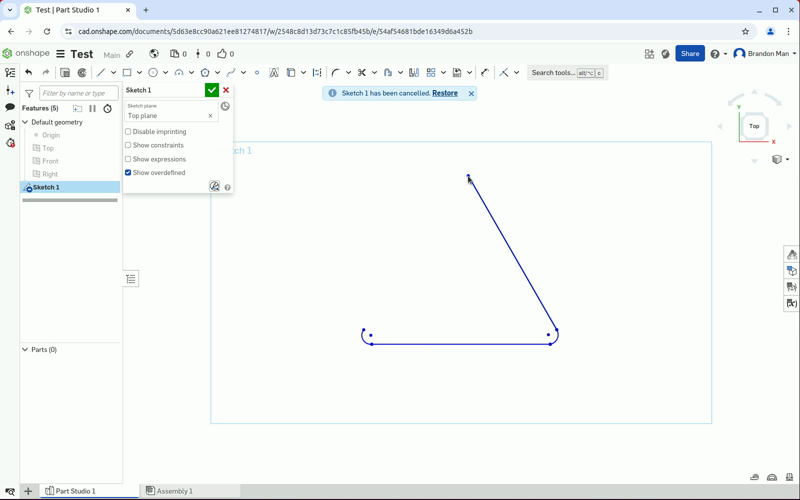
key(a)
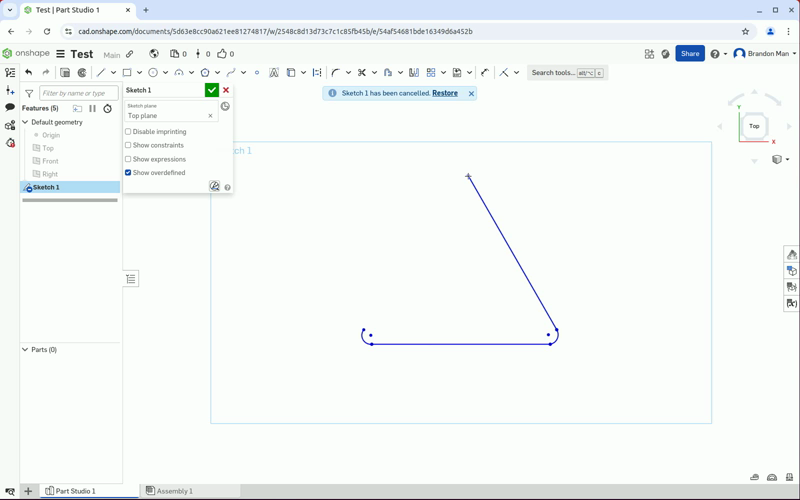
mouse_move(468, 175)
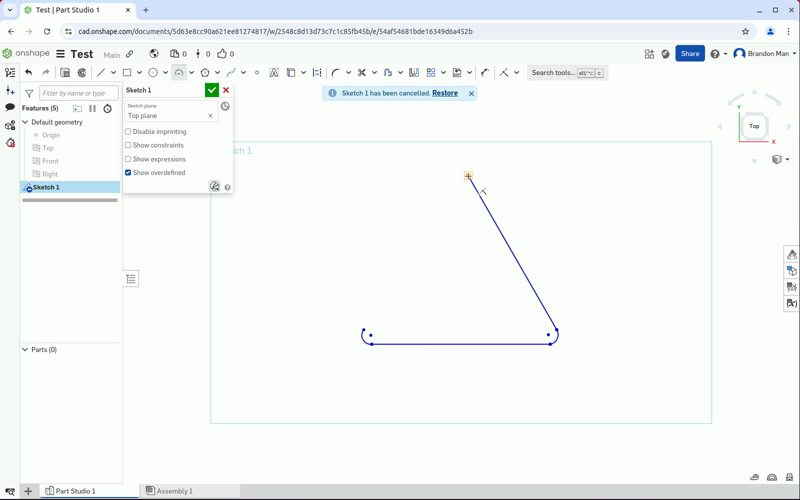
click(468, 175)
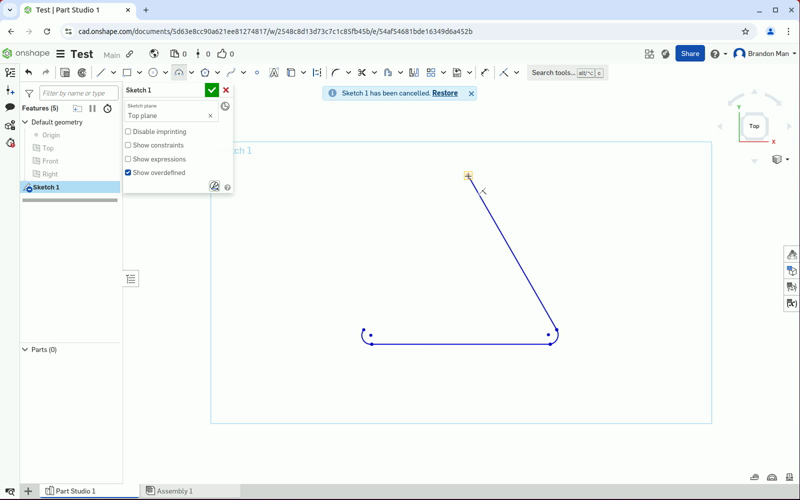
key_down(shift)
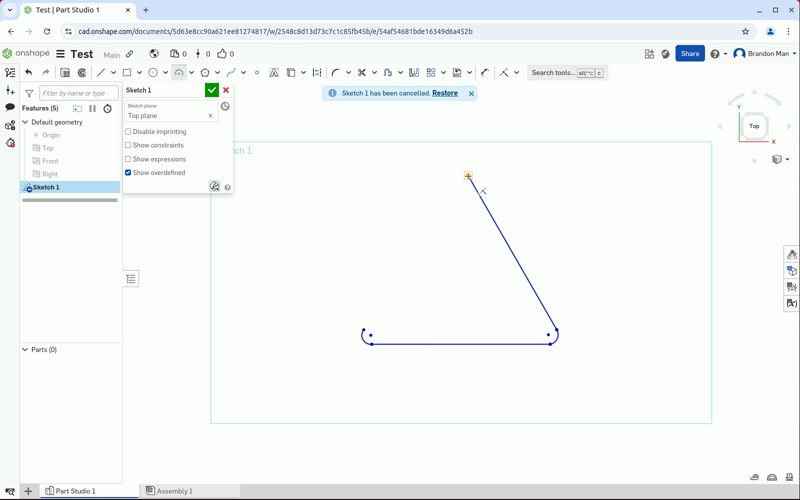
mouse_move(451, 175)
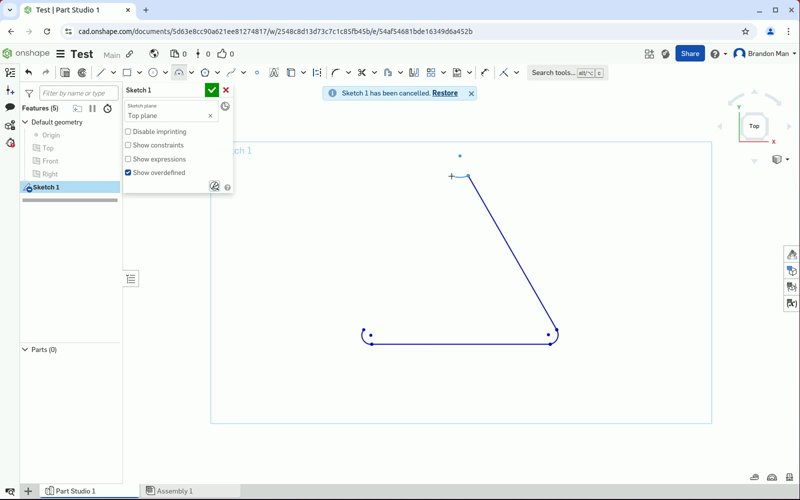
click(451, 175)
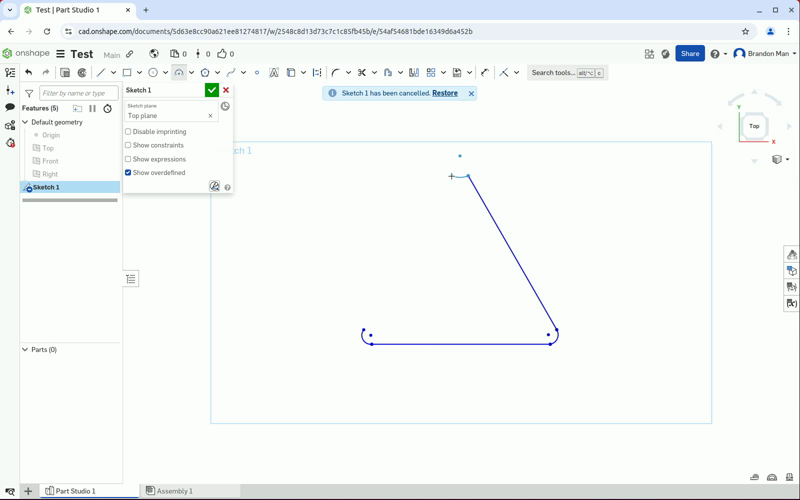
mouse_move(459, 171)
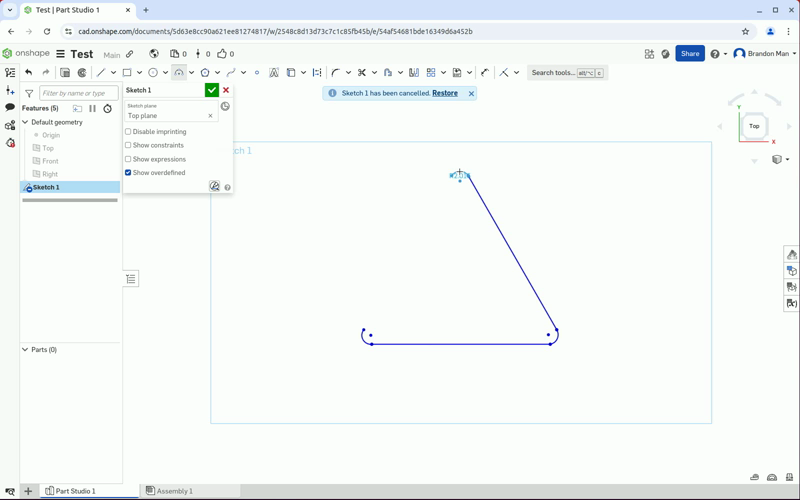
click(459, 171)
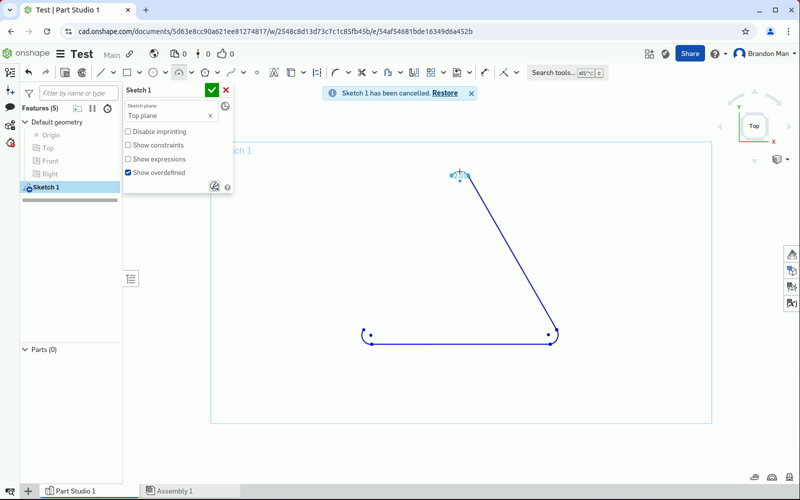
key_up(shift)
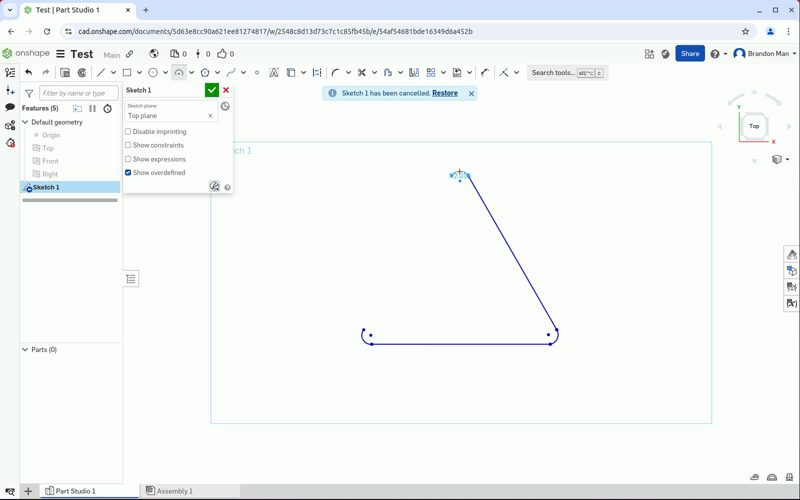
key(esc)
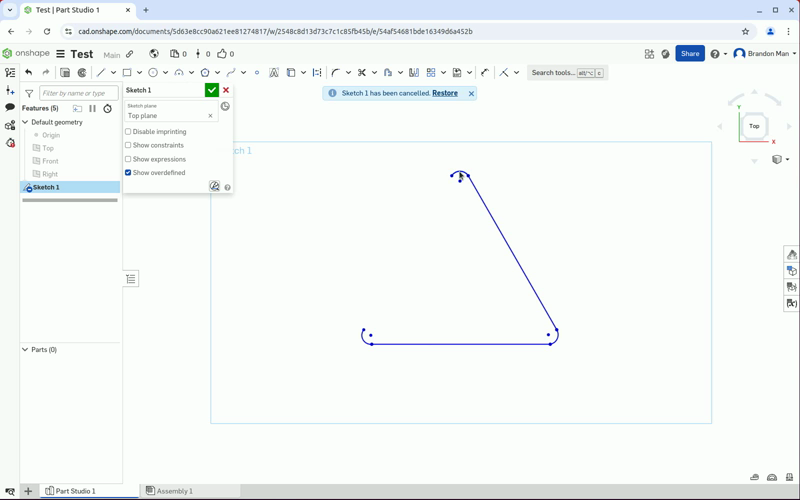
key(l)
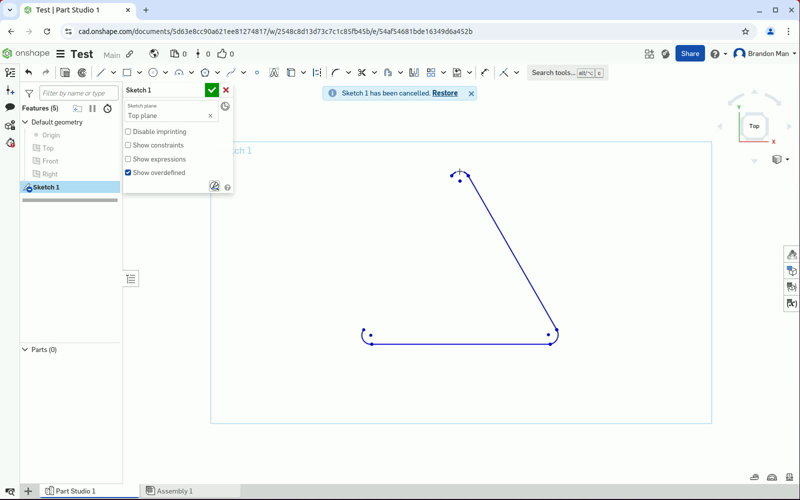
mouse_move(451, 175)
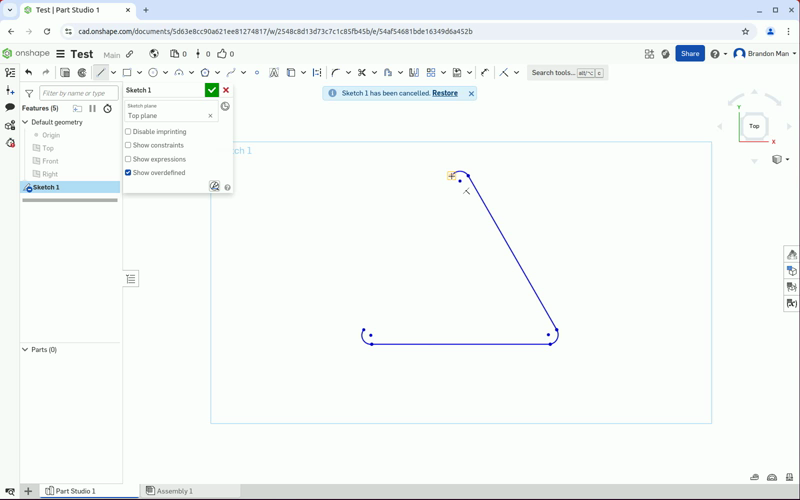
click(451, 175)
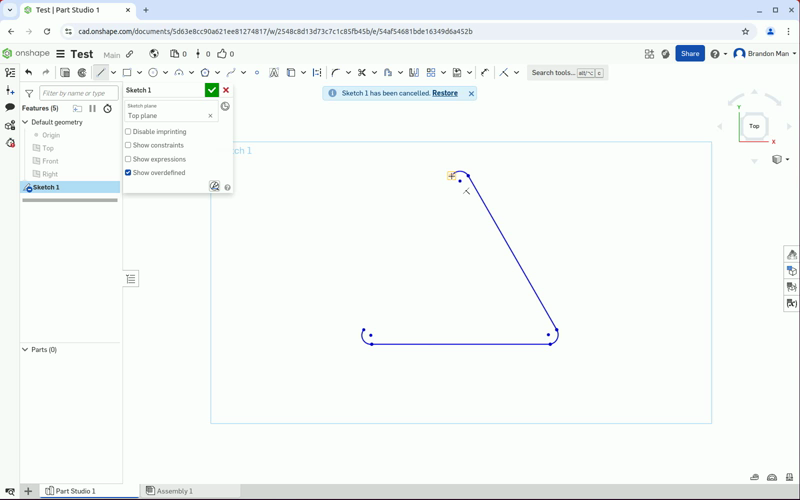
key_down(shift)
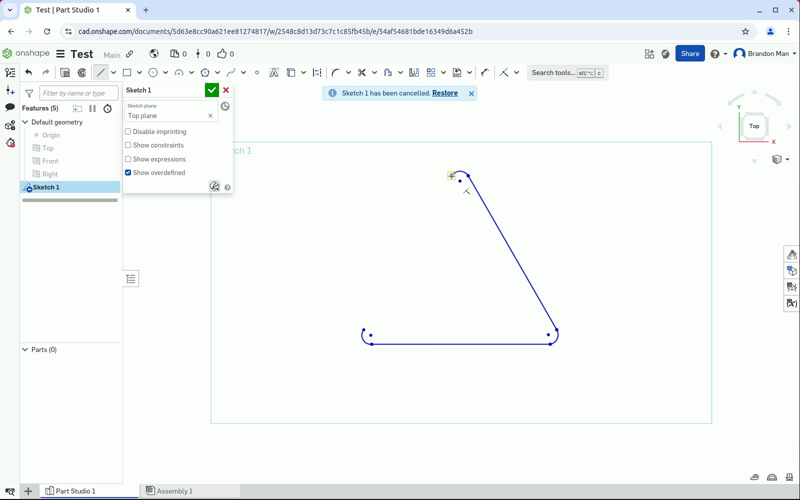
mouse_move(363, 329)
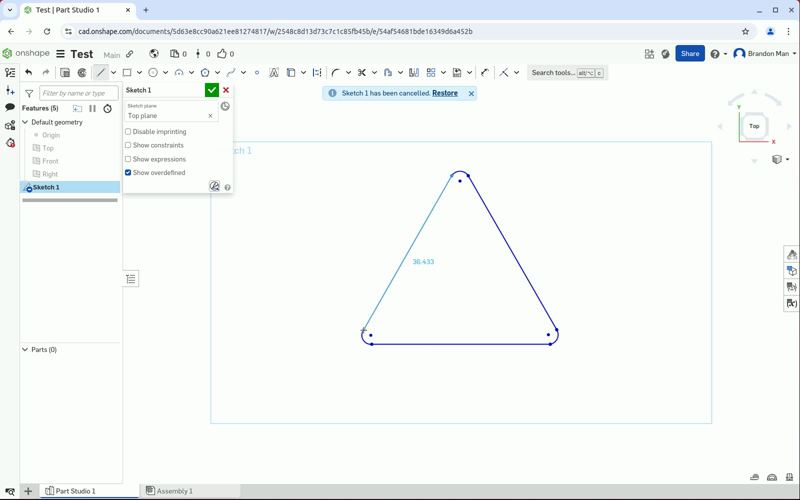
key_up(shift)
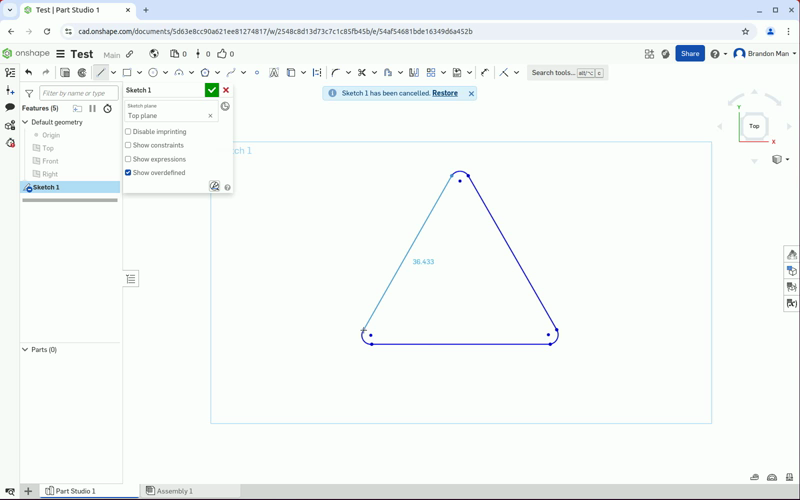
click(363, 329)
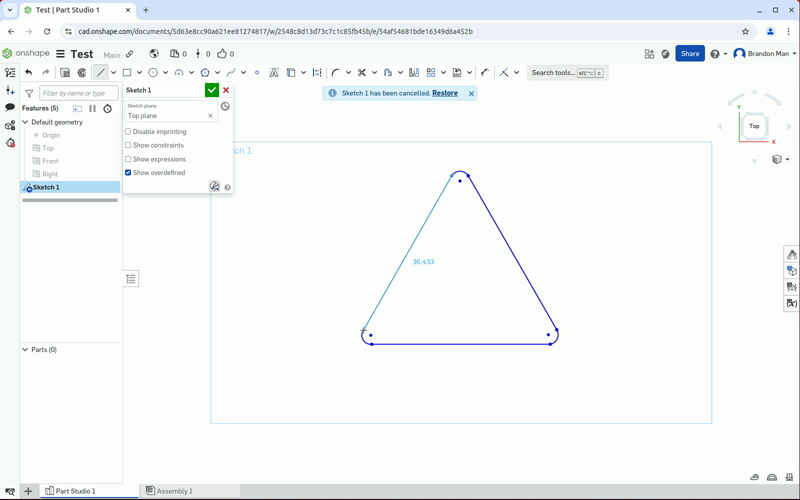
key(esc)
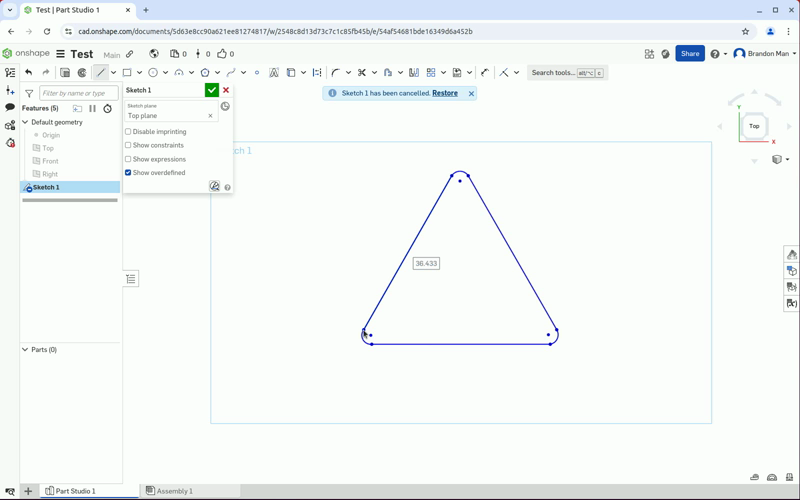
key(l)
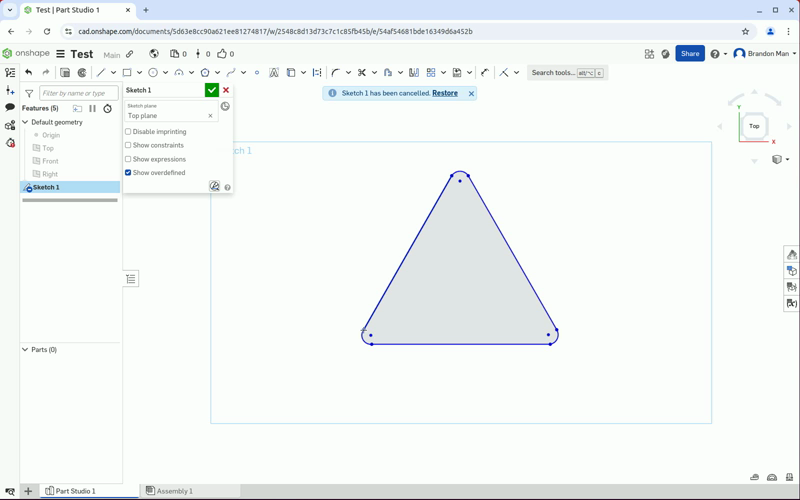
key_down(shift)
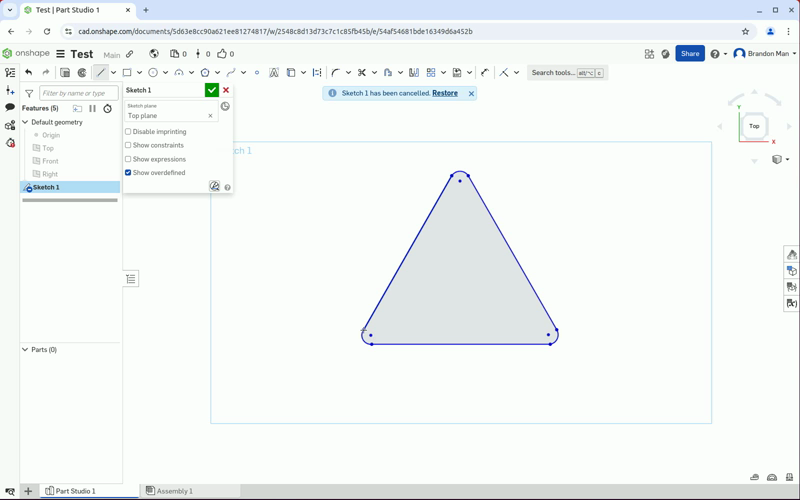
mouse_move(453, 288)
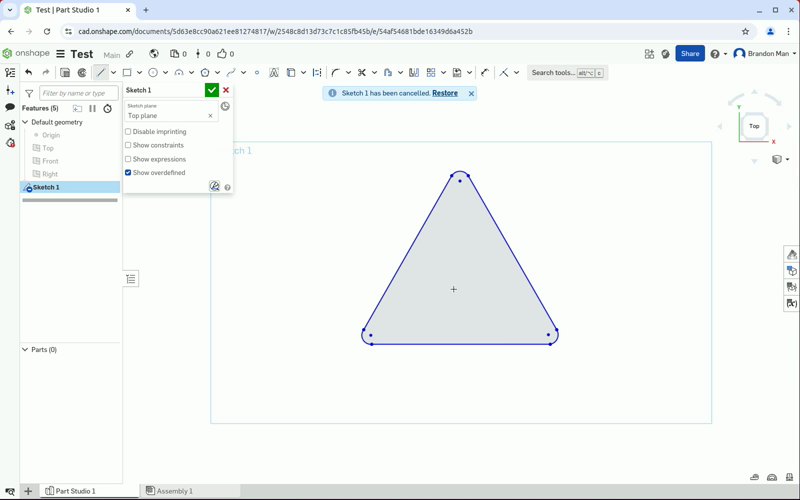
click(453, 288)
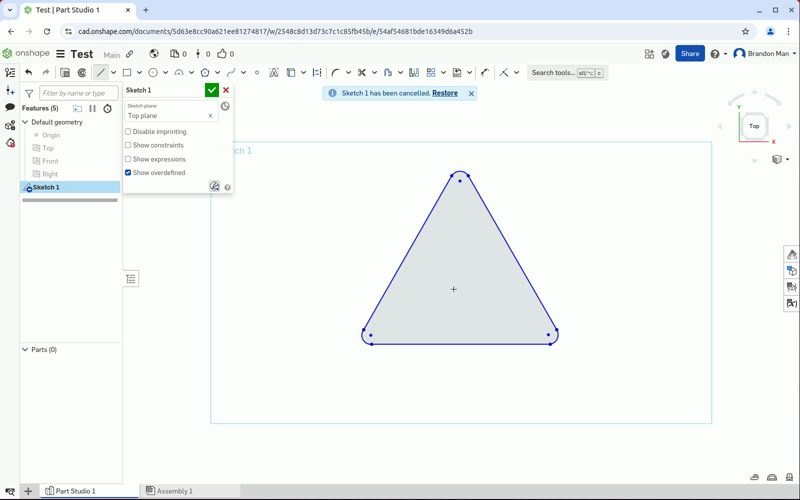
key_up(shift)
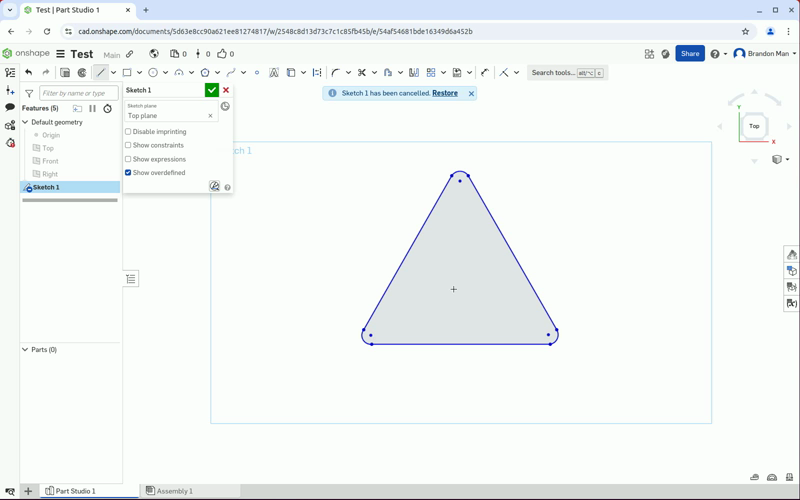
key_down(shift)
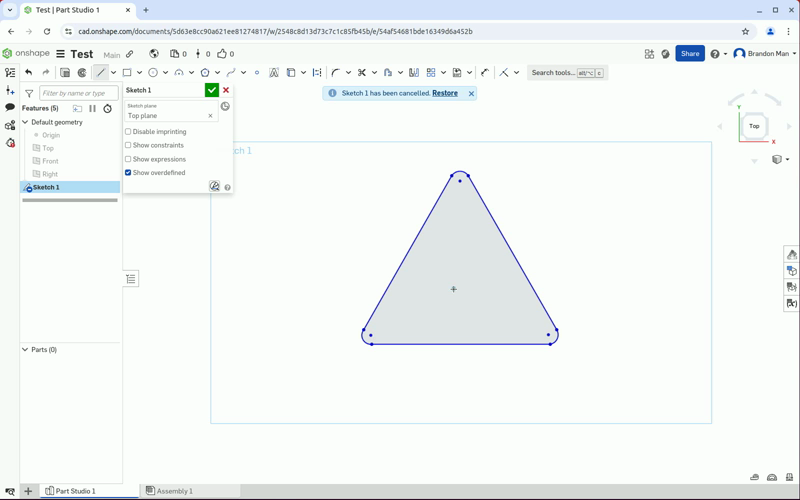
mouse_move(483, 288)
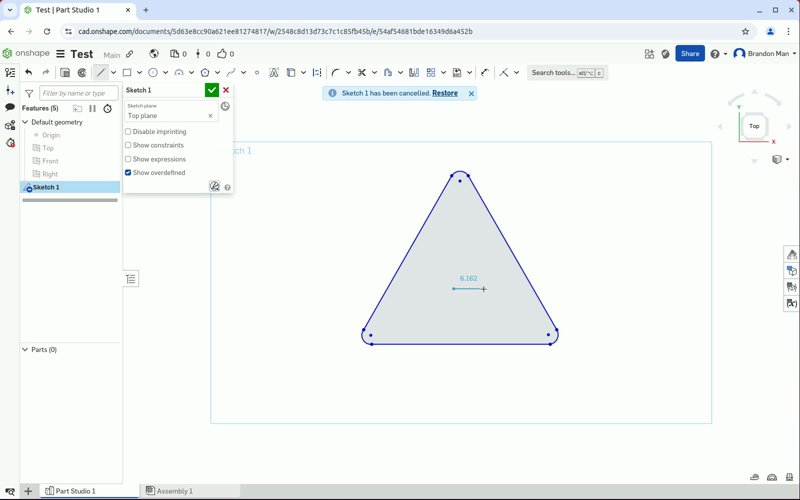
mouse_move(468, 288)
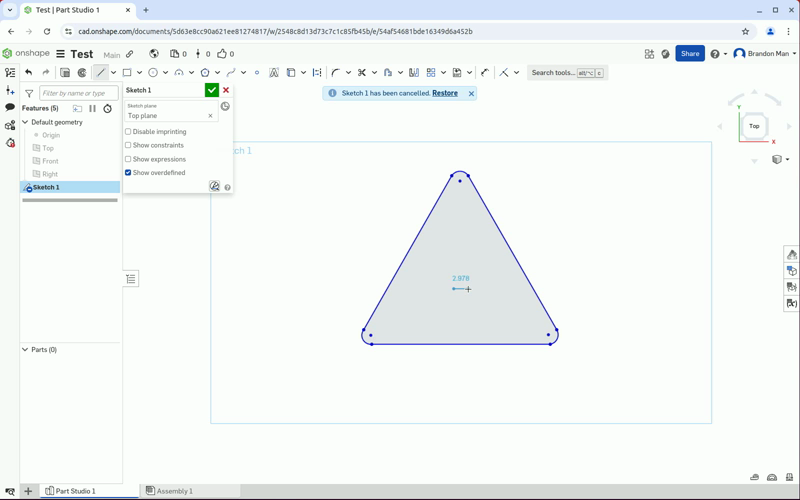
click(468, 288)
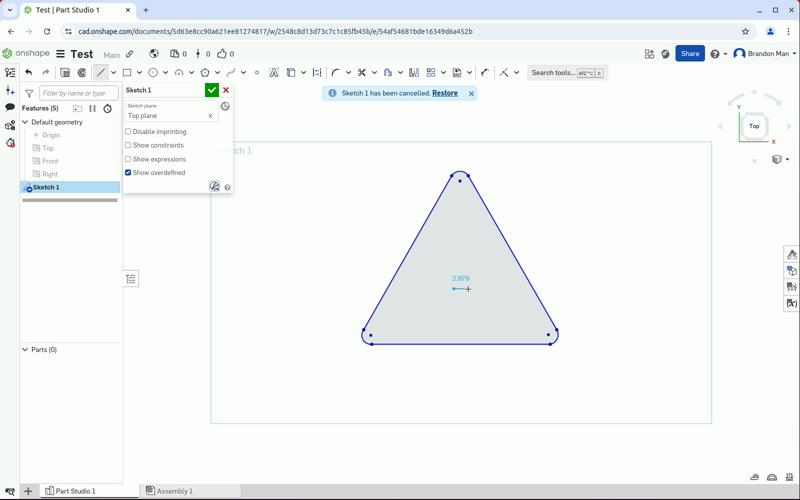
key_up(shift)
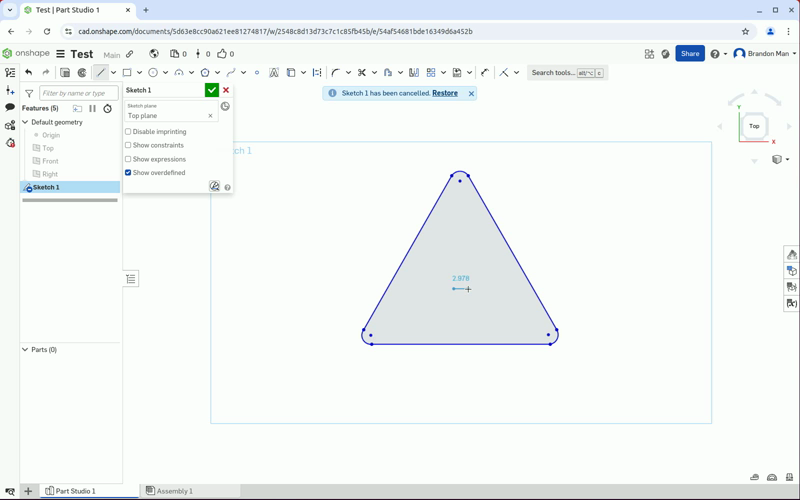
key(esc)
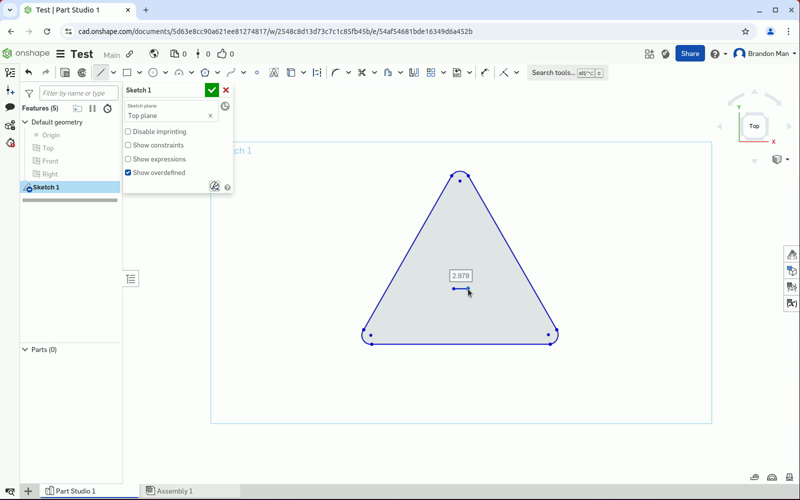
key(a)
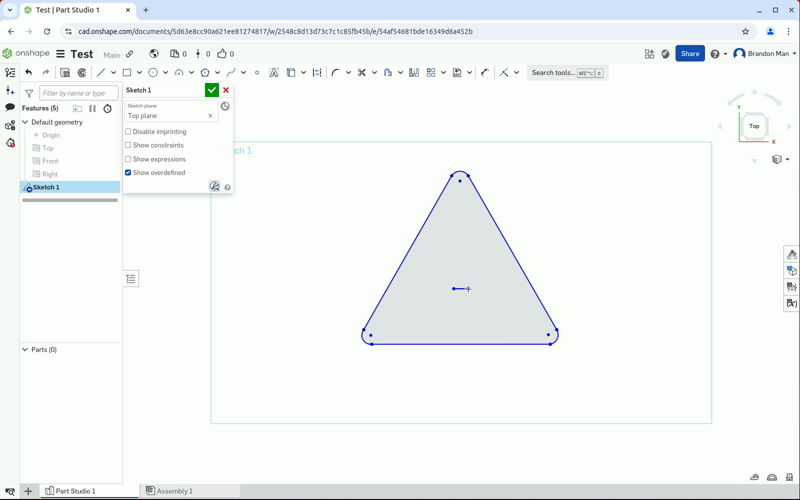
mouse_move(468, 288)
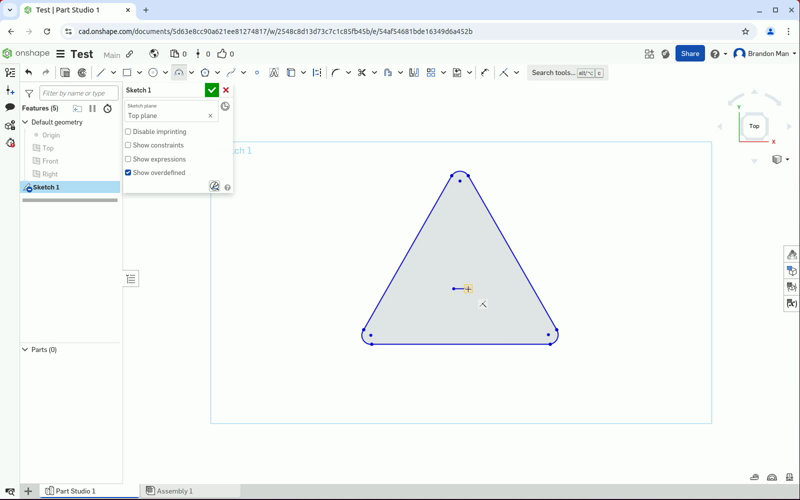
click(468, 288)
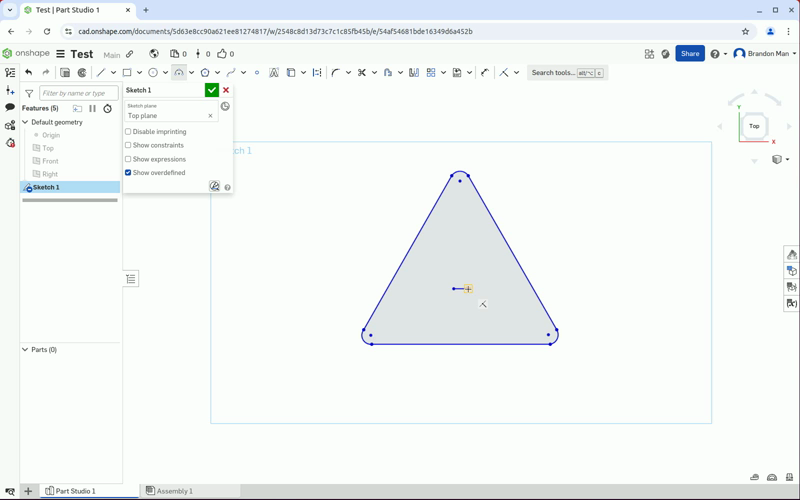
key_down(shift)
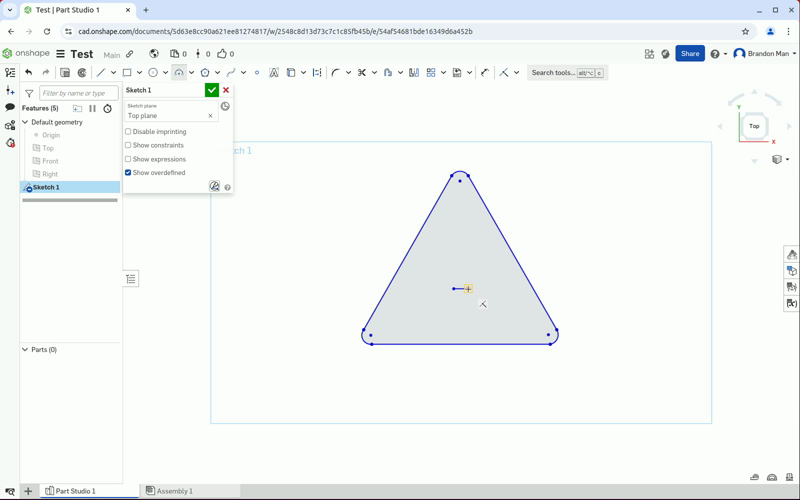
mouse_move(466, 276)
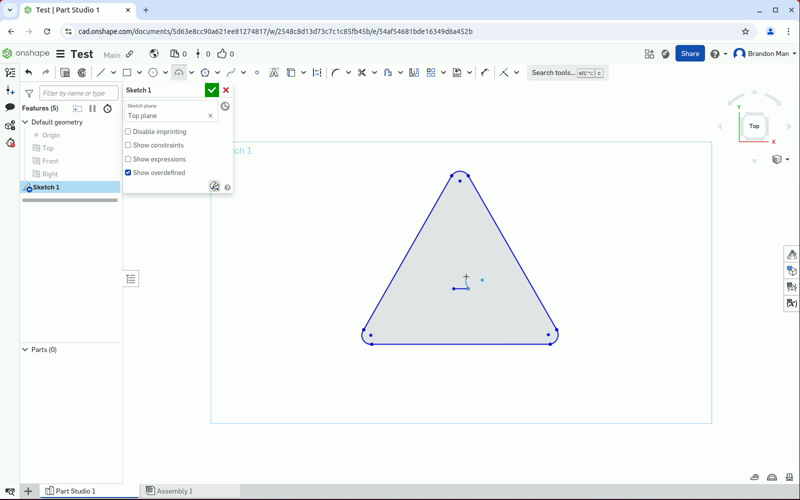
click(466, 276)
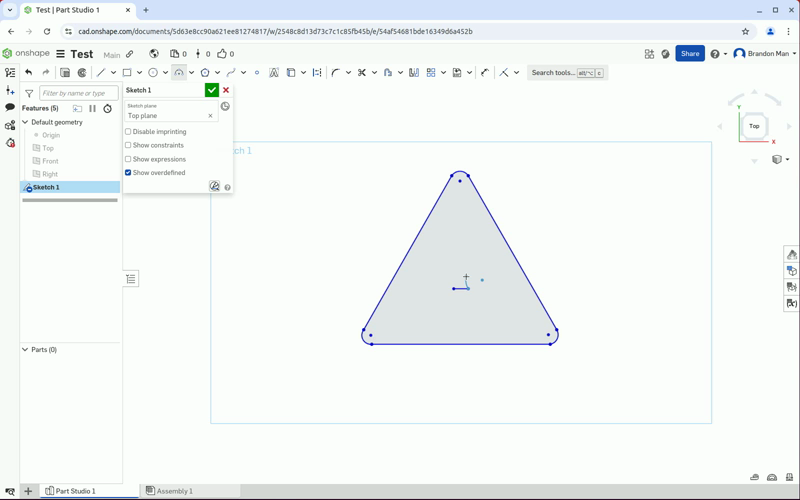
mouse_move(473, 281)
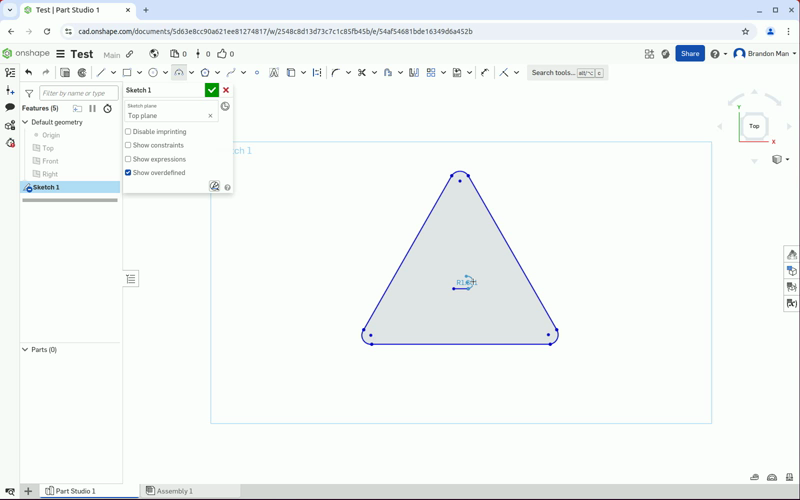
click(473, 281)
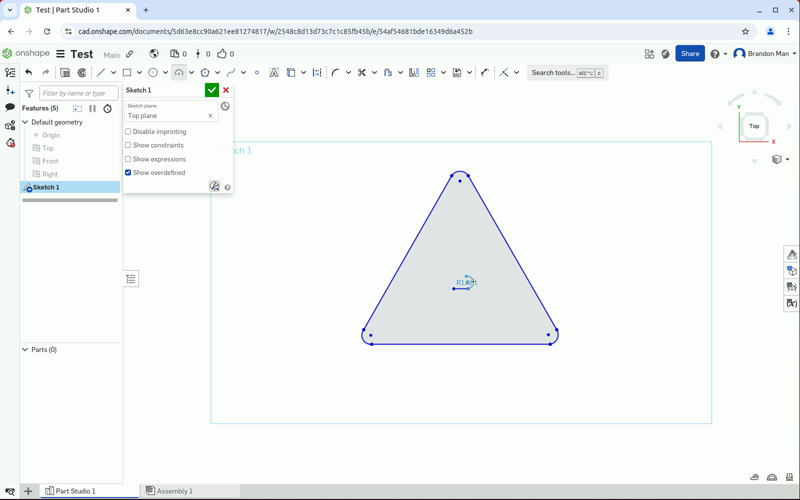
key_up(shift)
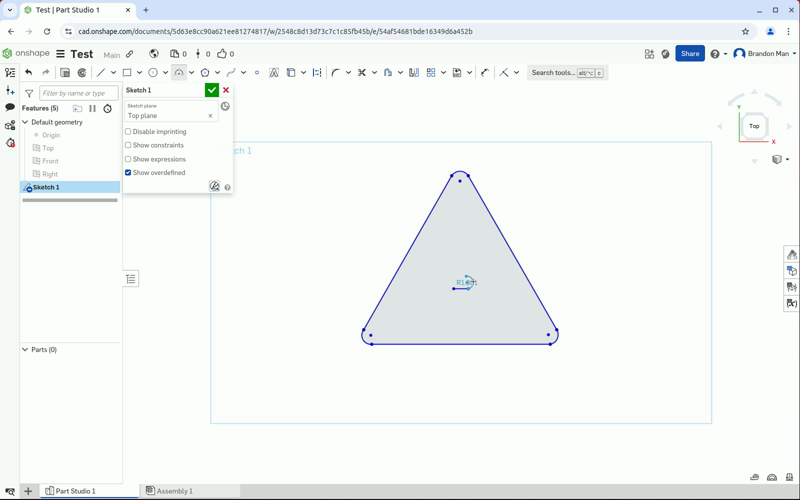
key(esc)
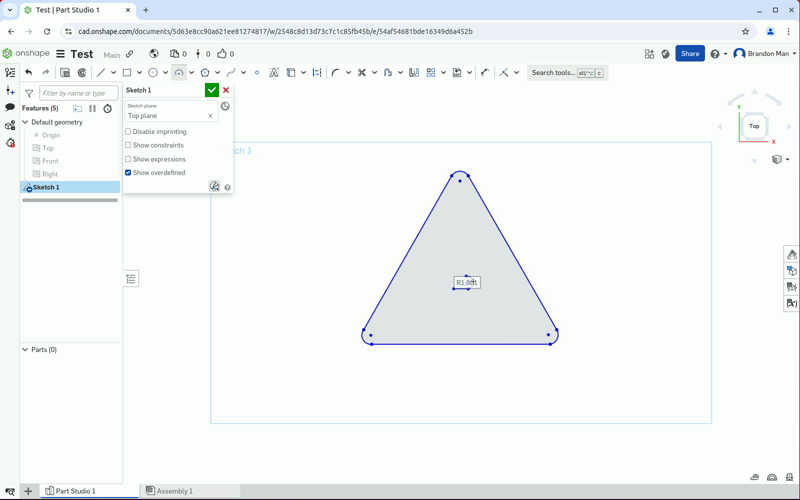
key(l)
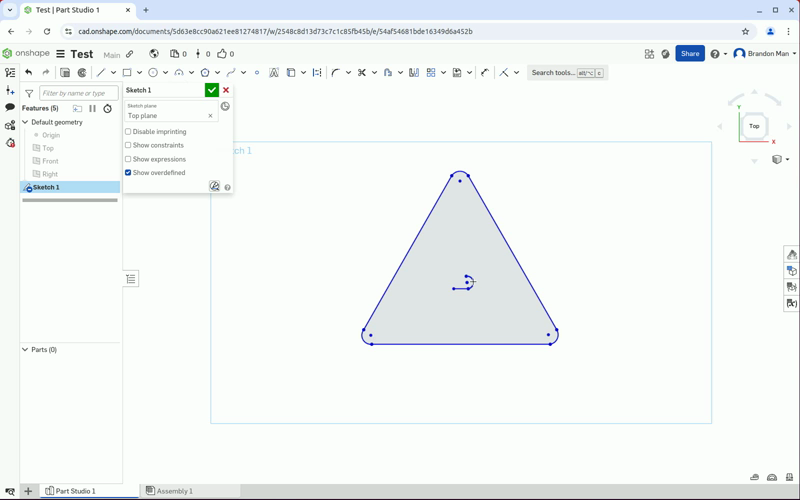
mouse_move(466, 276)
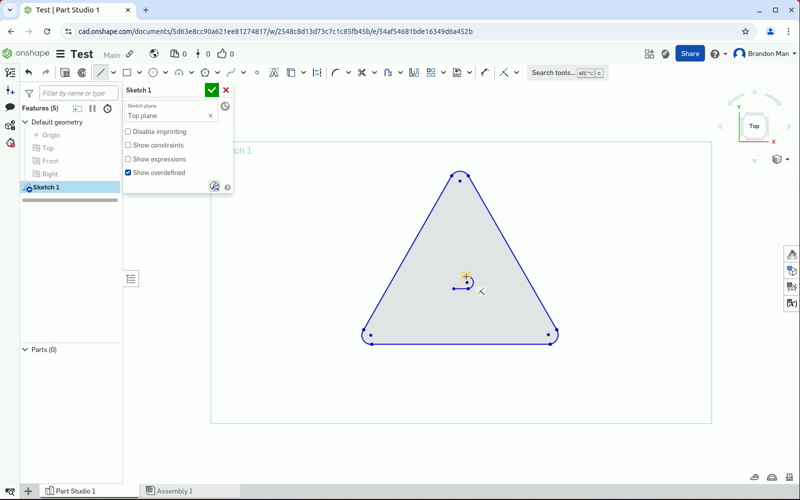
click(466, 276)
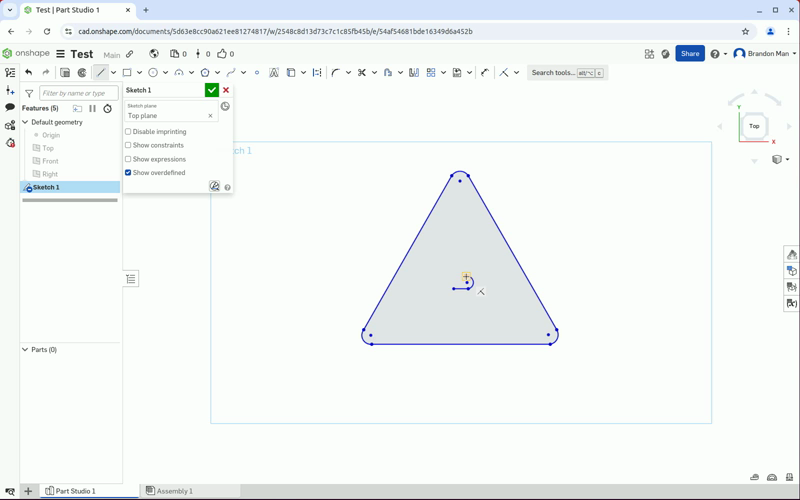
key_down(shift)
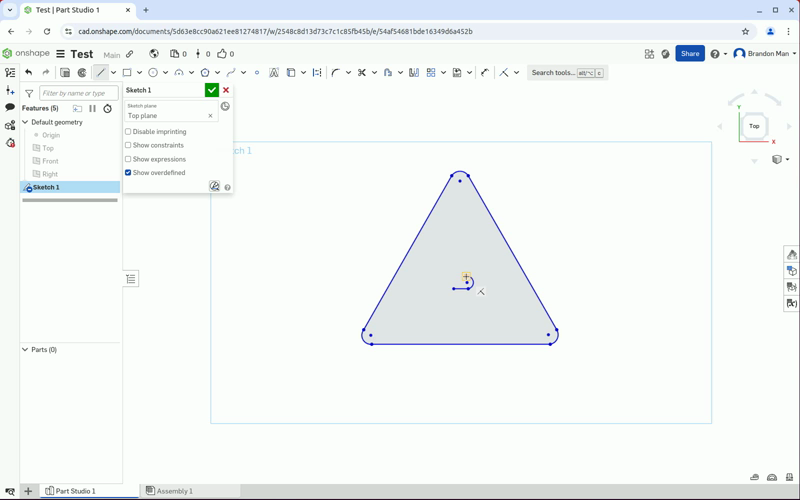
mouse_move(496, 276)
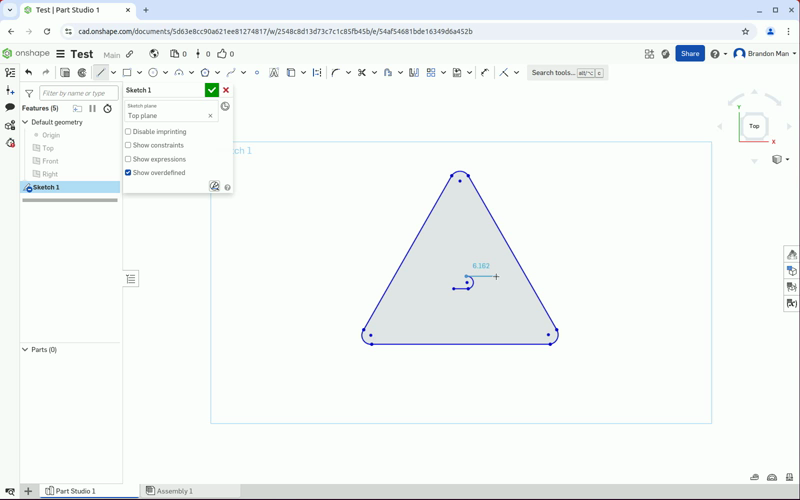
mouse_move(453, 276)
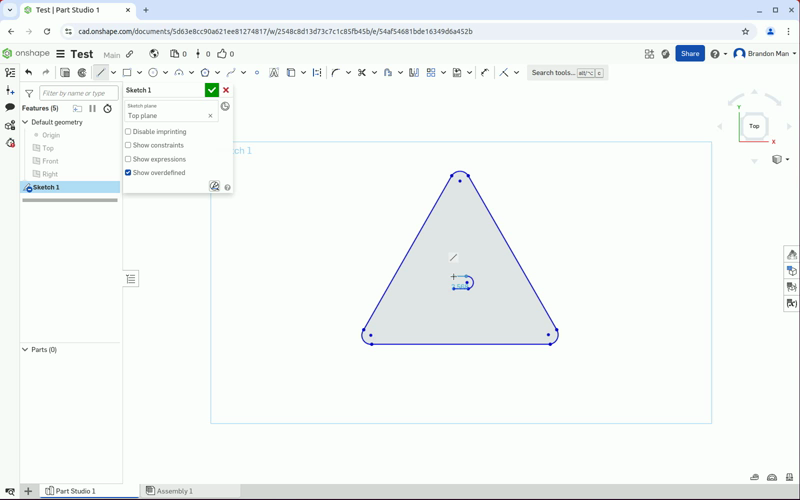
click(453, 276)
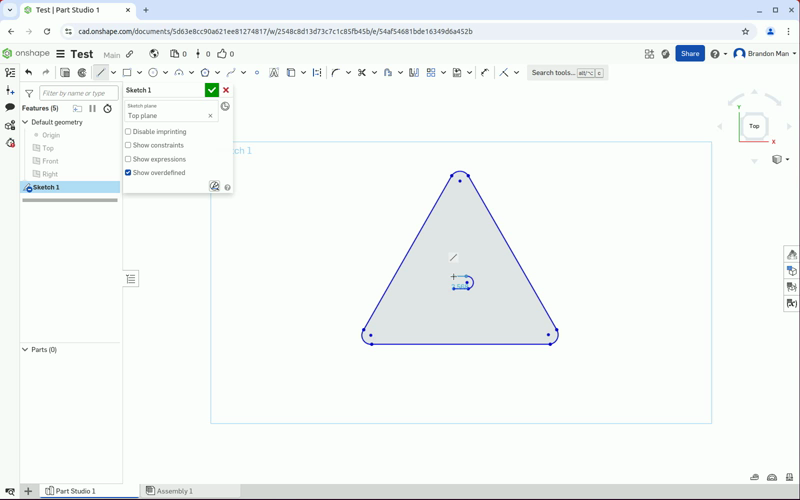
key_up(shift)
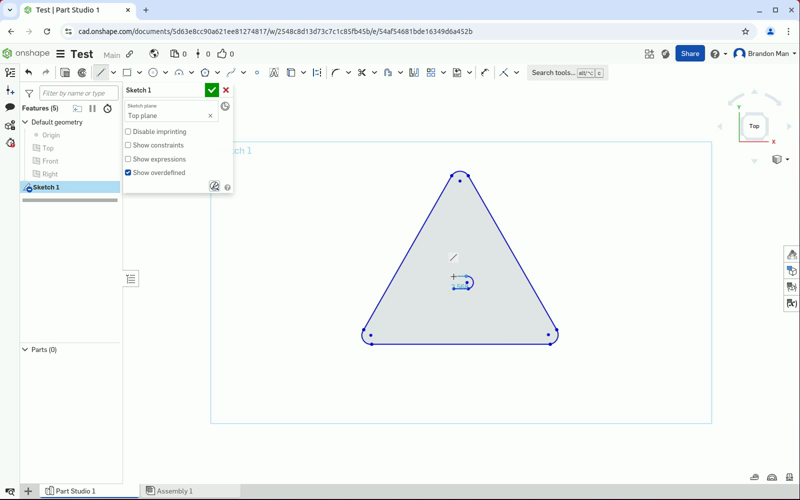
key(esc)
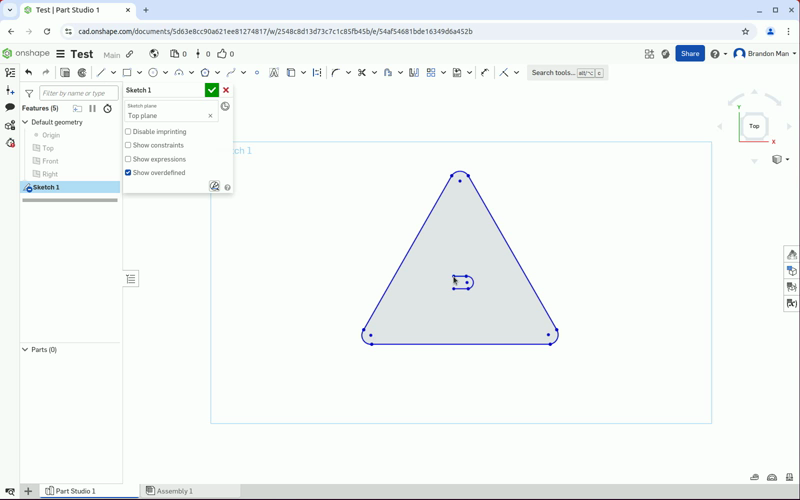
key(a)
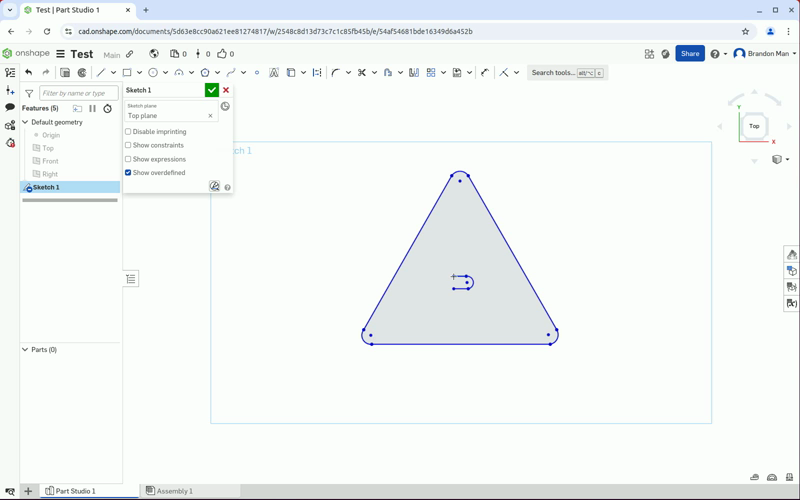
mouse_move(453, 276)
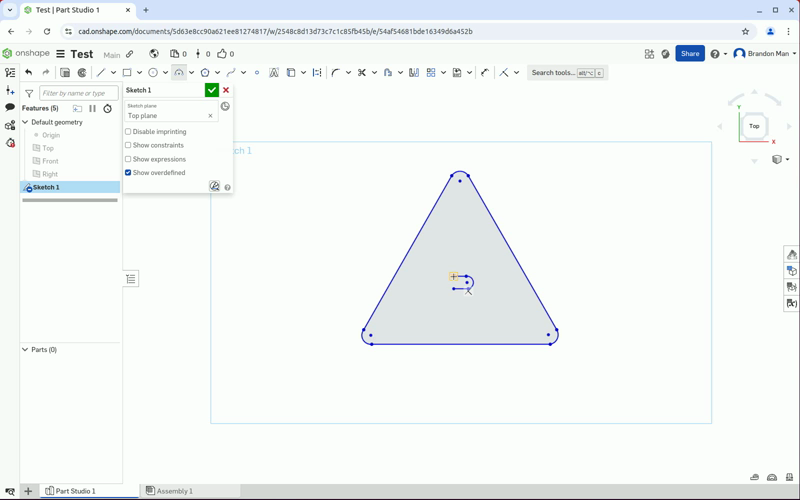
click(453, 276)
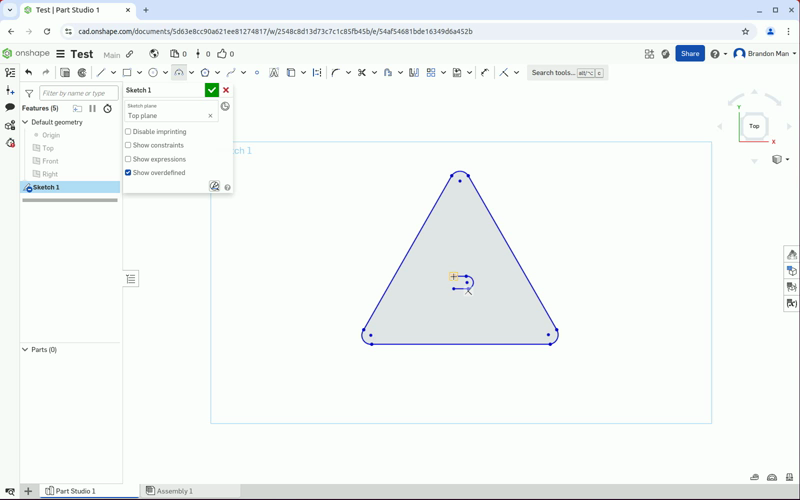
mouse_move(453, 288)
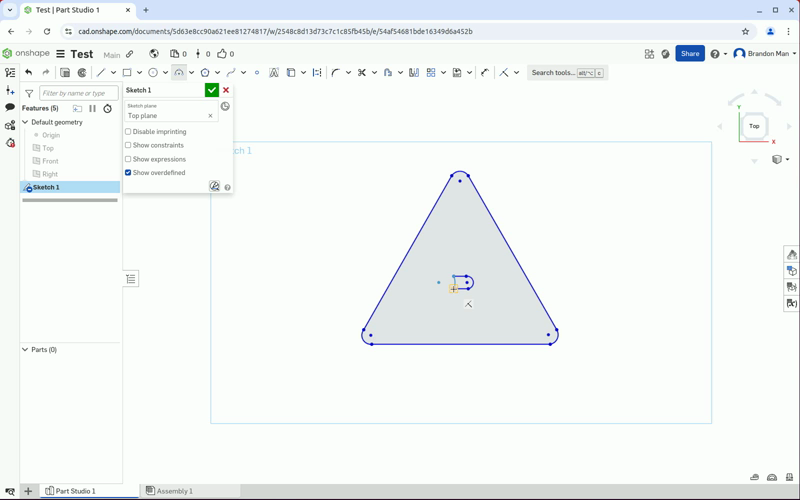
click(453, 288)
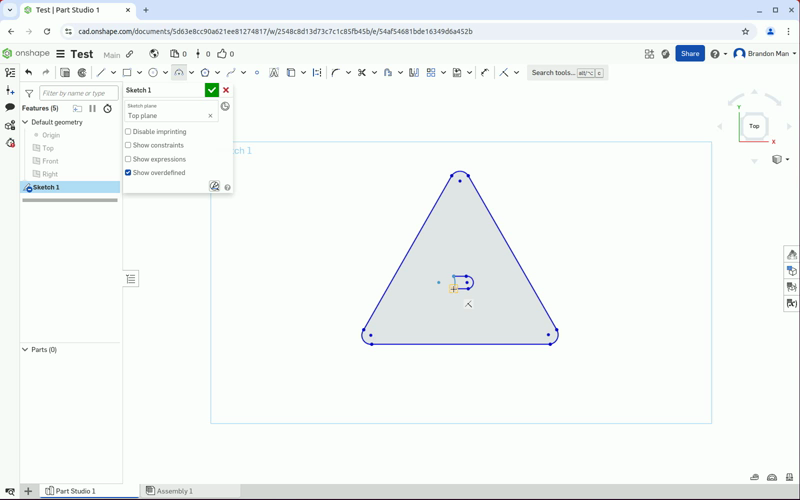
key_down(shift)
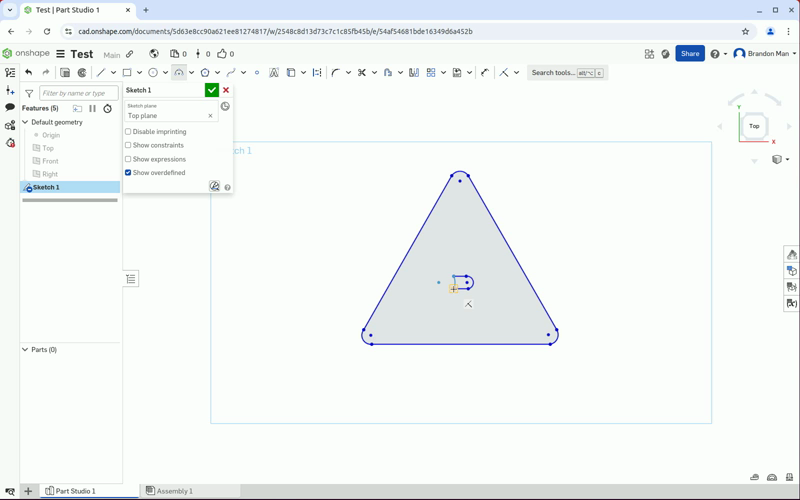
mouse_move(447, 282)
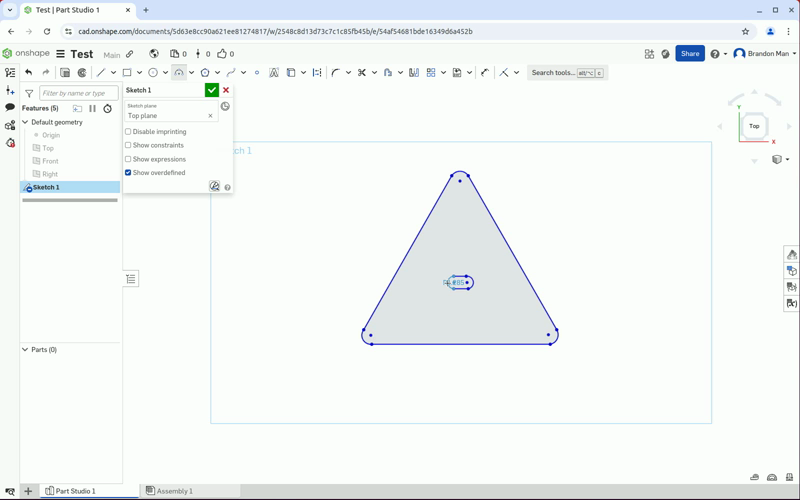
click(447, 282)
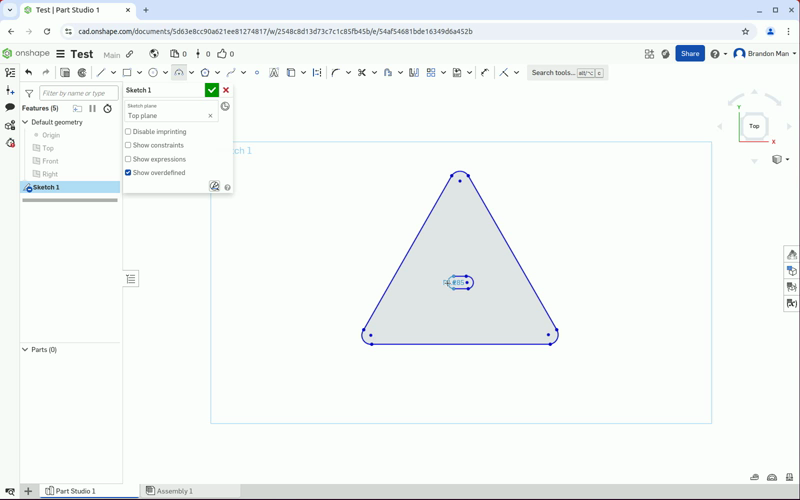
key_up(shift)
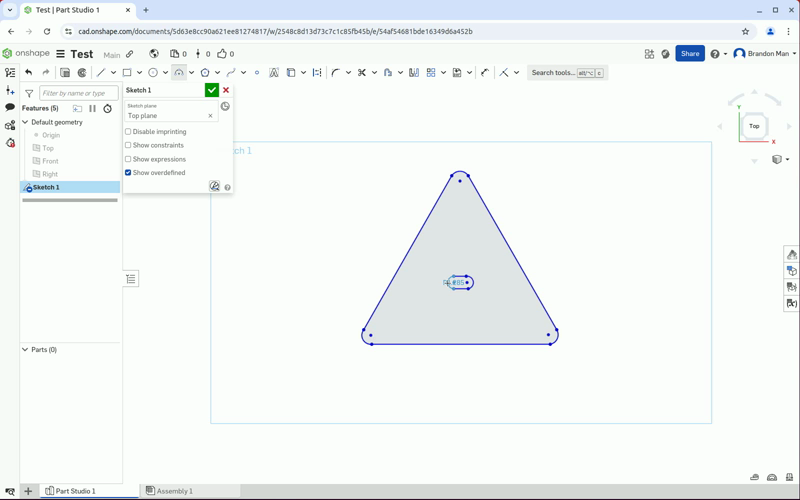
key(esc)
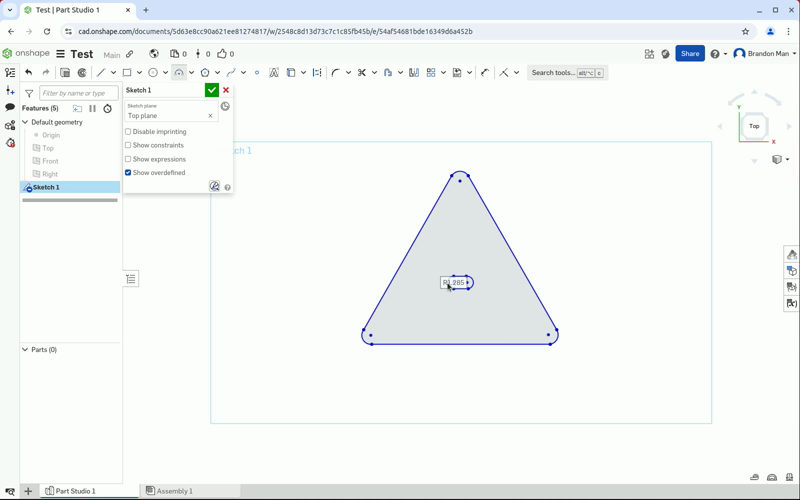
mouse_move(444, 252)
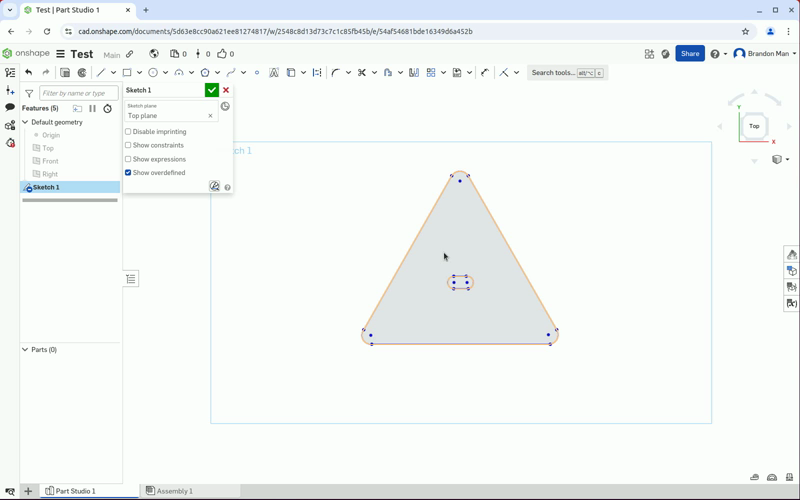
click(444, 252)
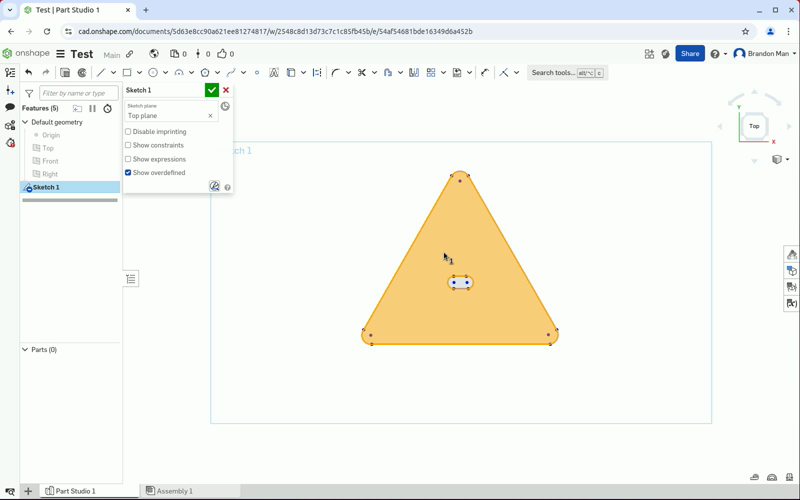
mouse_move(73, 352)
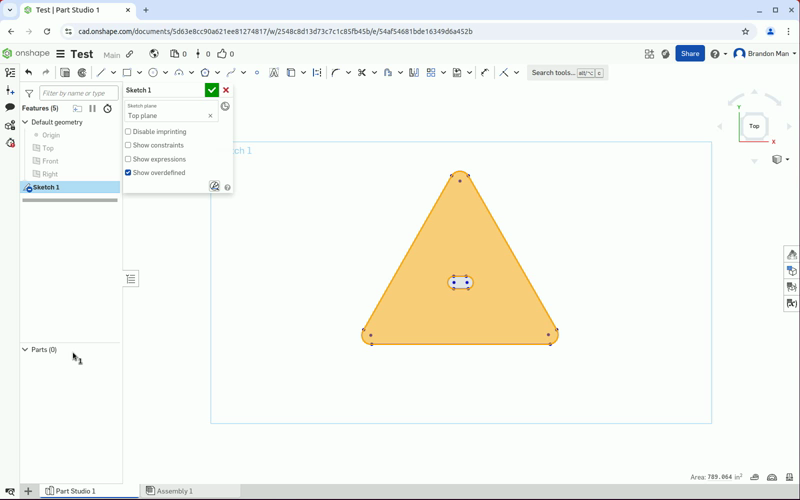
key(shift+y)
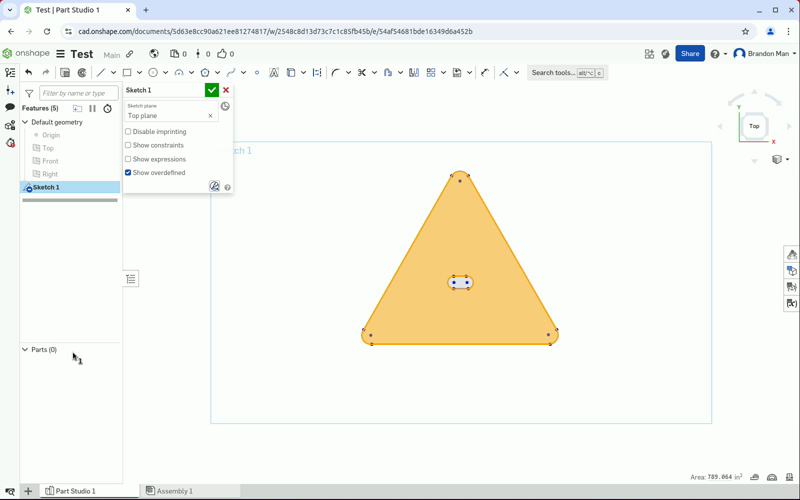
key(shift+e)
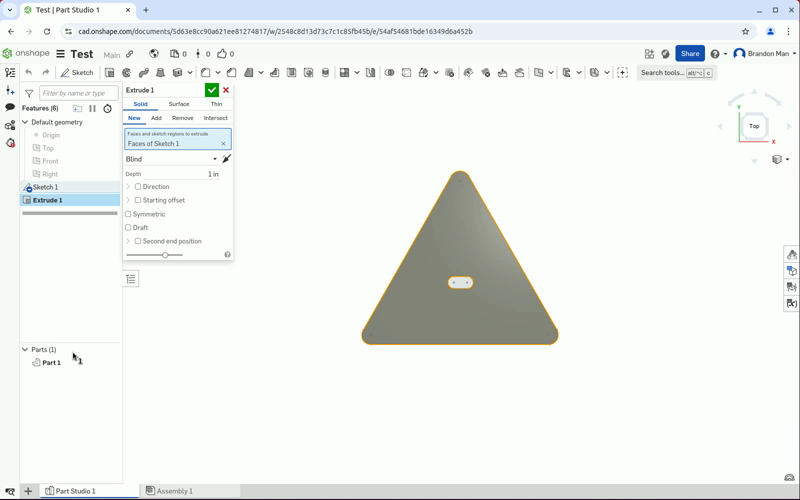
mouse_move(143, 106)
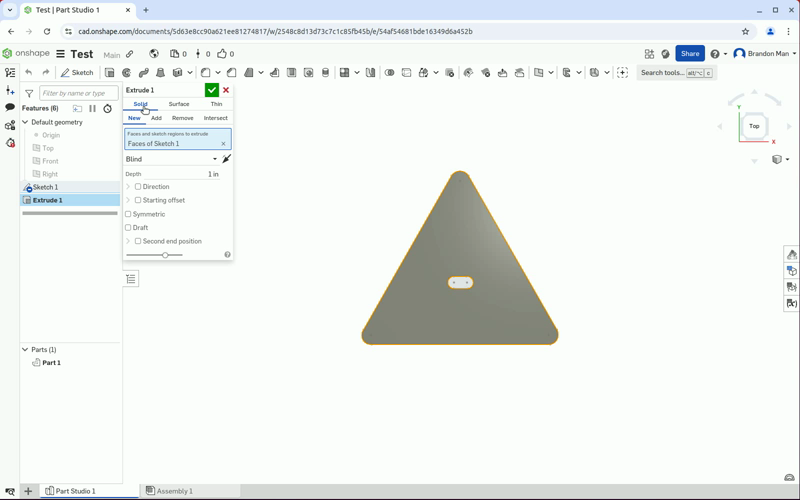
click(143, 106)
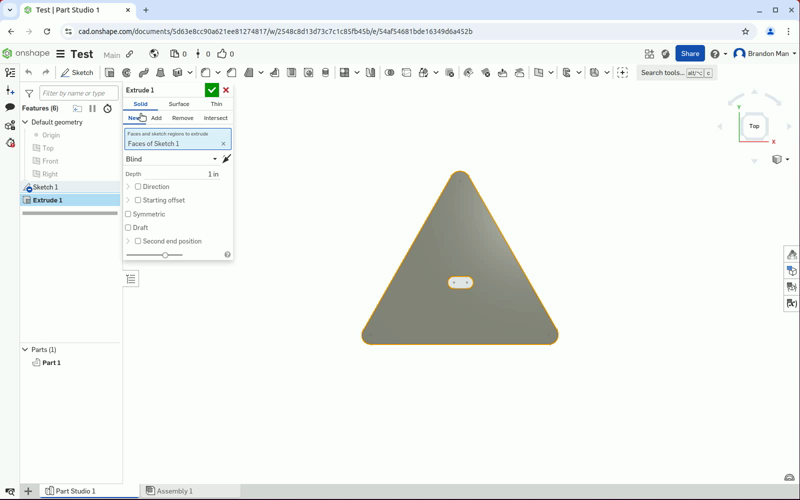
mouse_move(137, 120)
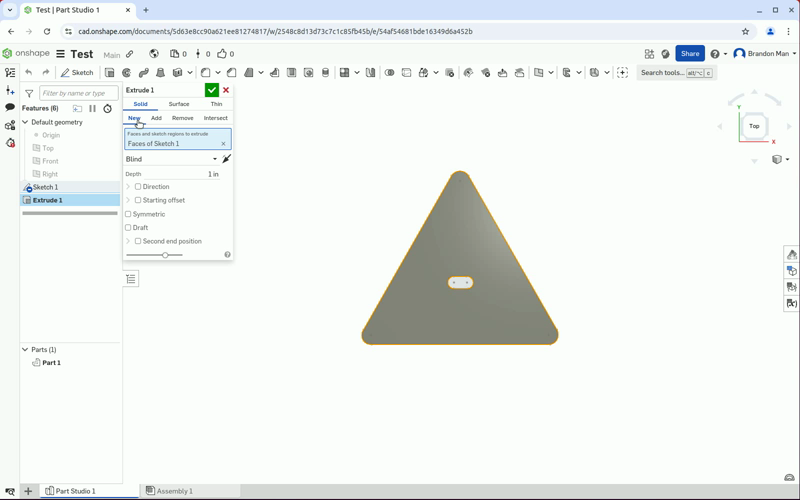
click(137, 120)
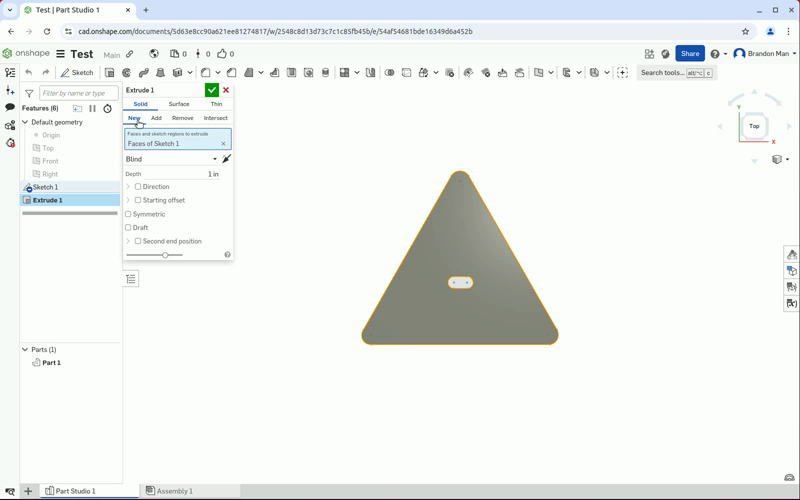
key(tab, 4)
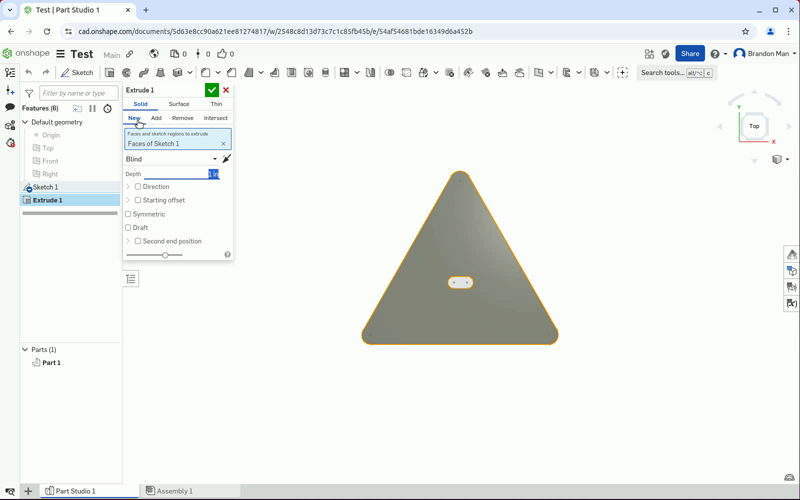
text(0.722)
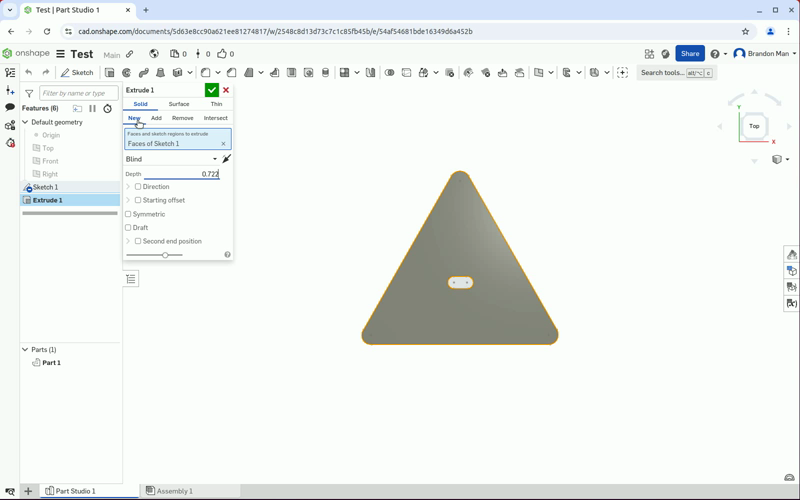
key(enter)
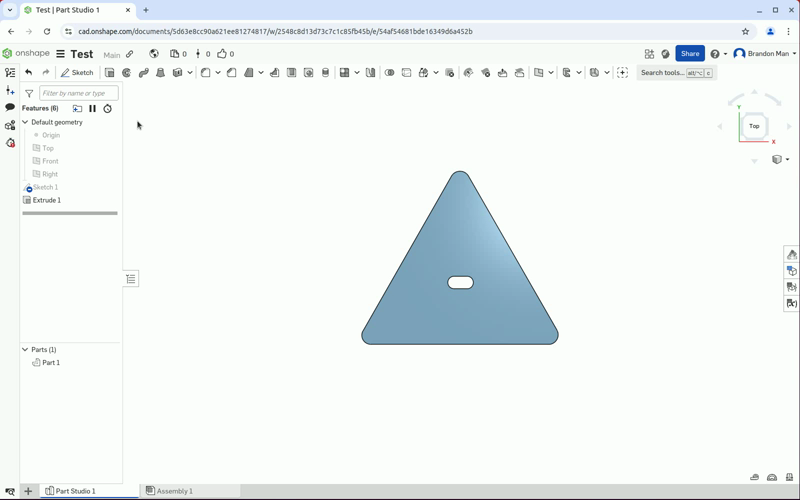
key(shift+h)
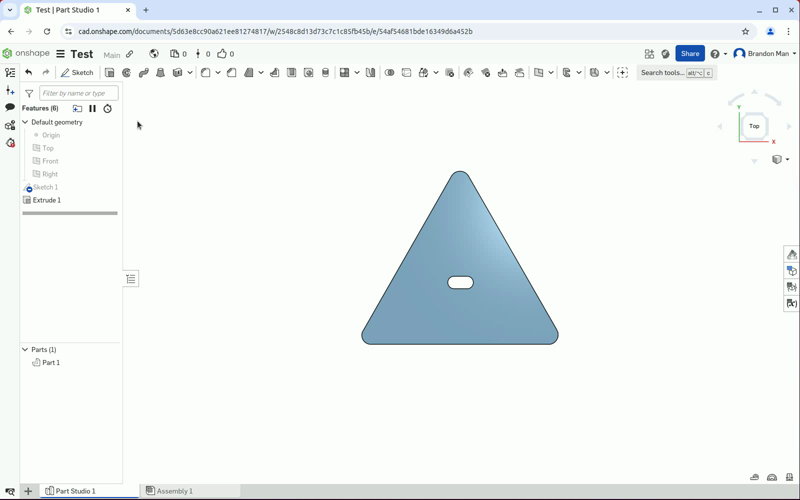
key(shift+h)
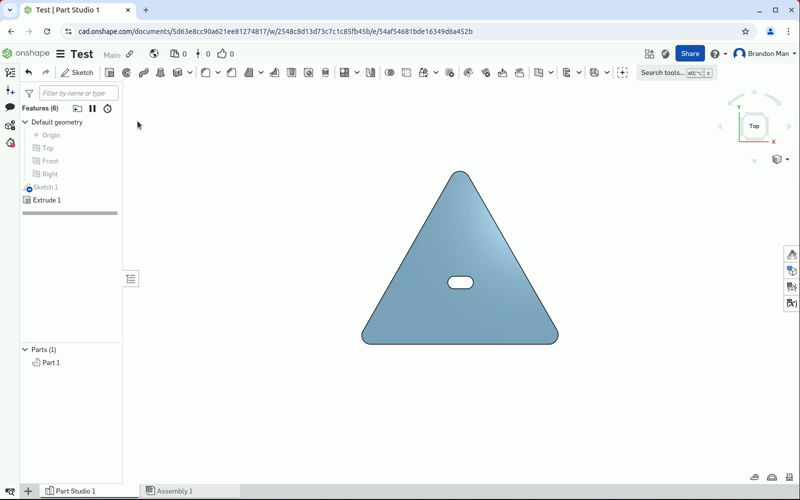
mouse_move(73, 189)
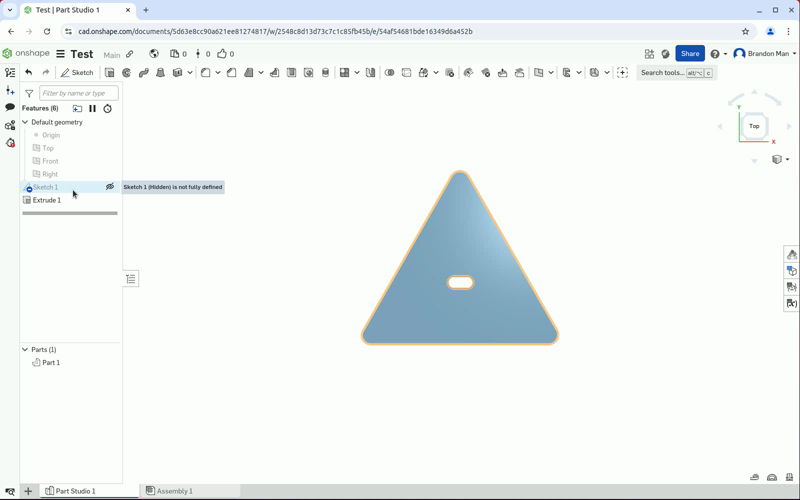
click(73, 189)
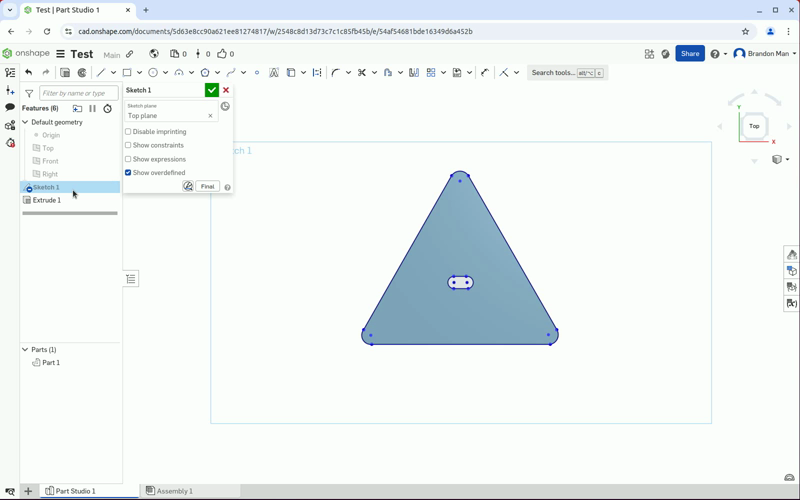
mouse_move(229, 92)
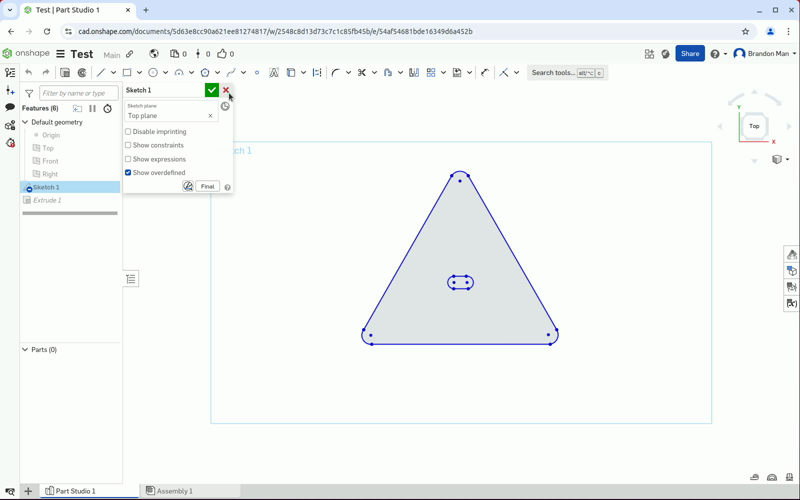
click(229, 92)
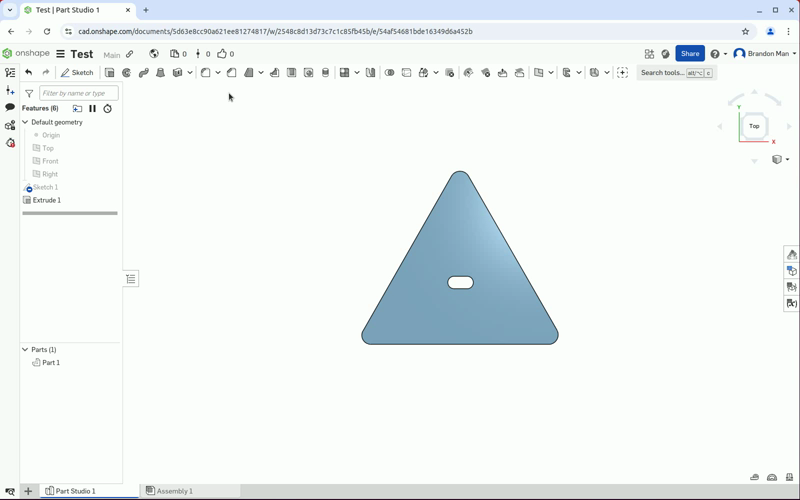
mouse_move(541, 75)
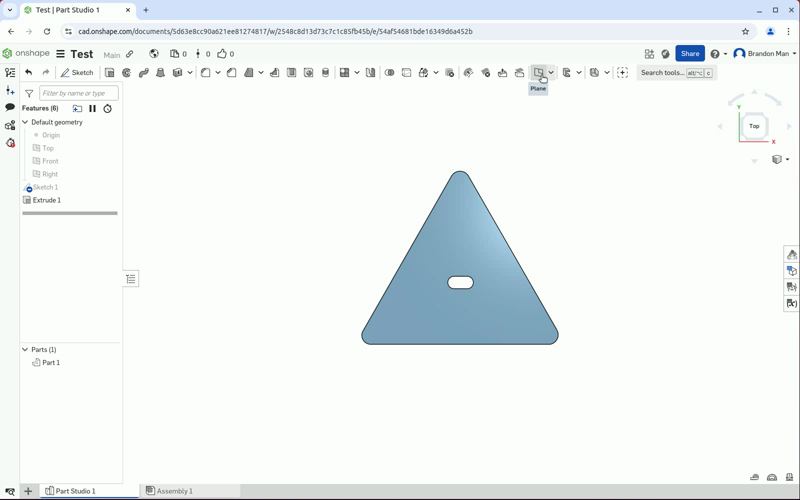
click(541, 75)
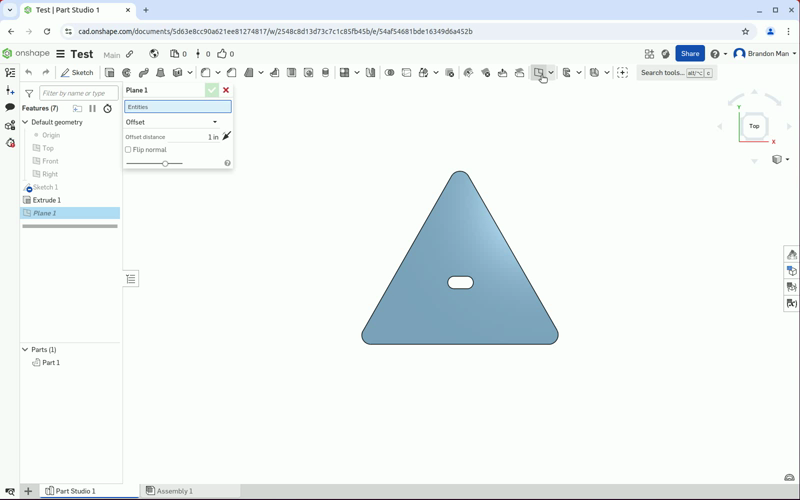
mouse_move(73, 150)
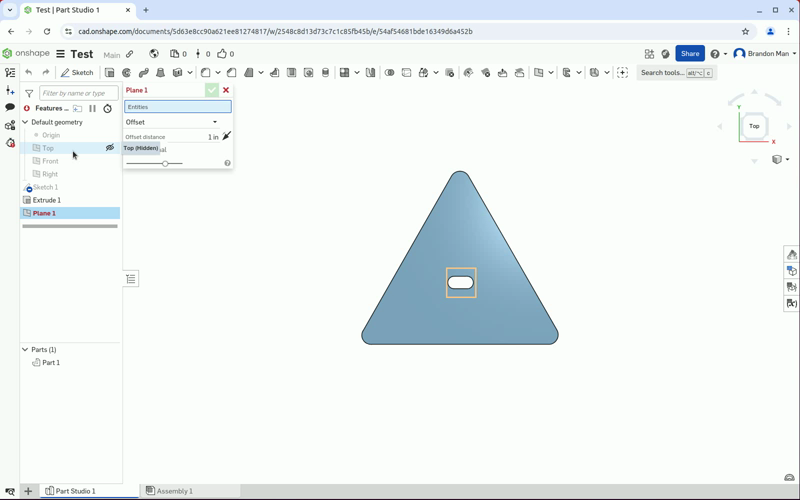
click(73, 150)
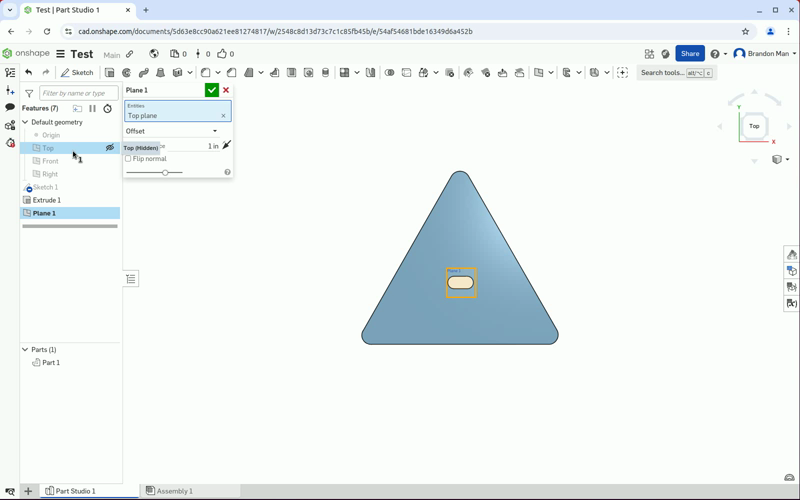
key(tab, 2)
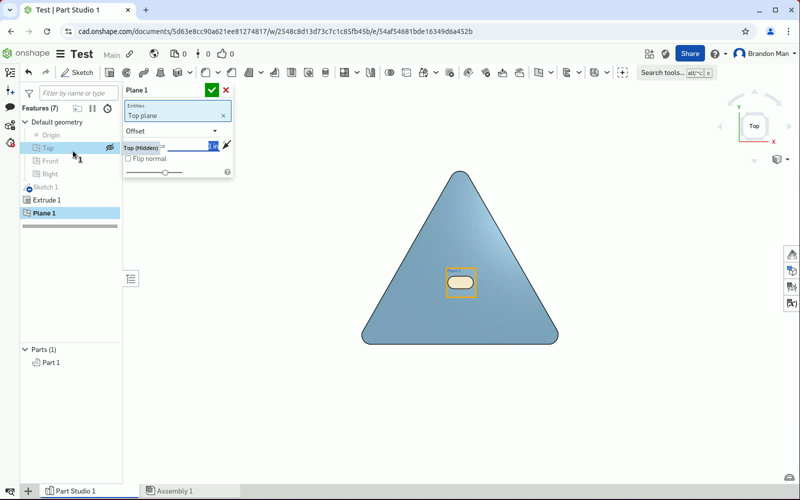
text(0.709)
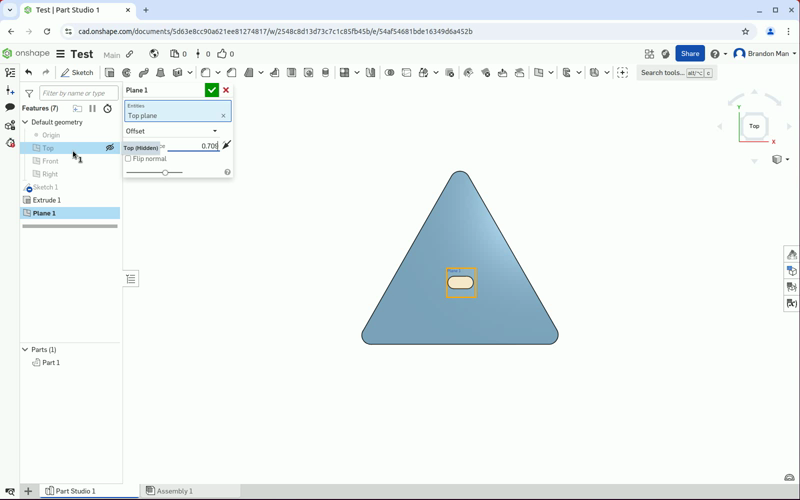
key(enter, 2)
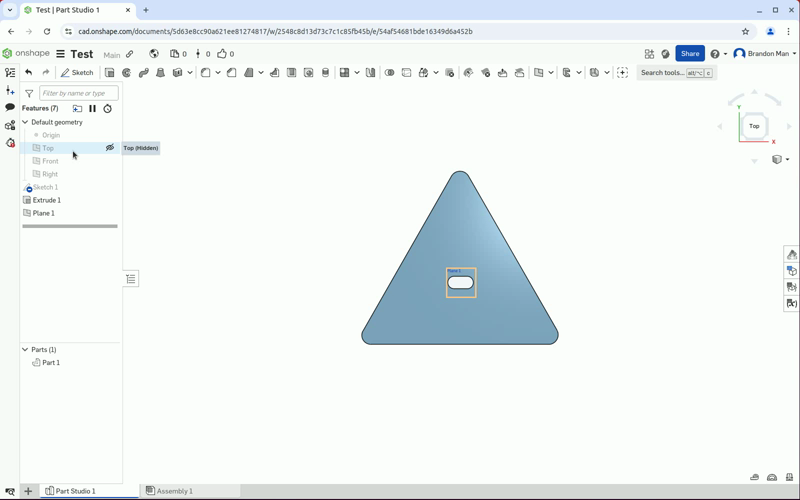
key(shift+s)
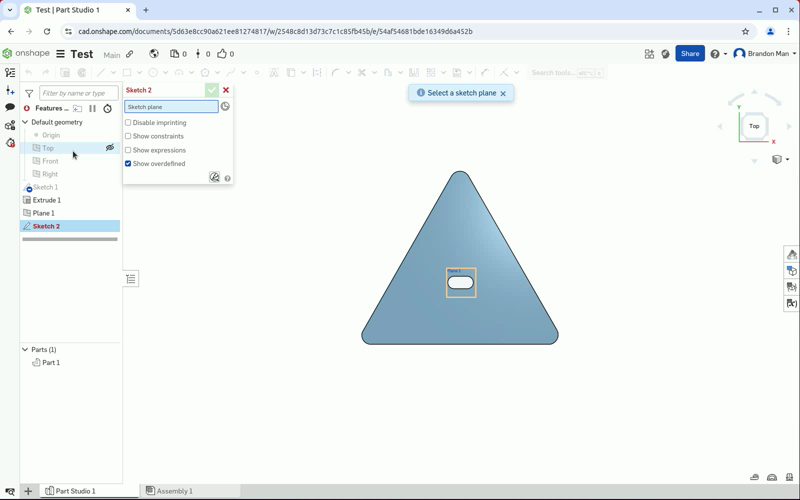
mouse_move(73, 215)
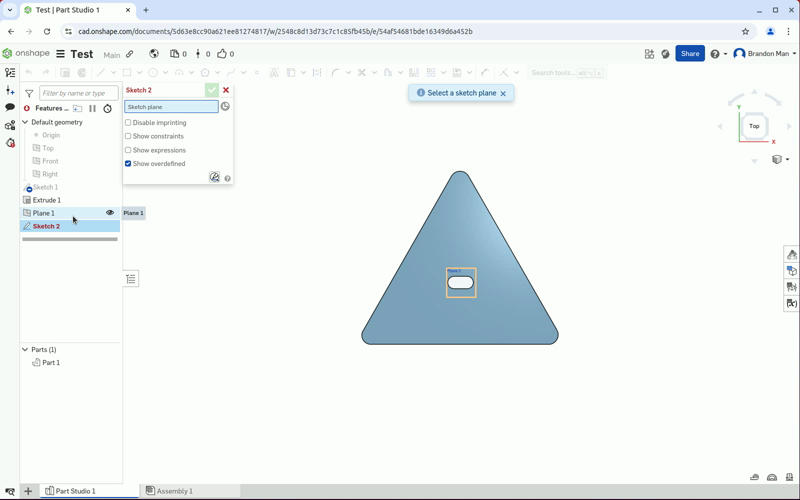
click(73, 215)
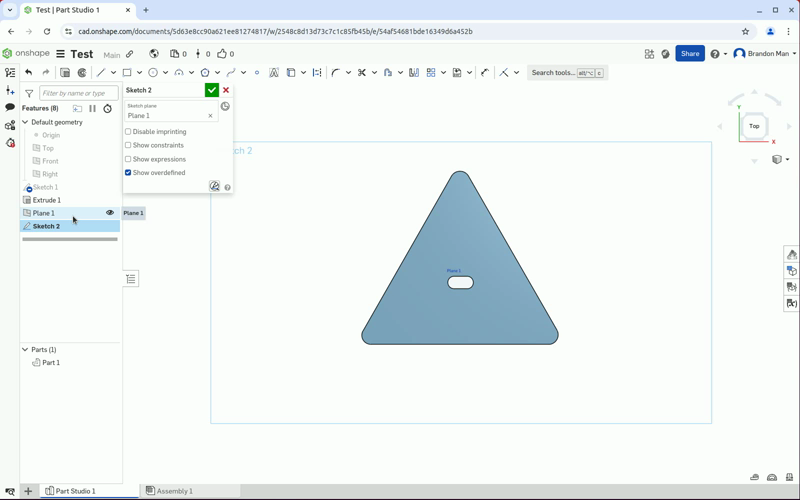
mouse_move(73, 352)
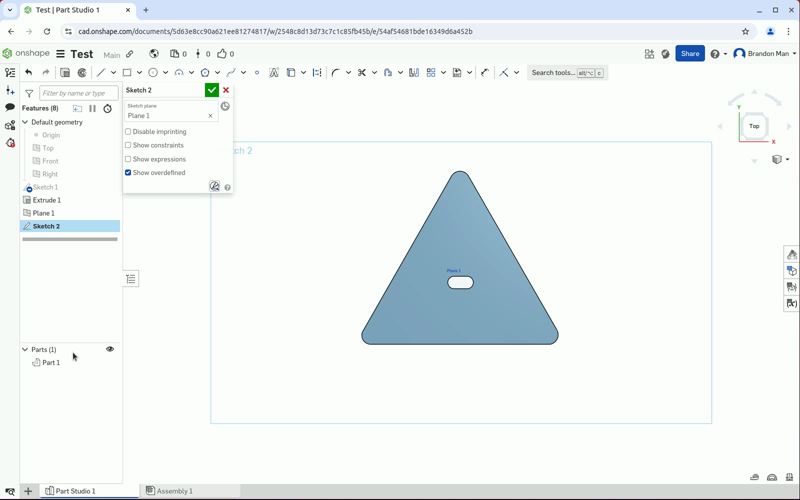
key(y)
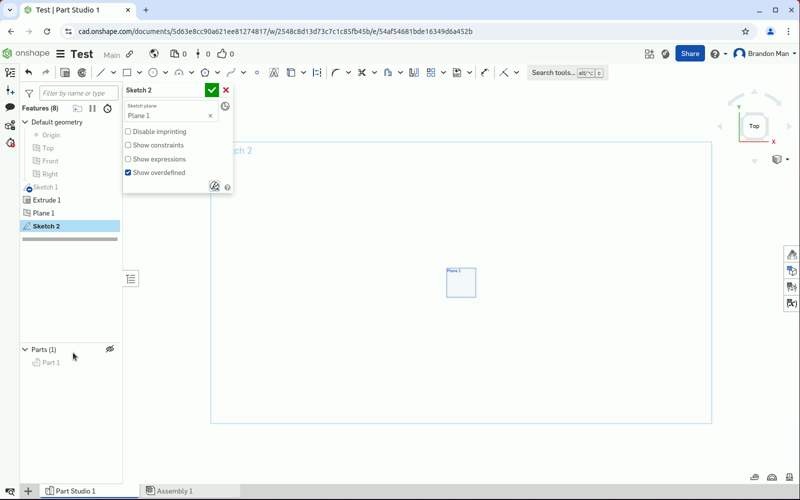
key(a)
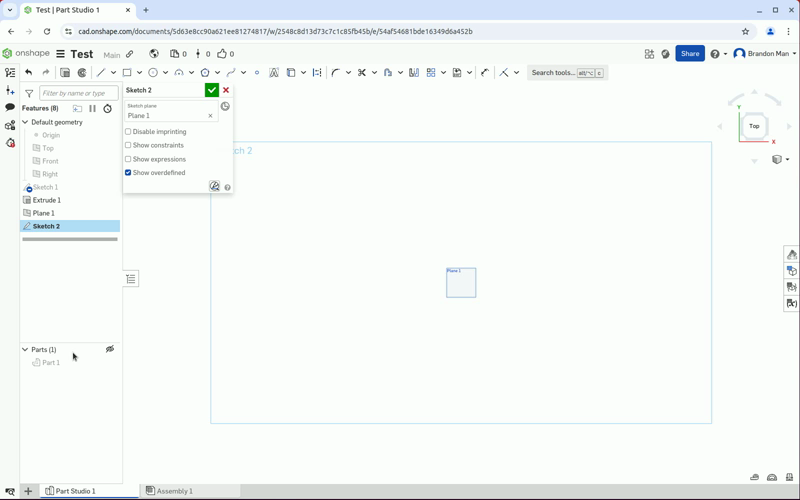
key_down(shift)
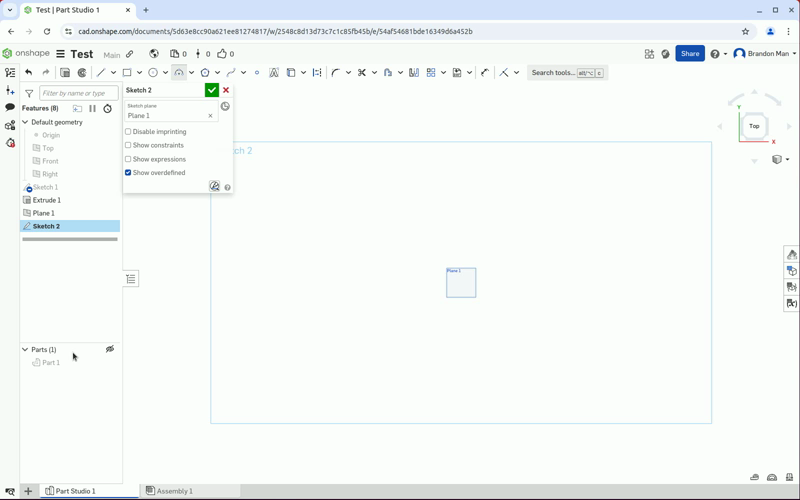
mouse_move(363, 329)
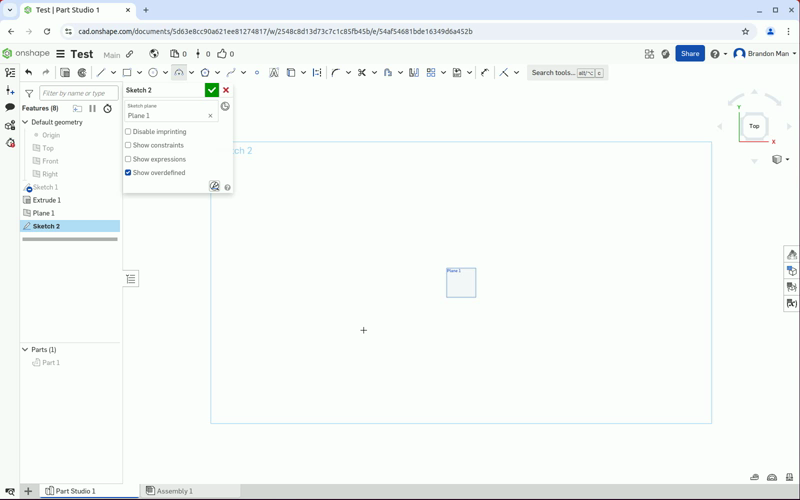
click(363, 329)
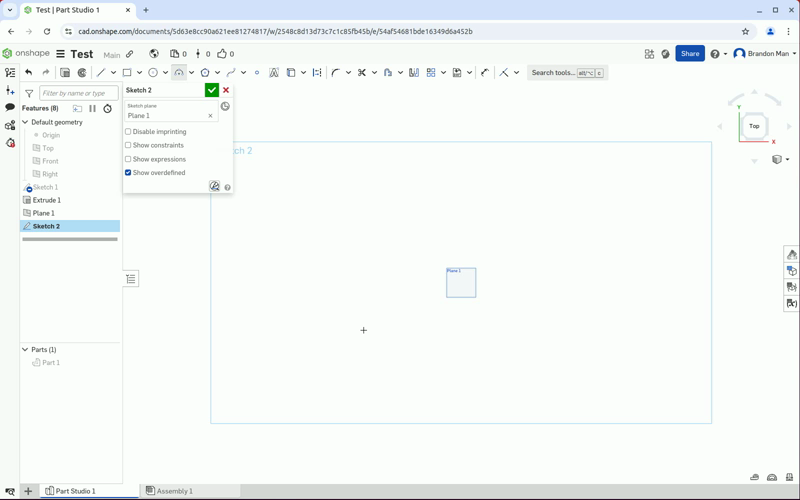
key_up(shift)
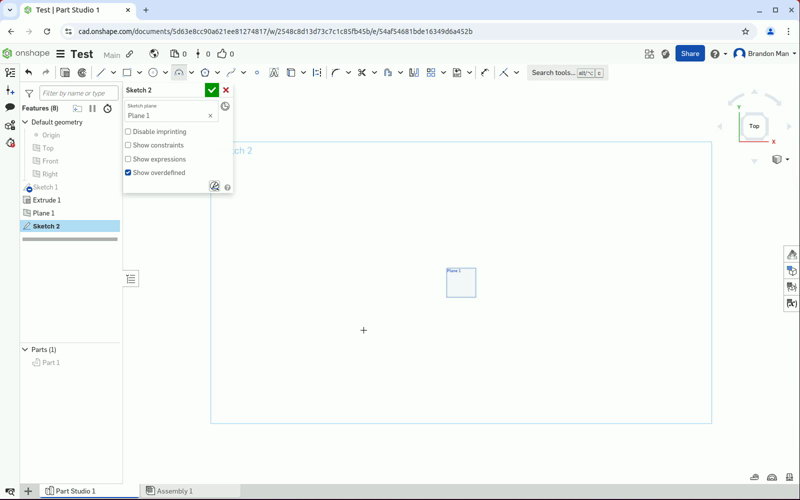
key_down(shift)
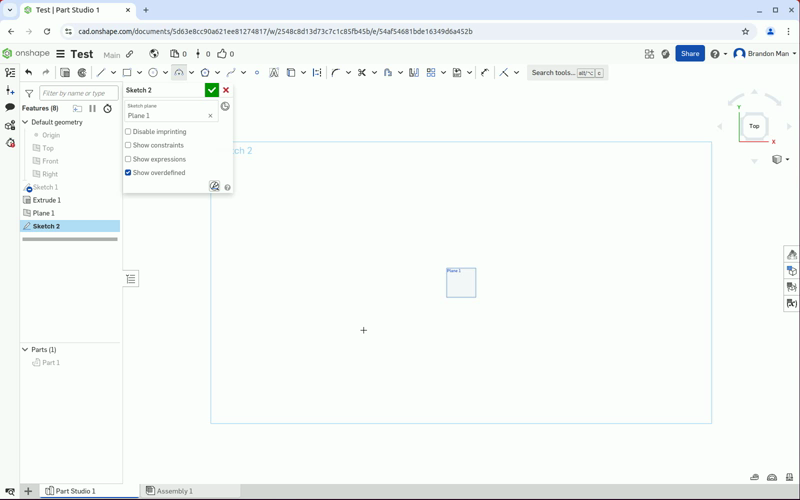
mouse_move(371, 344)
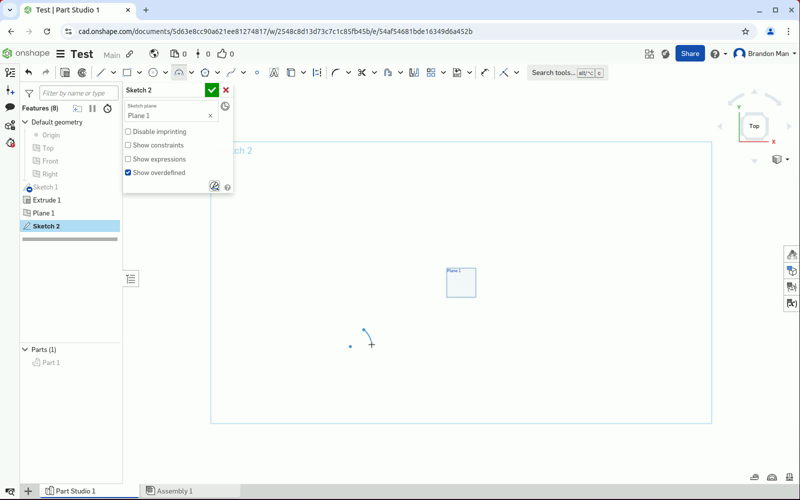
click(371, 344)
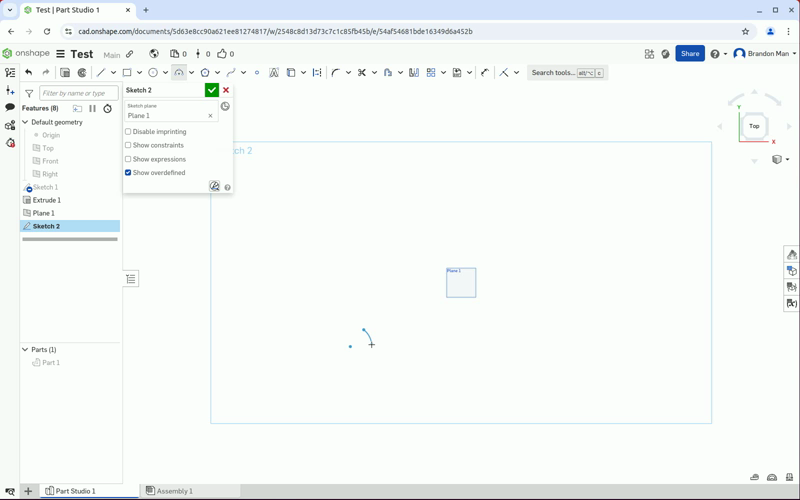
mouse_move(362, 339)
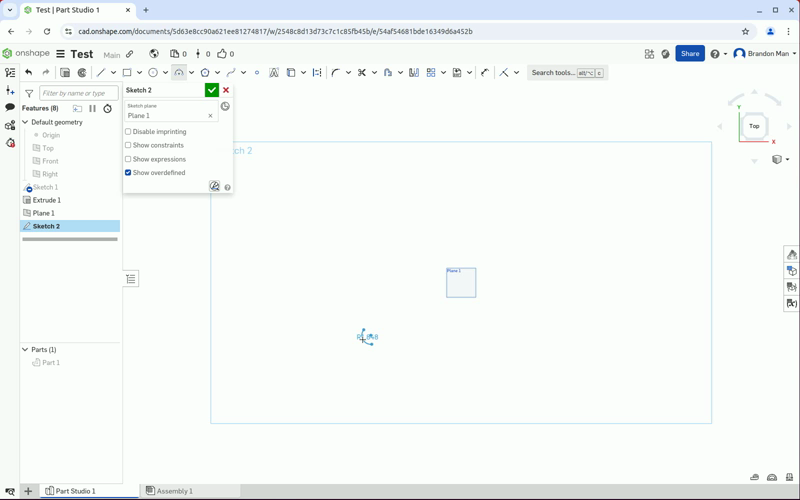
click(362, 339)
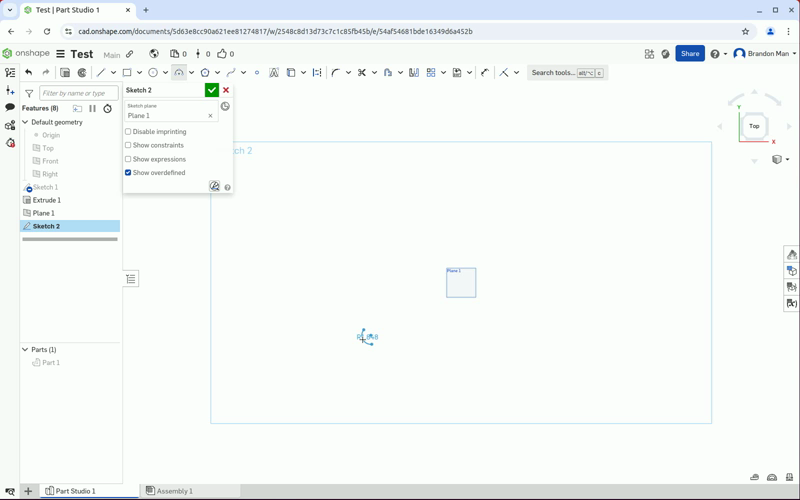
key_up(shift)
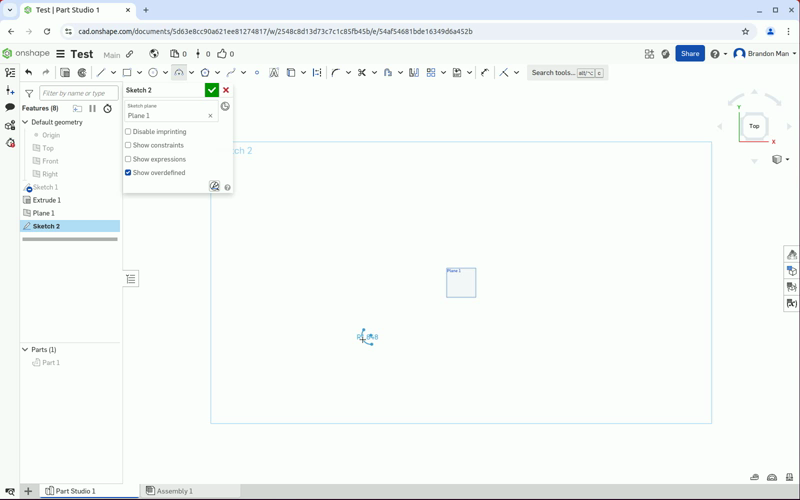
key(esc)
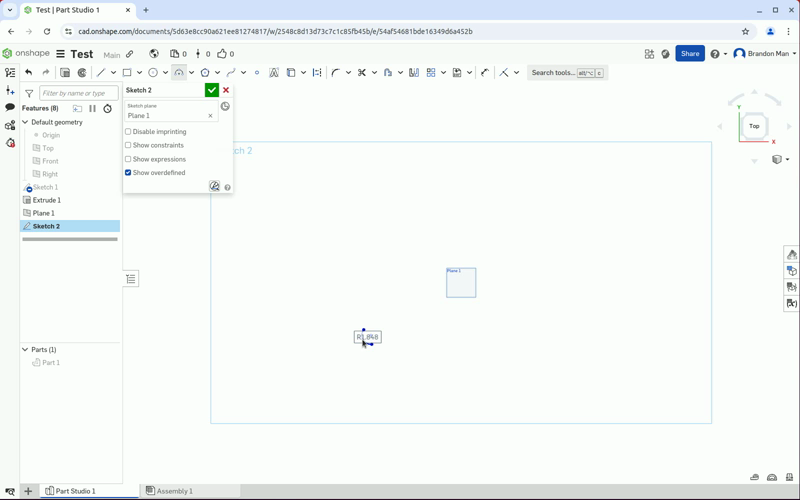
key(l)
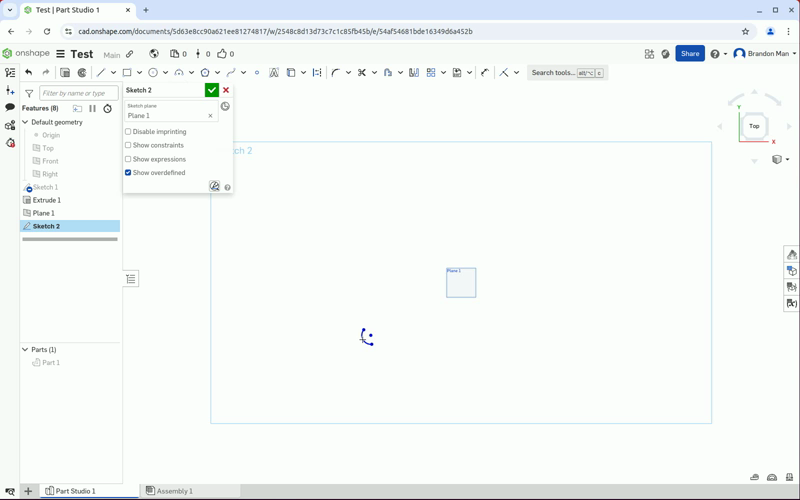
mouse_move(371, 344)
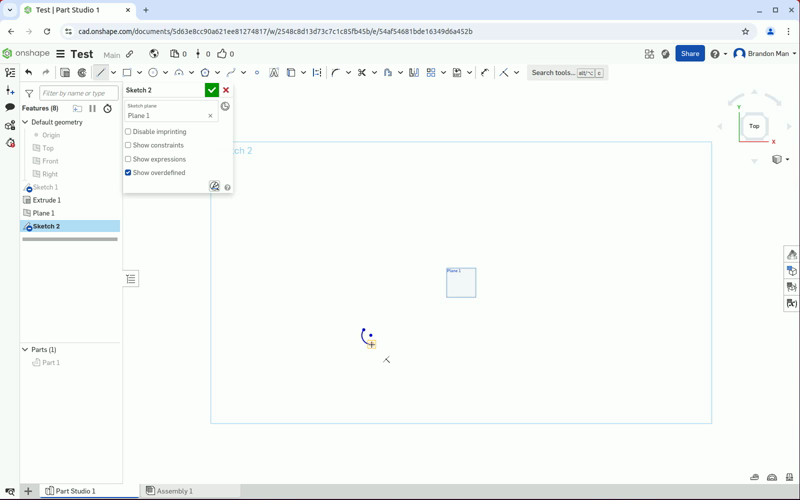
click(371, 344)
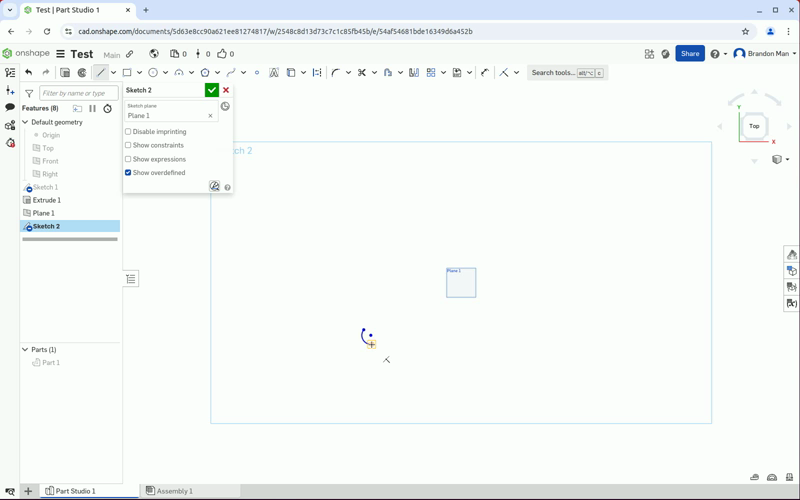
key_down(shift)
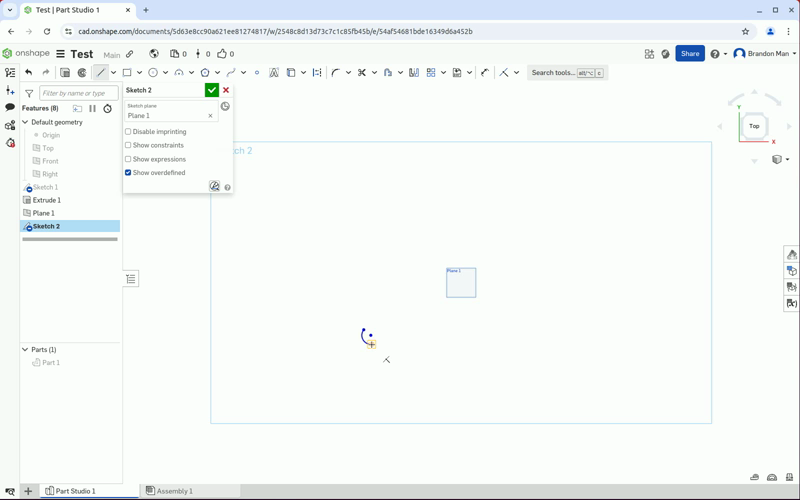
mouse_move(550, 344)
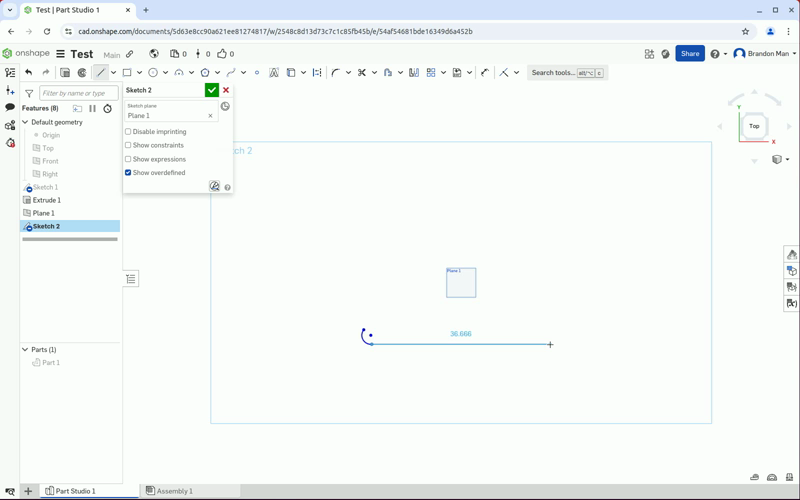
click(550, 344)
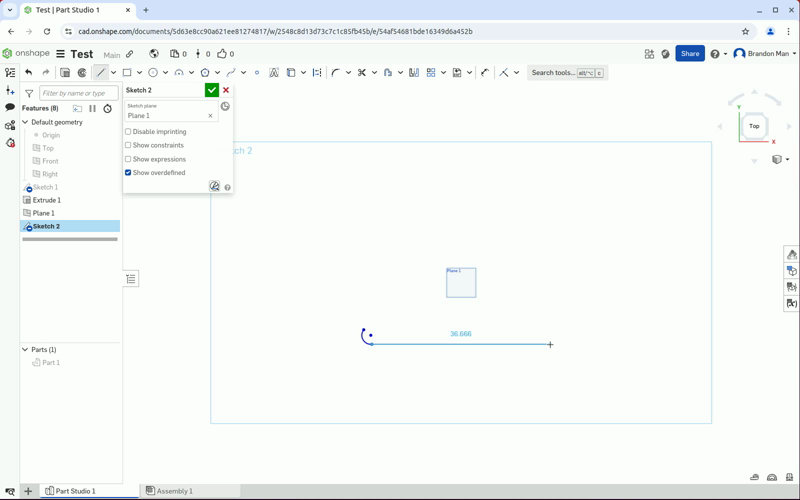
key_up(shift)
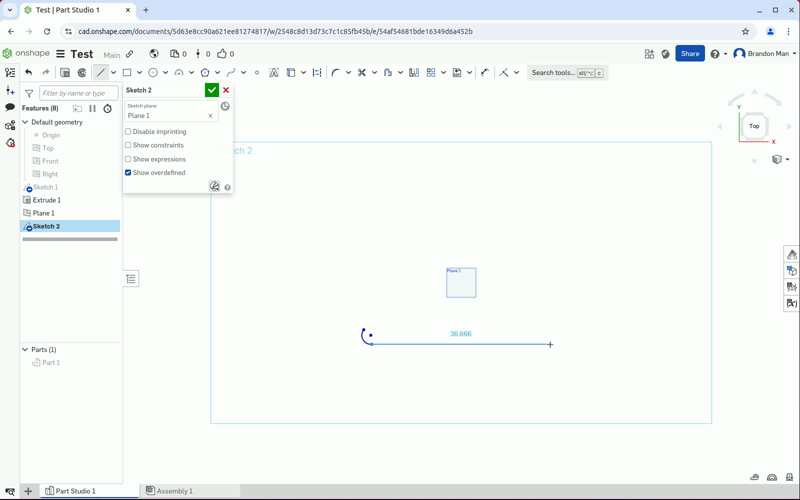
key(esc)
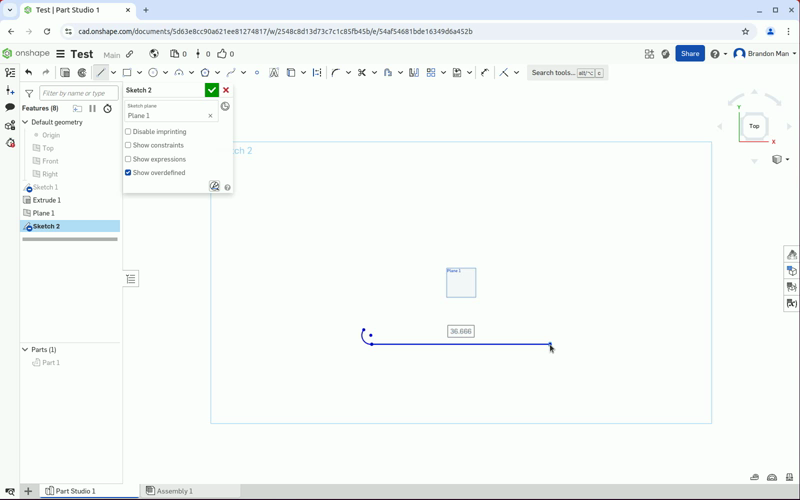
key(a)
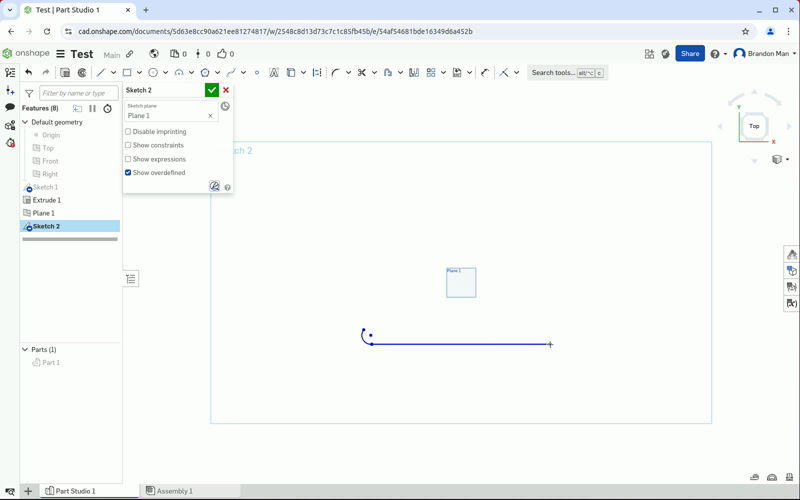
mouse_move(550, 344)
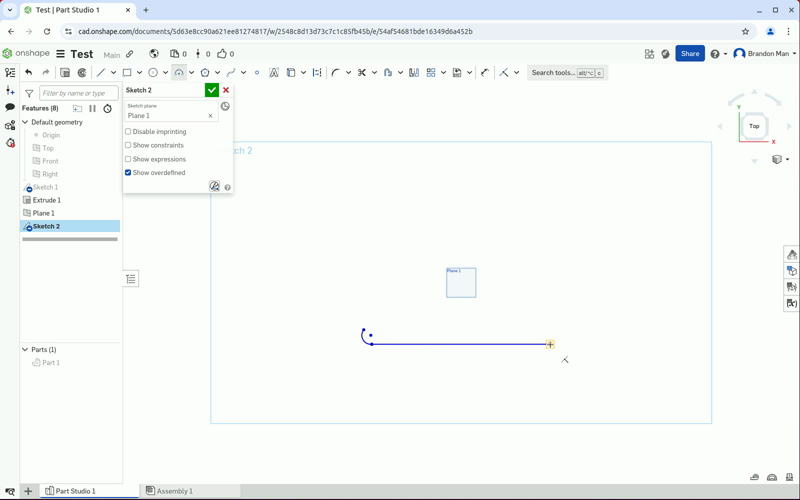
click(550, 344)
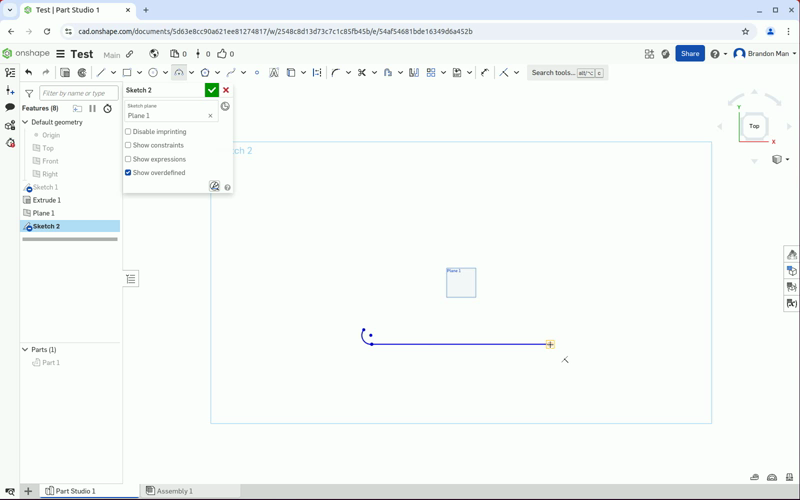
key_down(shift)
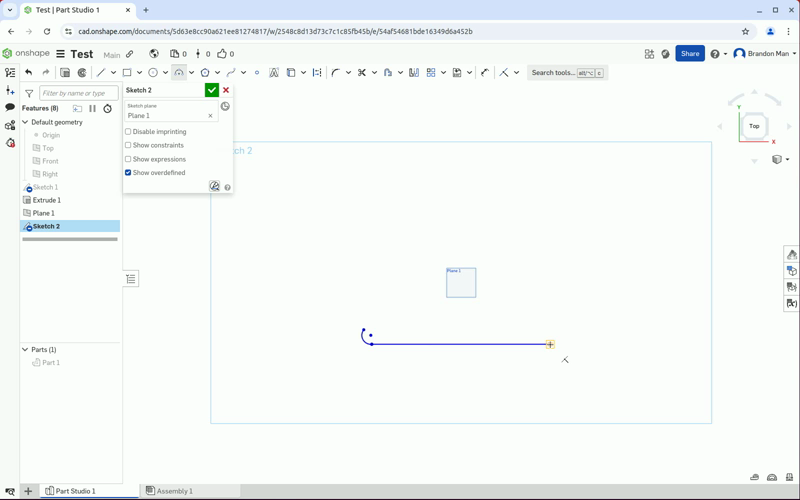
mouse_move(556, 329)
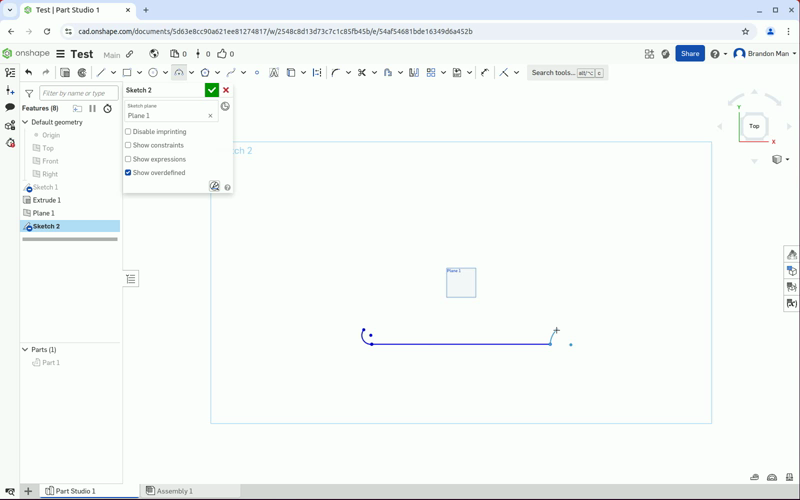
click(556, 329)
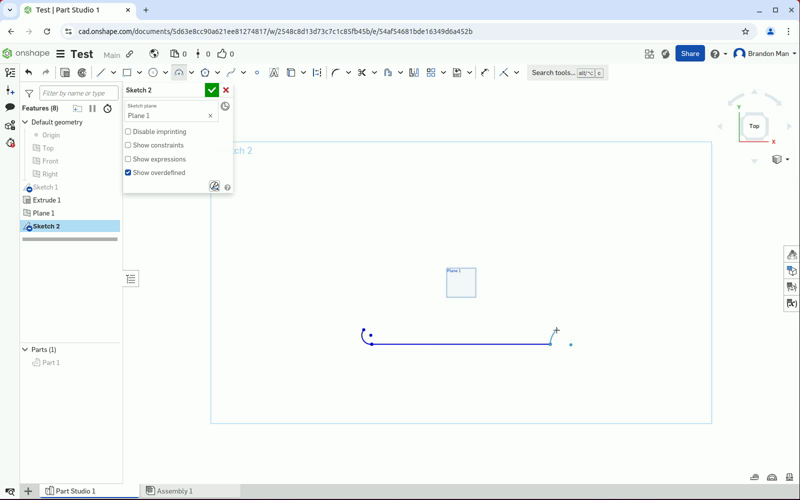
mouse_move(557, 338)
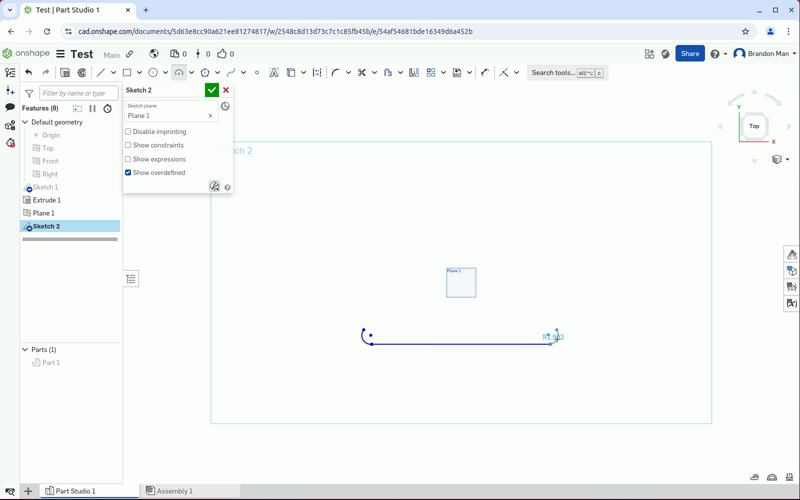
click(557, 338)
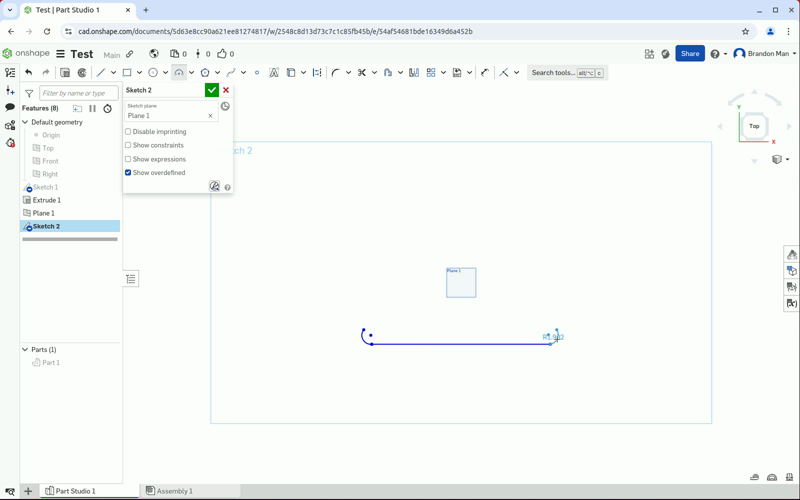
key_up(shift)
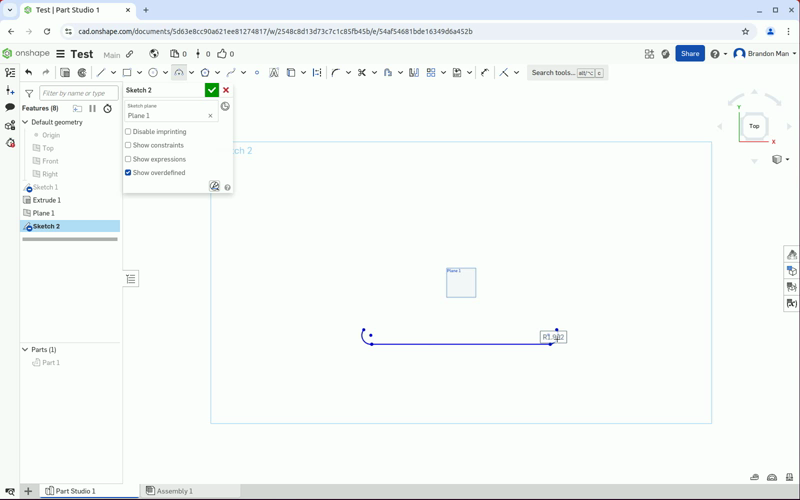
key(esc)
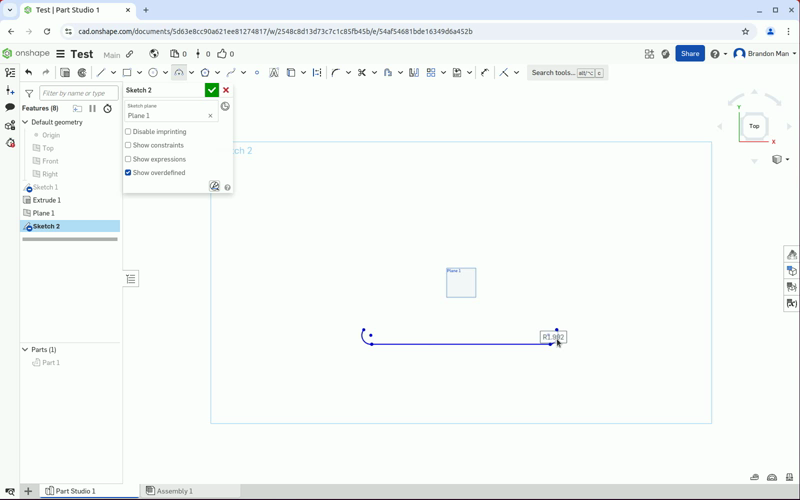
key(l)
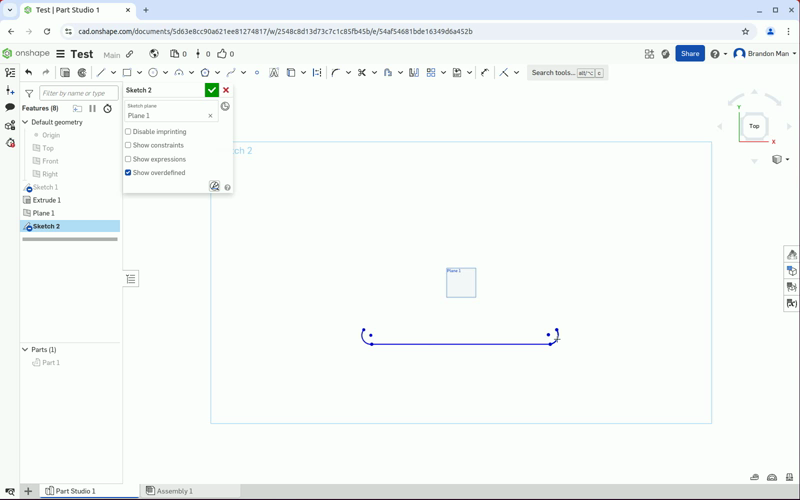
mouse_move(556, 329)
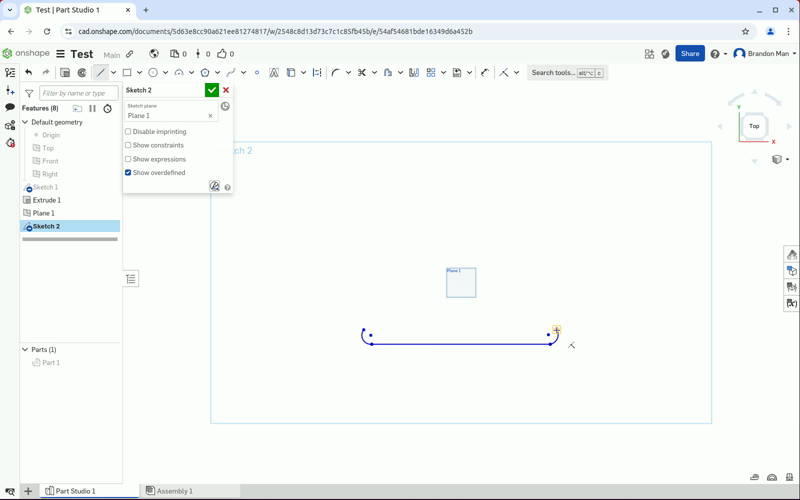
click(556, 329)
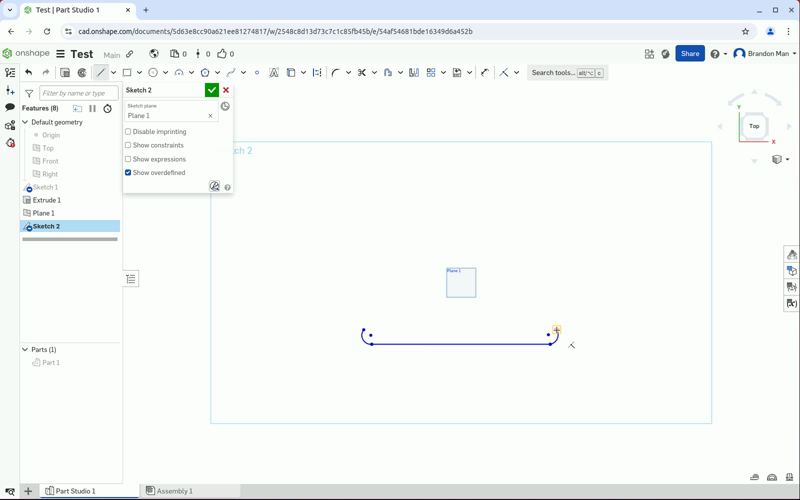
key_down(shift)
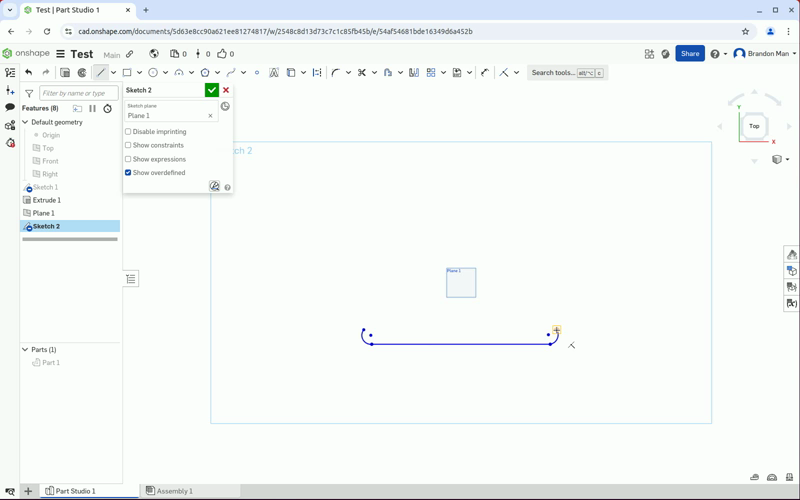
mouse_move(468, 175)
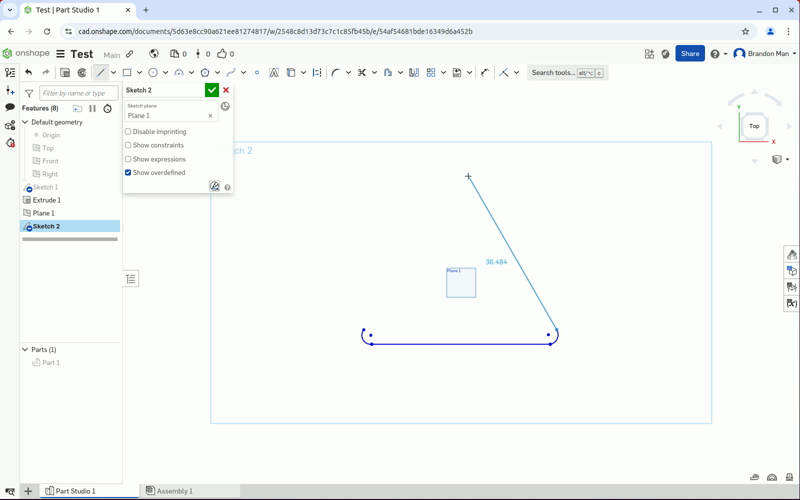
click(468, 175)
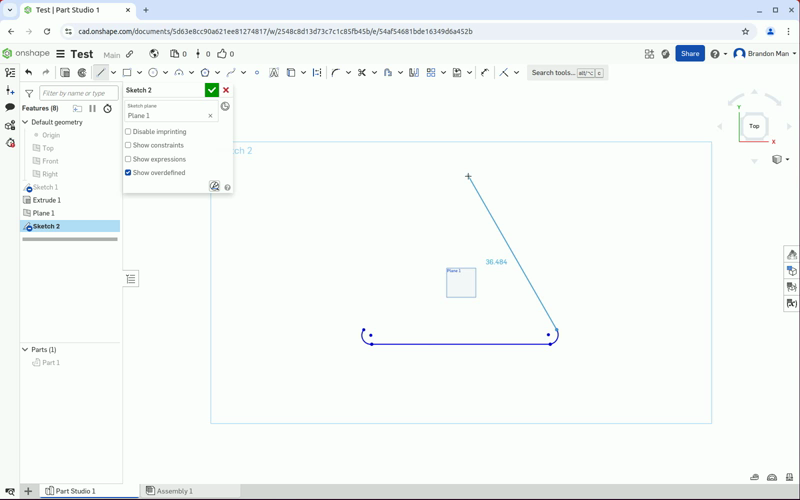
key_up(shift)
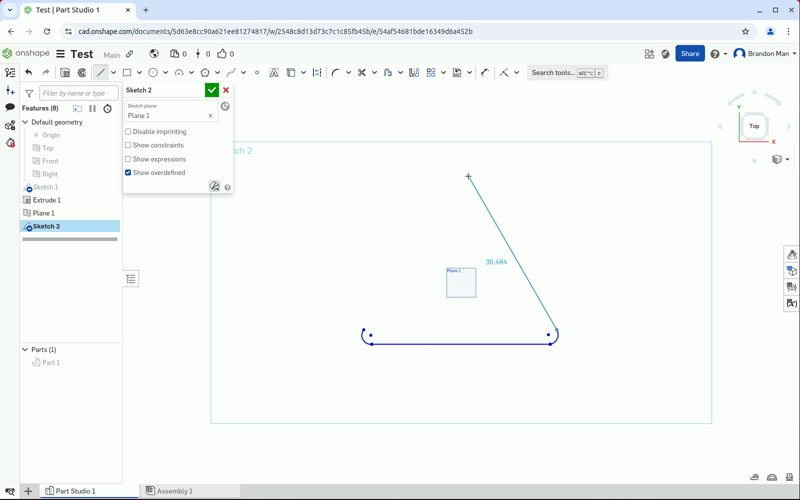
key(esc)
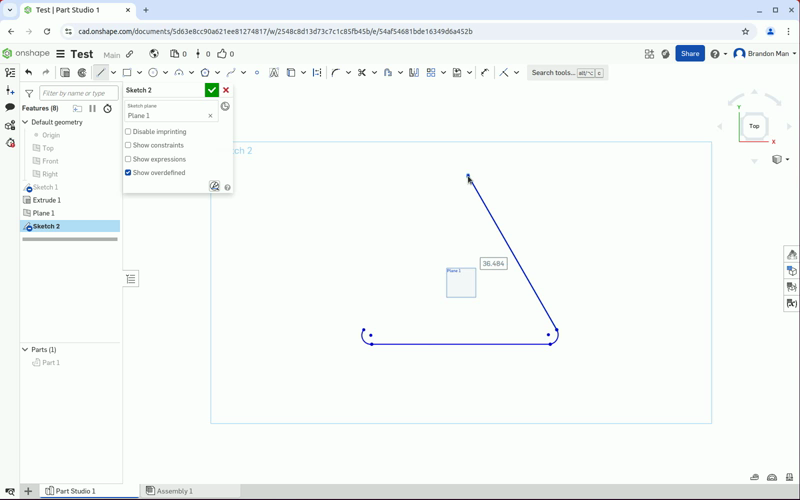
key(a)
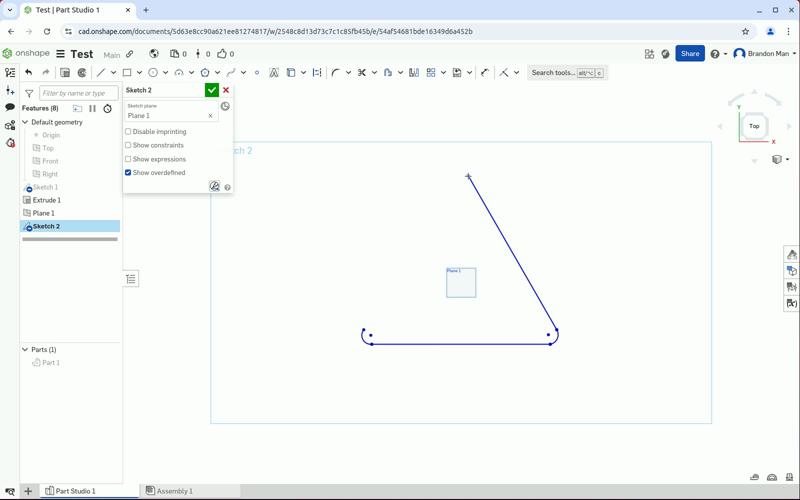
mouse_move(468, 175)
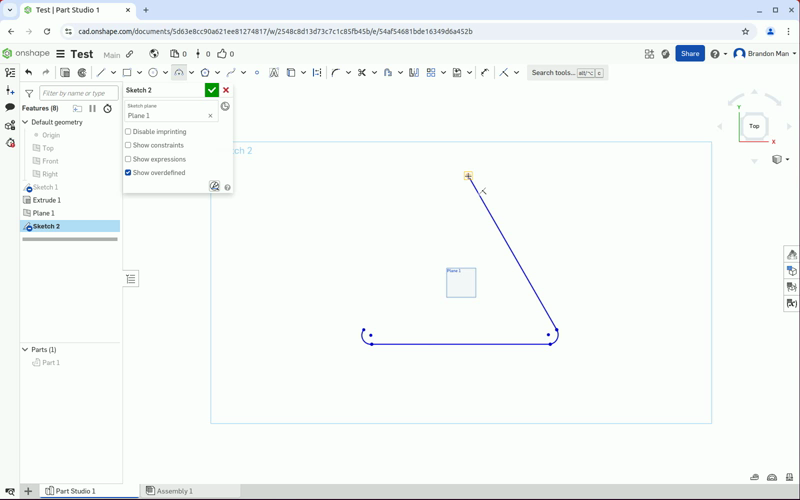
click(468, 175)
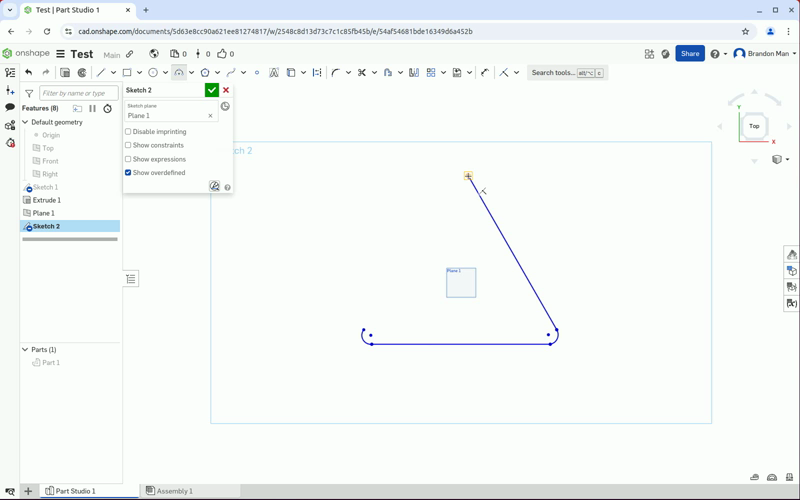
key_down(shift)
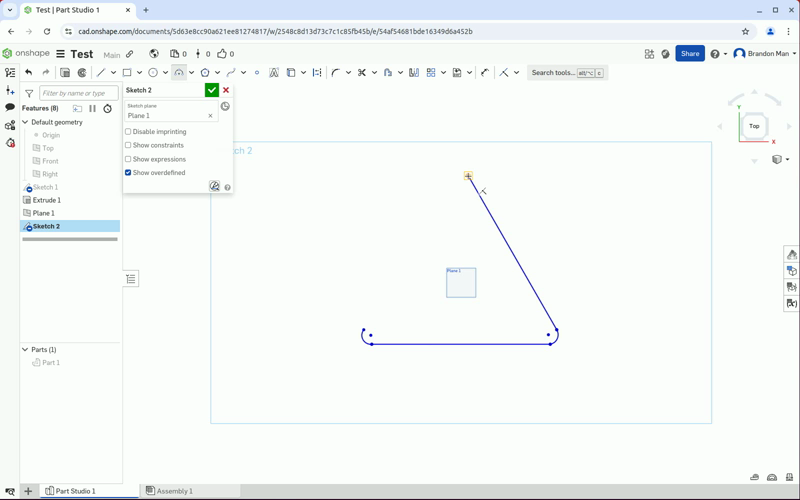
mouse_move(451, 175)
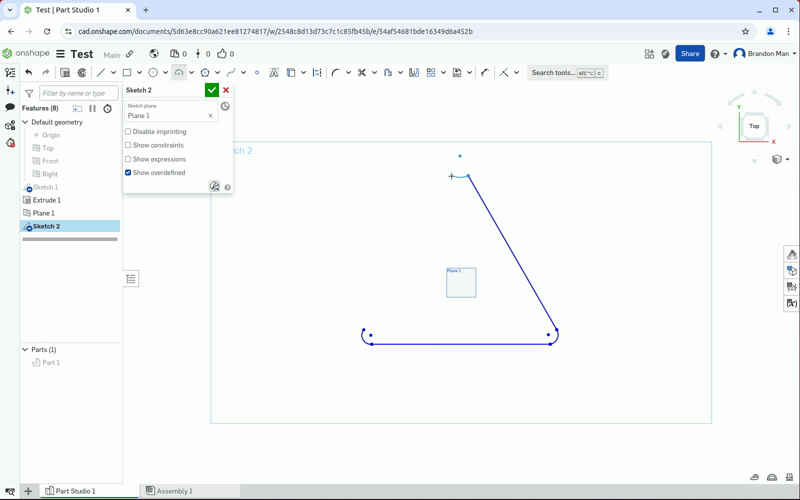
click(451, 175)
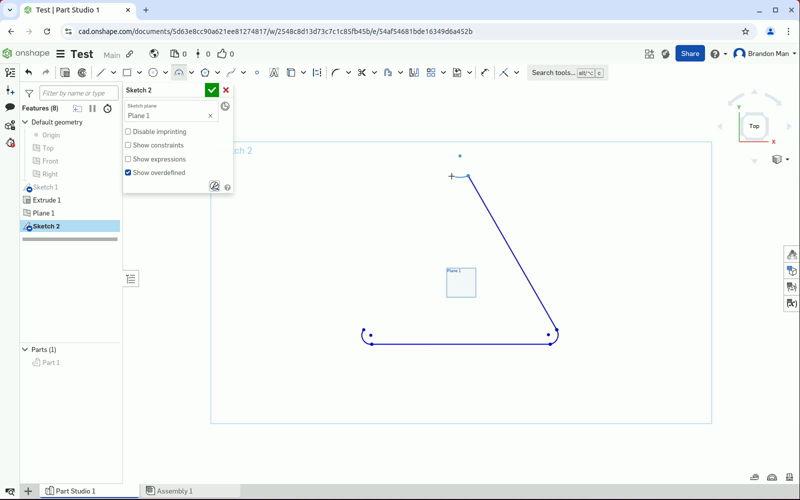
mouse_move(459, 171)
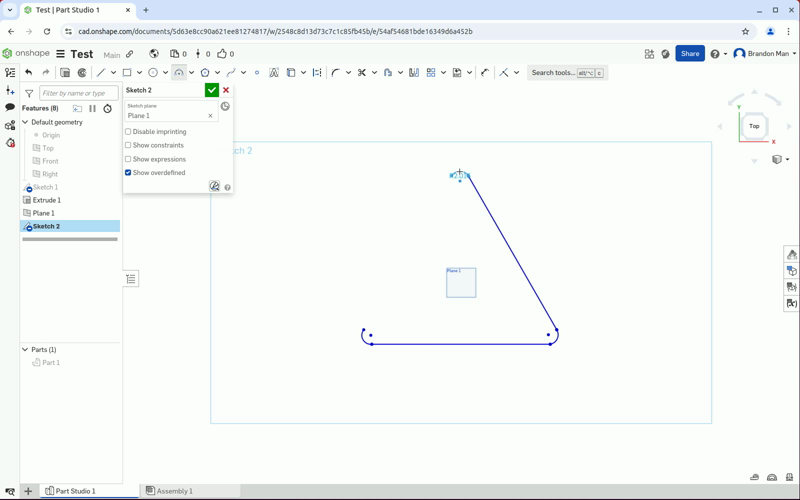
click(459, 171)
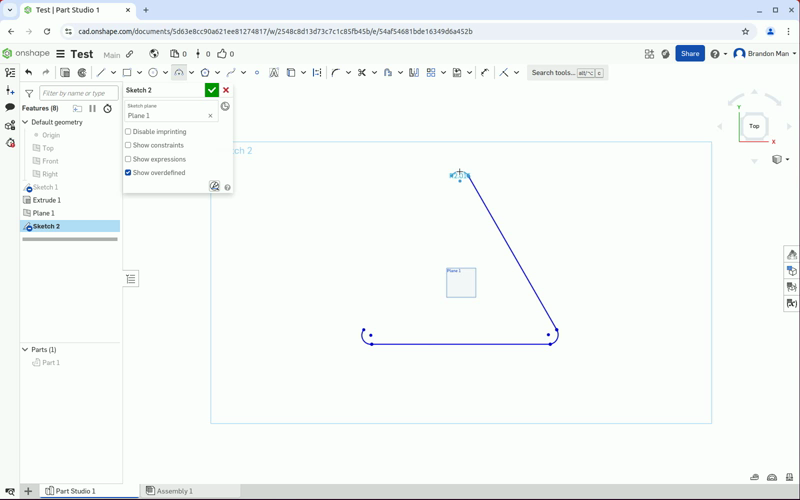
key_up(shift)
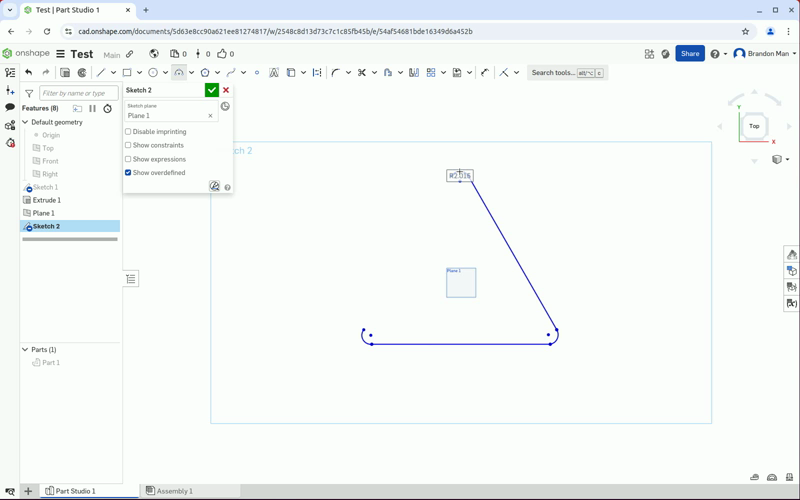
key(esc)
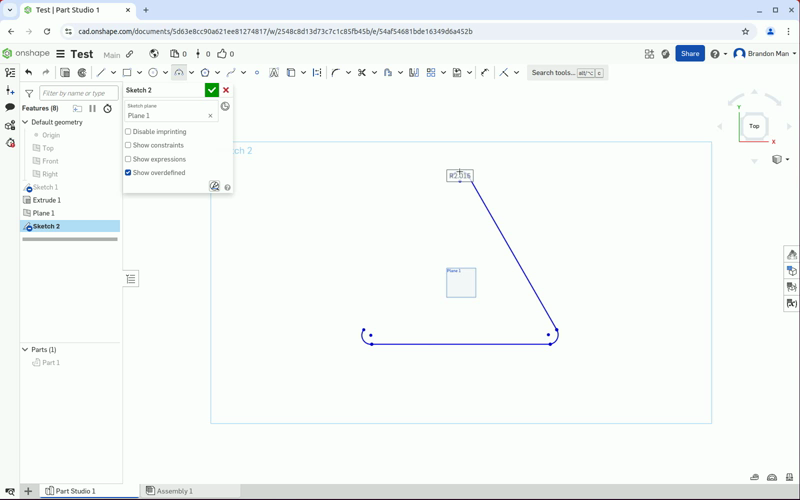
key(l)
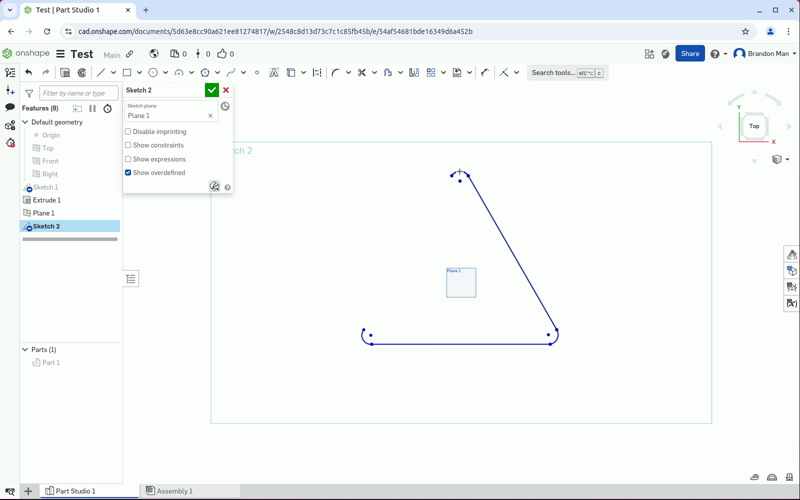
mouse_move(451, 175)
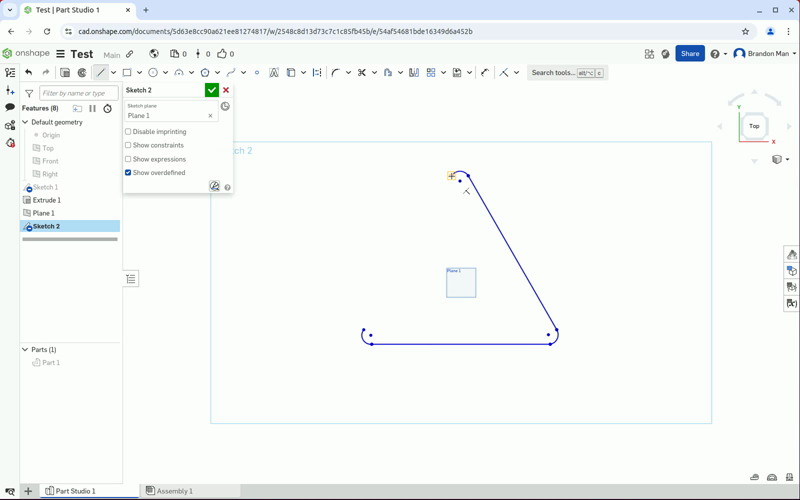
click(451, 175)
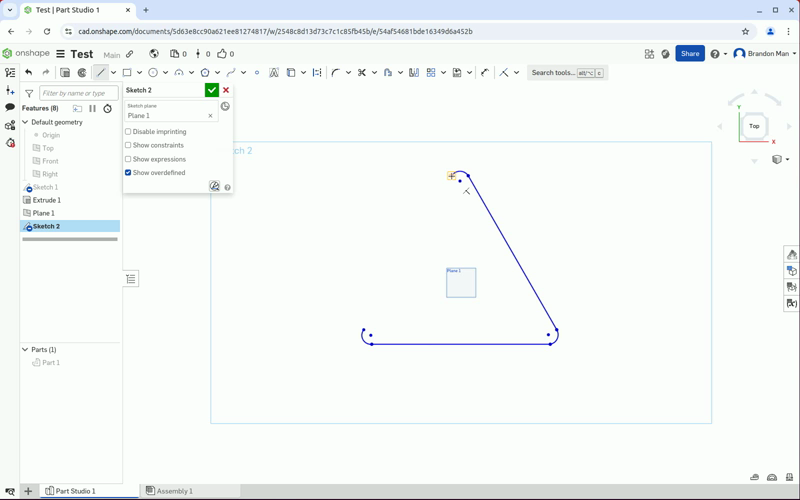
key_down(shift)
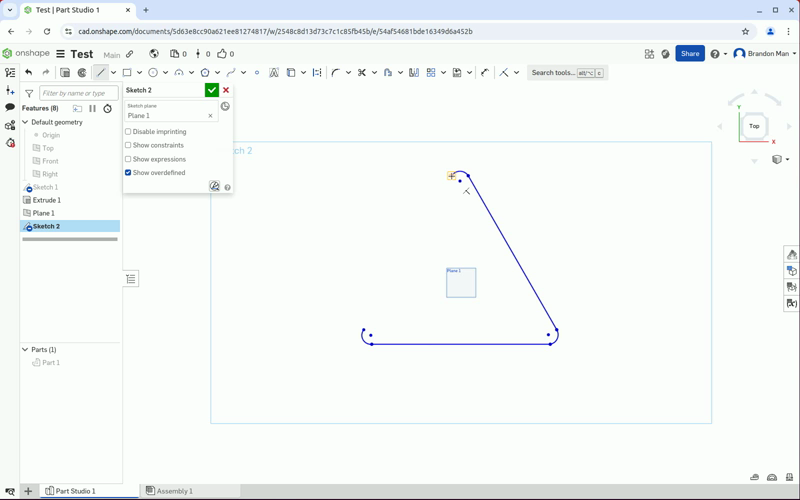
mouse_move(363, 329)
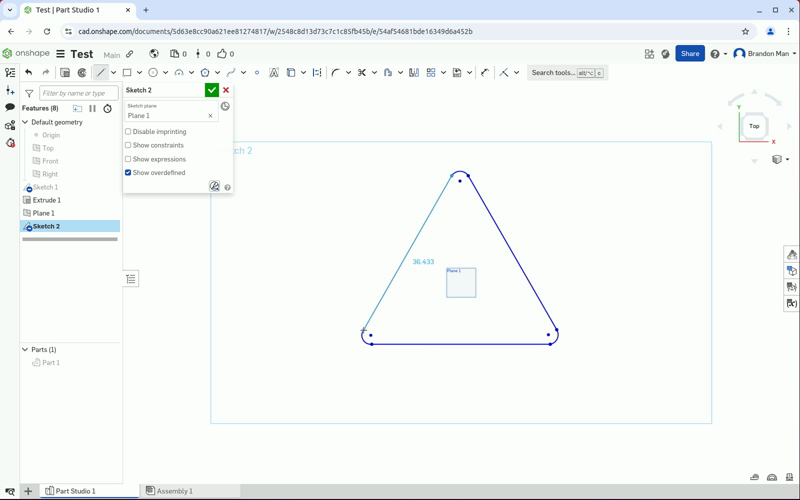
key_up(shift)
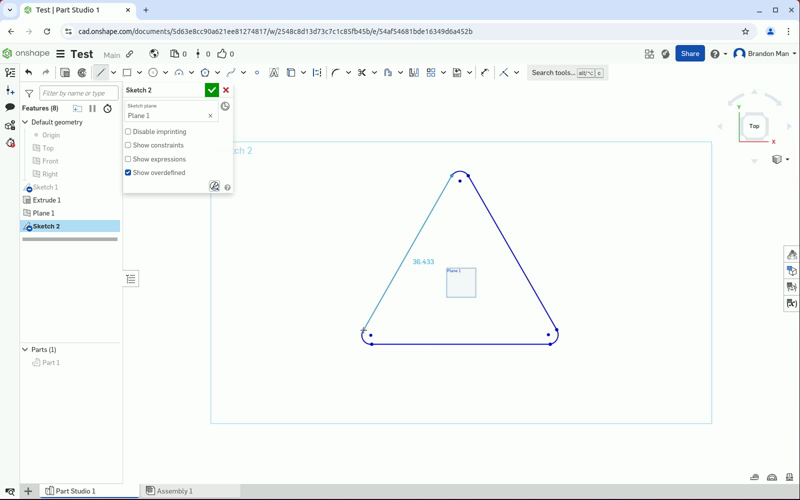
click(363, 329)
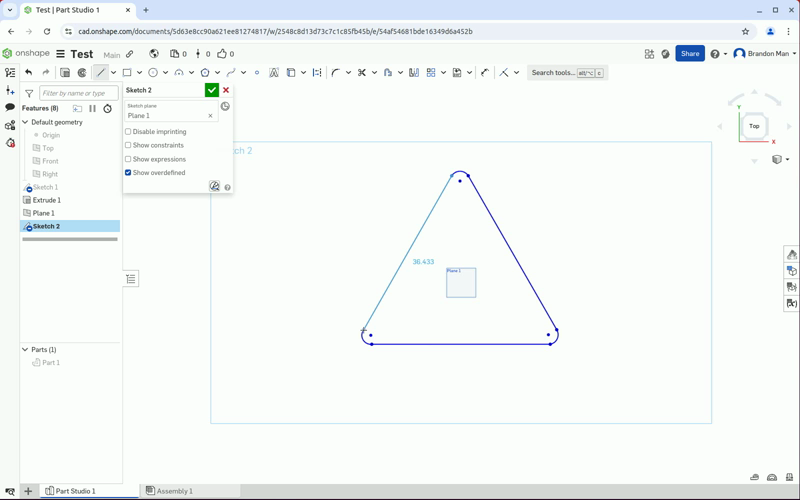
key(esc)
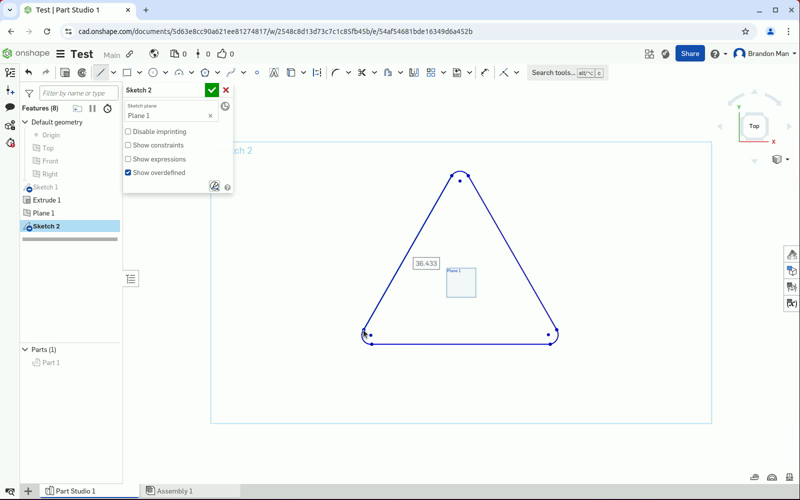
key(a)
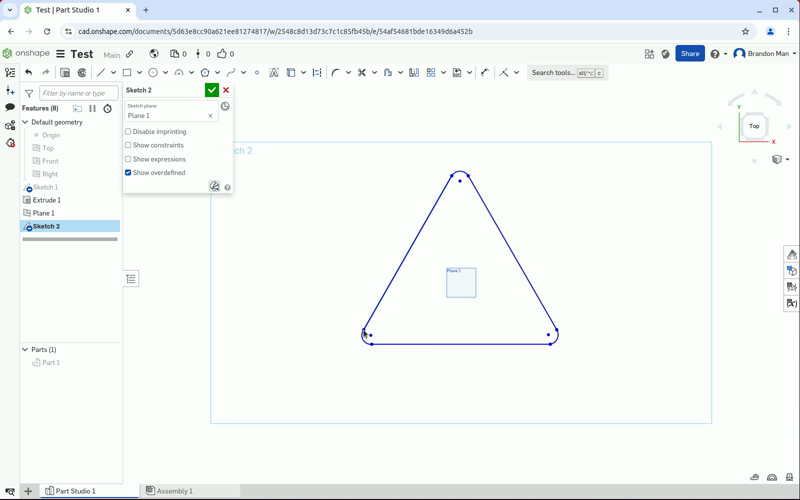
key_down(shift)
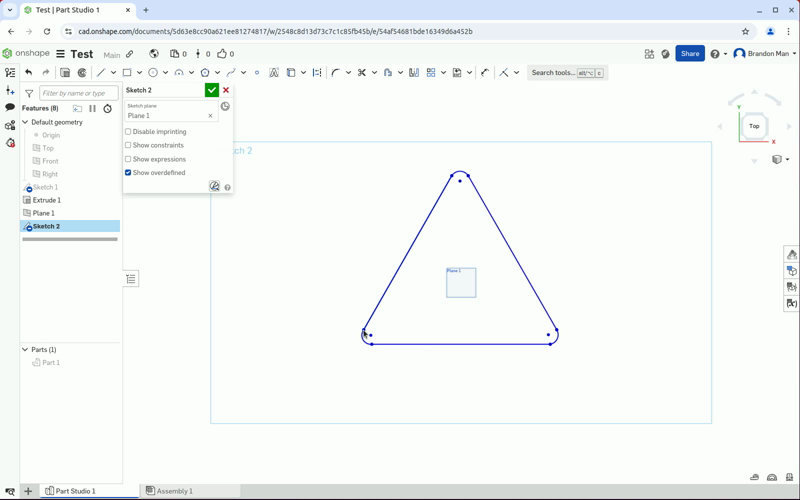
mouse_move(367, 331)
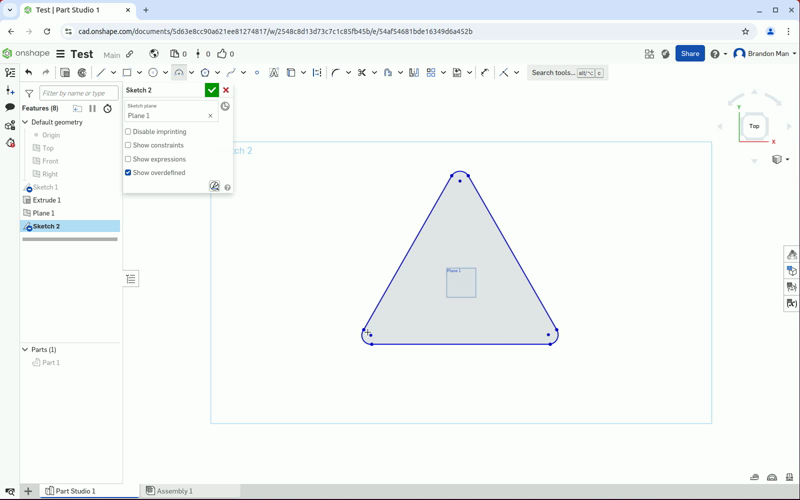
click(367, 331)
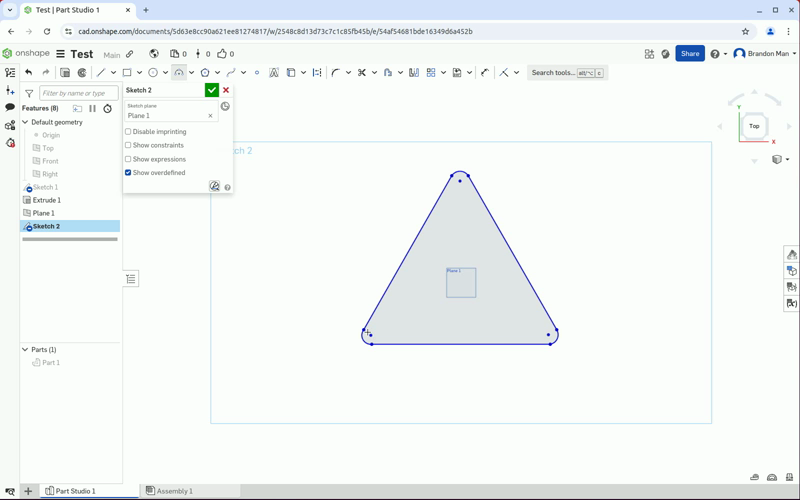
key_up(shift)
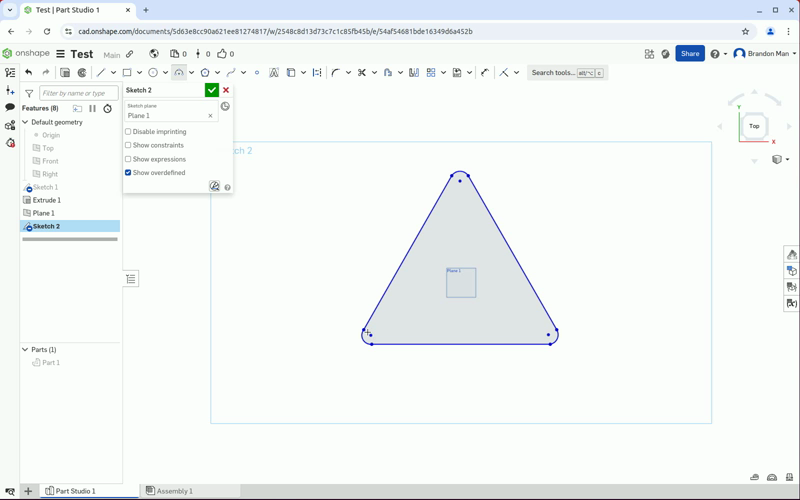
key_down(shift)
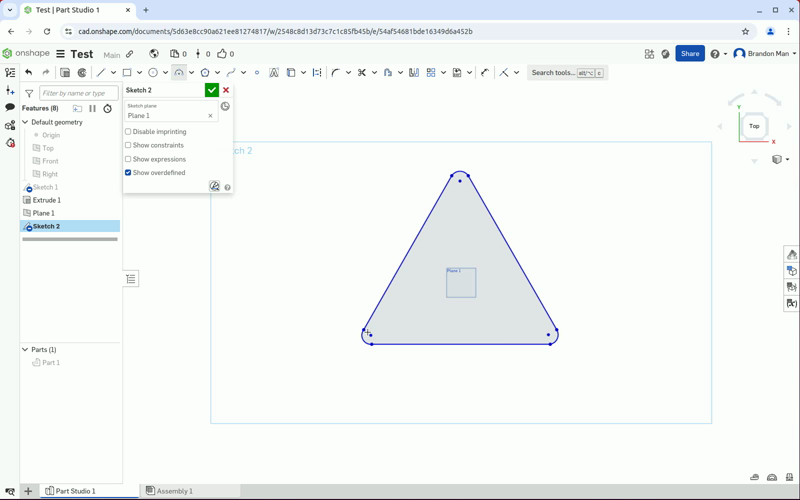
mouse_move(371, 337)
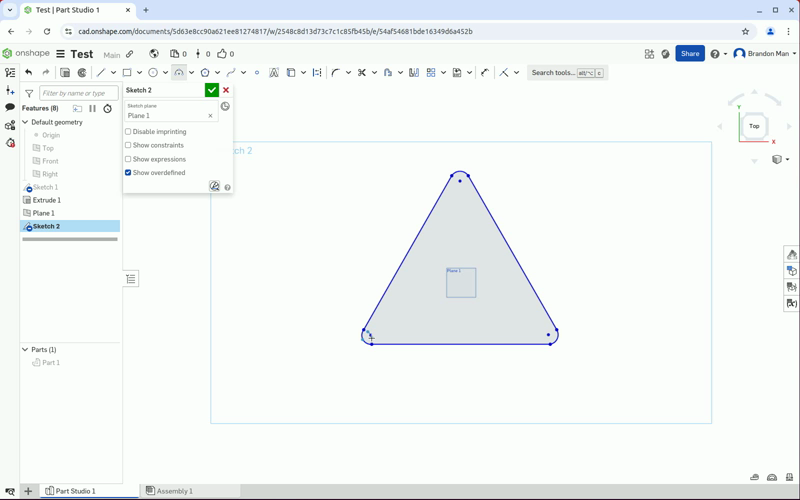
scroll(6)
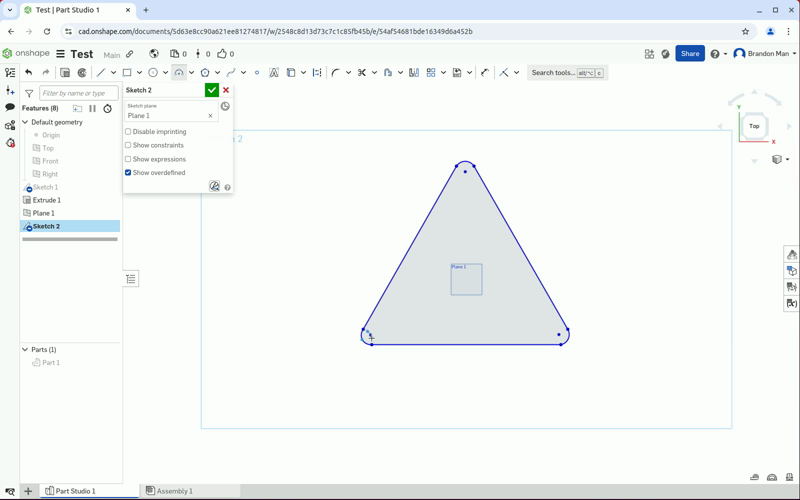
scroll(6)
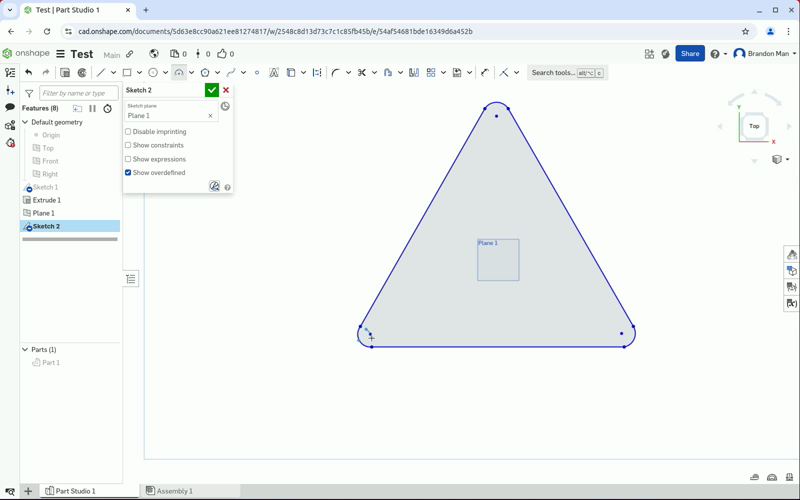
scroll(6)
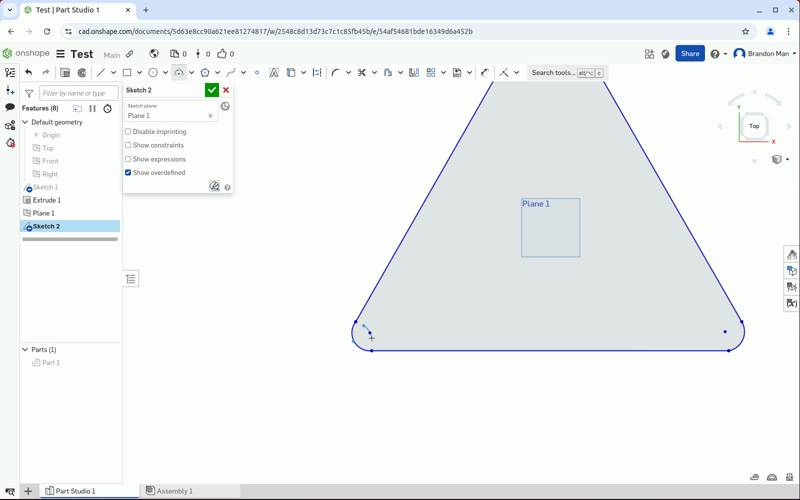
scroll(6)
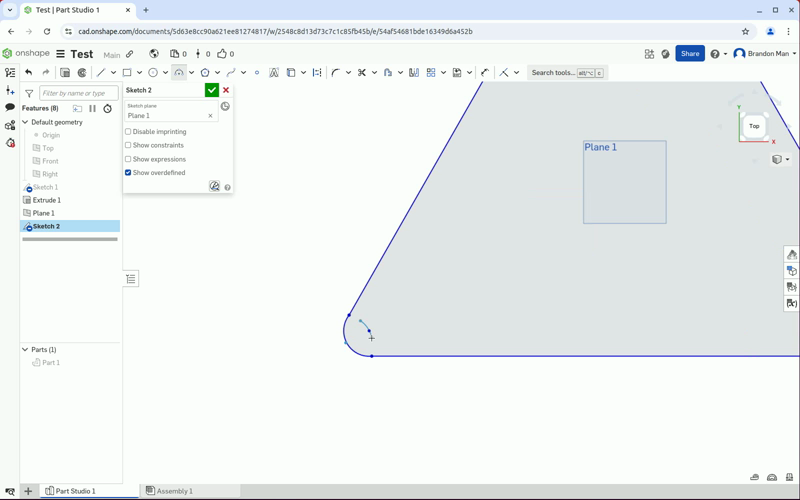
scroll(6)
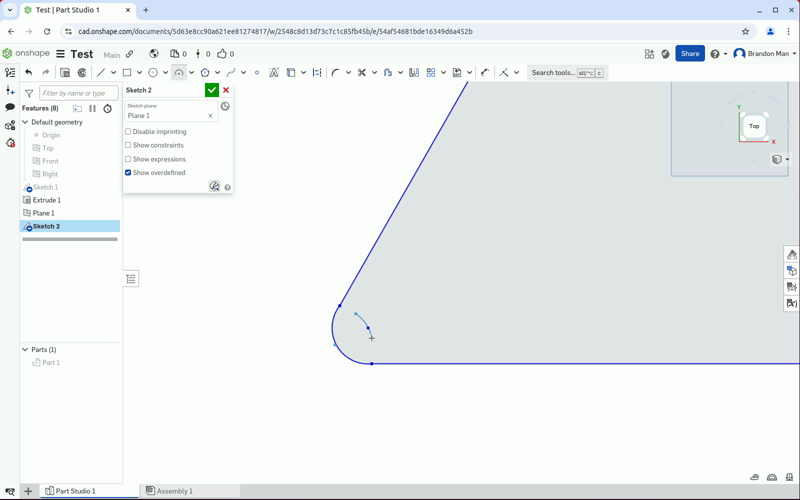
scroll(6)
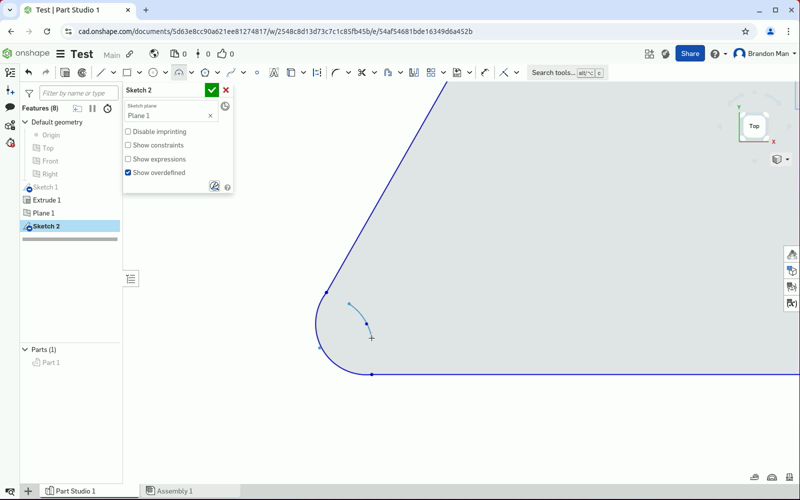
scroll(6)
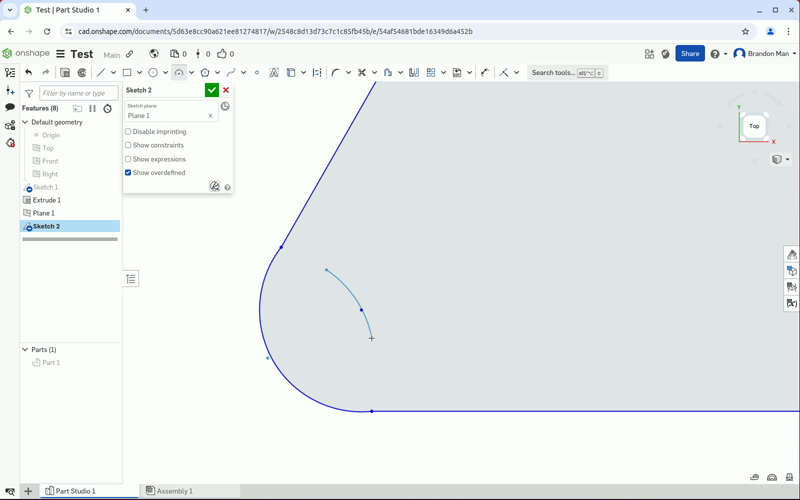
click(371, 337)
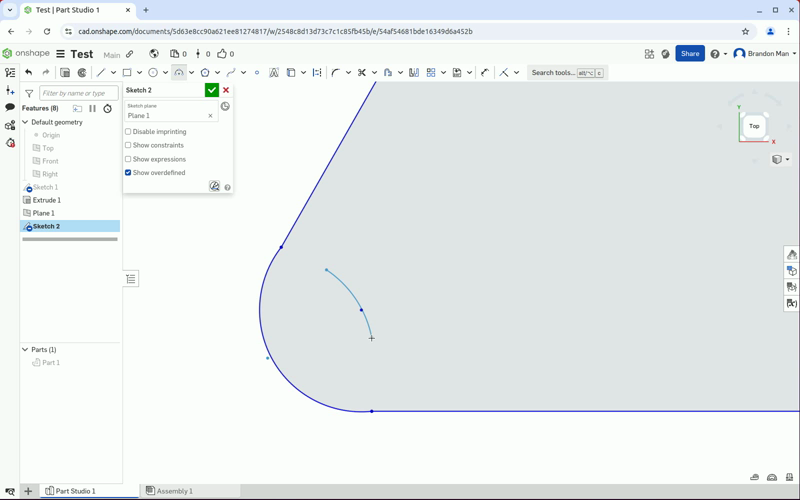
scroll(-6)
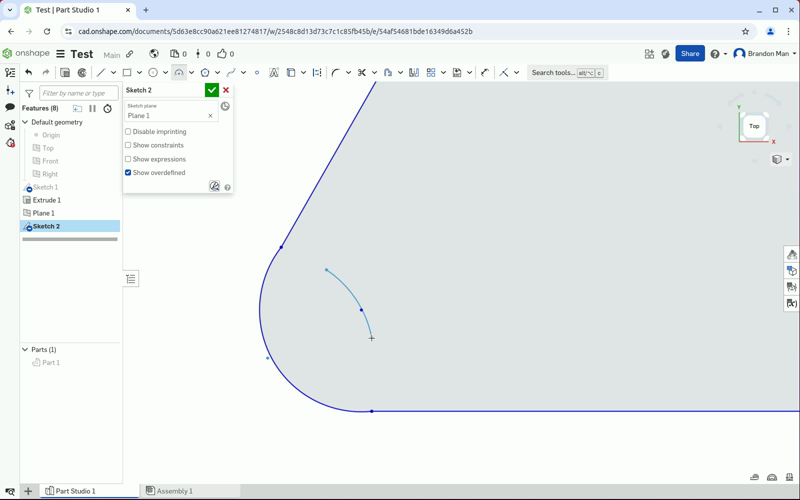
scroll(-6)
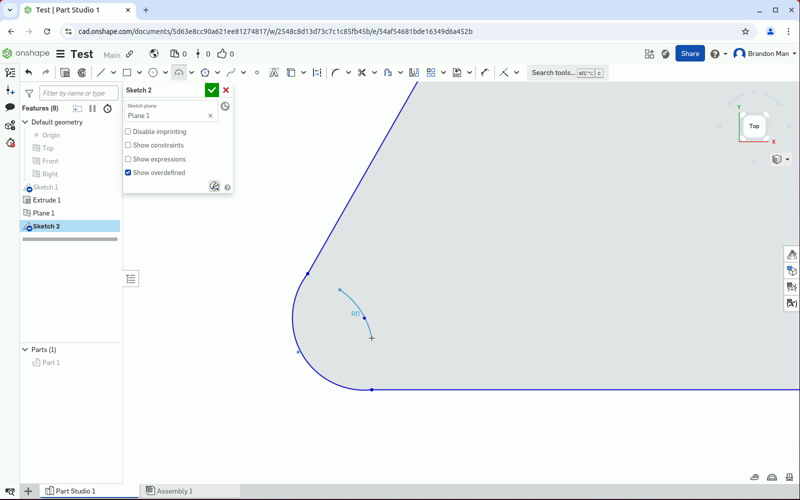
scroll(-6)
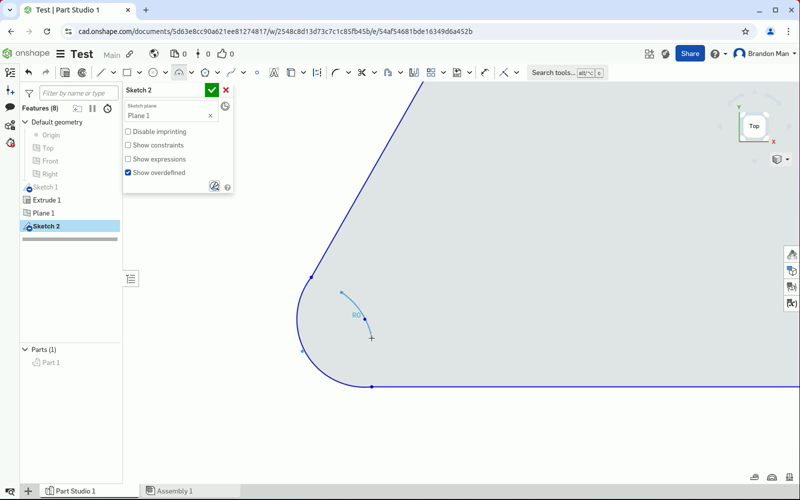
scroll(-6)
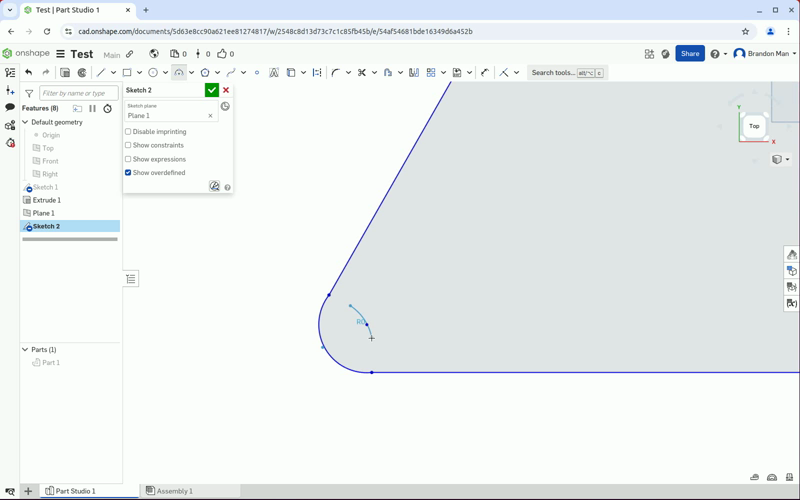
scroll(-6)
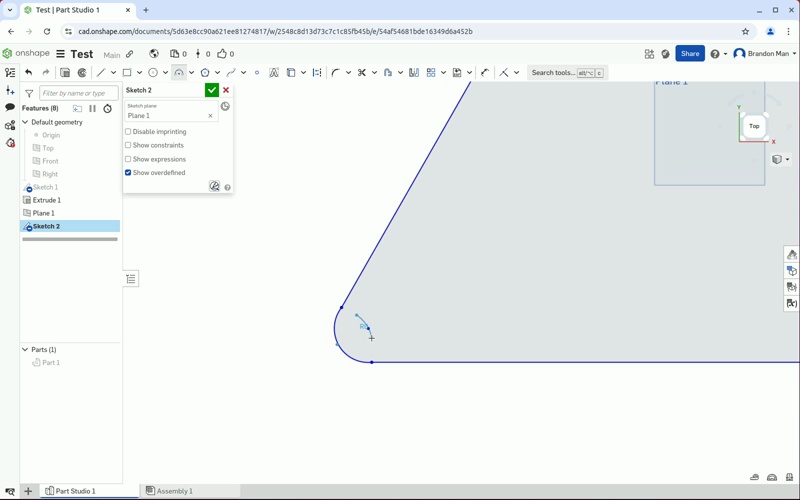
scroll(-6)
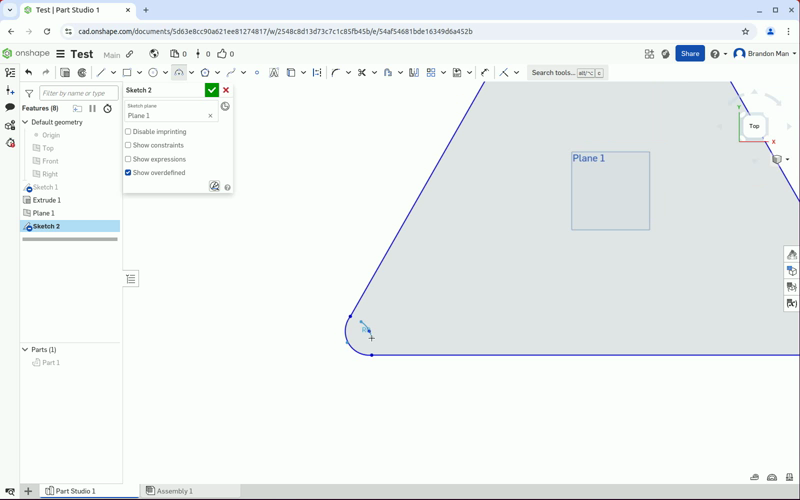
scroll(-6)
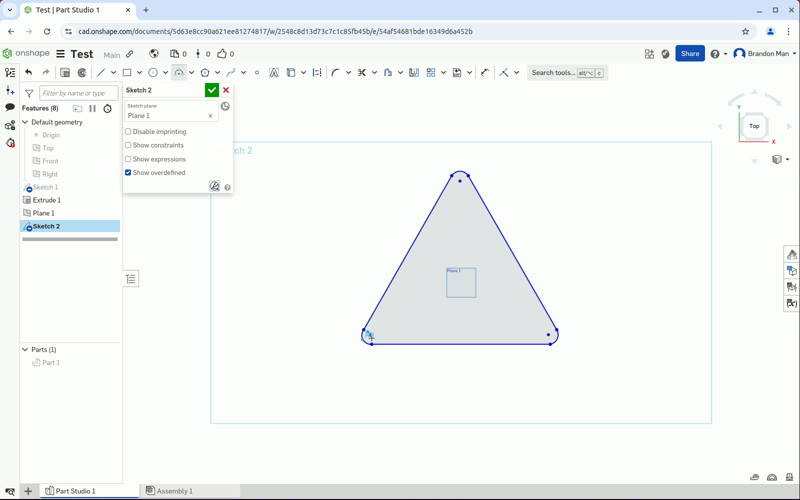
mouse_move(367, 336)
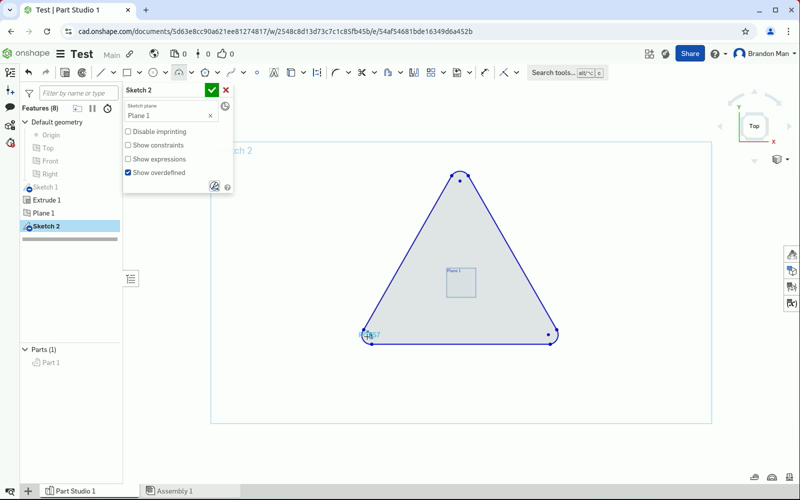
scroll(6)
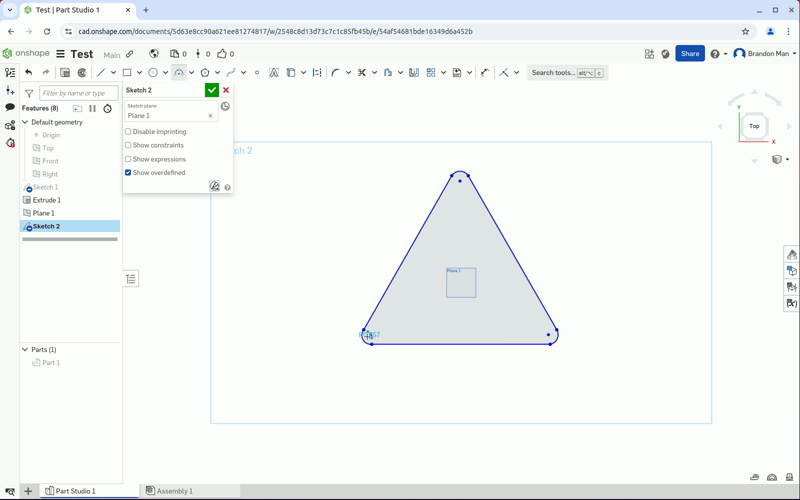
scroll(6)
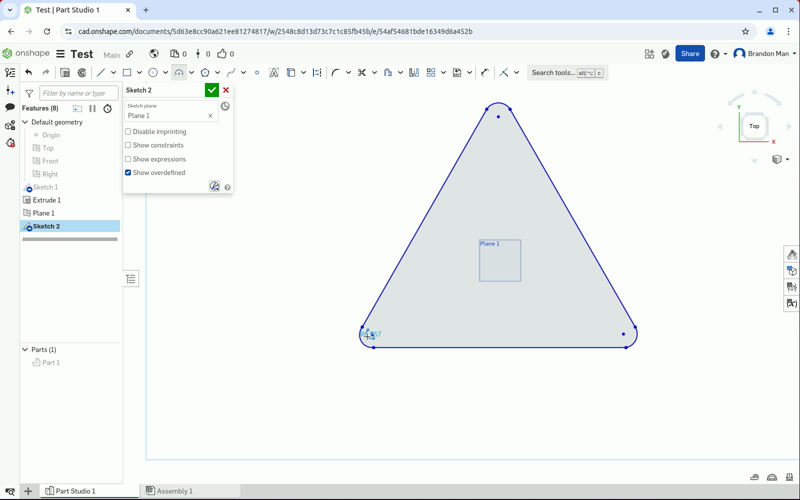
scroll(6)
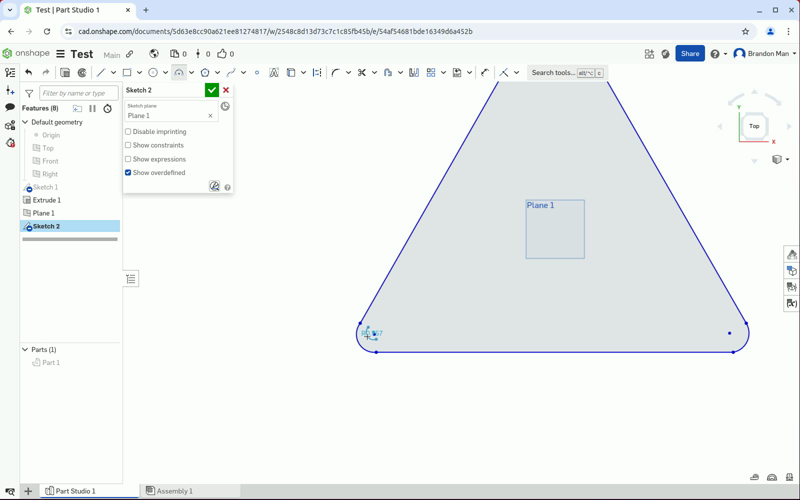
scroll(6)
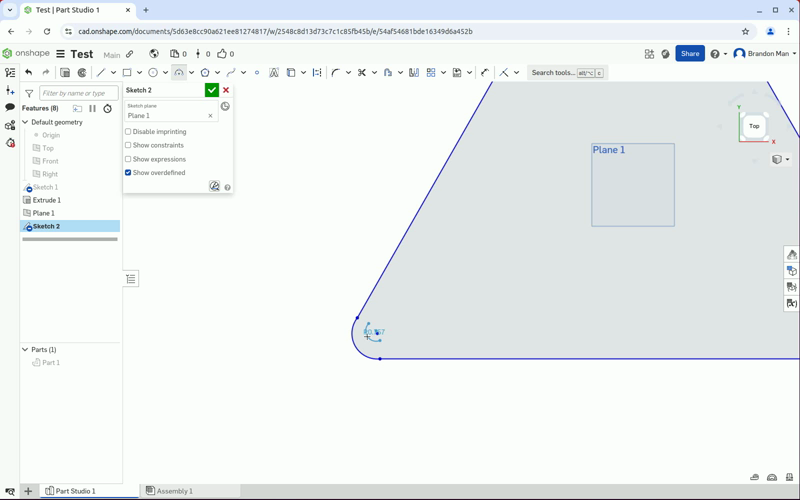
scroll(6)
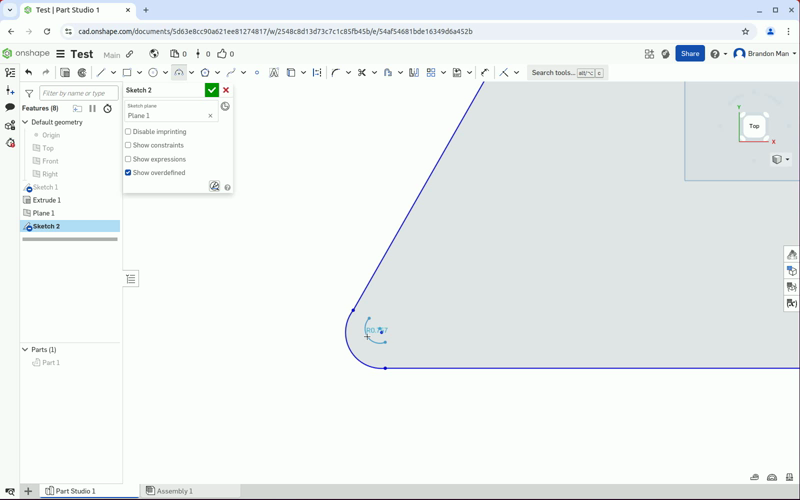
scroll(6)
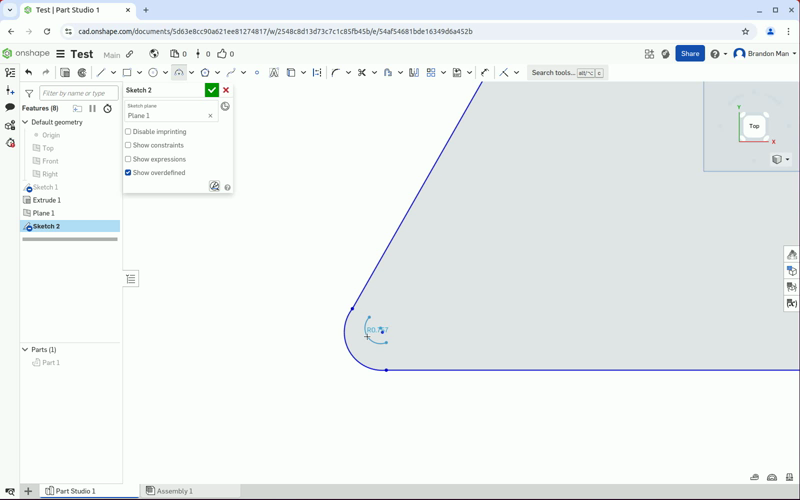
scroll(6)
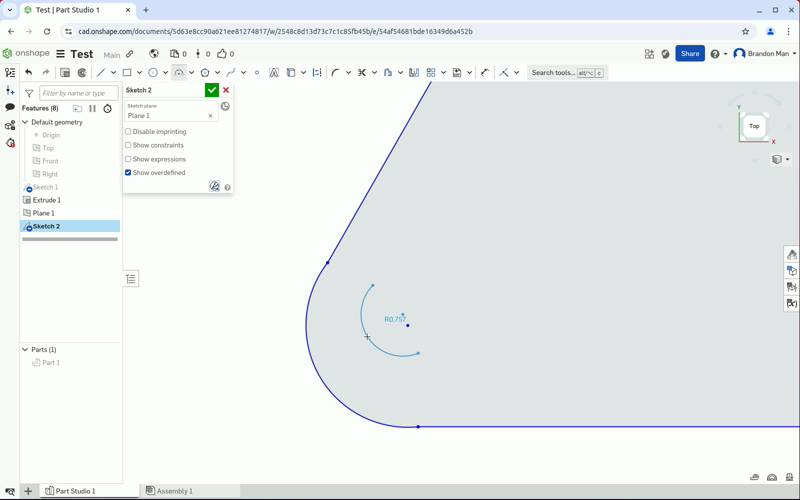
click(367, 336)
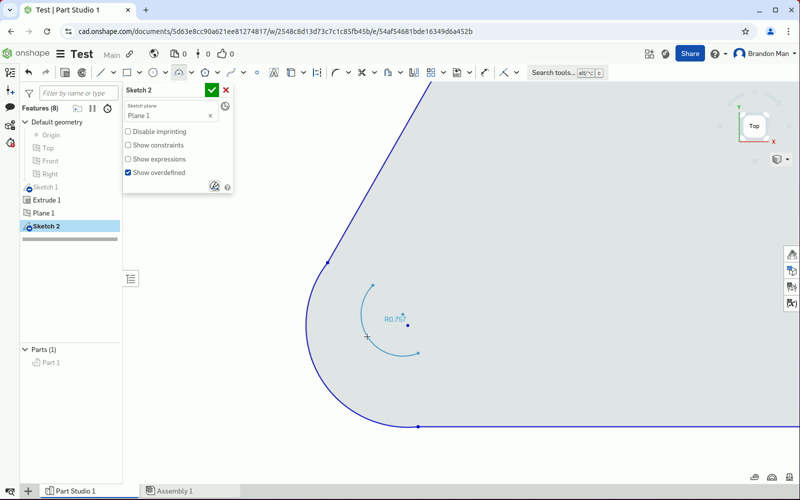
scroll(-6)
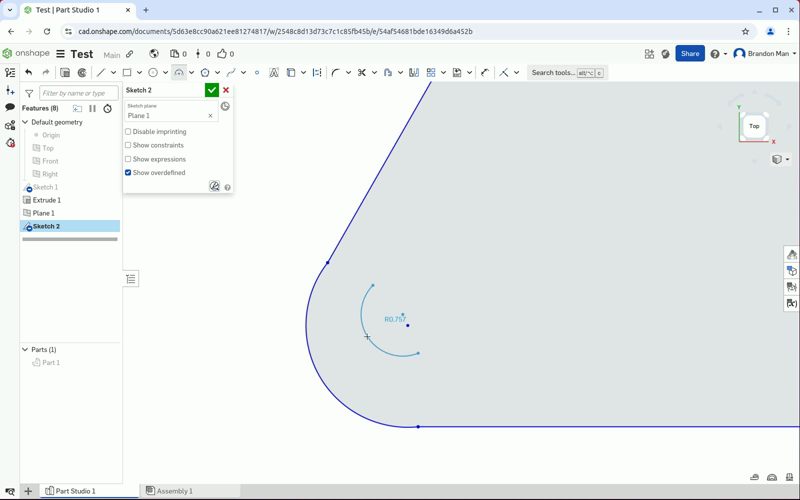
scroll(-6)
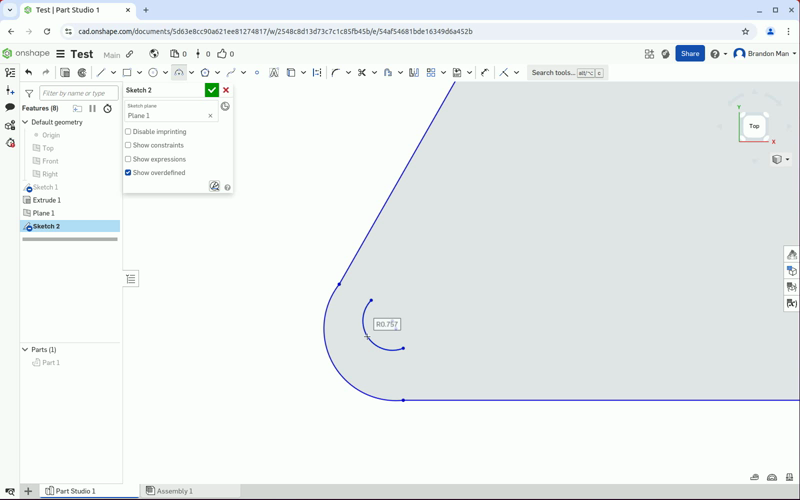
scroll(-6)
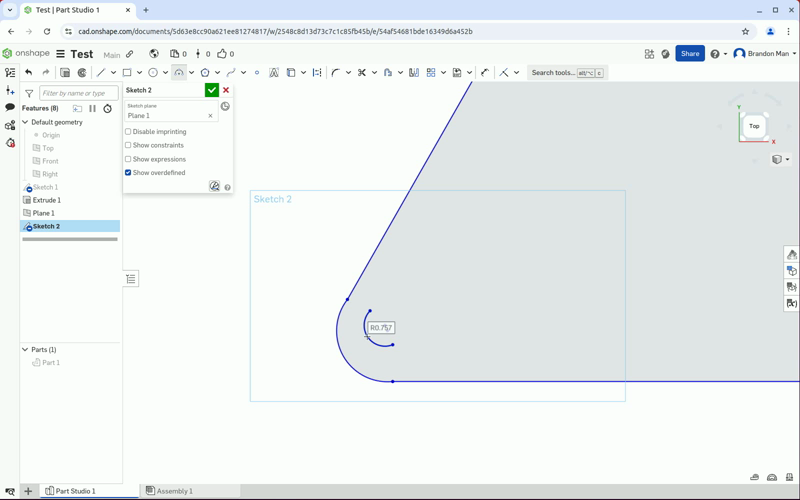
scroll(-6)
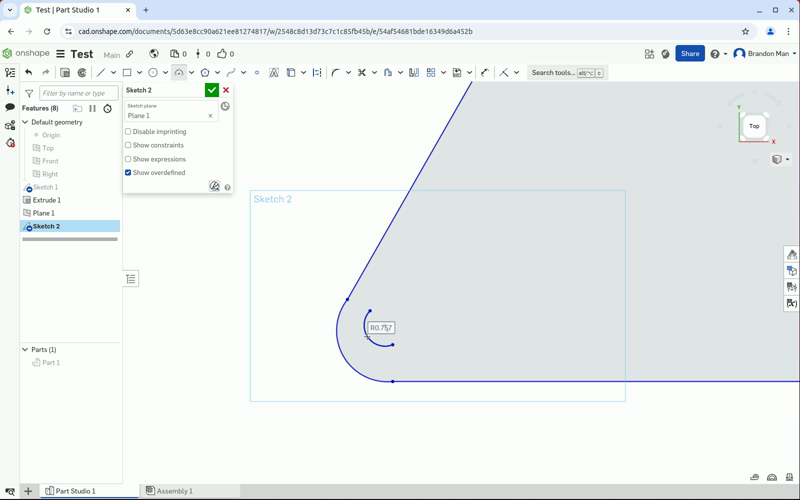
scroll(-6)
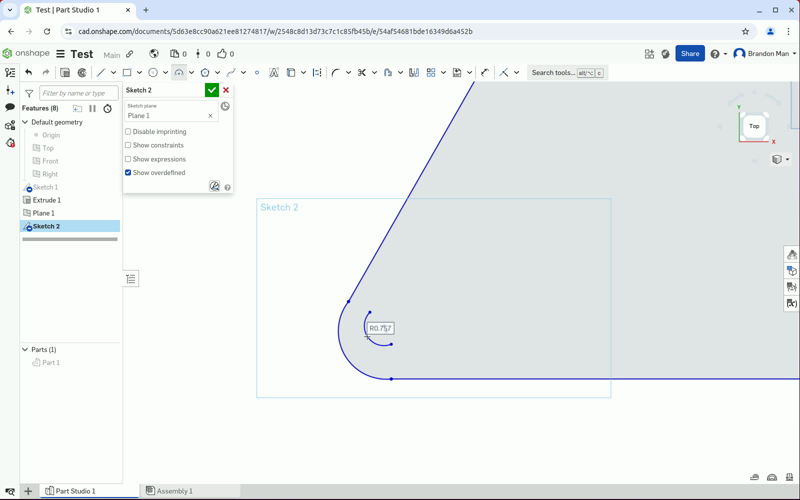
scroll(-6)
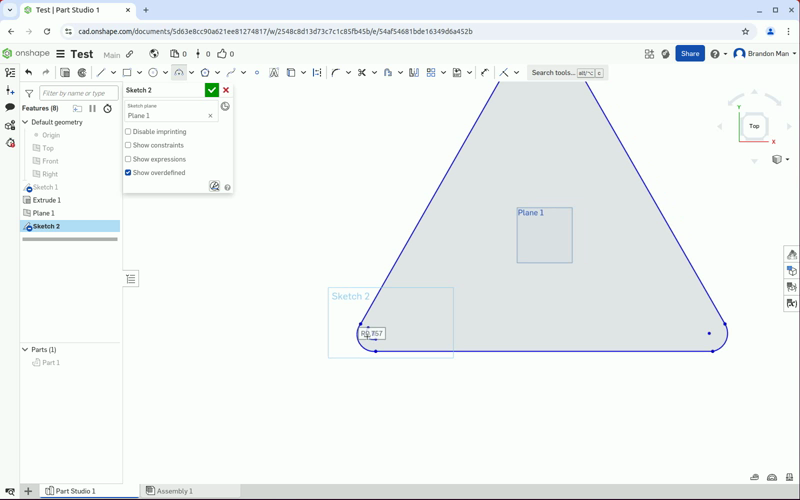
scroll(-6)
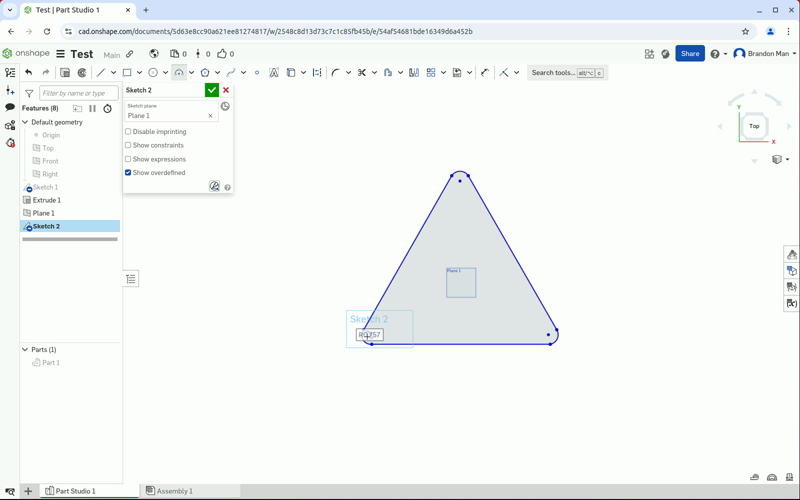
key_up(shift)
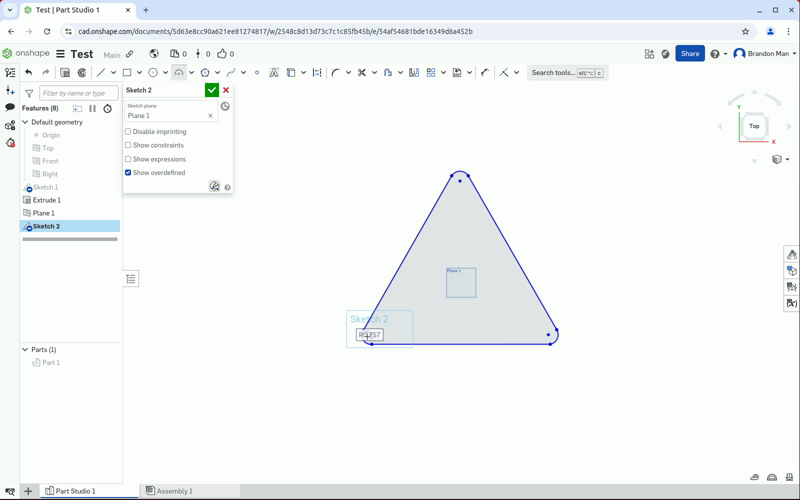
key(esc)
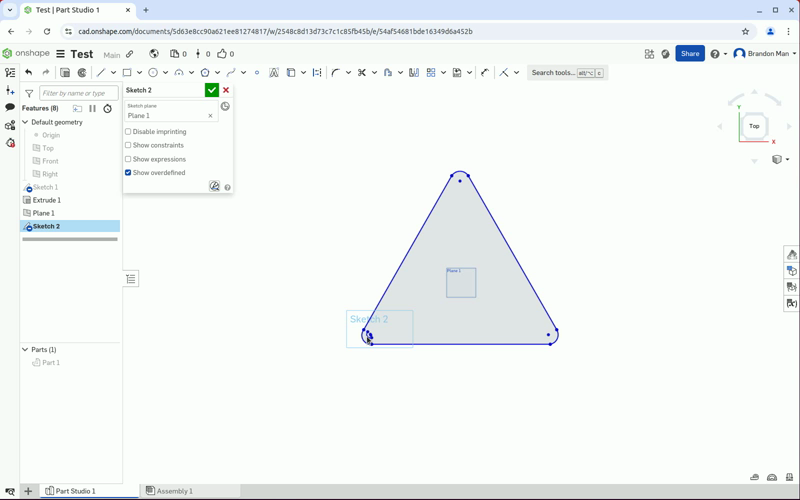
key(l)
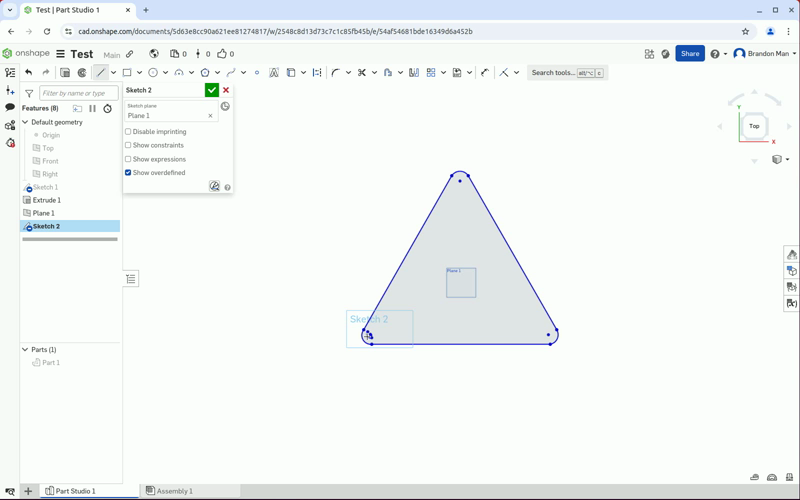
mouse_move(371, 337)
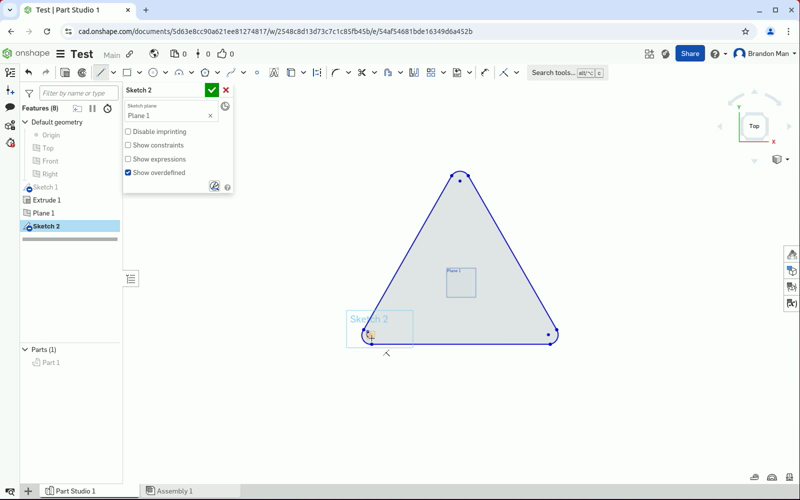
scroll(6)
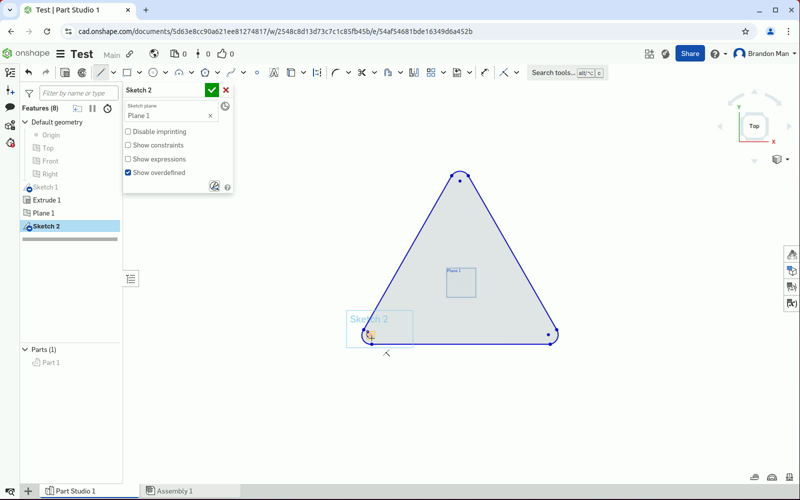
scroll(6)
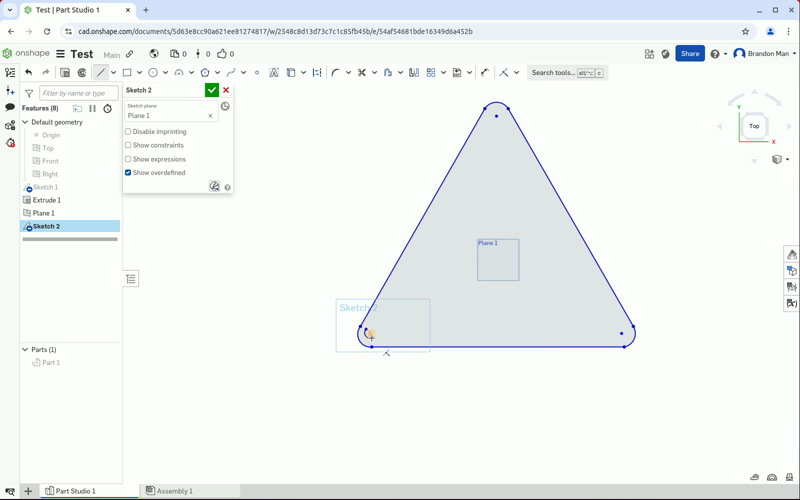
scroll(6)
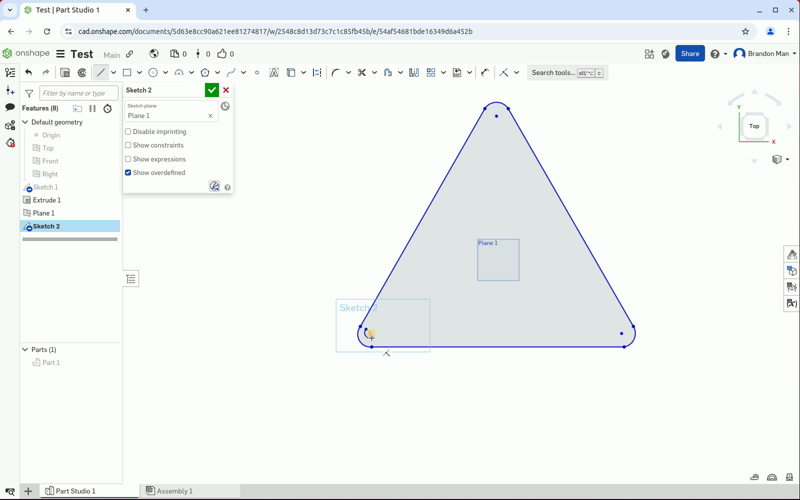
scroll(6)
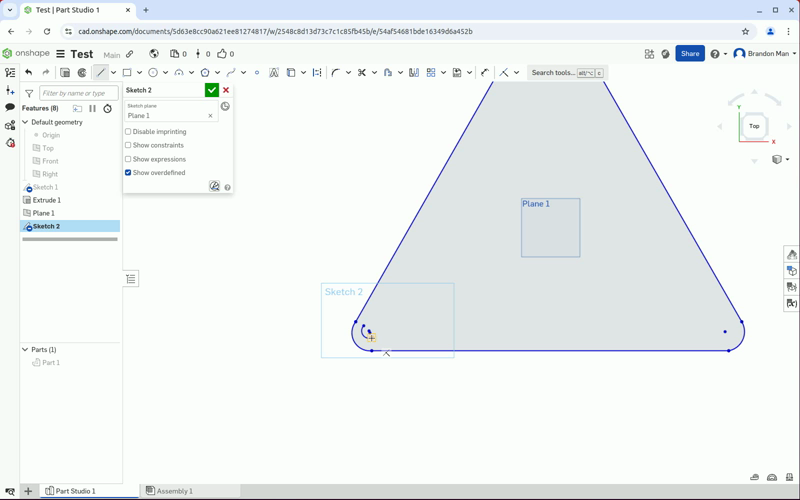
scroll(6)
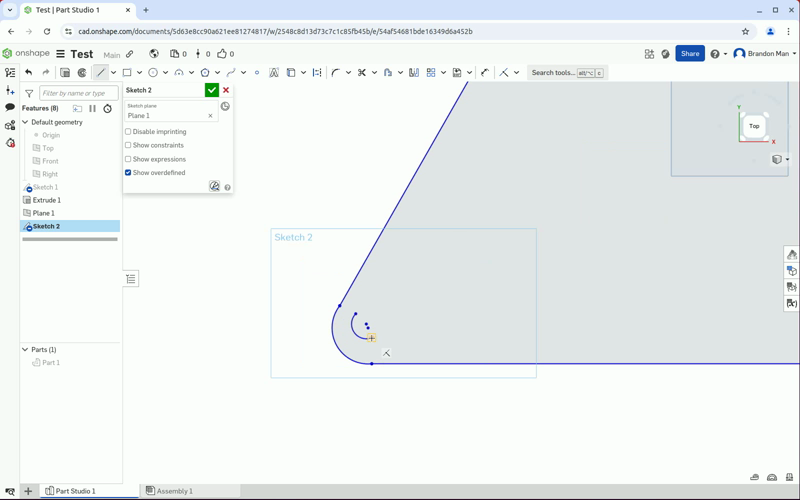
scroll(6)
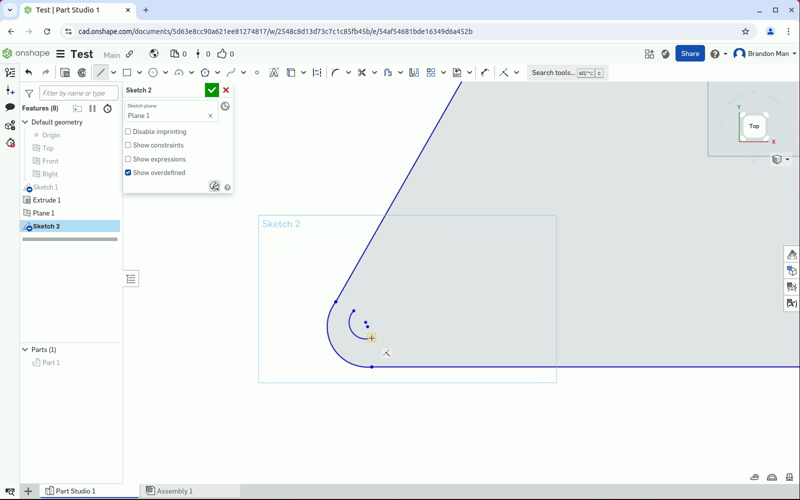
scroll(6)
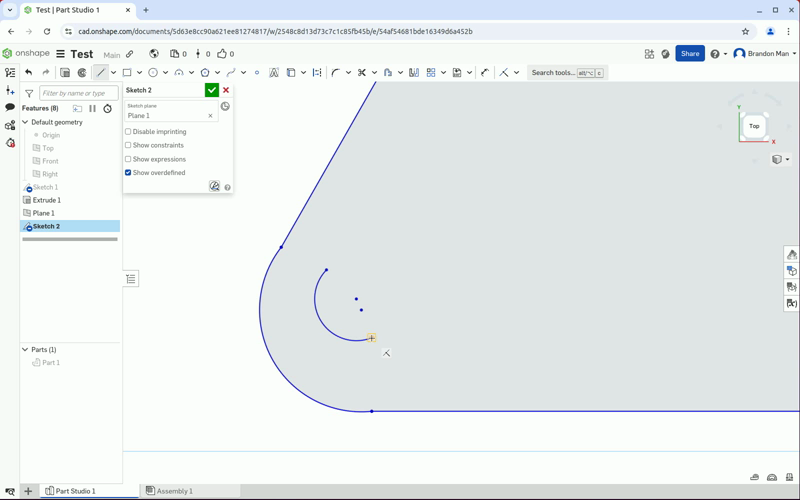
click(371, 337)
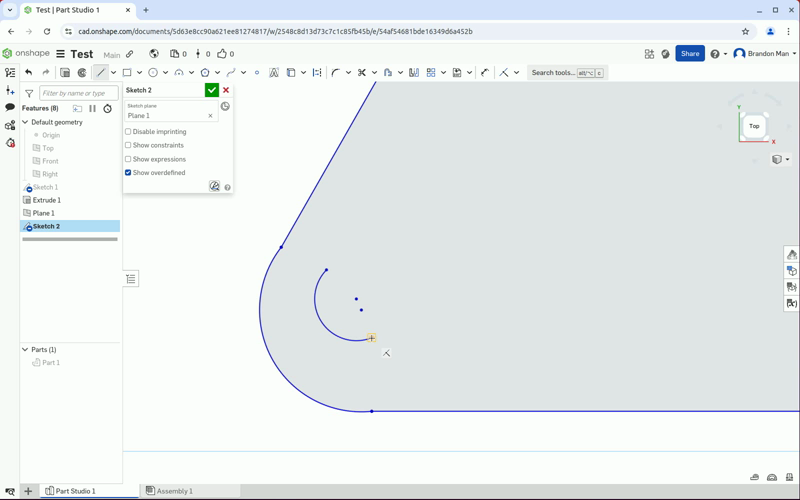
scroll(-6)
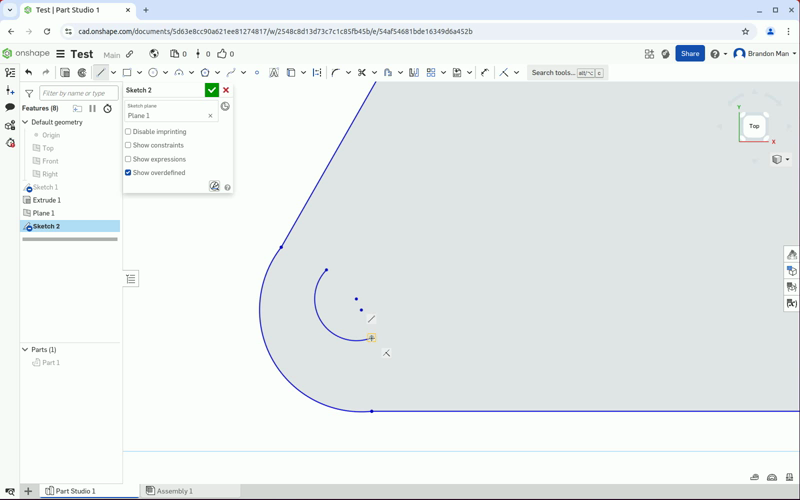
scroll(-6)
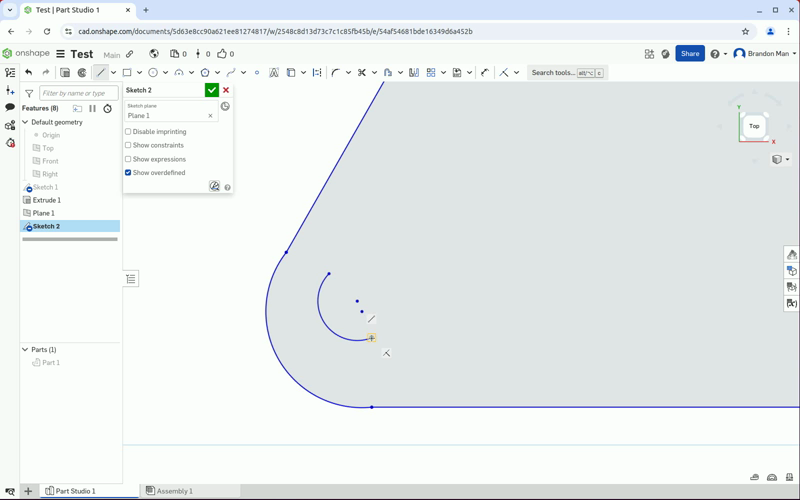
scroll(-6)
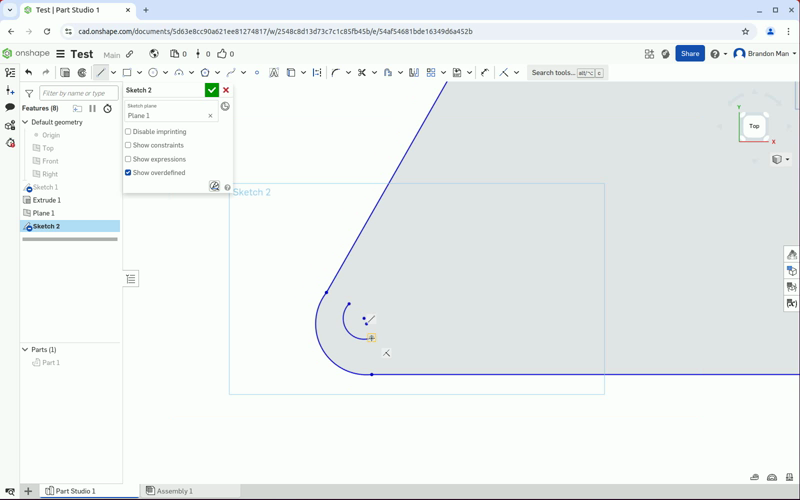
scroll(-6)
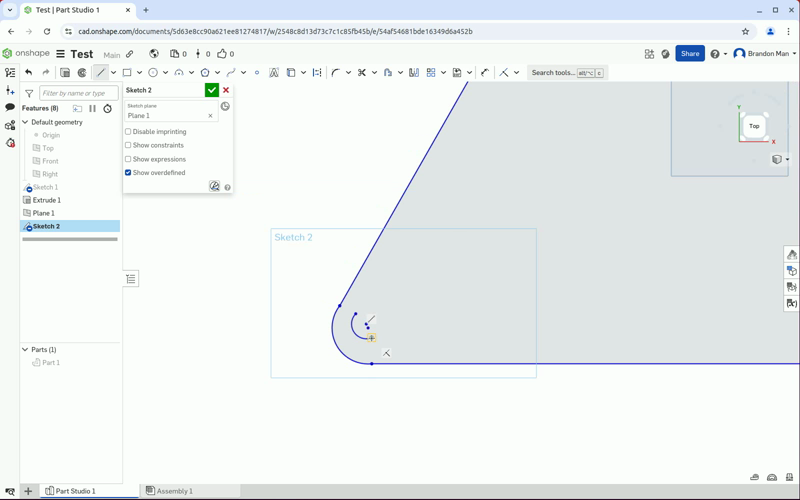
scroll(-6)
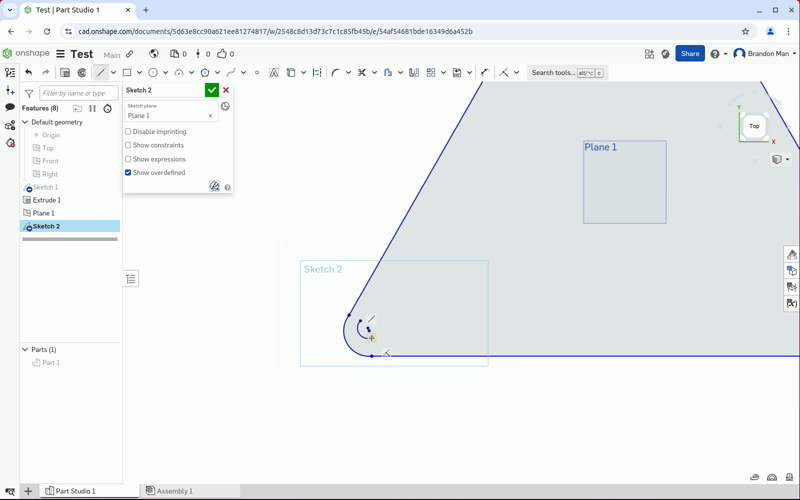
scroll(-6)
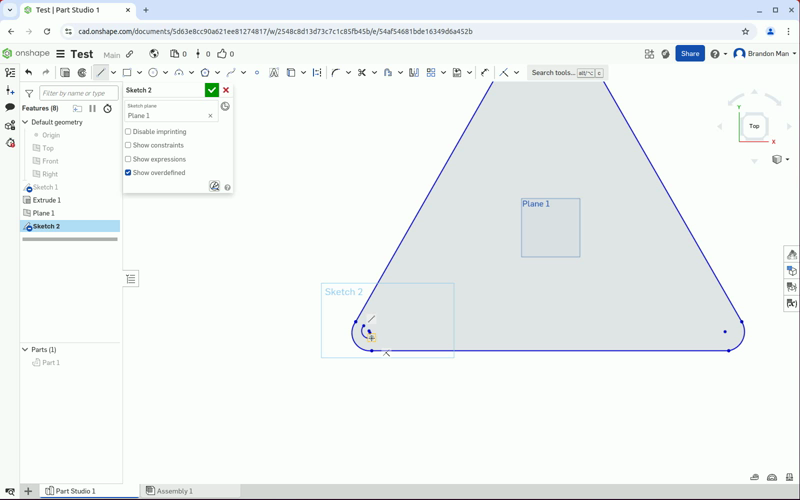
scroll(-6)
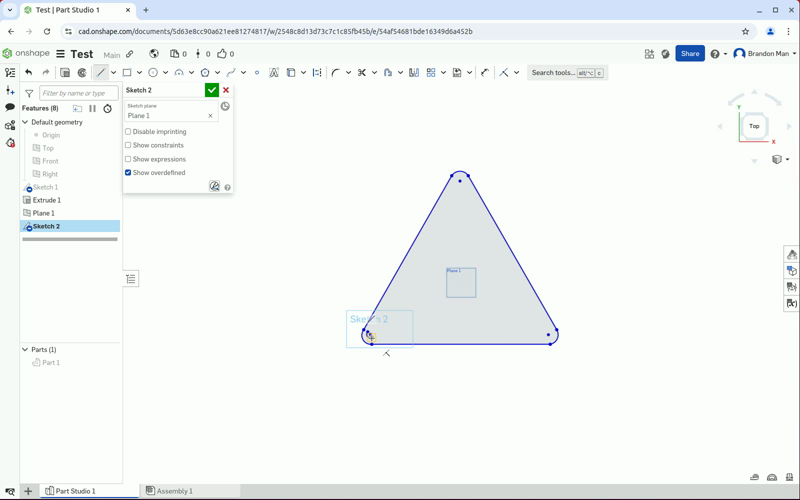
key_down(shift)
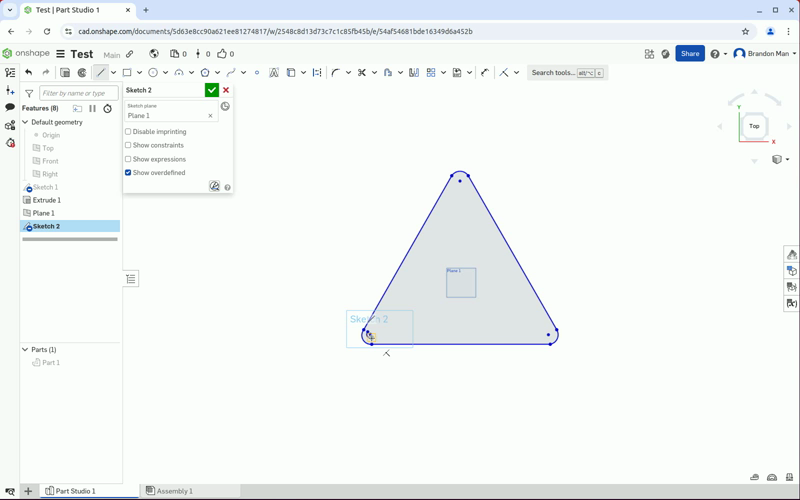
mouse_move(550, 337)
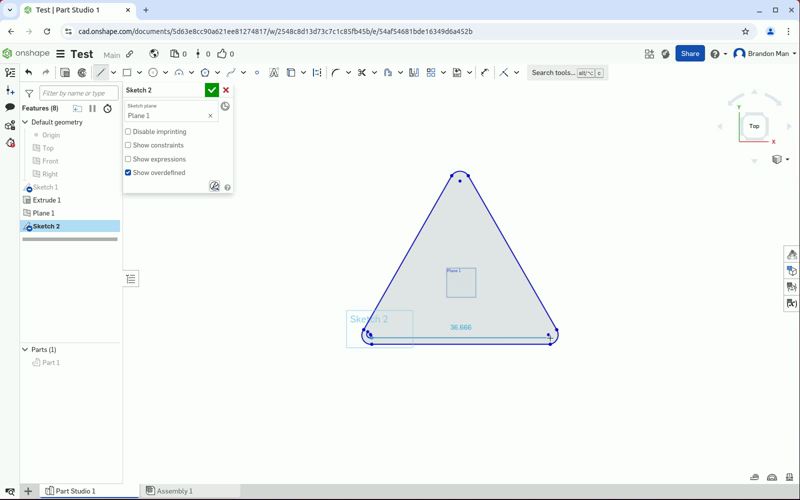
scroll(6)
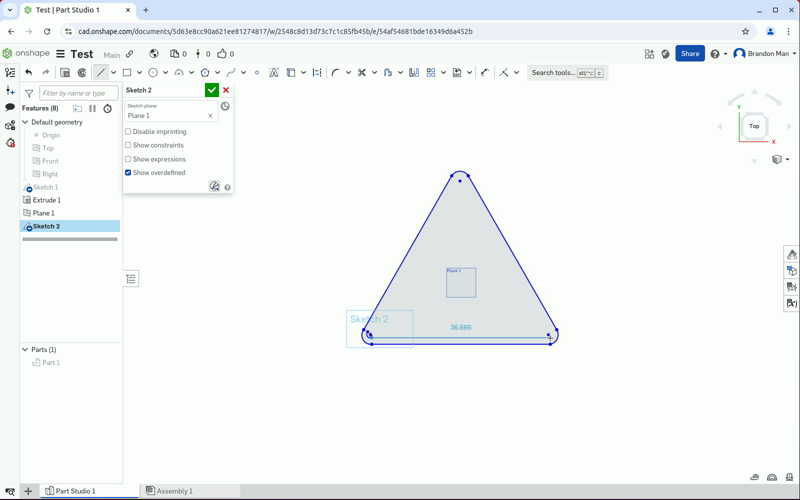
scroll(6)
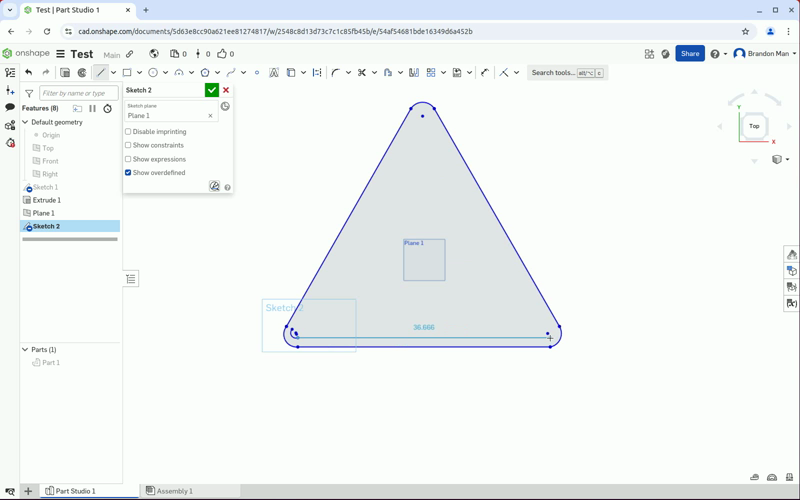
scroll(6)
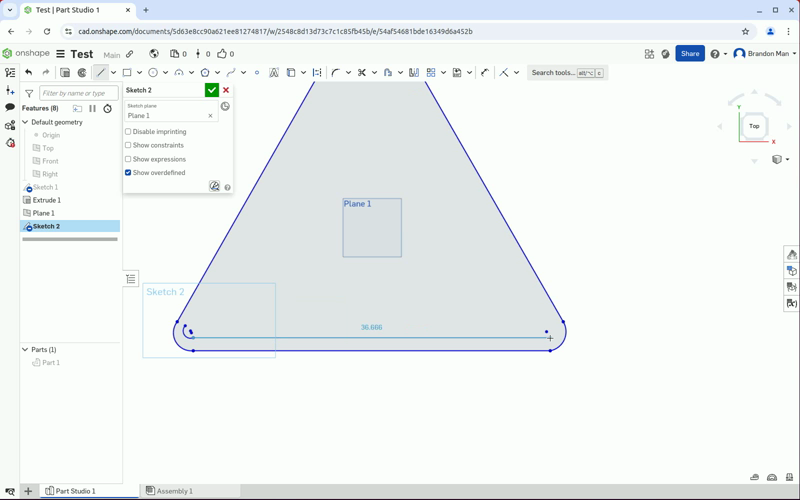
scroll(6)
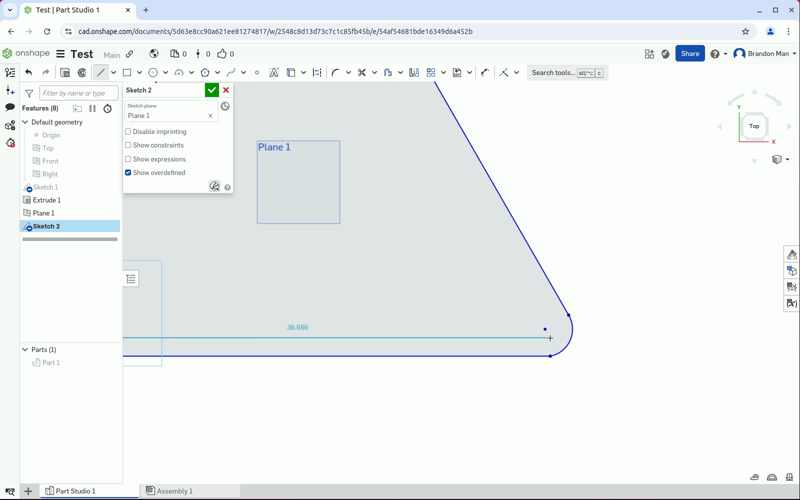
scroll(6)
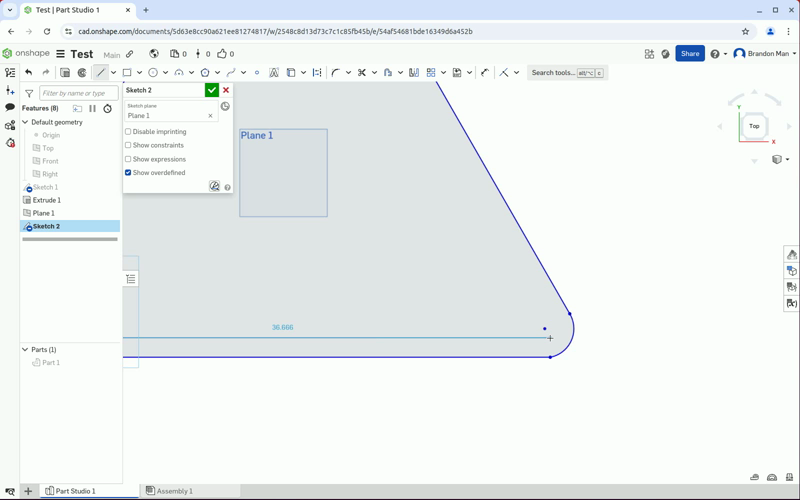
scroll(6)
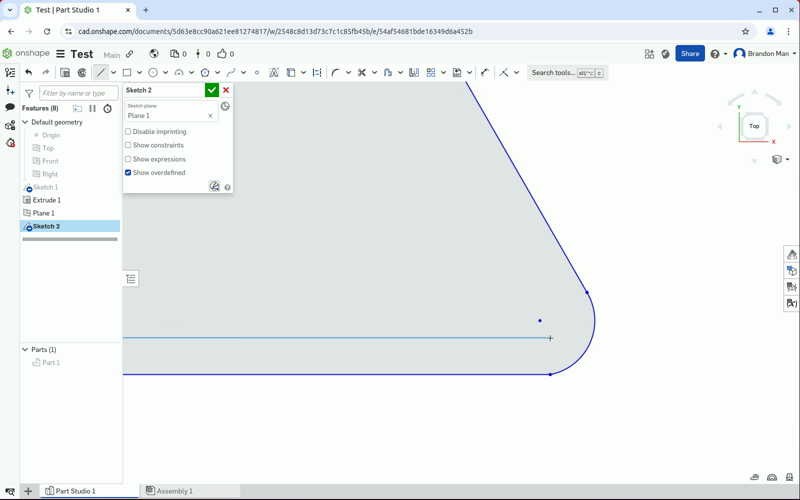
scroll(6)
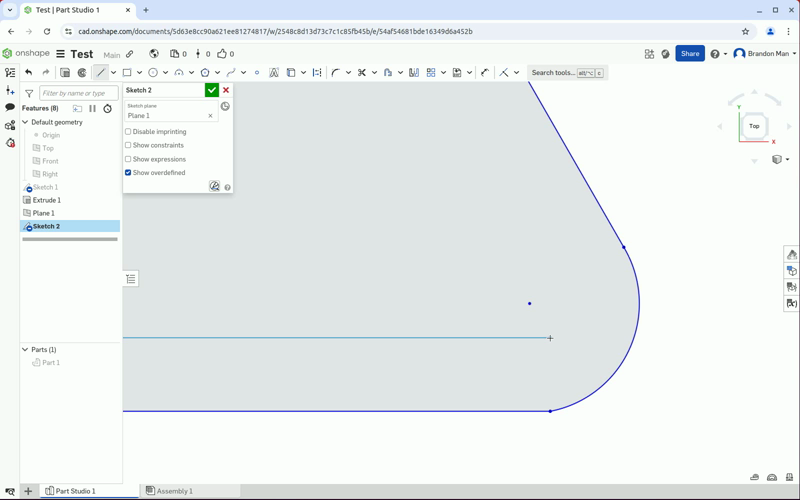
click(550, 337)
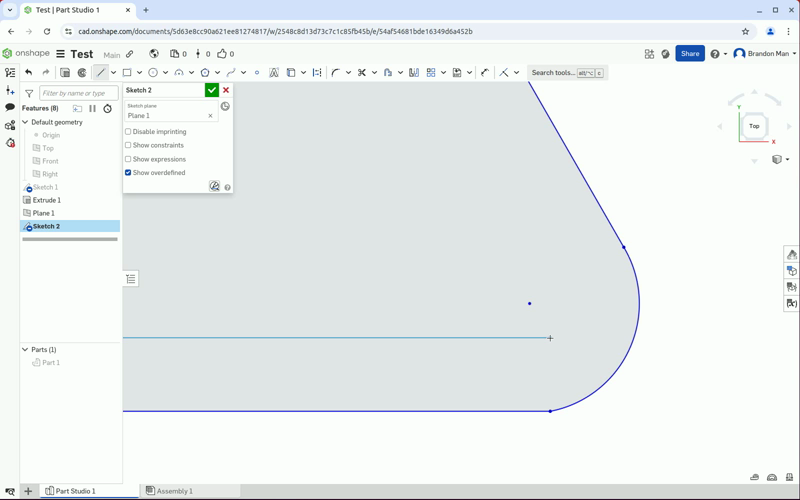
scroll(-6)
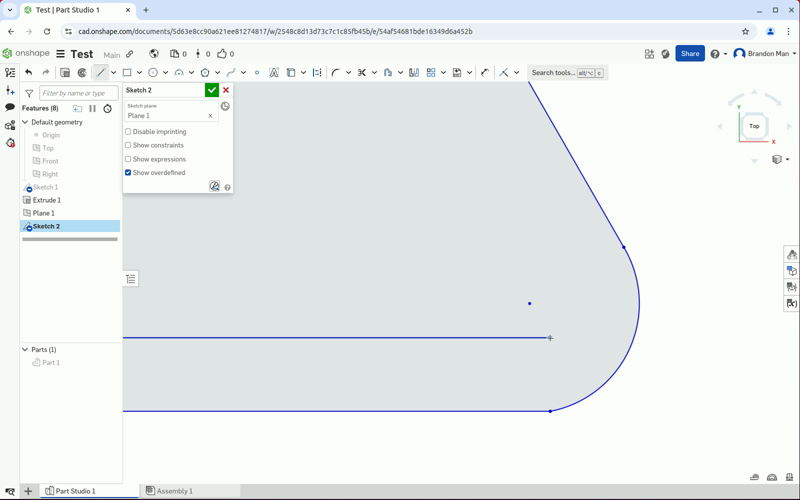
scroll(-6)
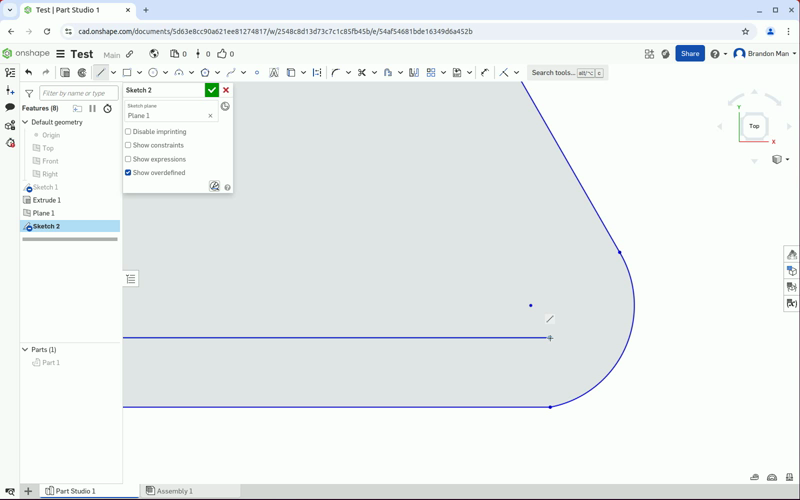
scroll(-6)
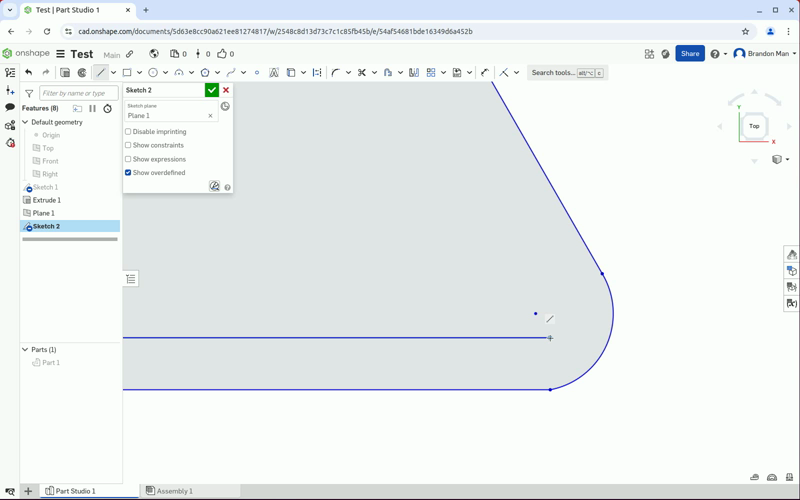
scroll(-6)
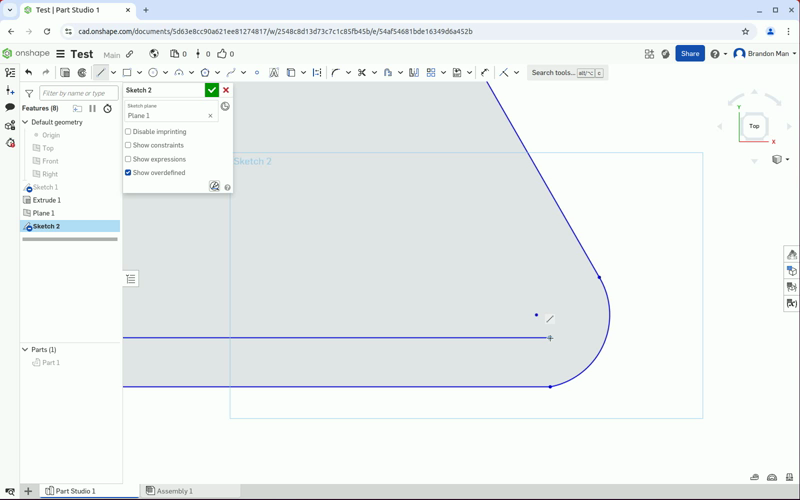
scroll(-6)
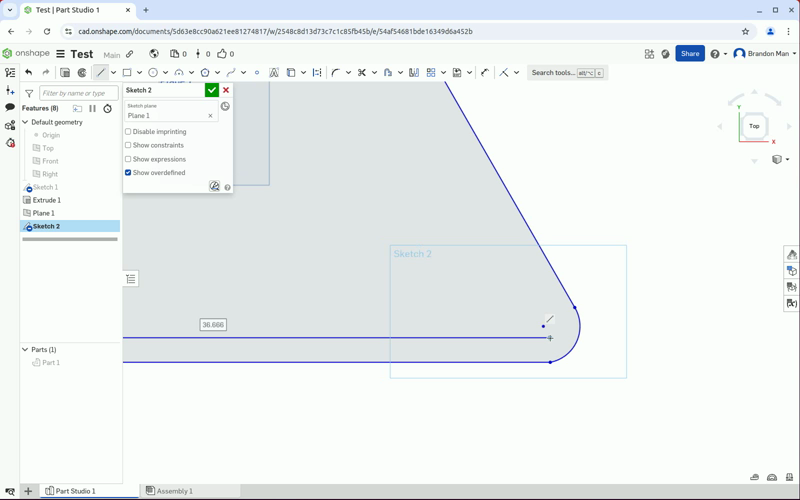
scroll(-6)
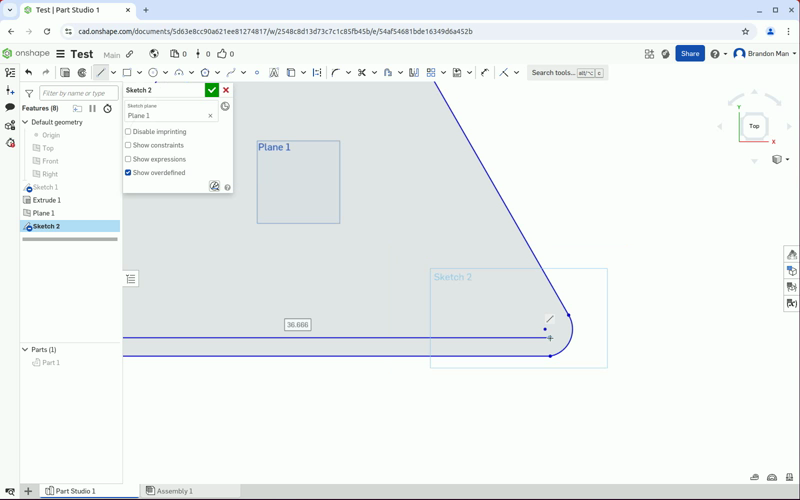
scroll(-6)
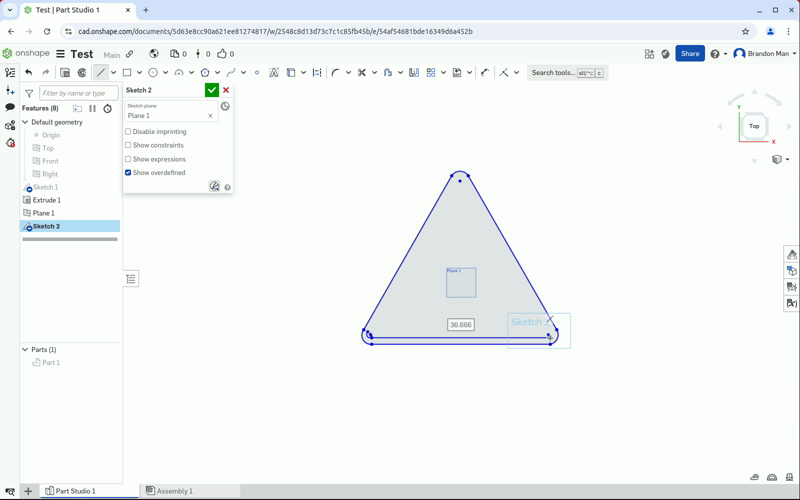
key_up(shift)
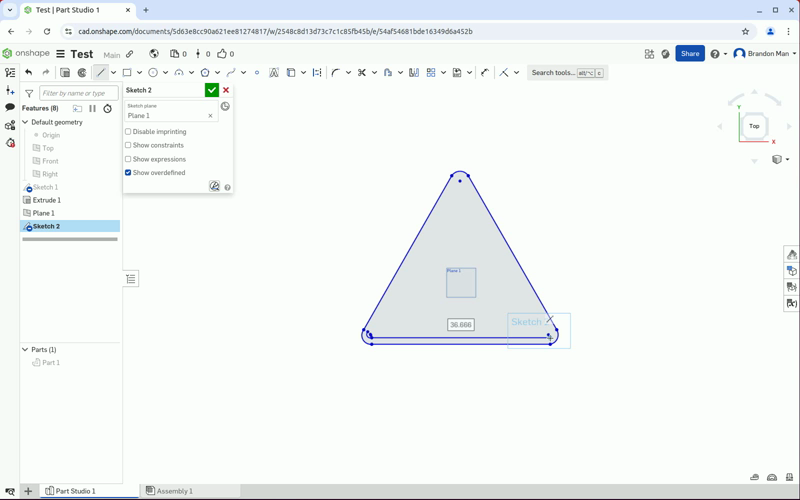
key(esc)
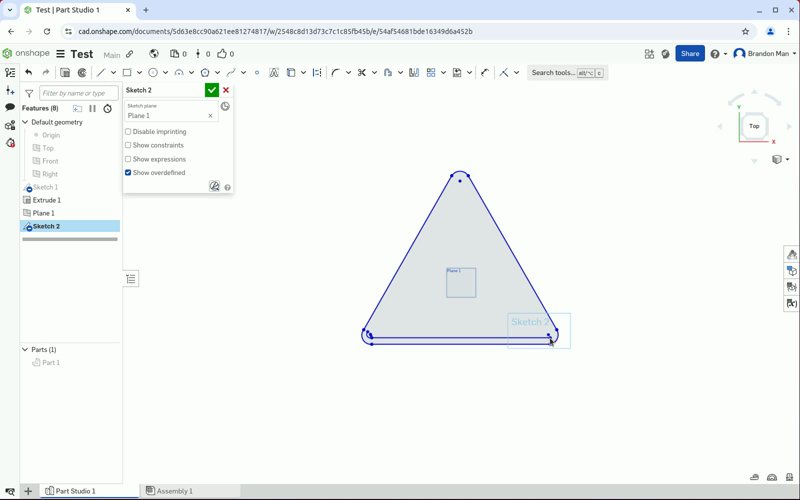
key(a)
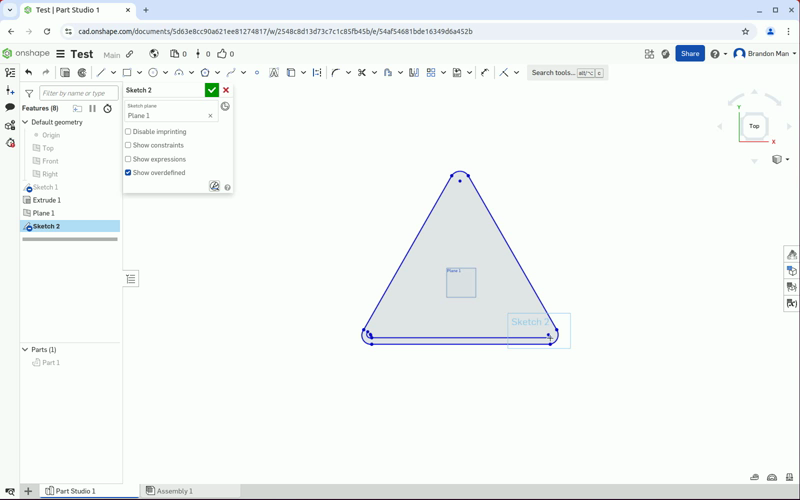
mouse_move(550, 337)
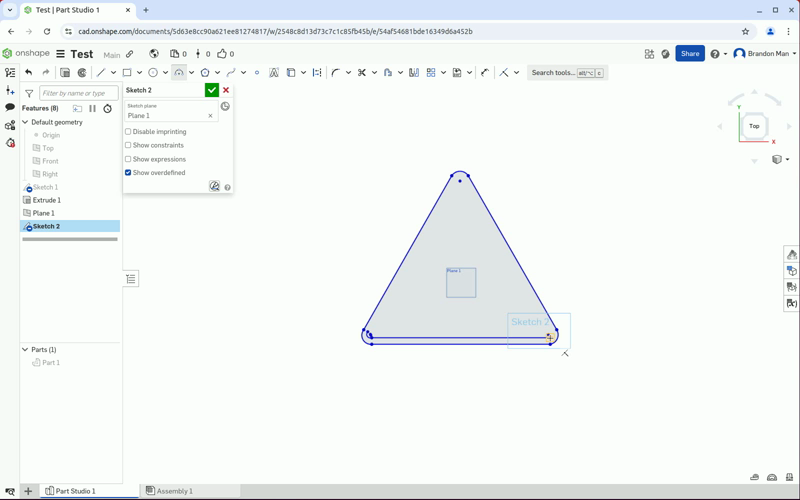
scroll(6)
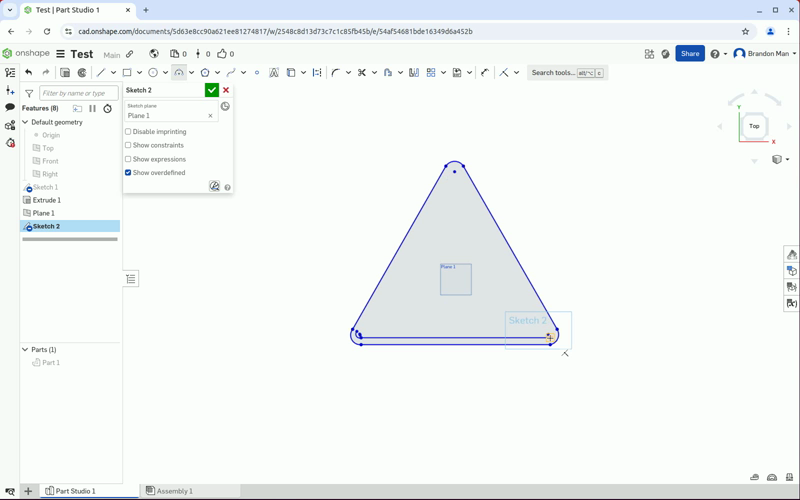
scroll(6)
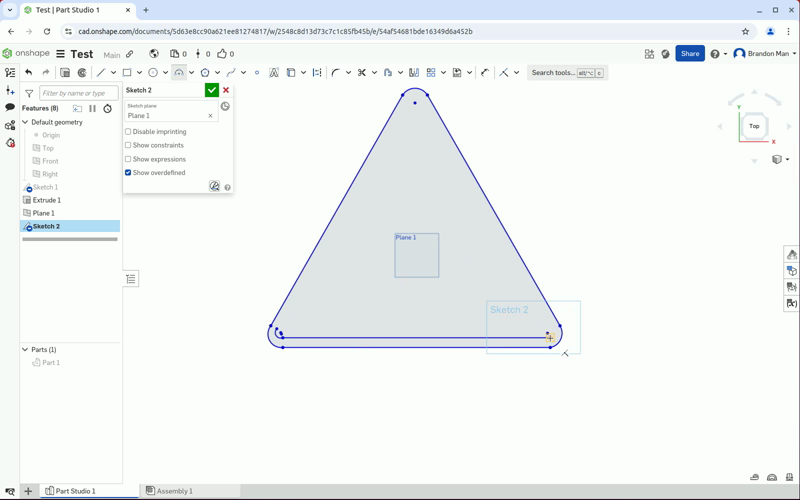
scroll(6)
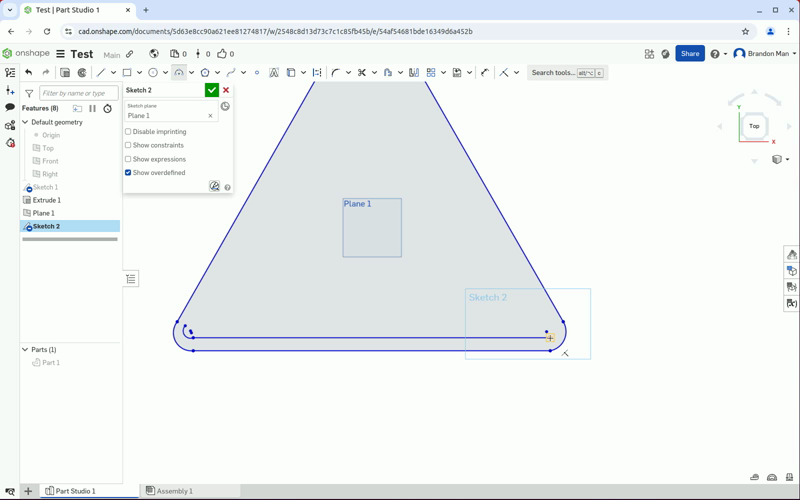
scroll(6)
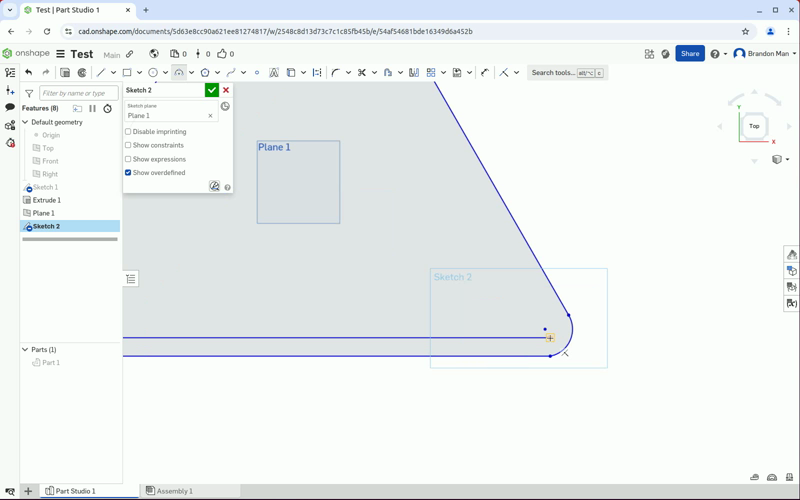
scroll(6)
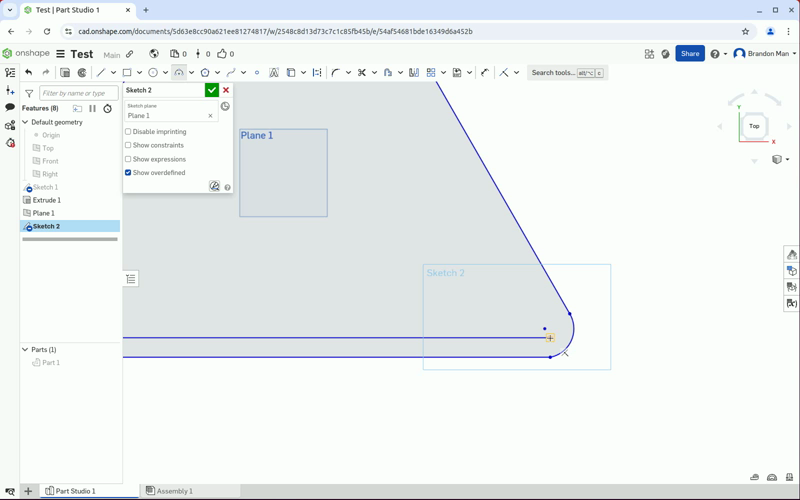
scroll(6)
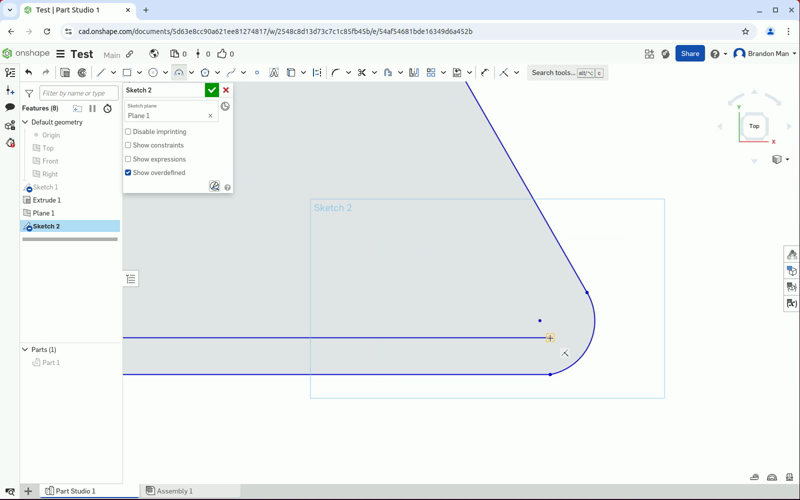
scroll(6)
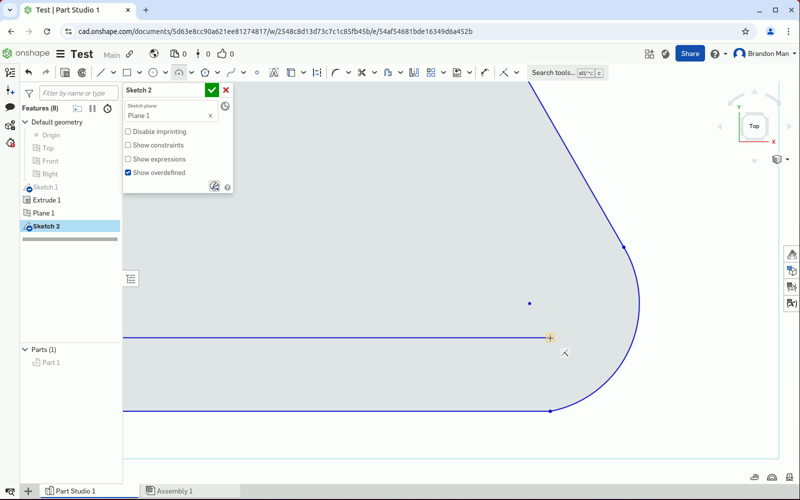
click(550, 337)
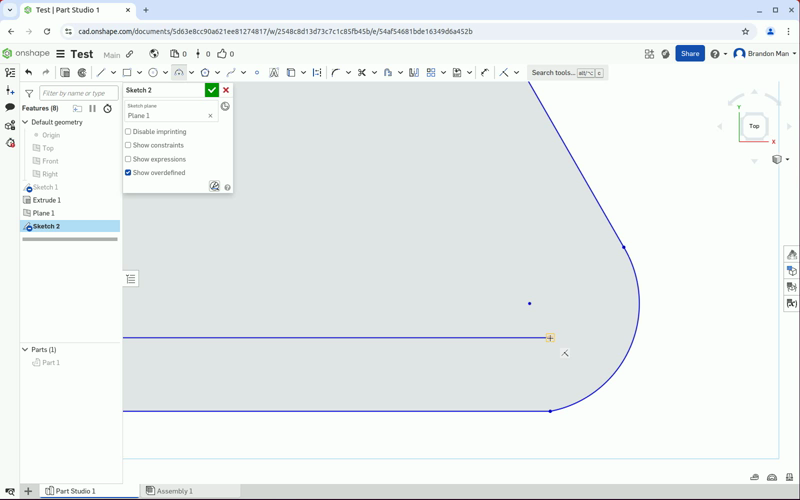
scroll(-6)
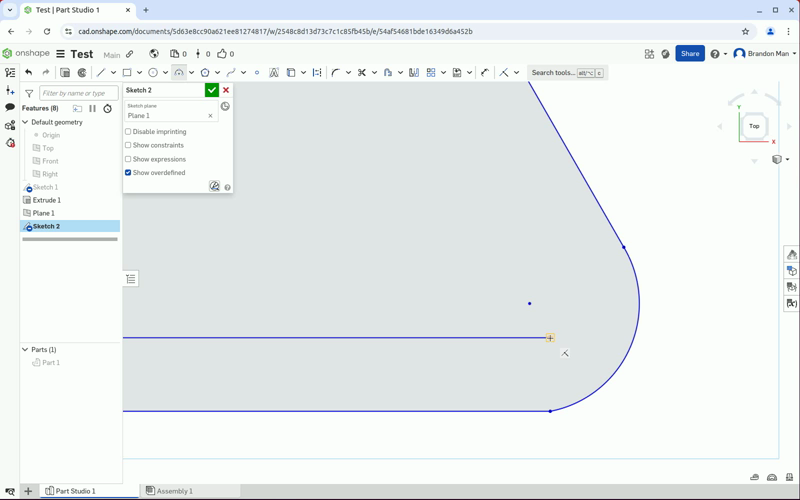
scroll(-6)
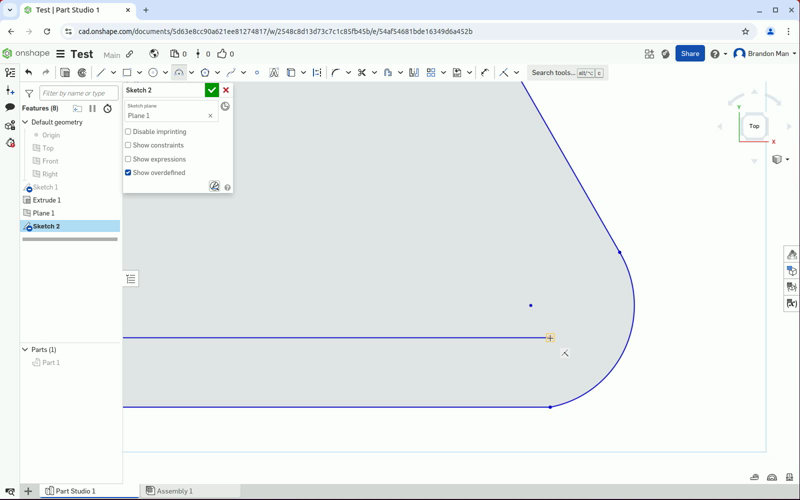
scroll(-6)
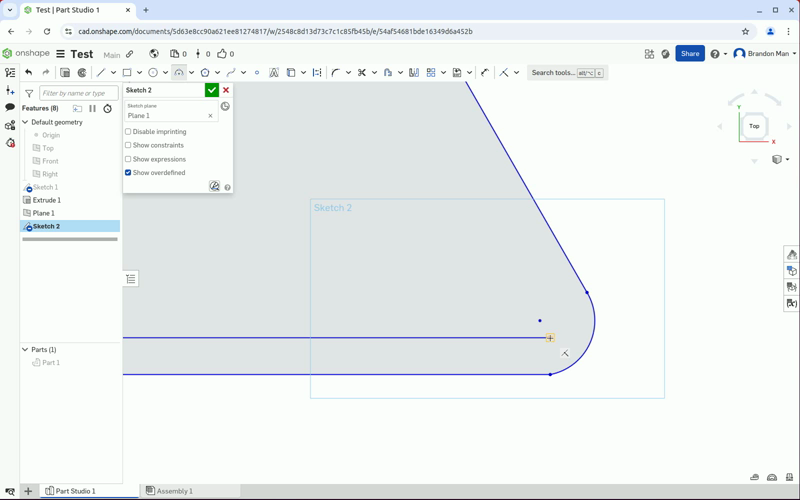
scroll(-6)
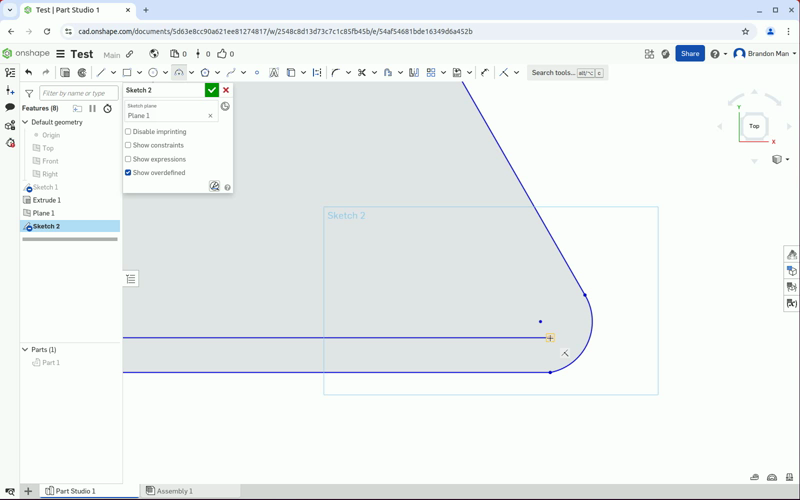
scroll(-6)
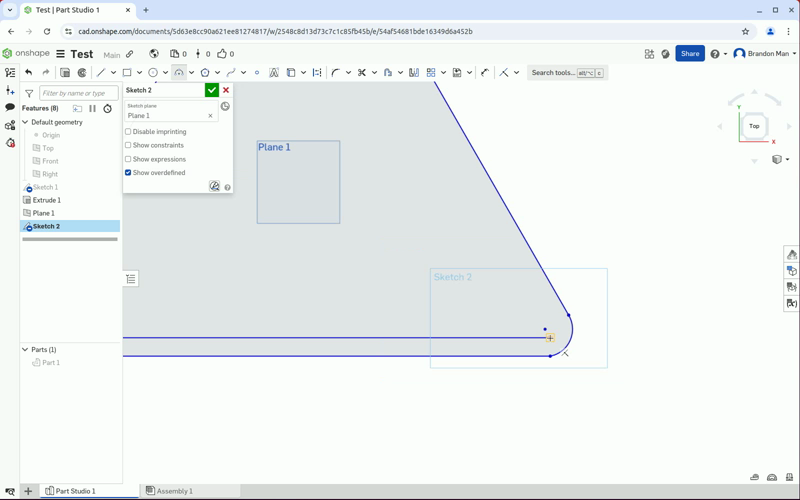
scroll(-6)
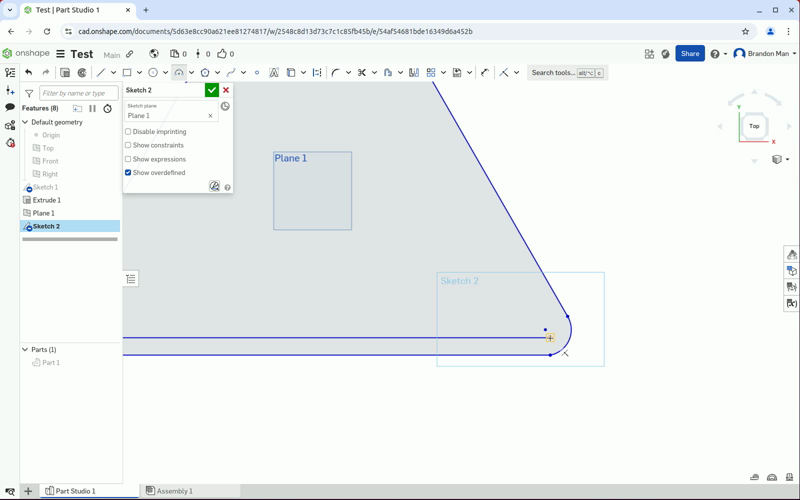
scroll(-6)
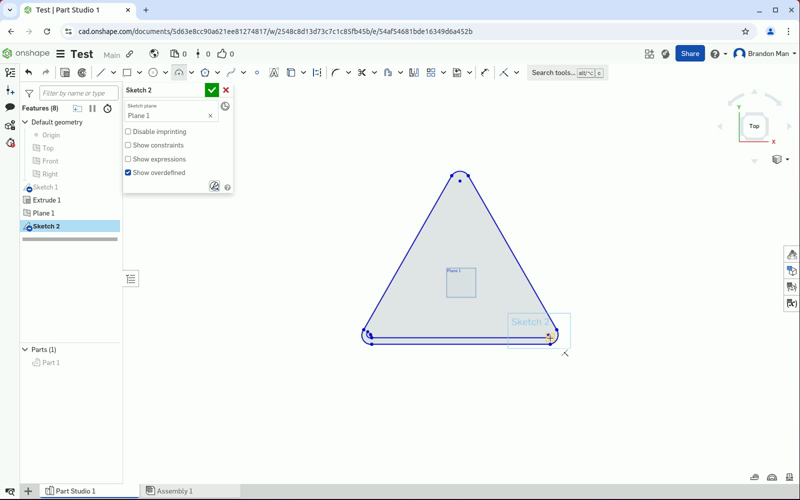
key_down(shift)
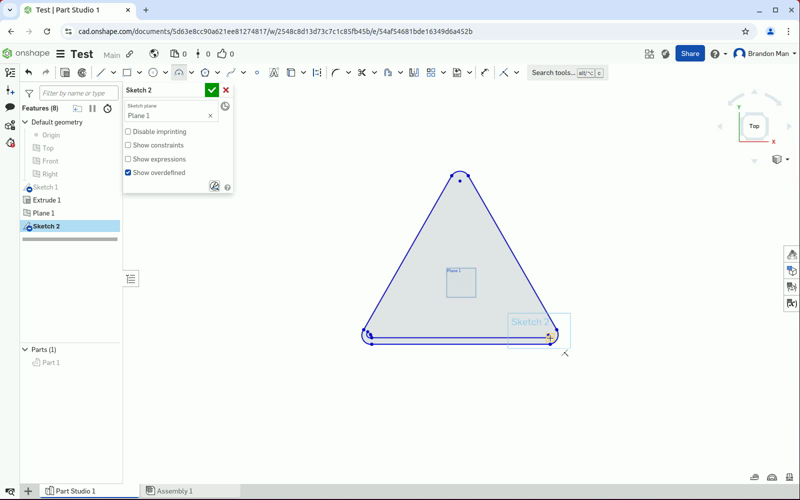
mouse_move(554, 331)
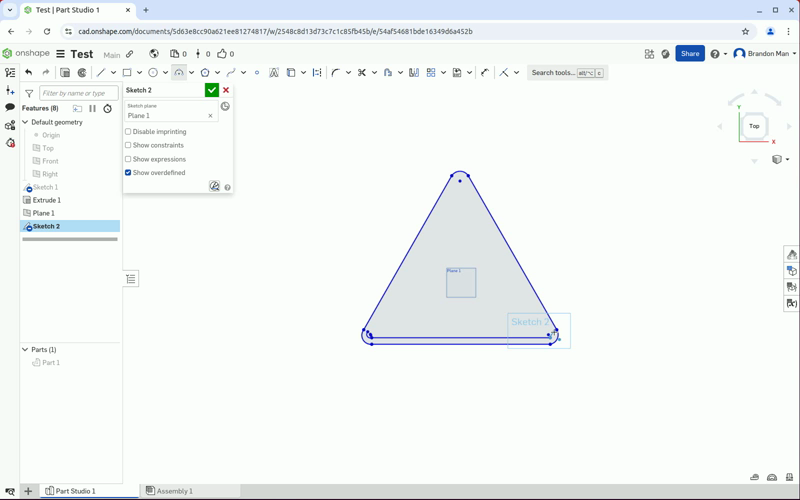
scroll(6)
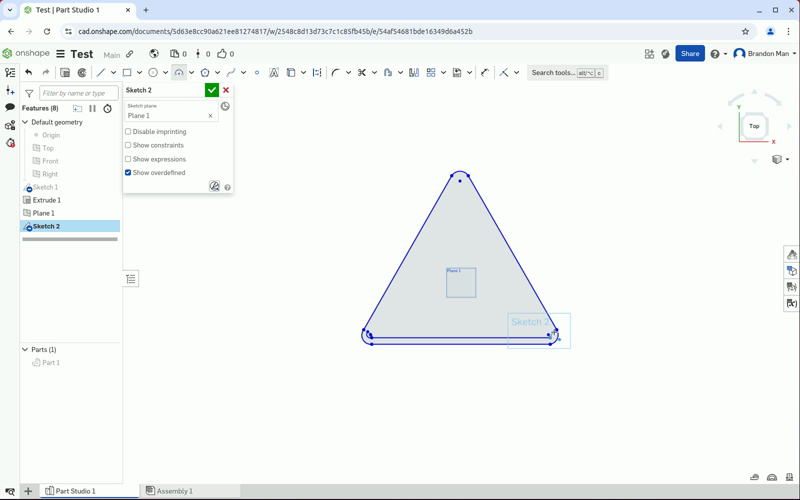
scroll(6)
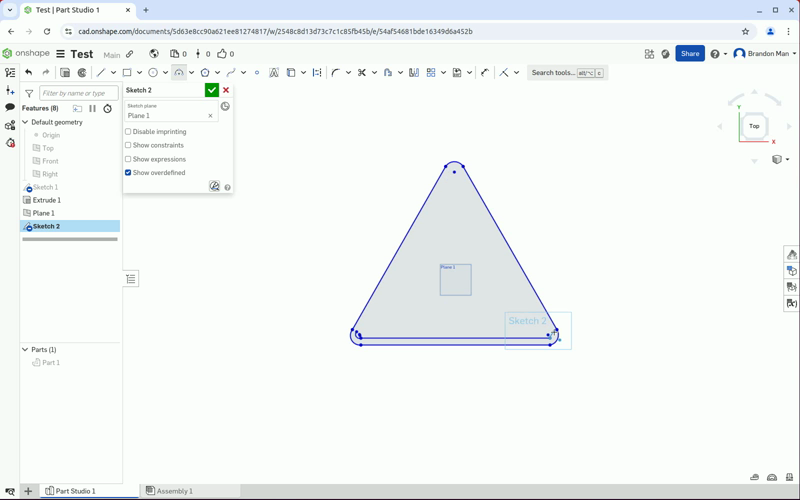
scroll(6)
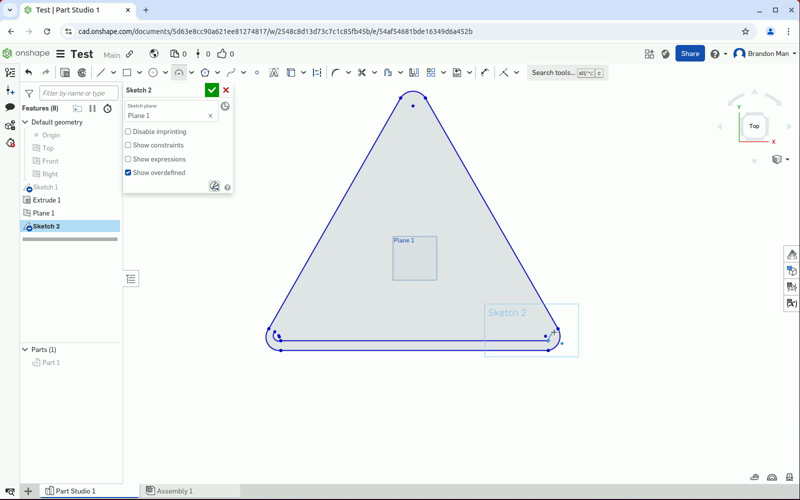
scroll(6)
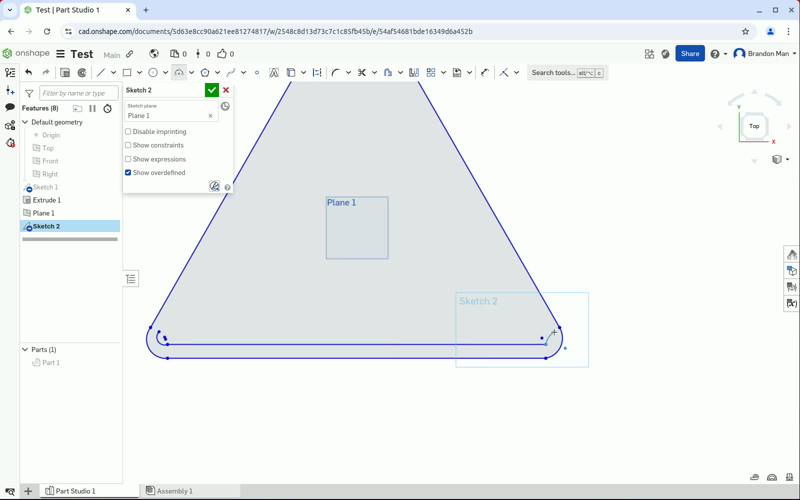
scroll(6)
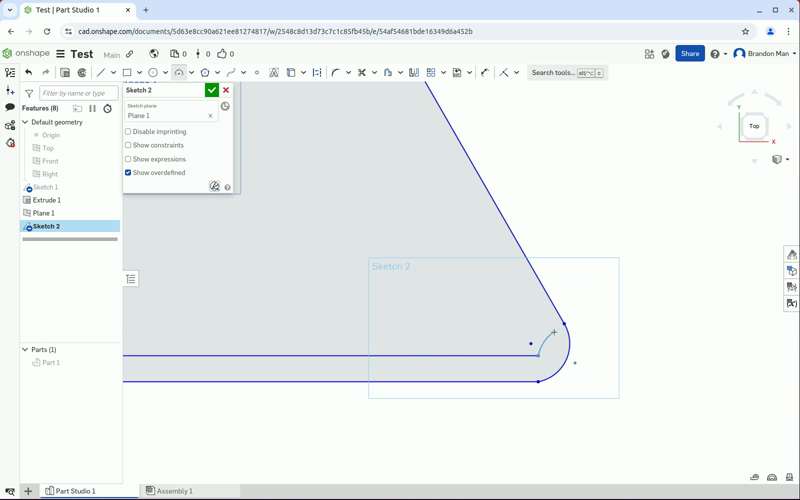
scroll(6)
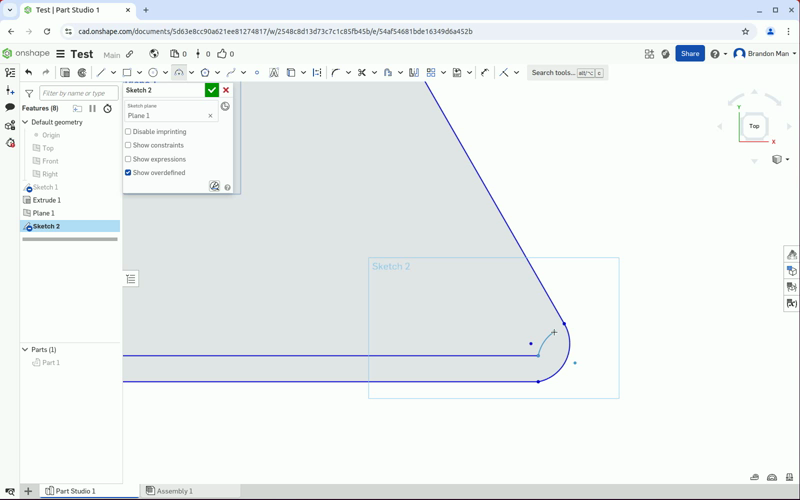
scroll(6)
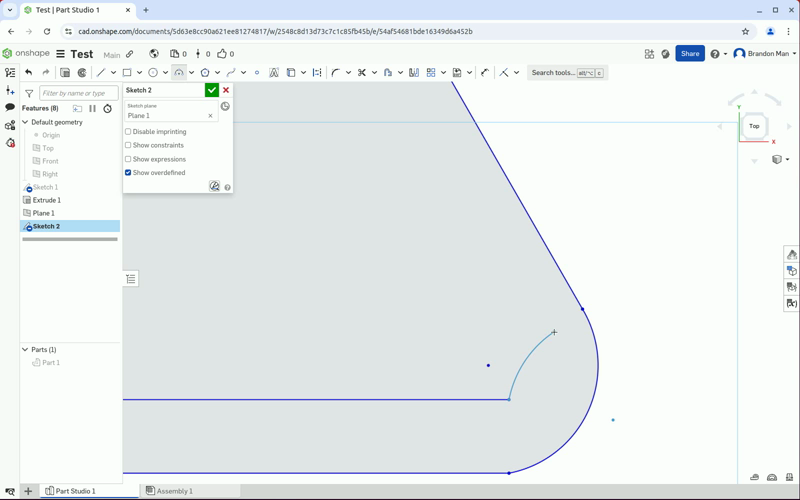
click(554, 331)
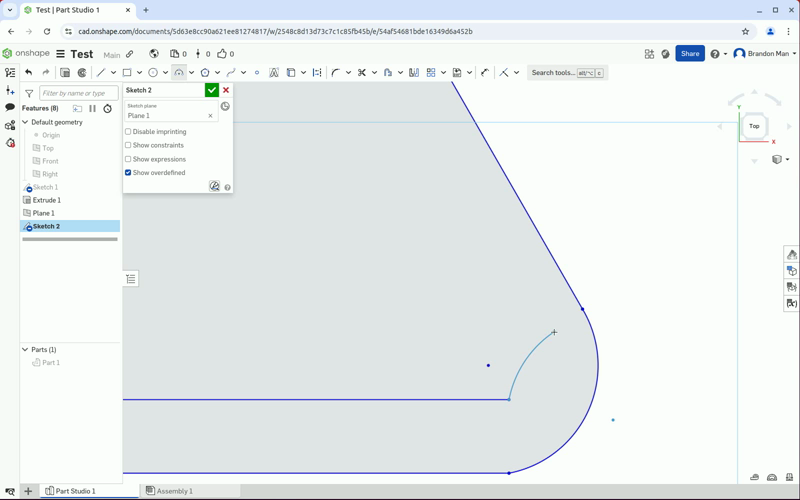
scroll(-6)
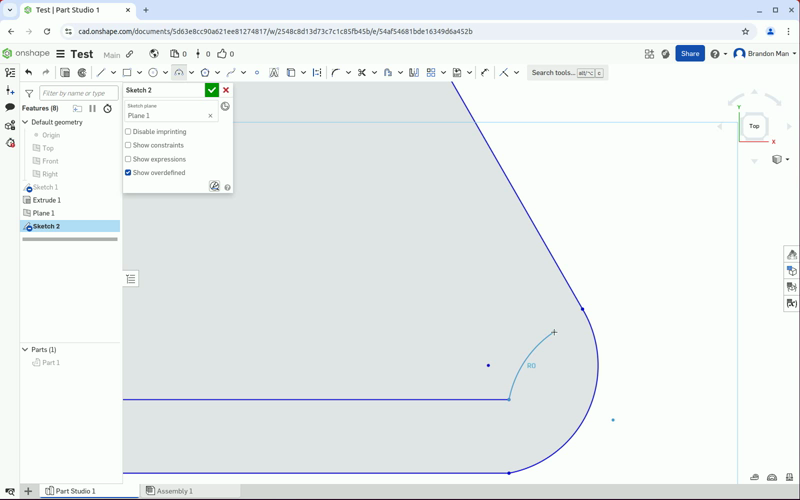
scroll(-6)
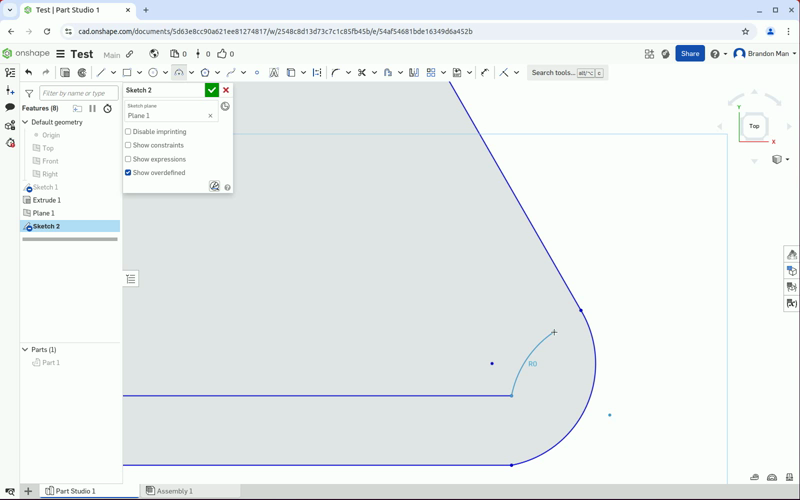
scroll(-6)
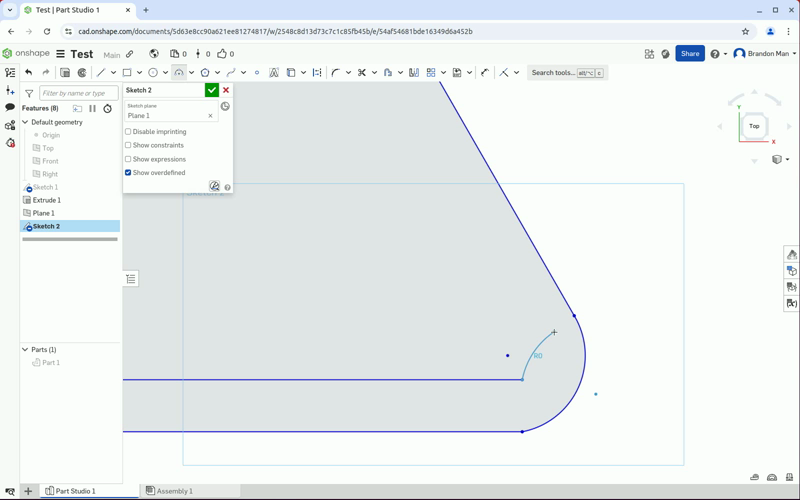
scroll(-6)
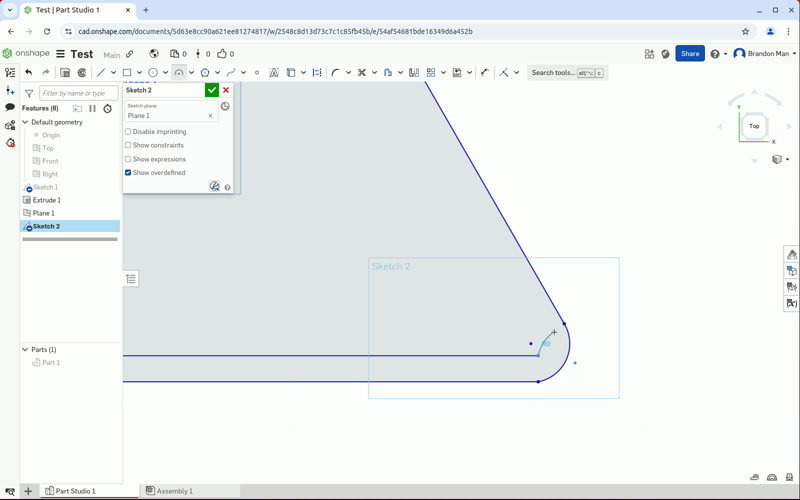
scroll(-6)
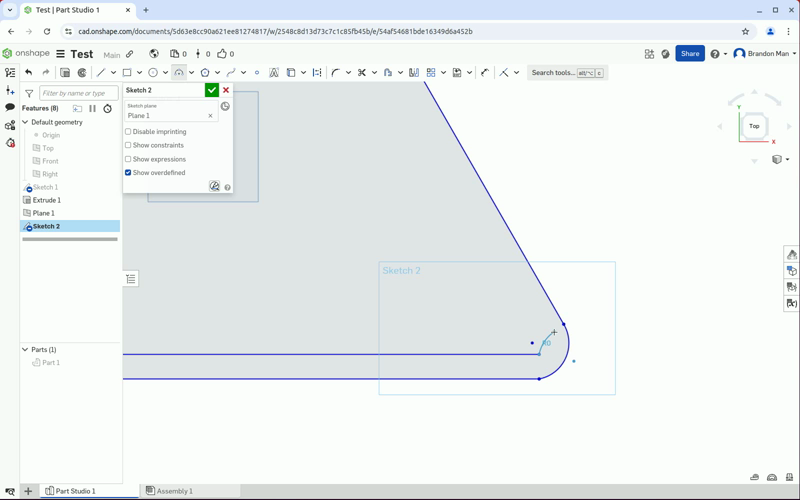
scroll(-6)
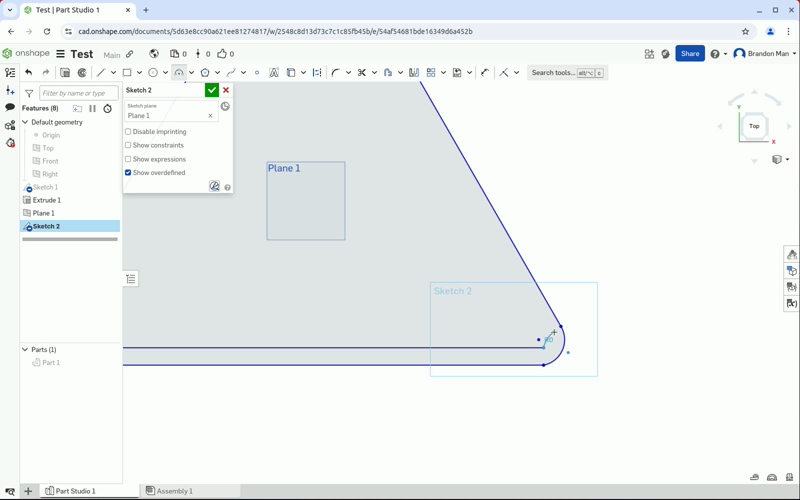
scroll(-6)
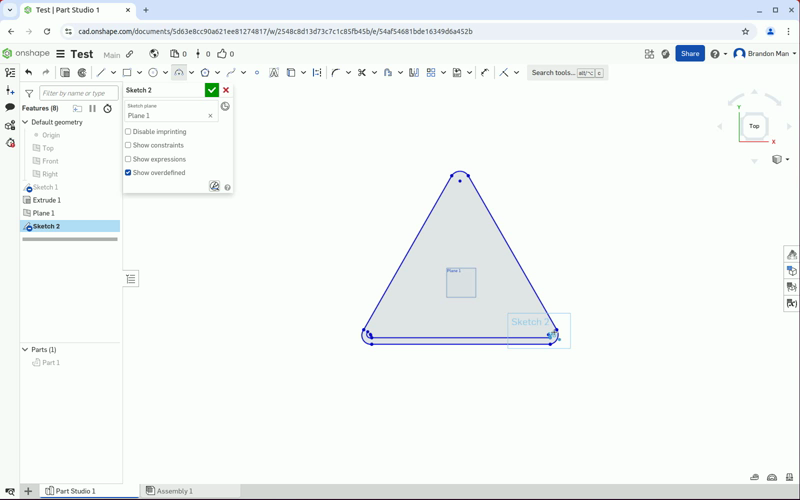
mouse_move(554, 336)
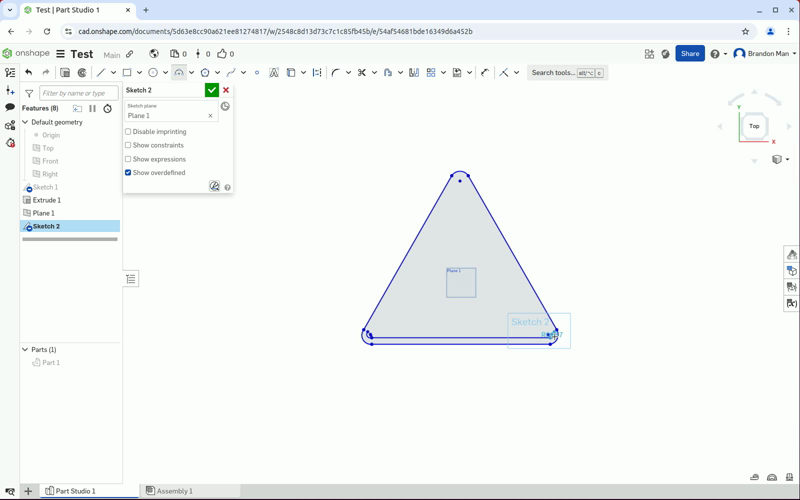
scroll(6)
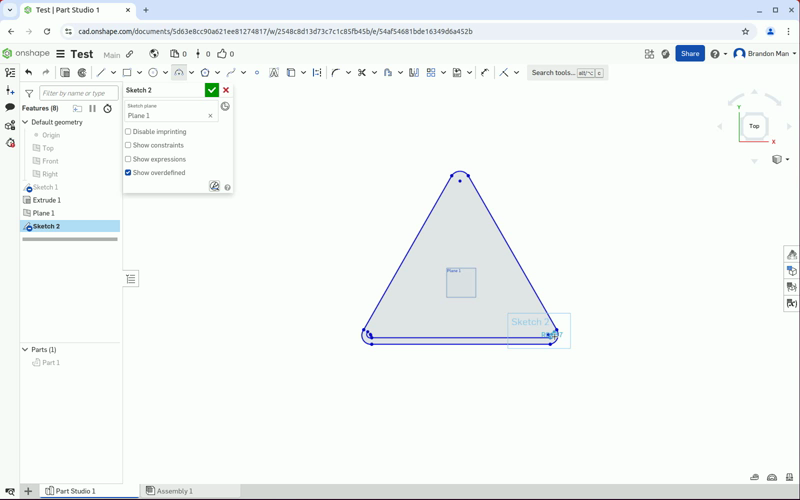
scroll(6)
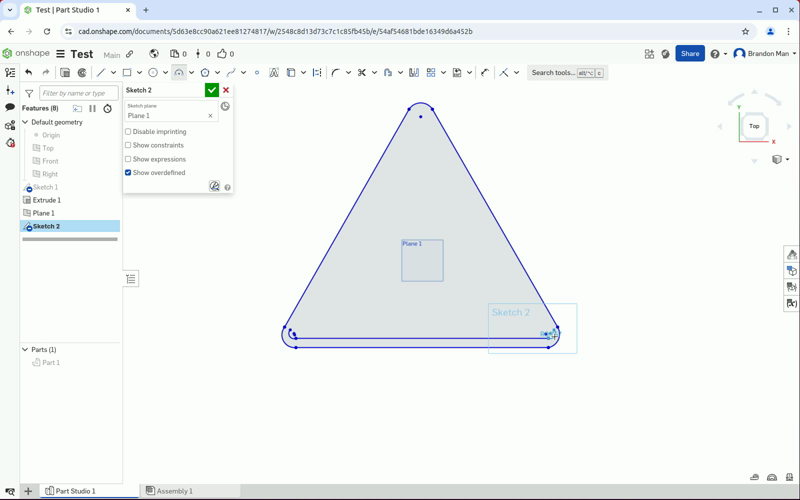
scroll(6)
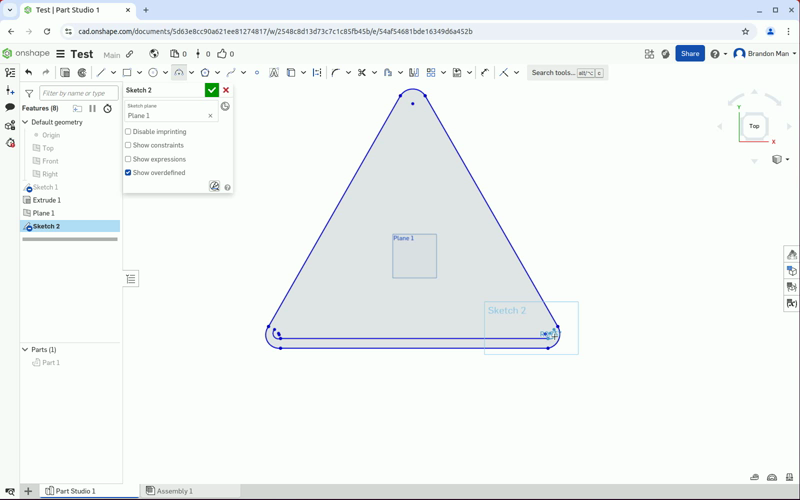
scroll(6)
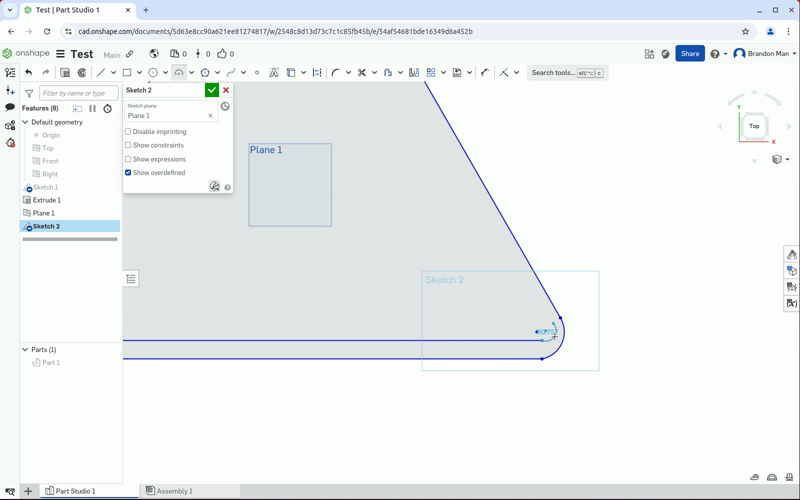
scroll(6)
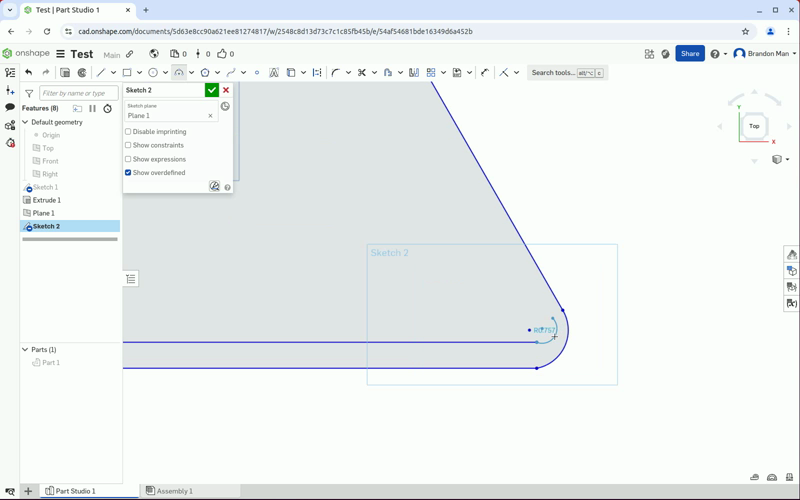
scroll(6)
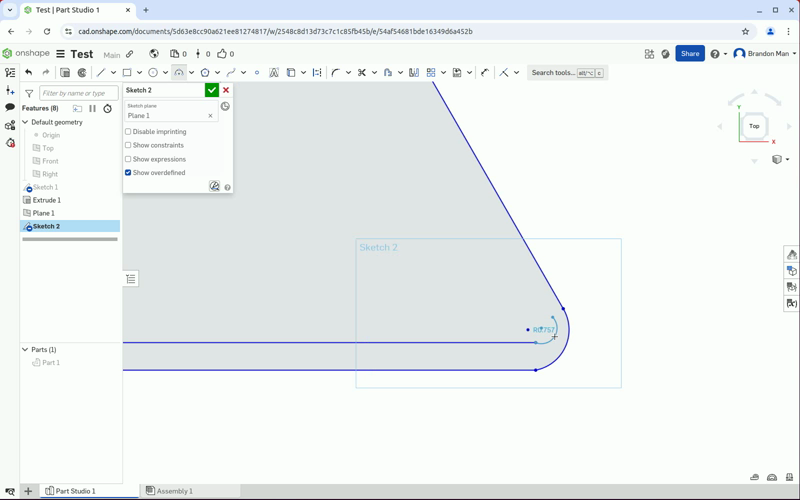
scroll(6)
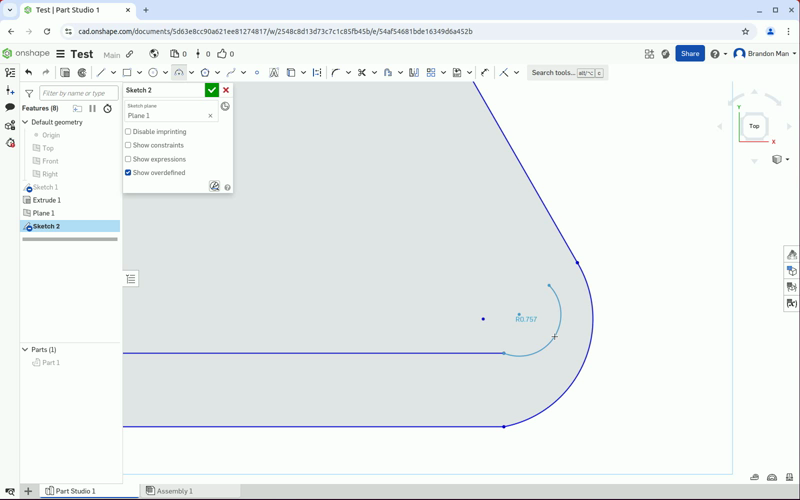
click(554, 336)
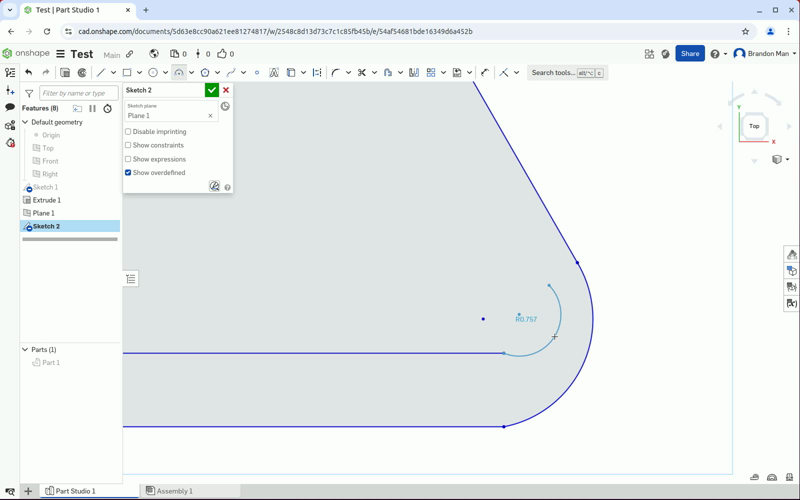
scroll(-6)
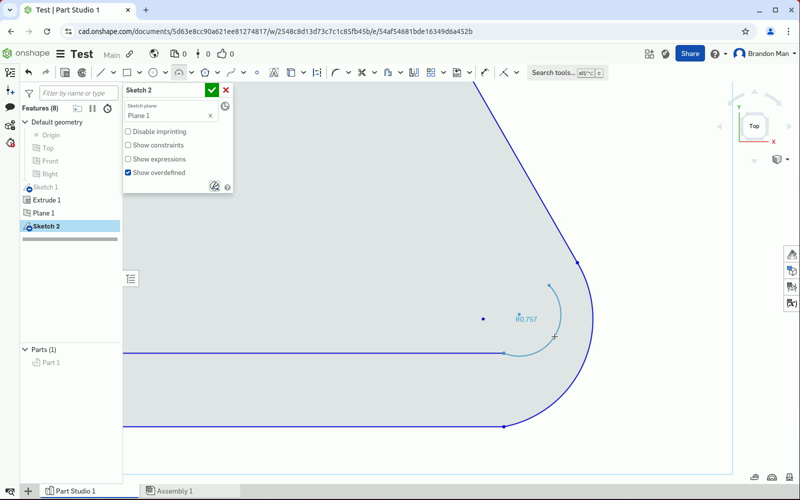
scroll(-6)
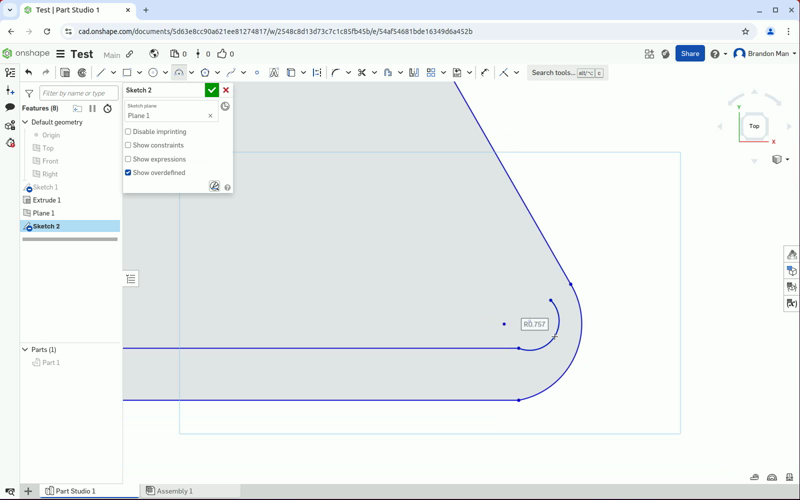
scroll(-6)
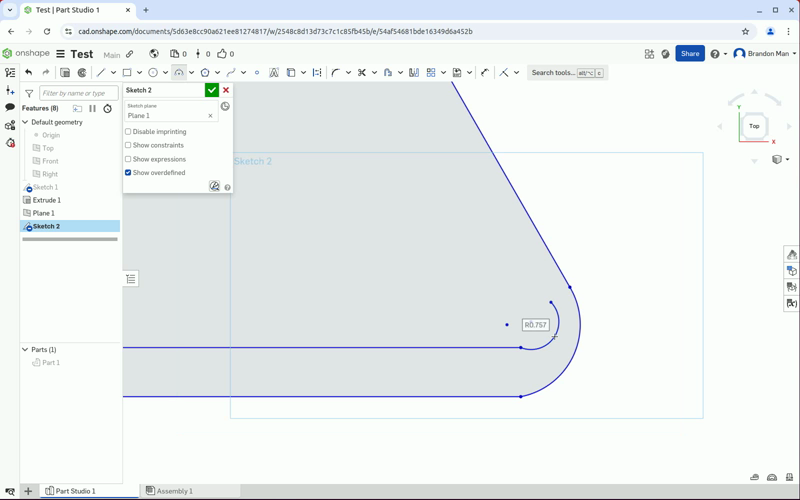
scroll(-6)
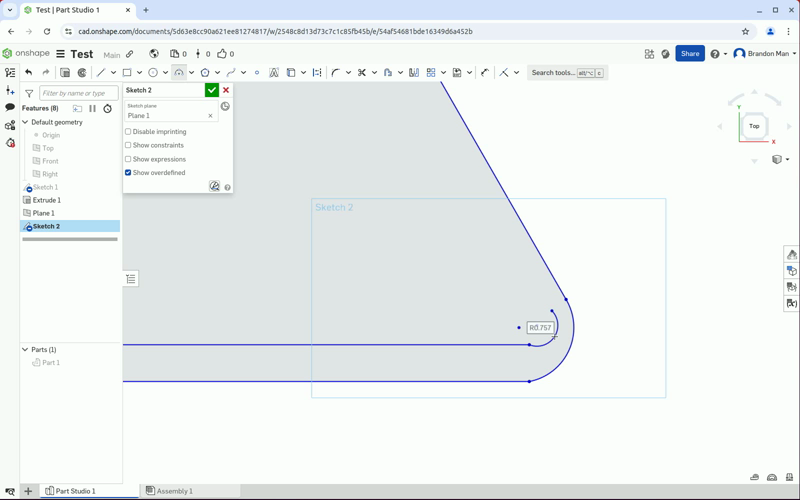
scroll(-6)
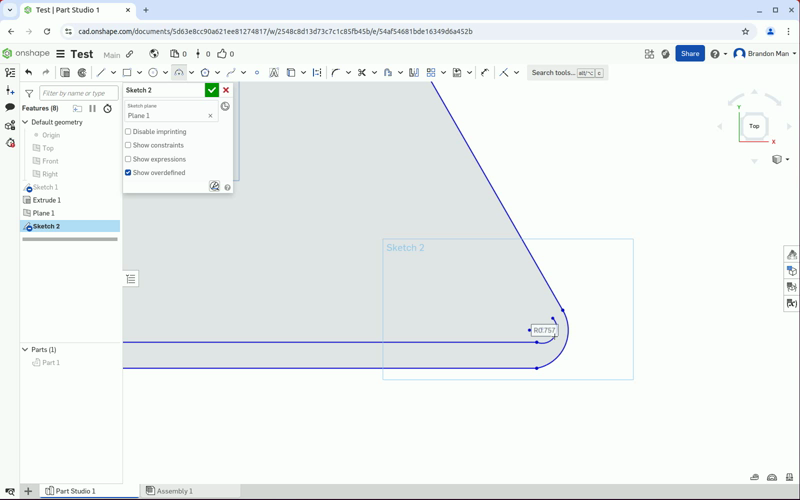
scroll(-6)
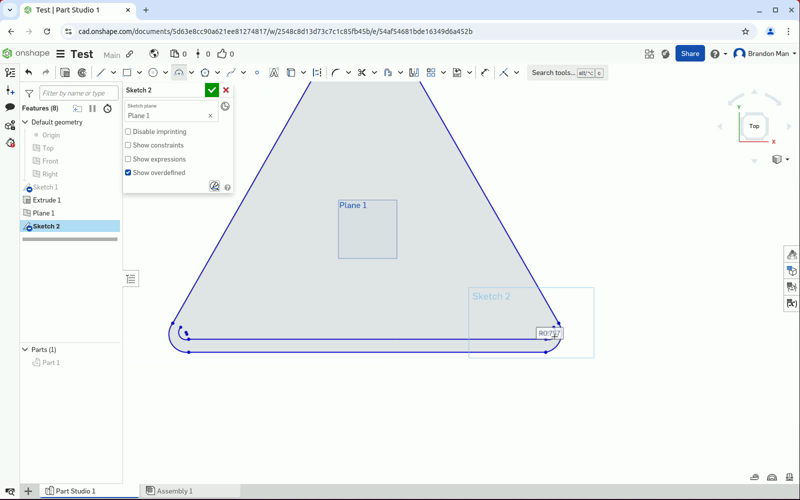
scroll(-6)
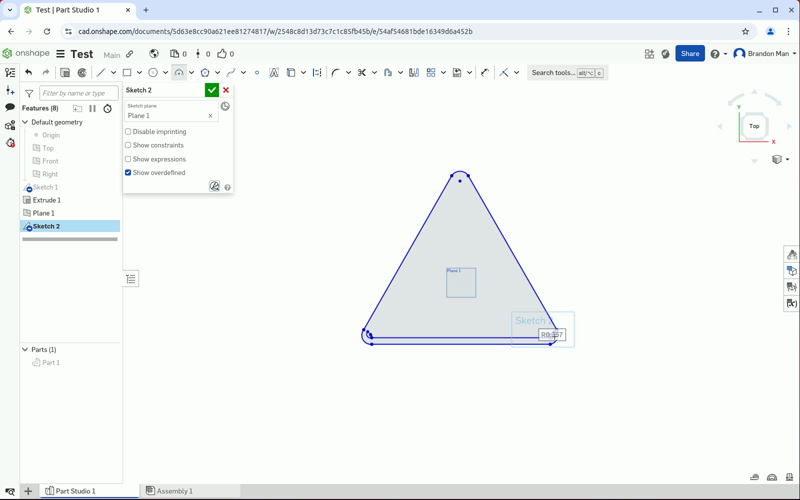
key_up(shift)
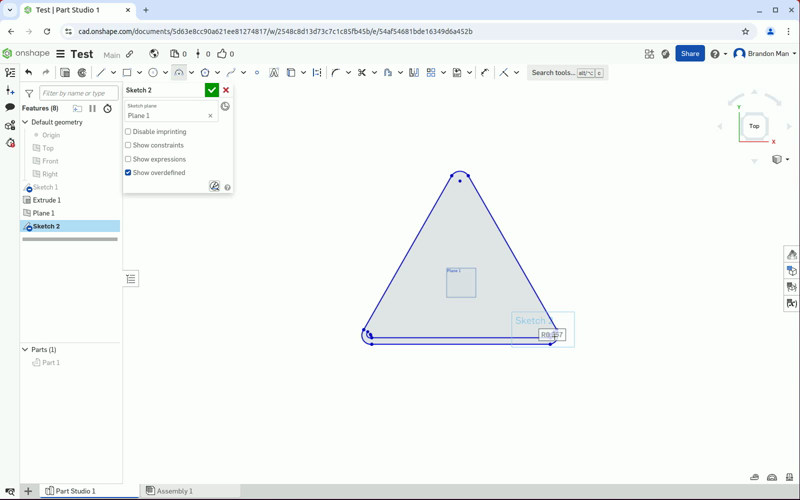
key(esc)
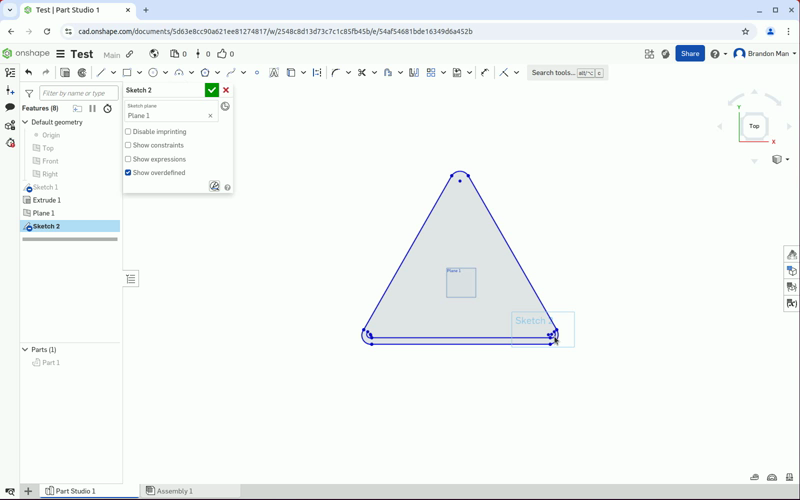
key(l)
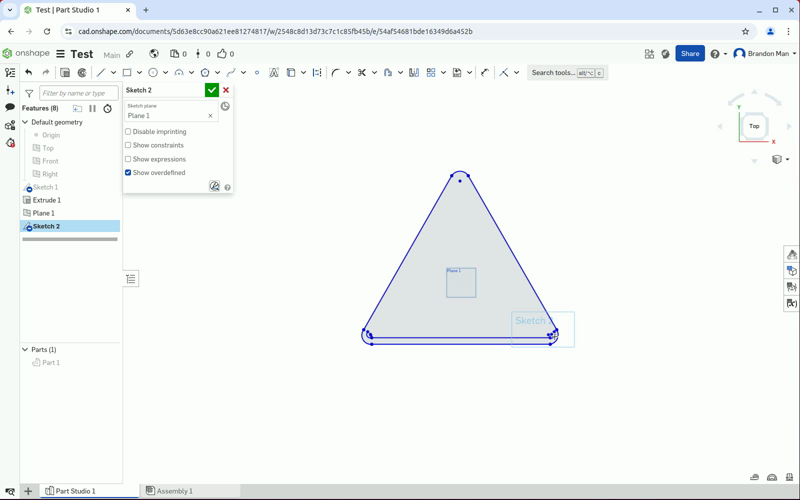
mouse_move(554, 331)
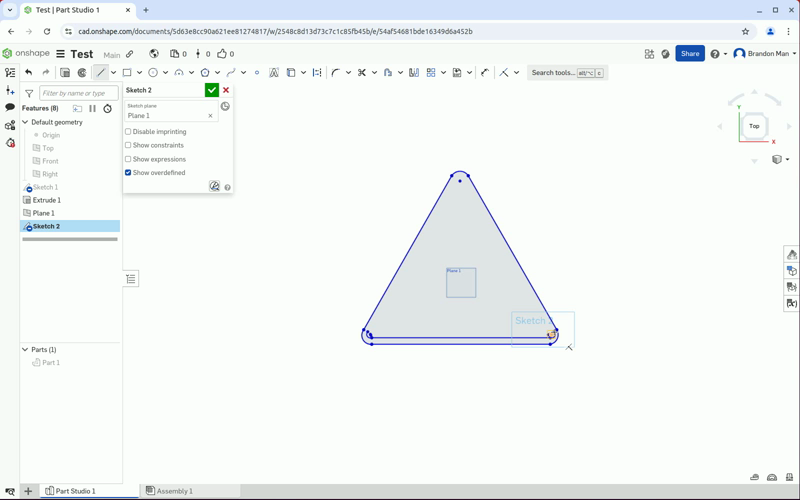
scroll(6)
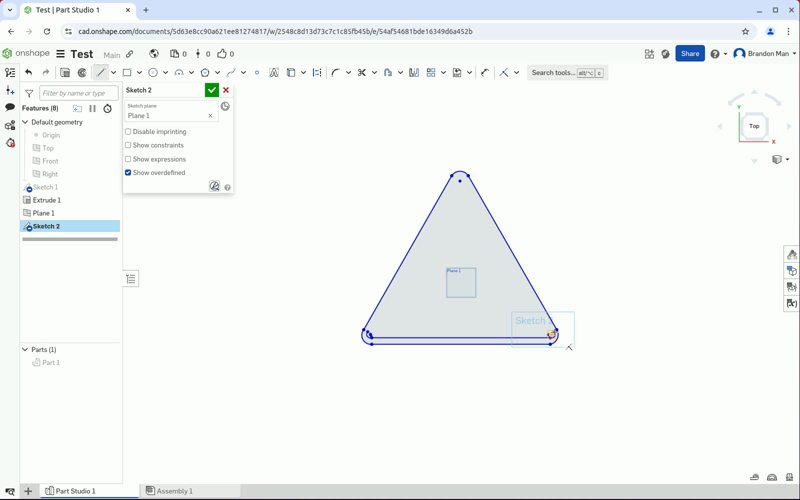
scroll(6)
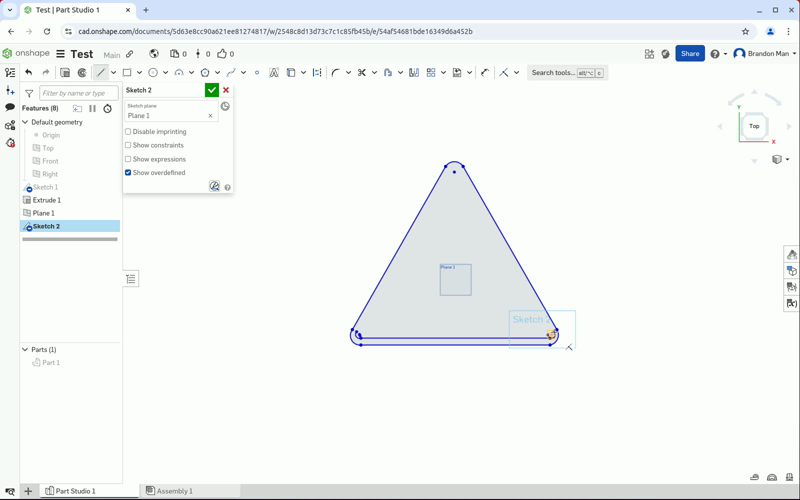
scroll(6)
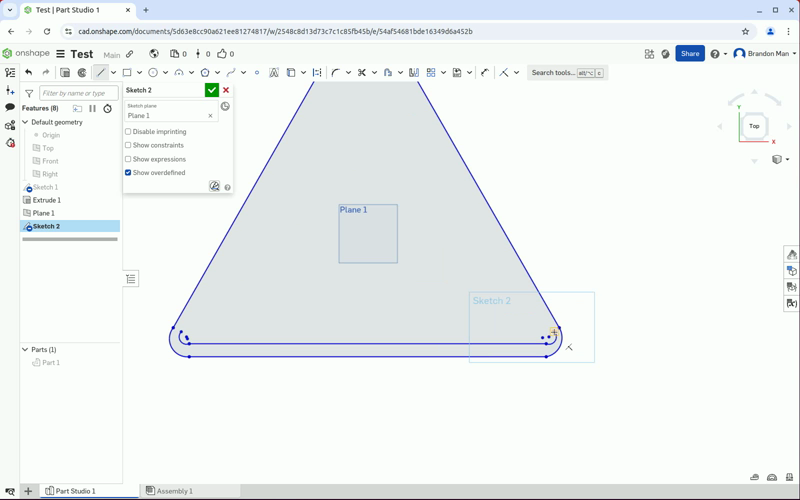
scroll(6)
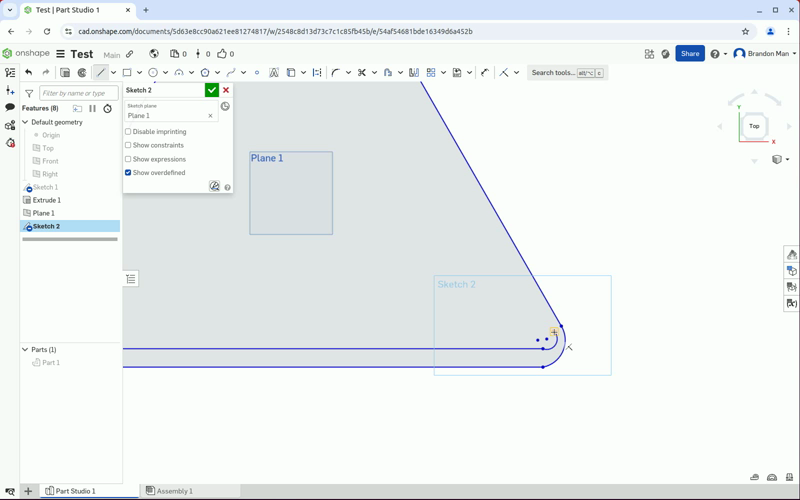
scroll(6)
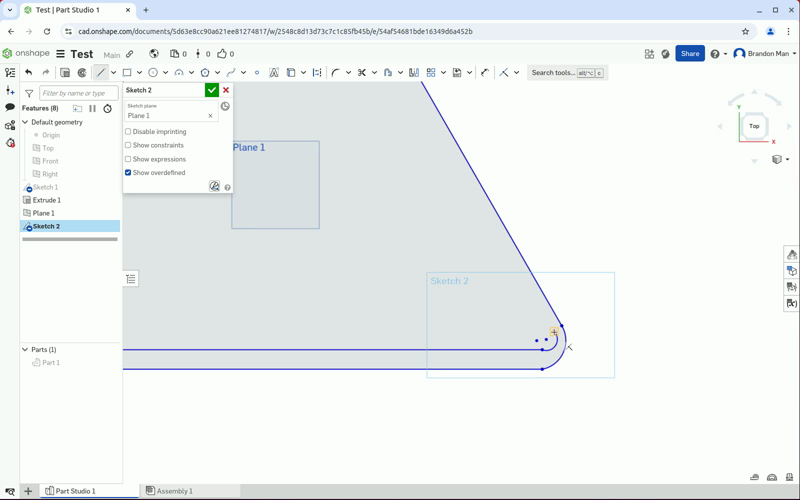
scroll(6)
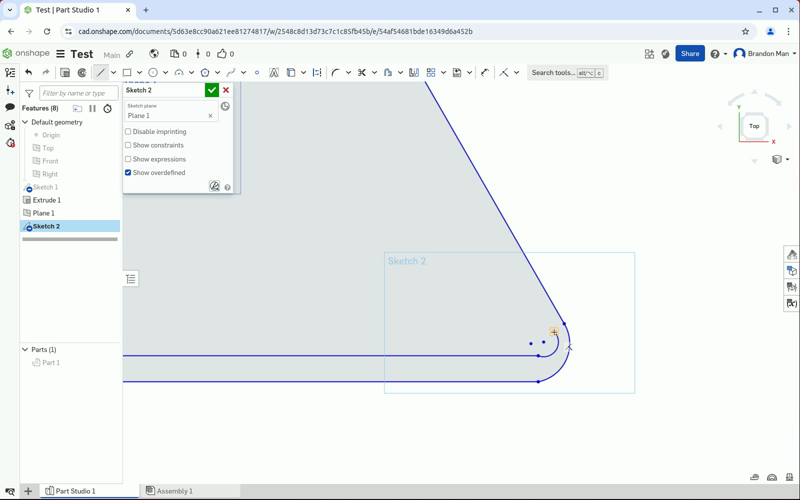
scroll(6)
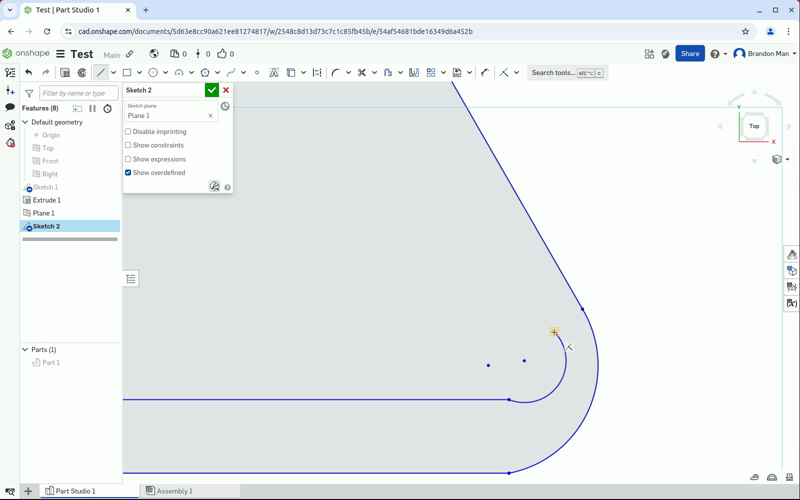
click(554, 331)
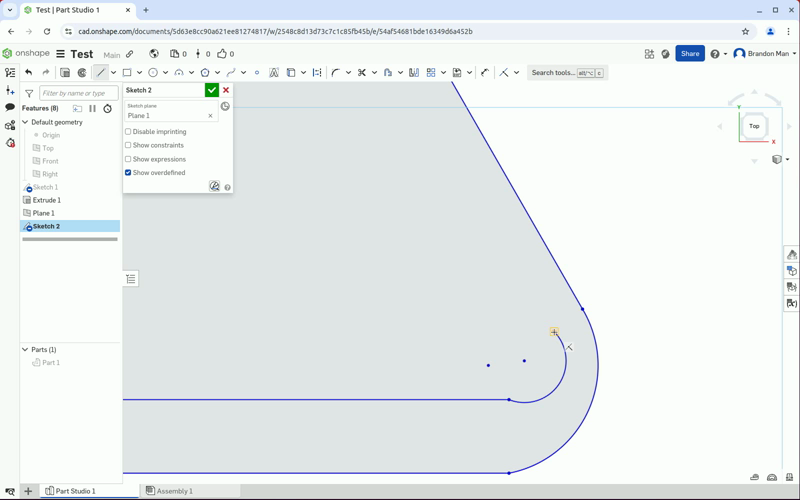
scroll(-6)
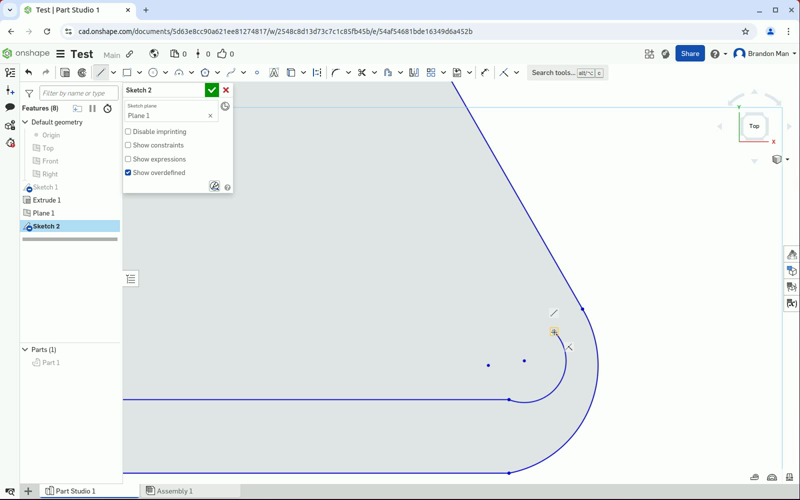
scroll(-6)
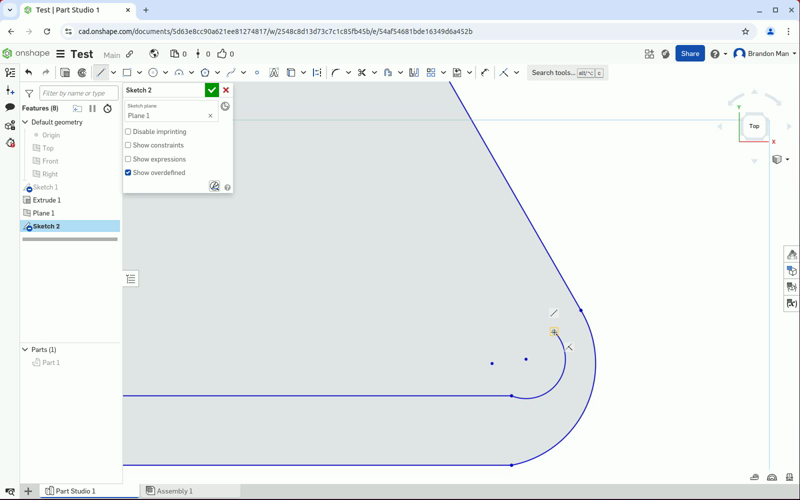
scroll(-6)
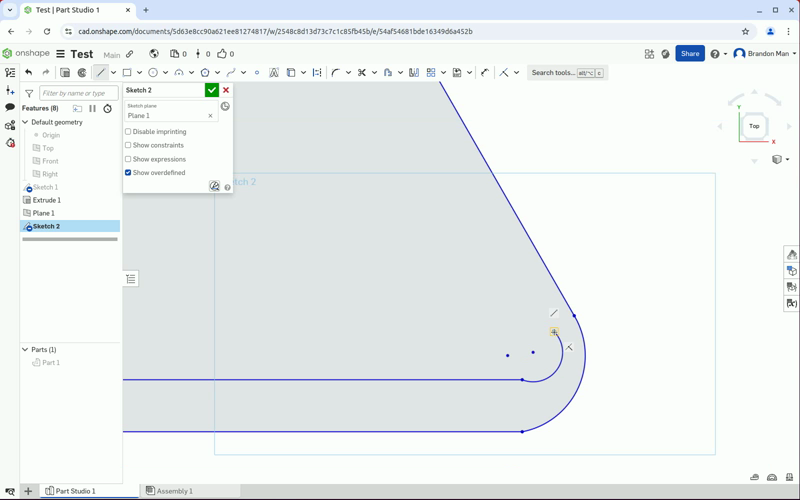
scroll(-6)
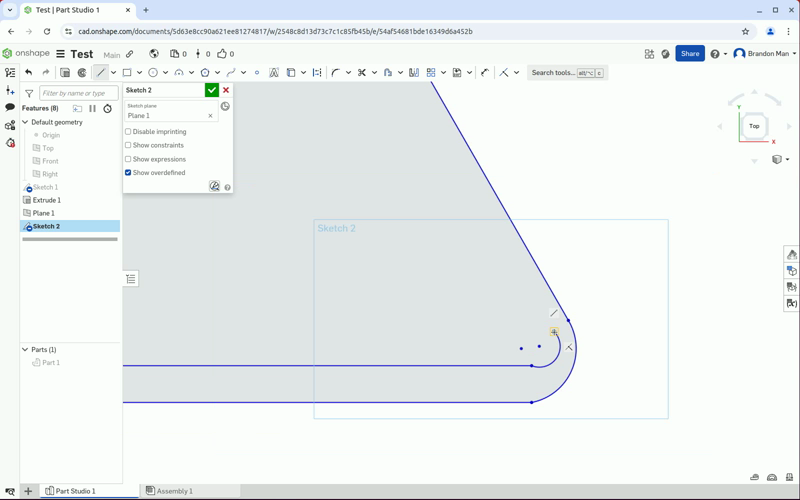
scroll(-6)
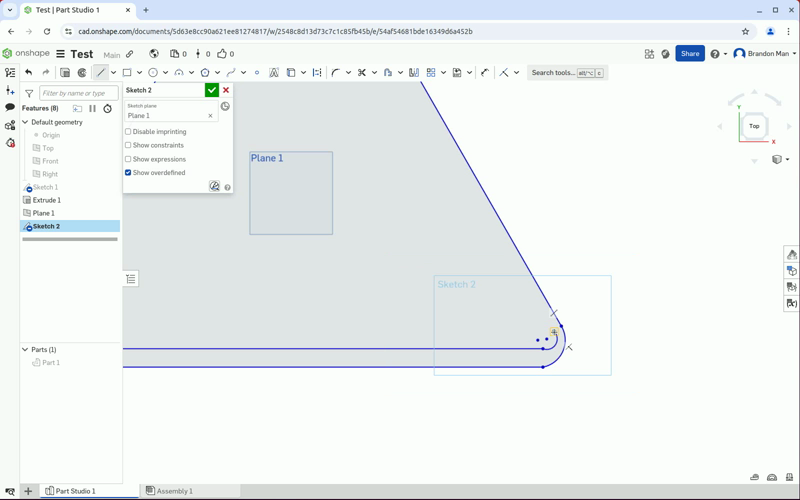
scroll(-6)
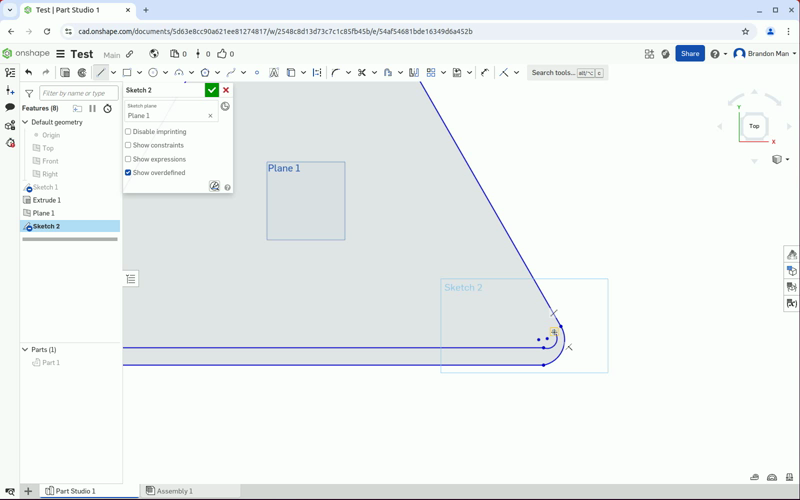
scroll(-6)
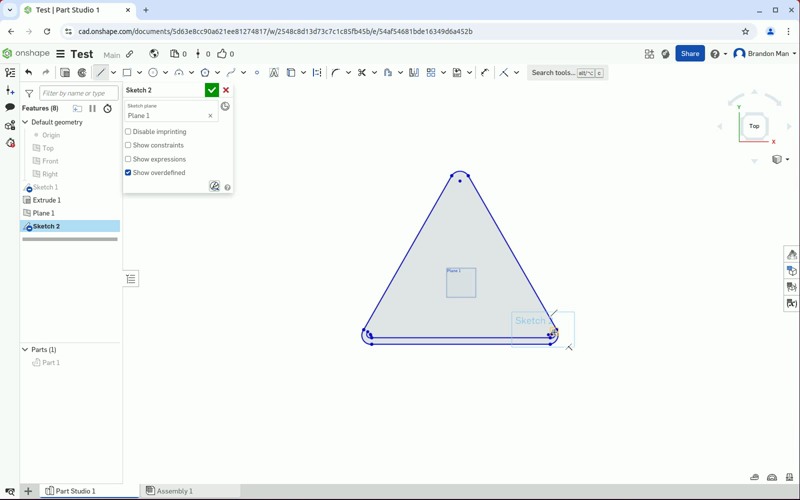
key_down(shift)
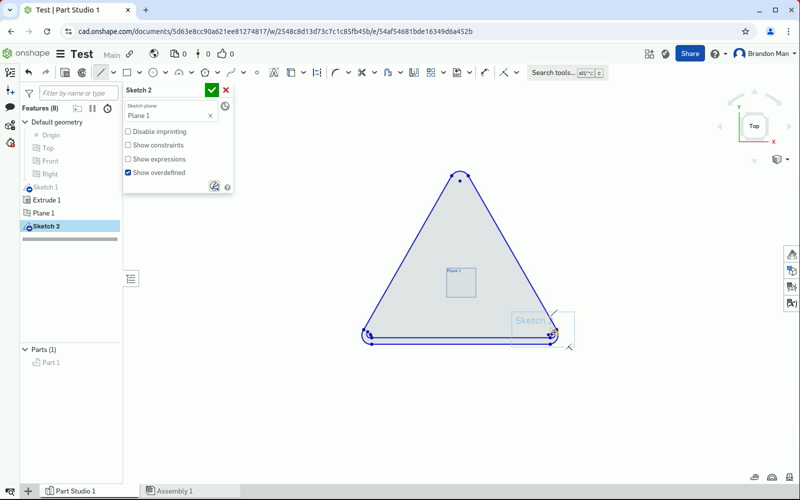
mouse_move(464, 177)
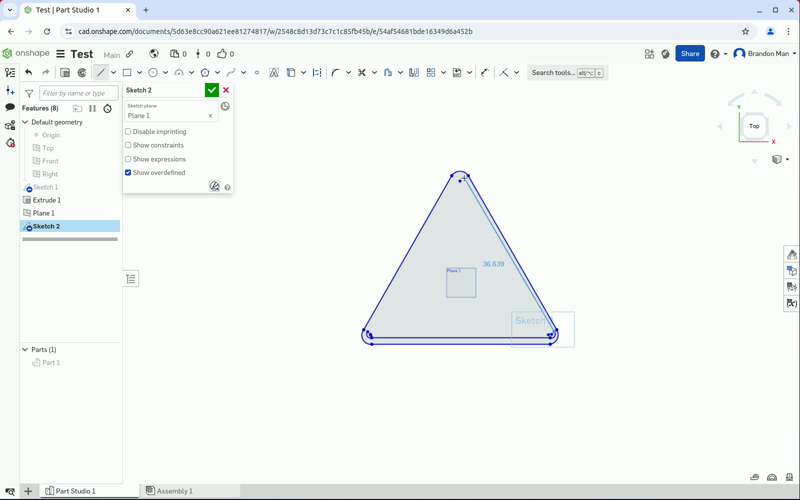
click(464, 177)
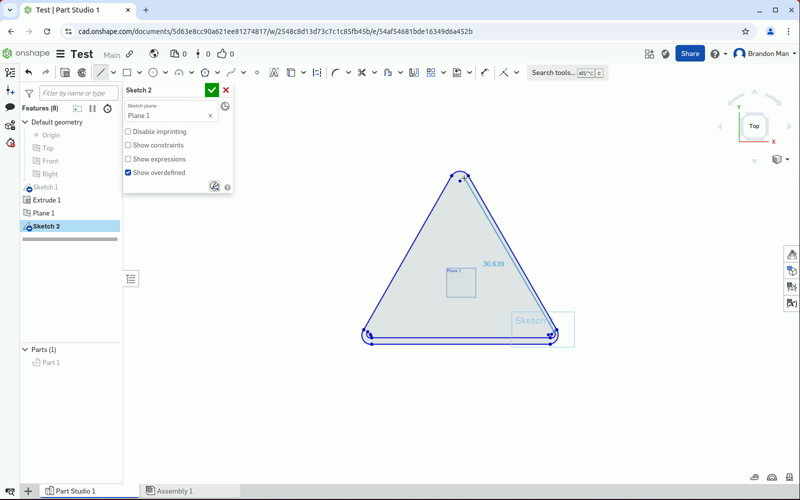
key_up(shift)
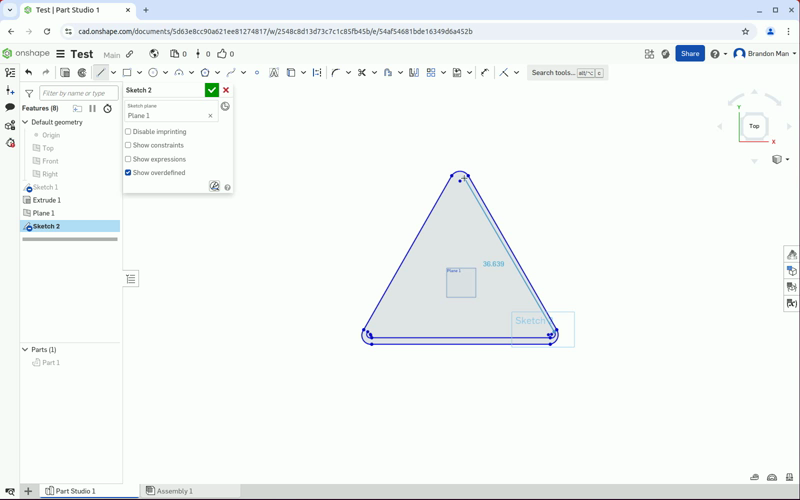
key(esc)
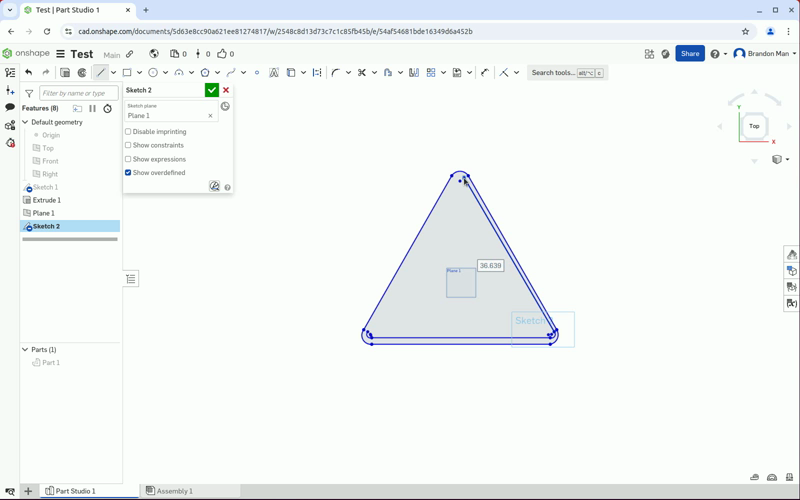
key(a)
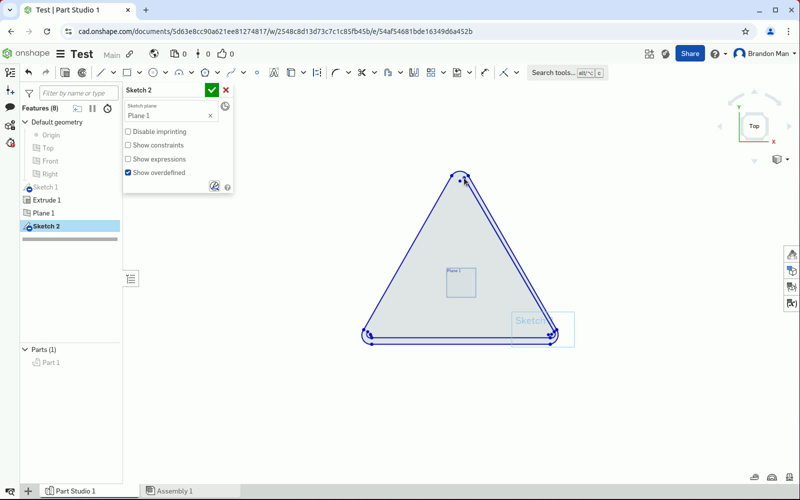
mouse_move(464, 177)
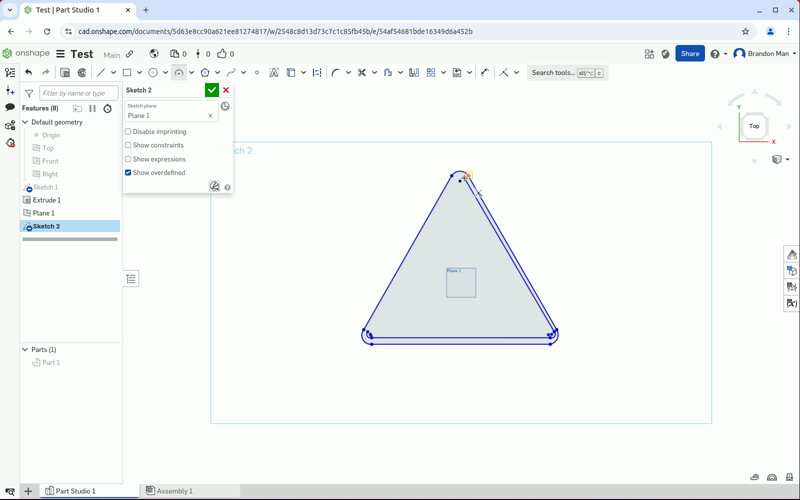
click(464, 177)
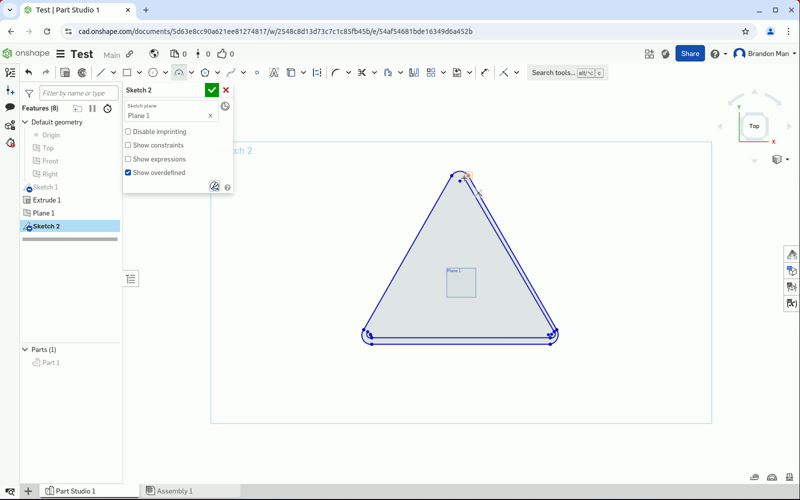
key_down(shift)
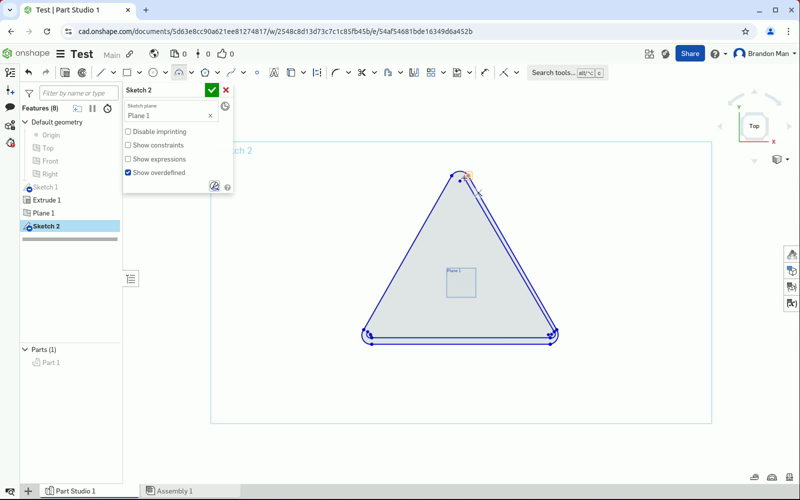
mouse_move(456, 177)
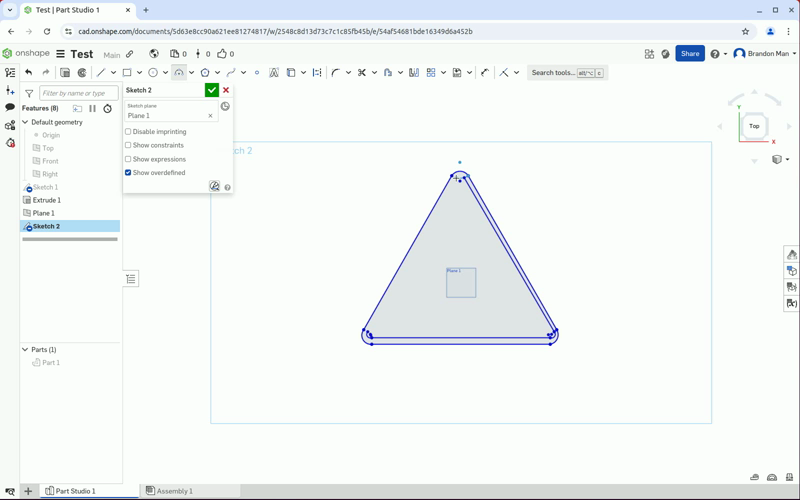
click(456, 177)
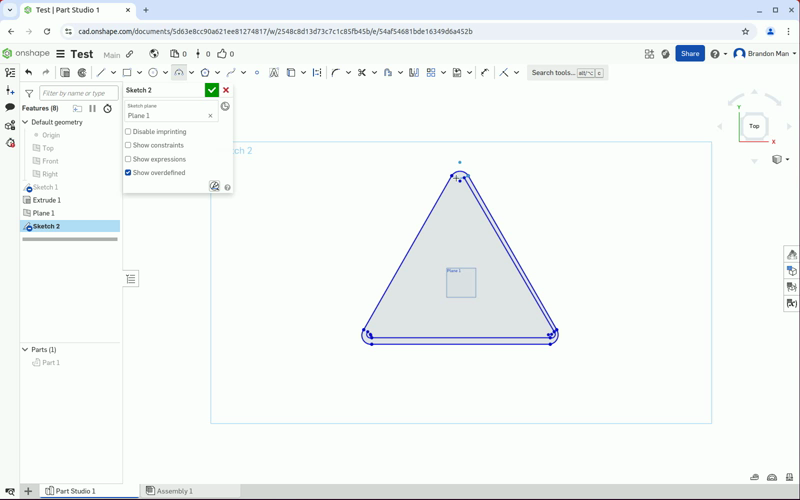
mouse_move(459, 175)
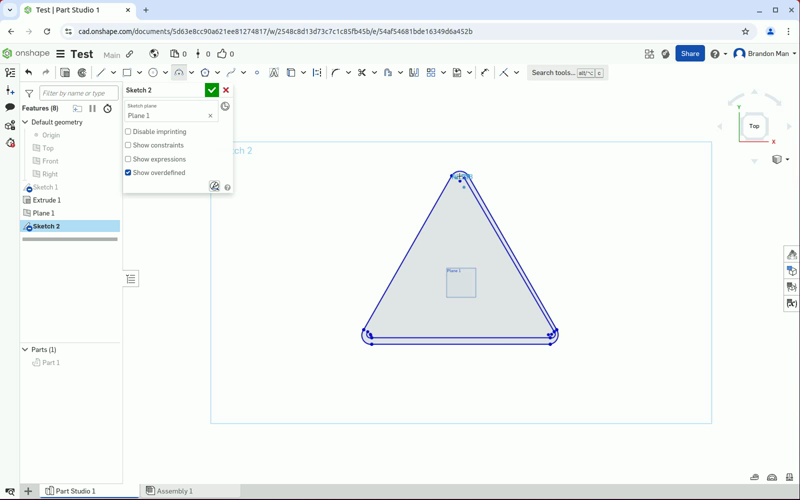
scroll(6)
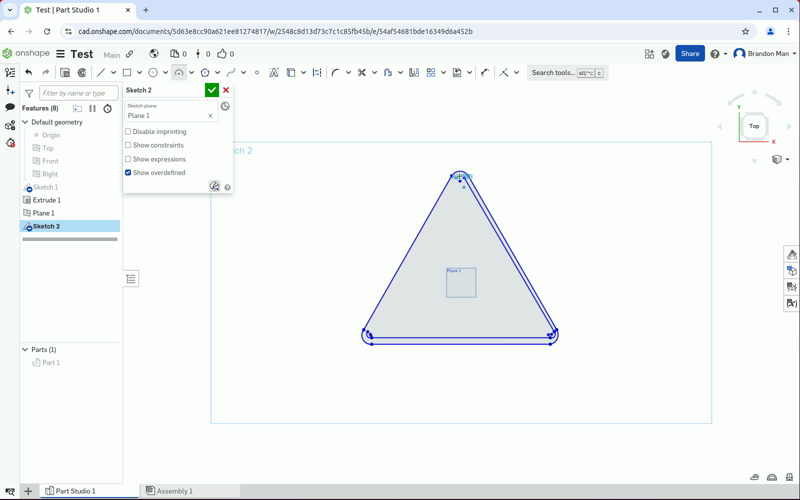
scroll(6)
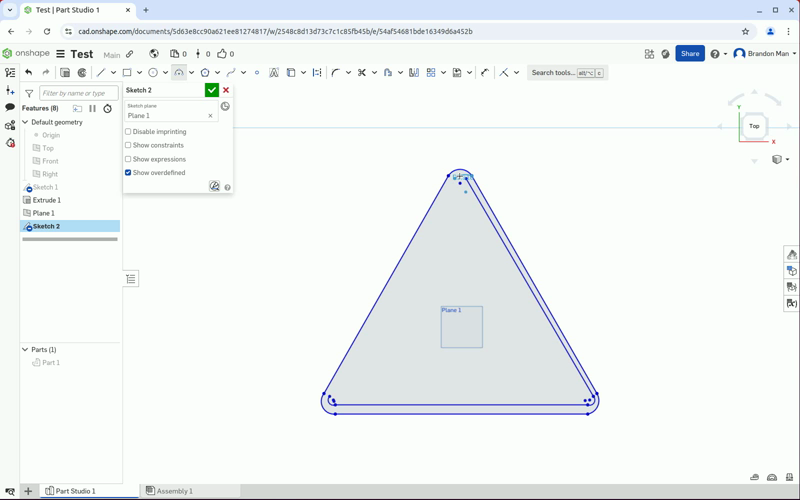
scroll(6)
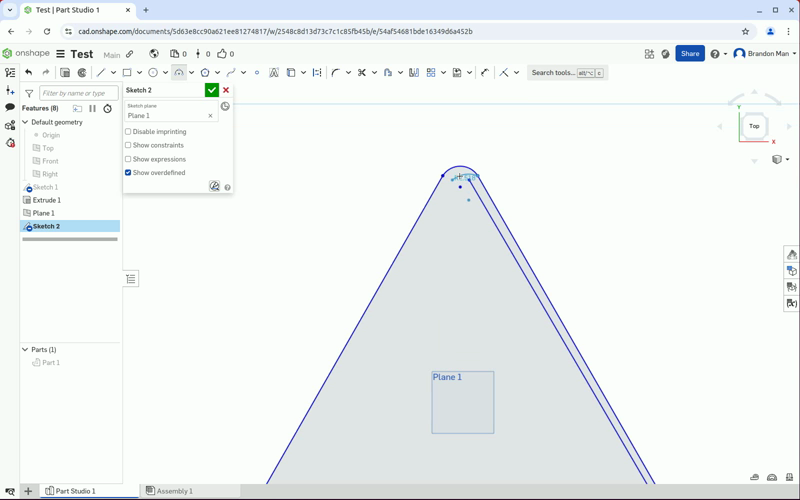
scroll(6)
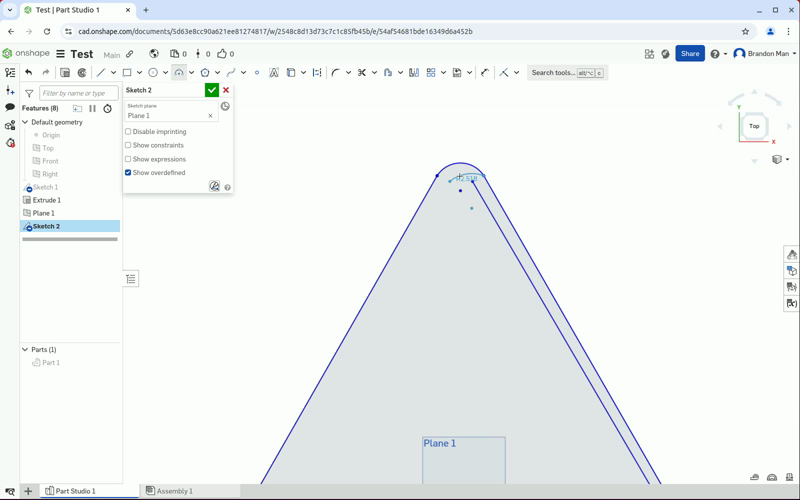
scroll(6)
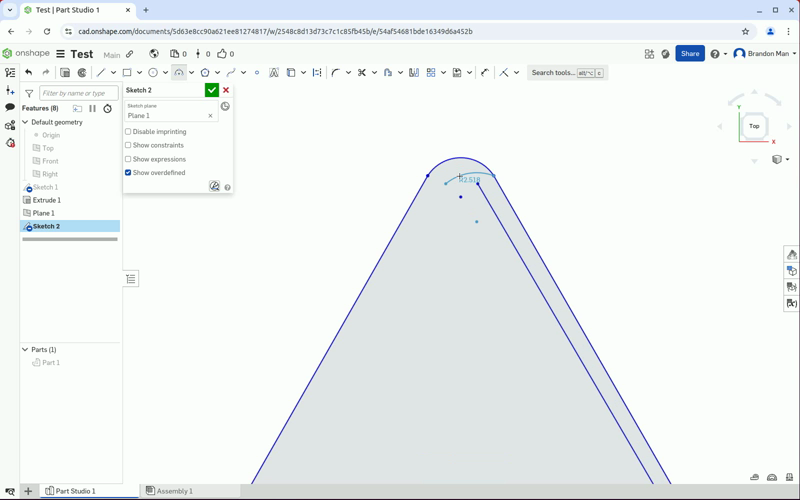
scroll(6)
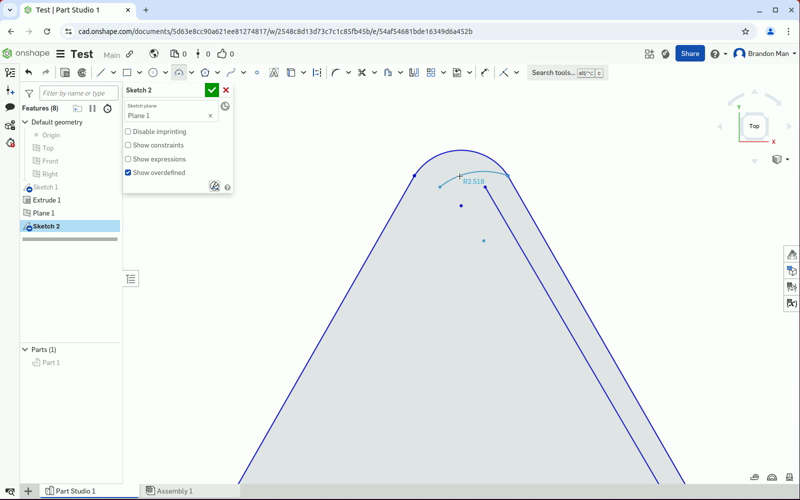
scroll(6)
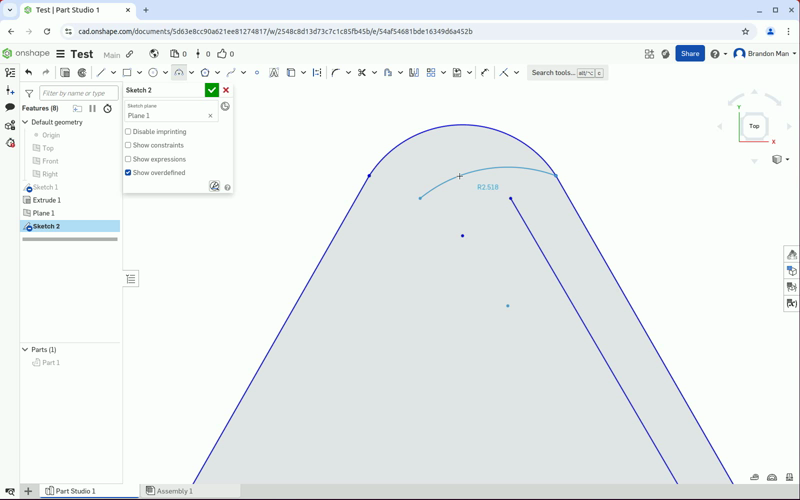
click(459, 175)
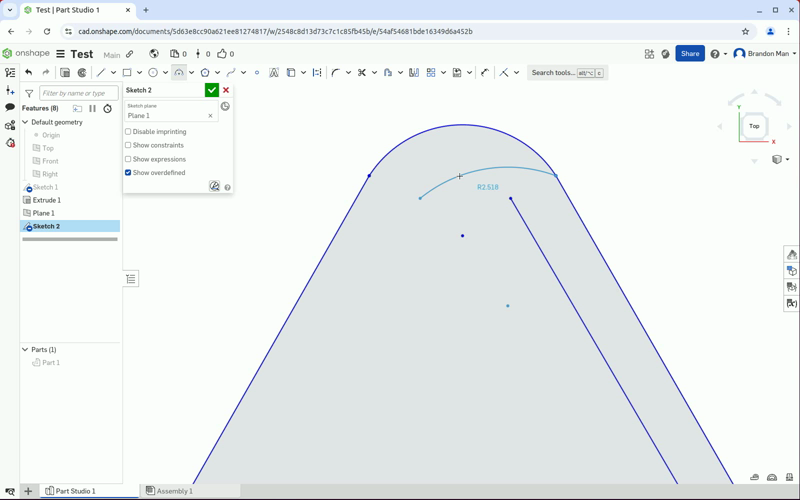
scroll(-6)
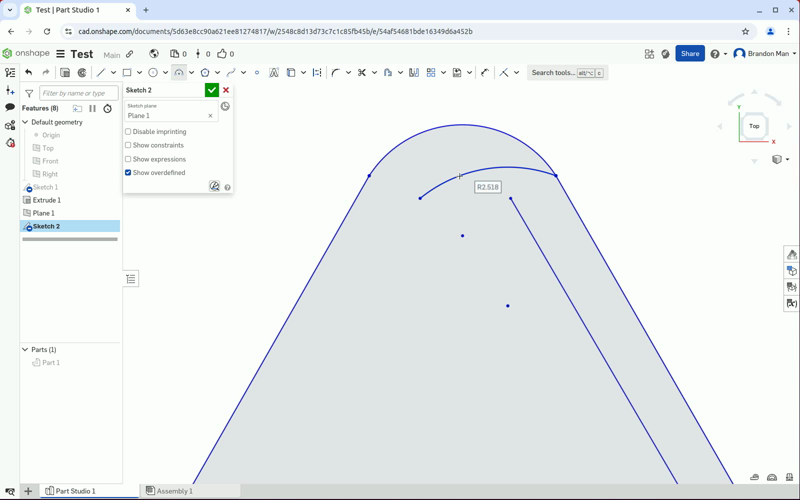
scroll(-6)
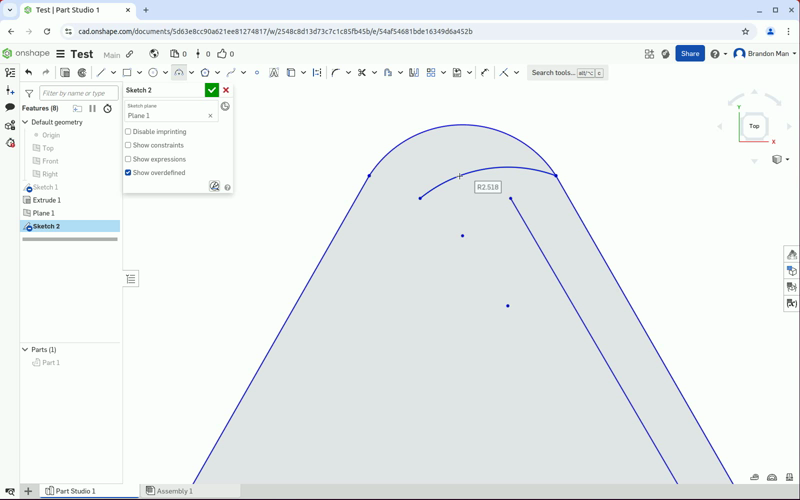
scroll(-6)
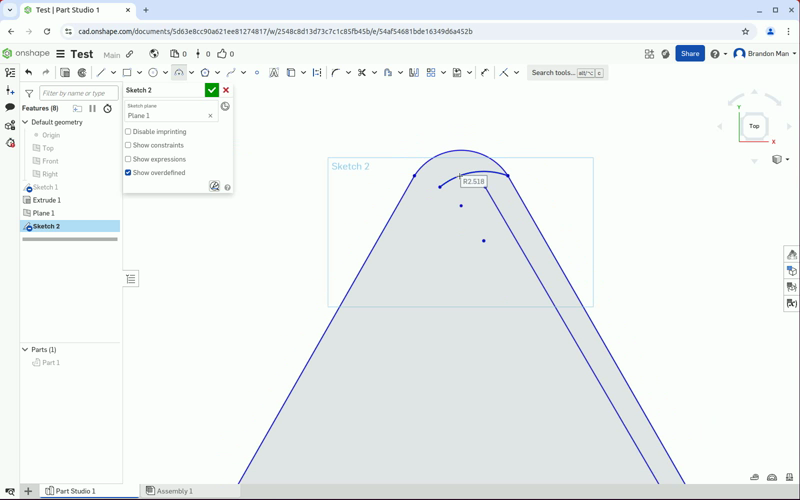
scroll(-6)
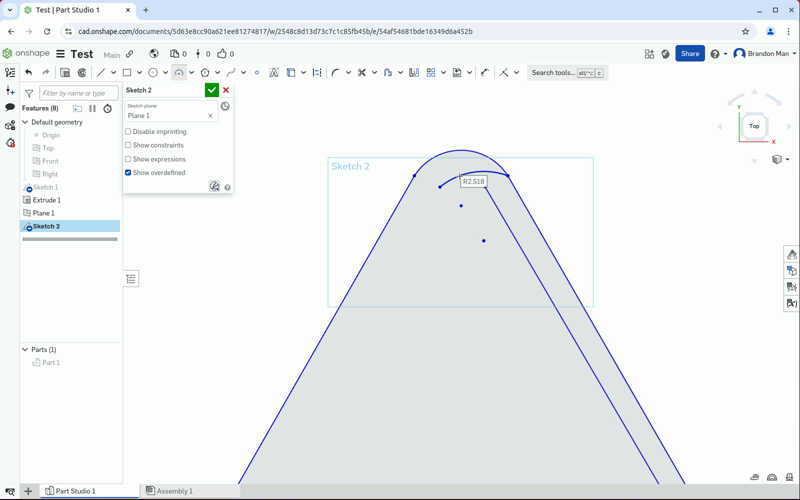
scroll(-6)
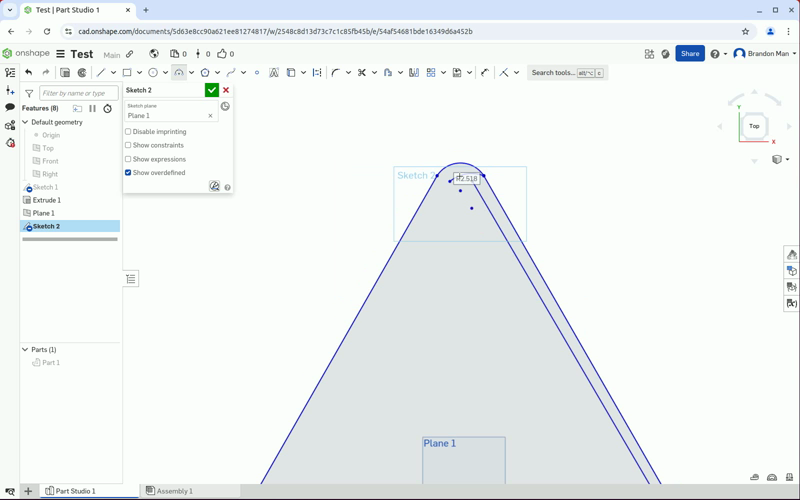
scroll(-6)
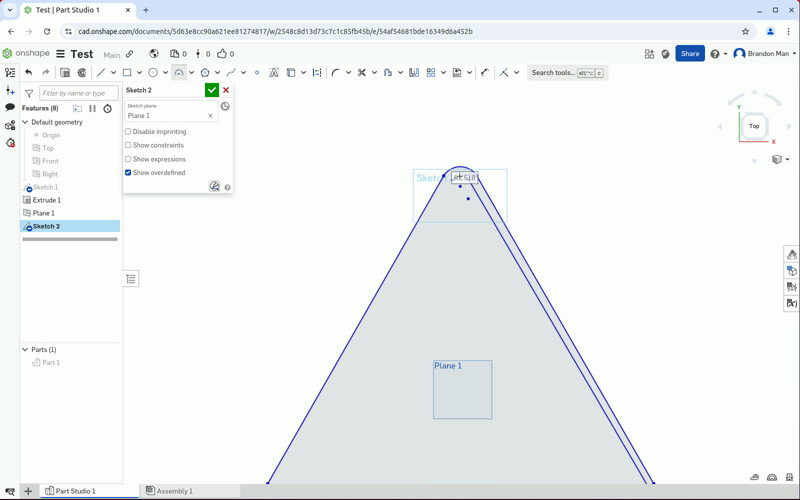
scroll(-6)
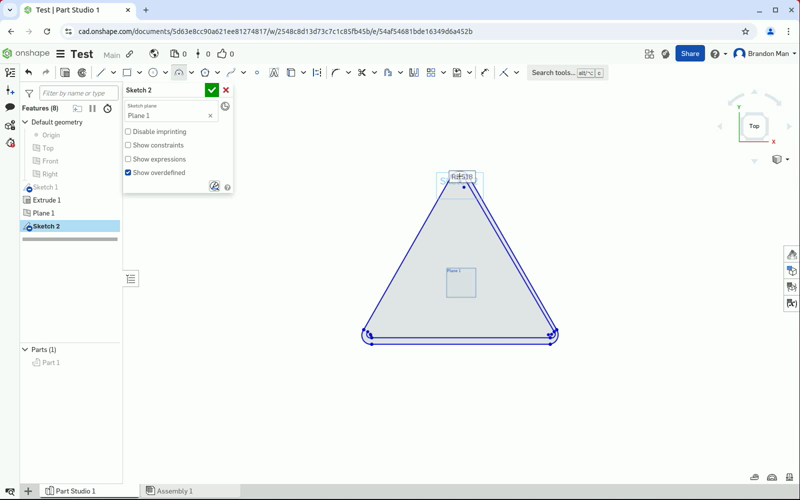
key_up(shift)
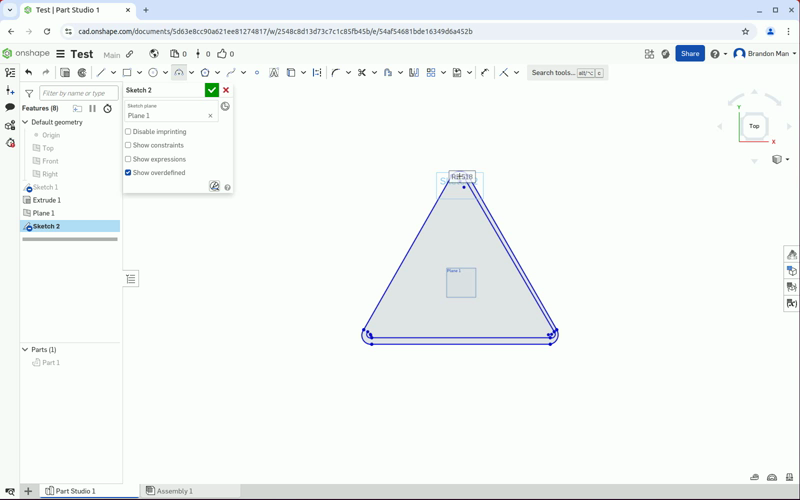
key(esc)
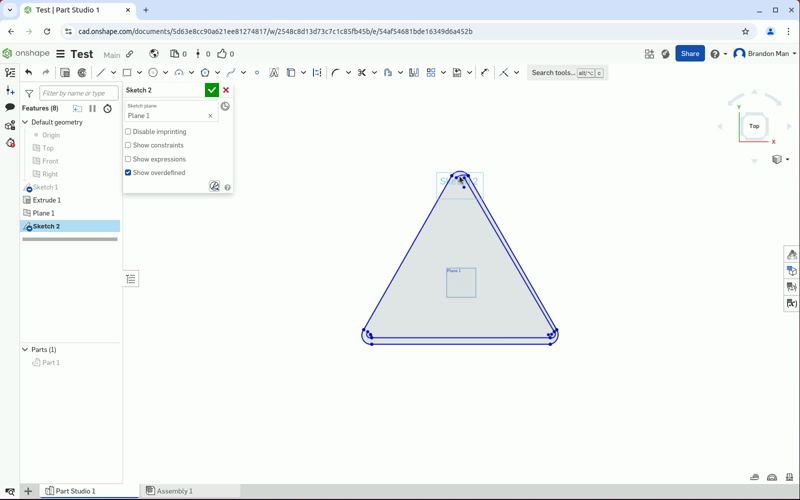
key(l)
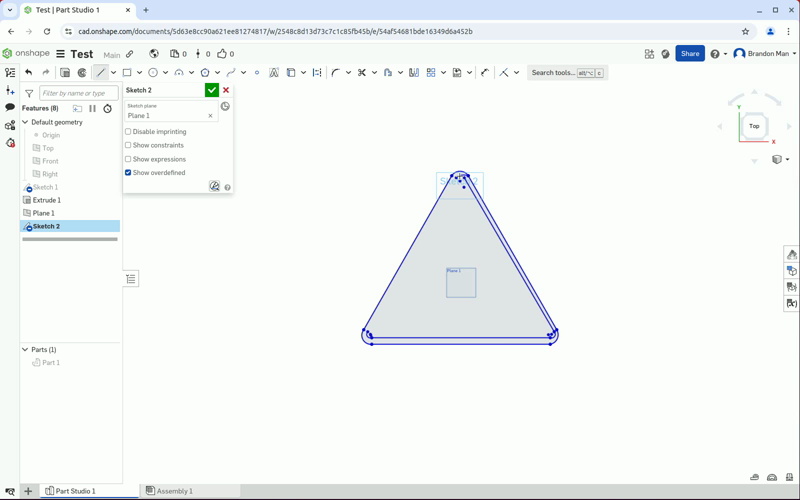
mouse_move(456, 177)
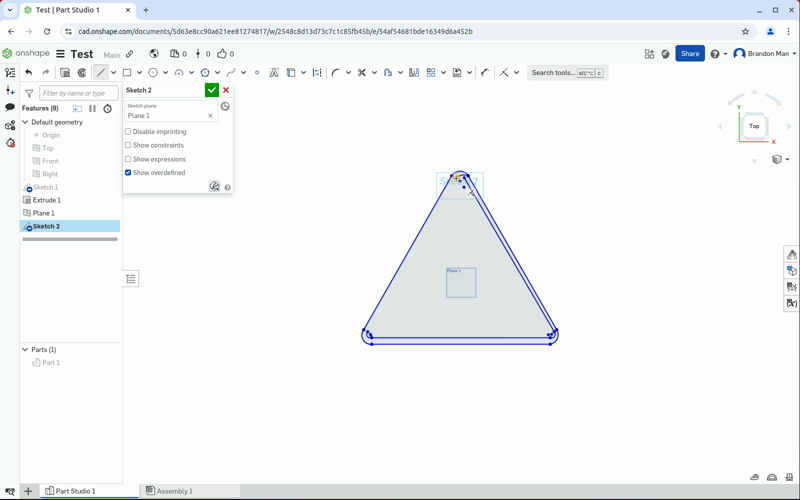
click(456, 177)
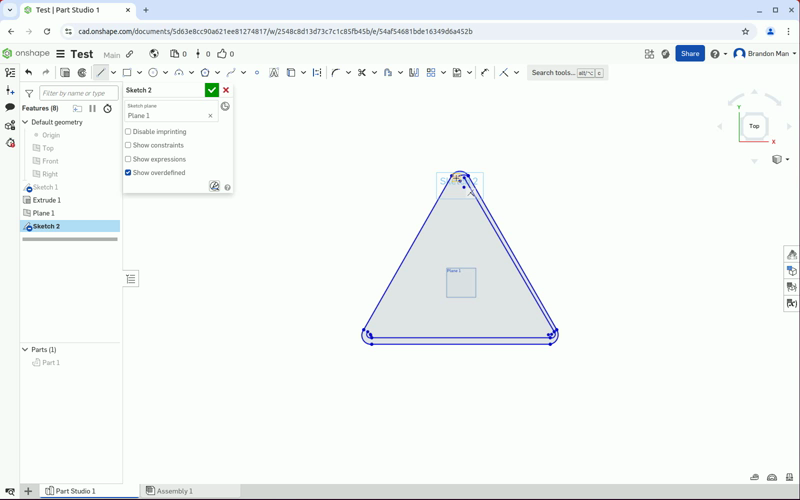
key_down(shift)
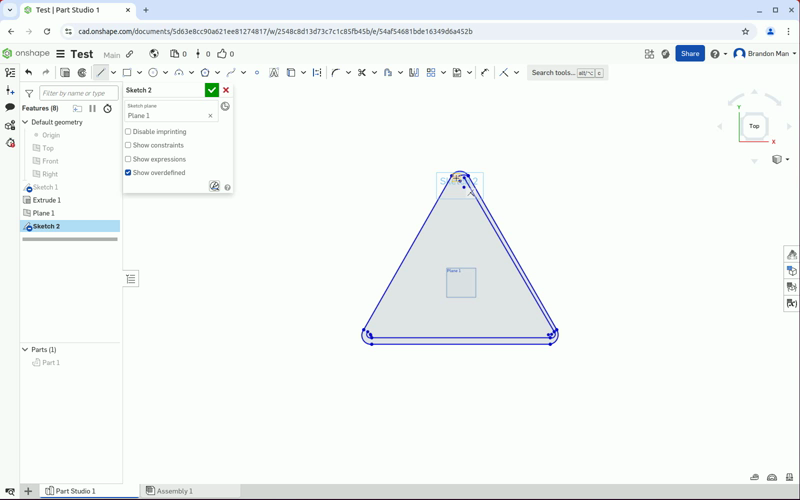
mouse_move(367, 331)
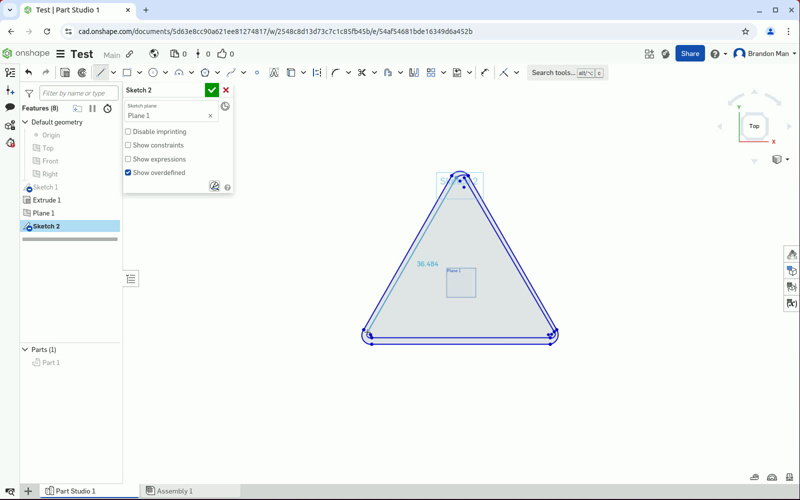
scroll(6)
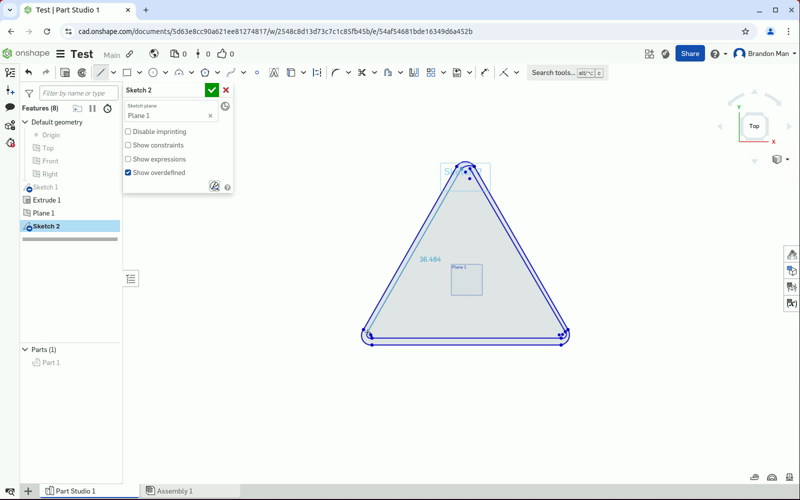
scroll(6)
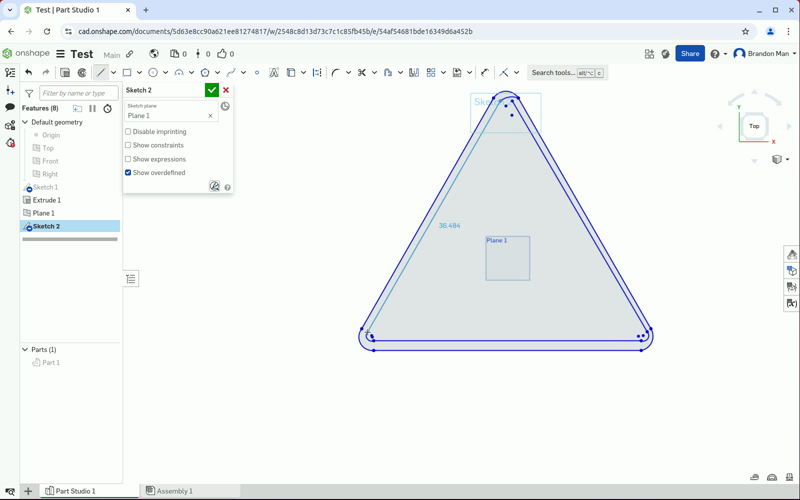
scroll(6)
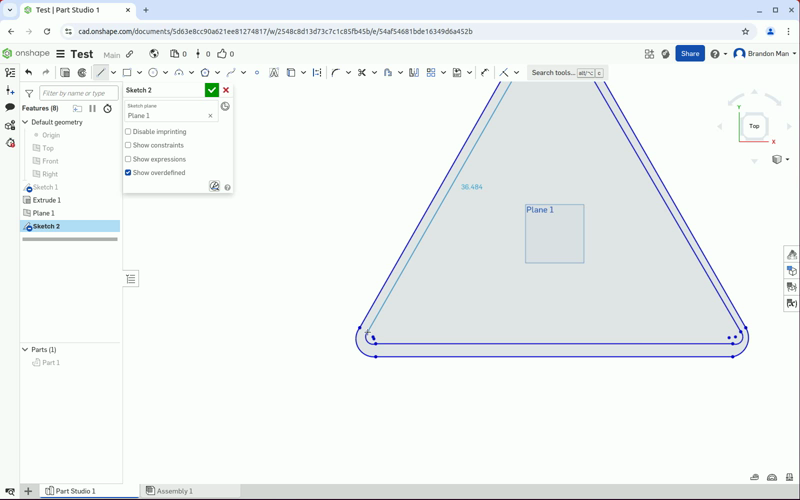
scroll(6)
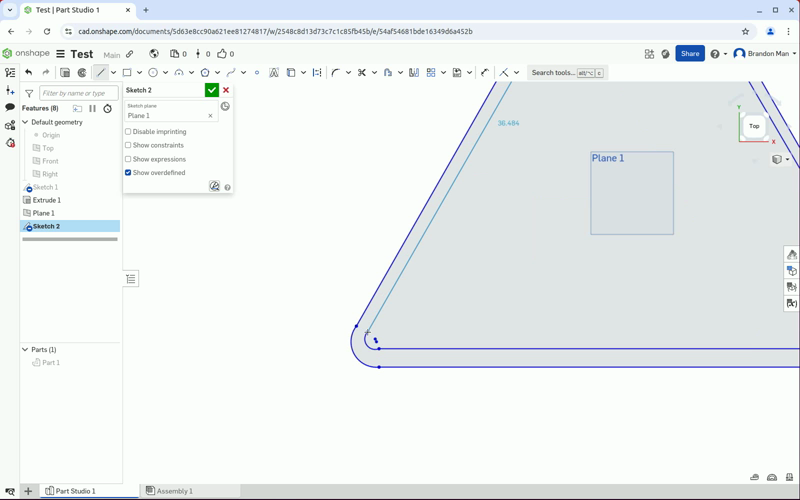
scroll(6)
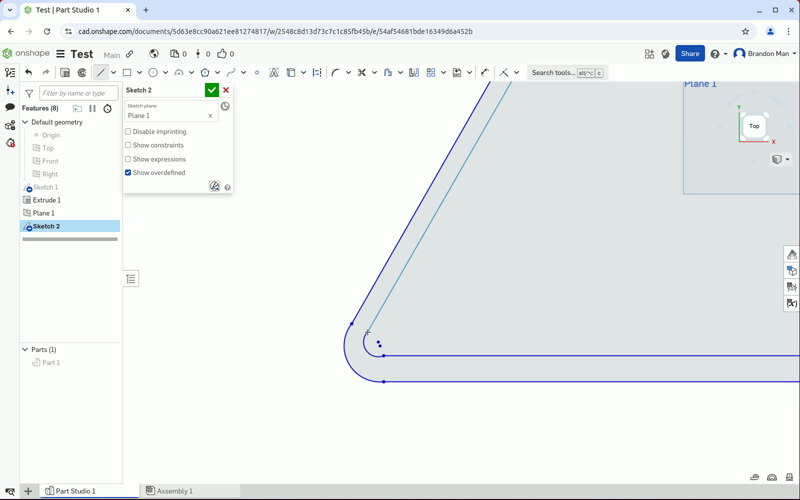
scroll(6)
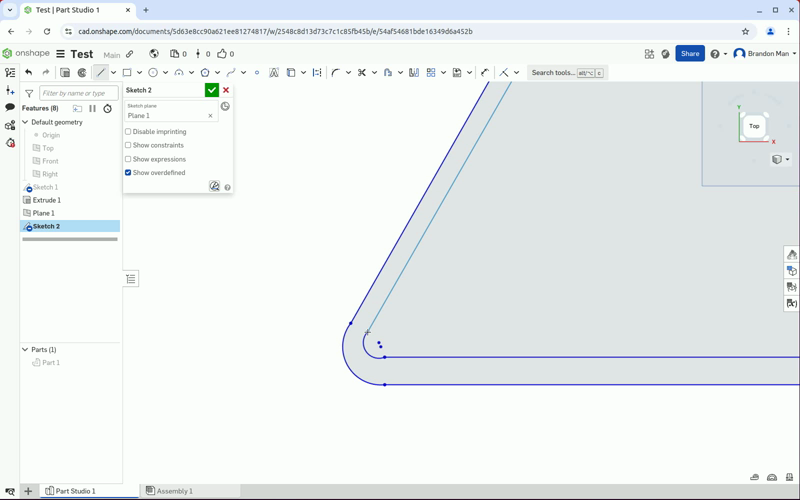
scroll(6)
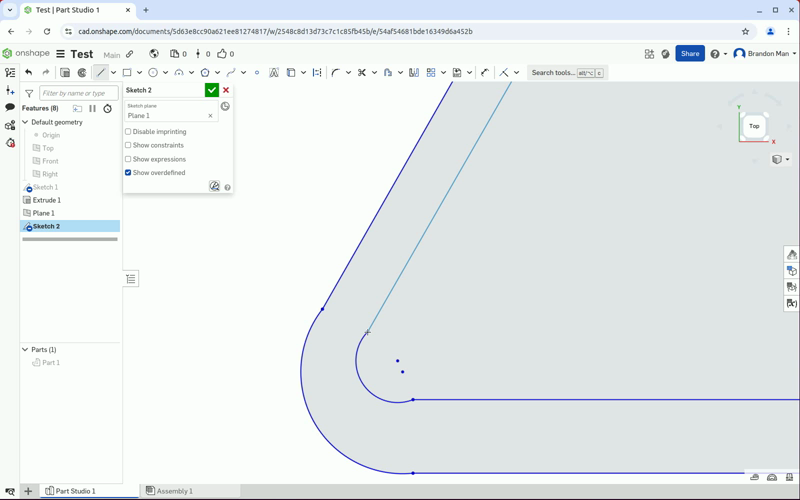
key_up(shift)
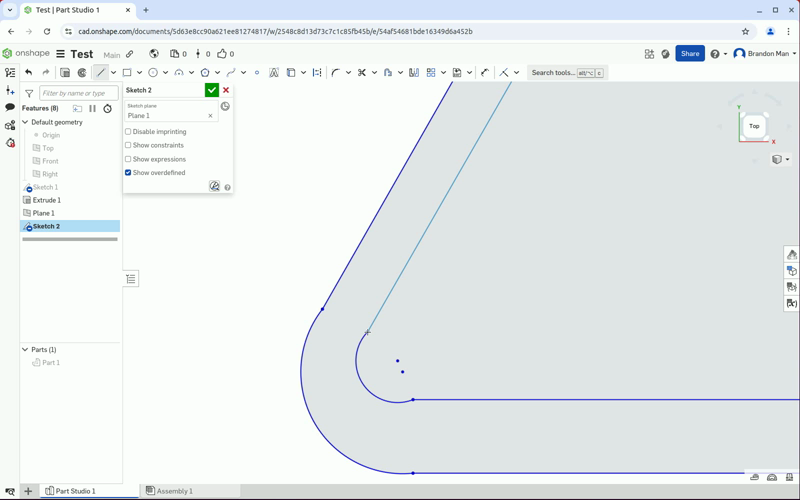
click(367, 331)
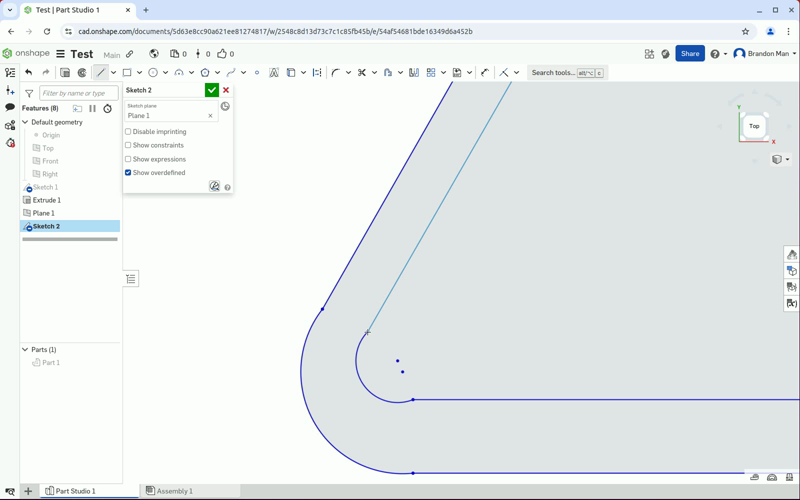
scroll(-6)
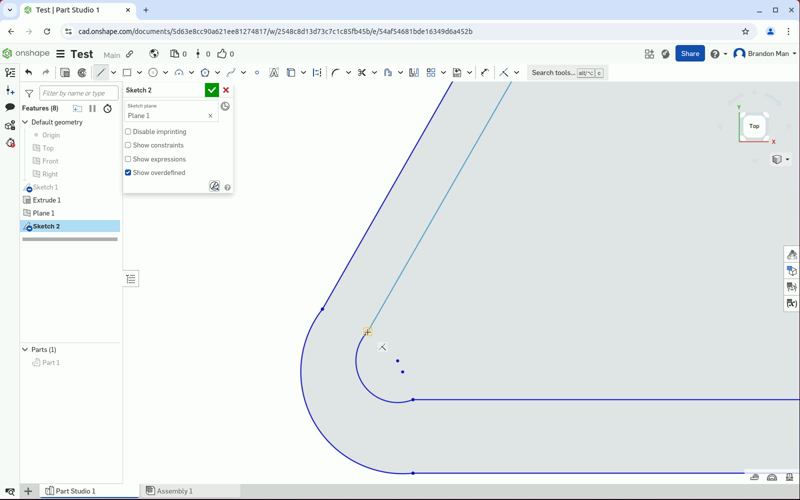
scroll(-6)
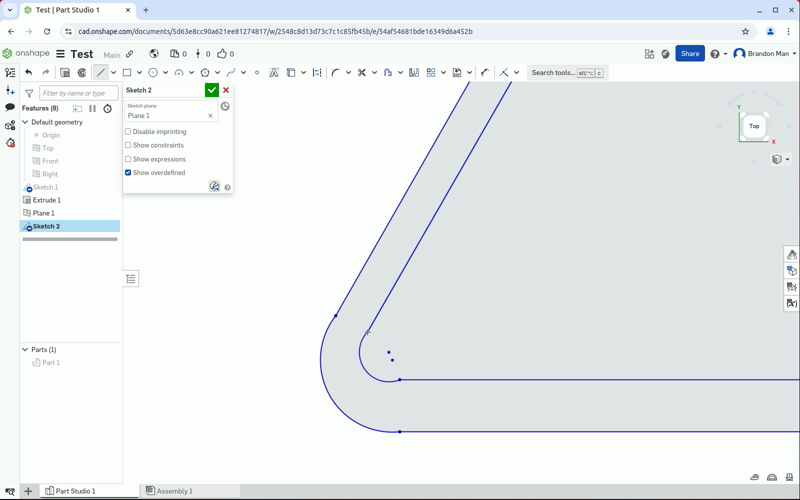
scroll(-6)
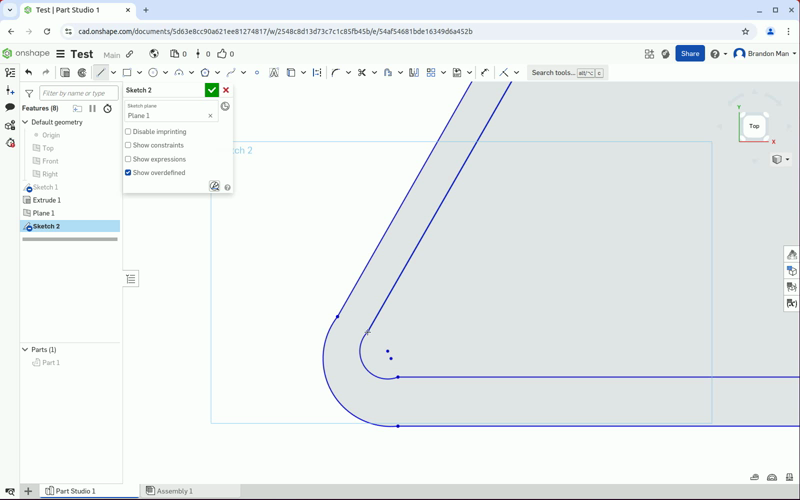
scroll(-6)
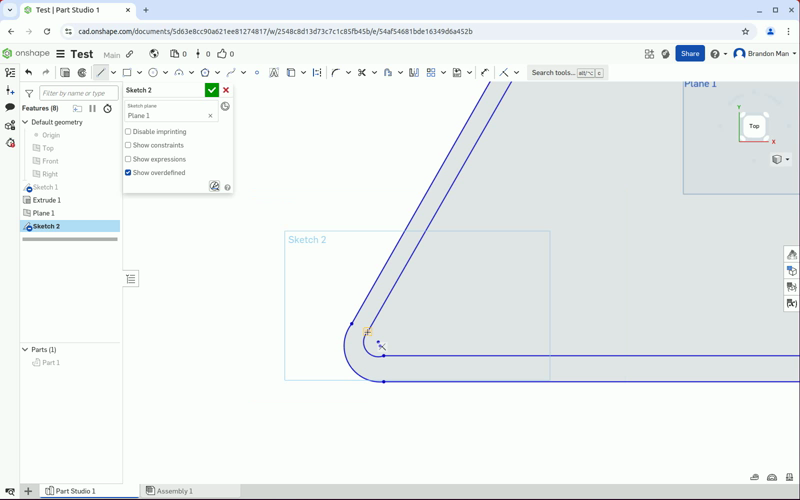
scroll(-6)
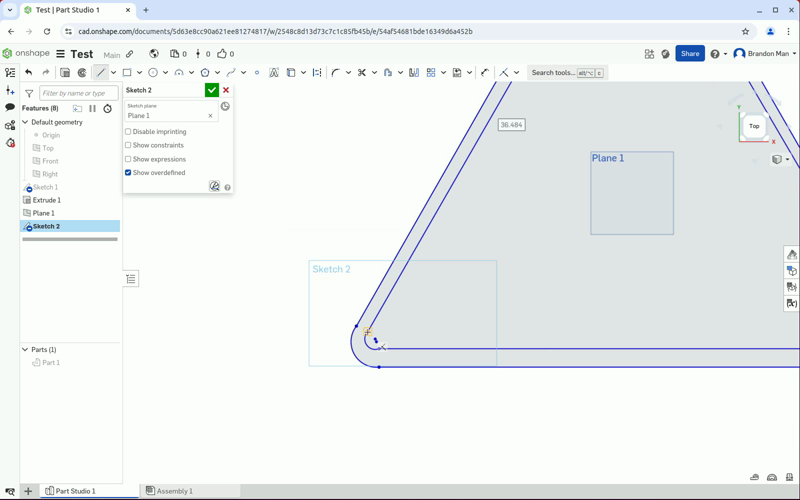
scroll(-6)
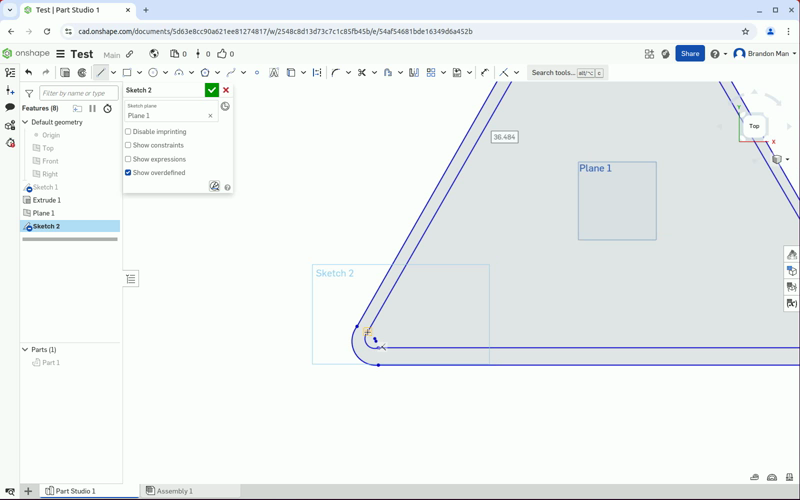
scroll(-6)
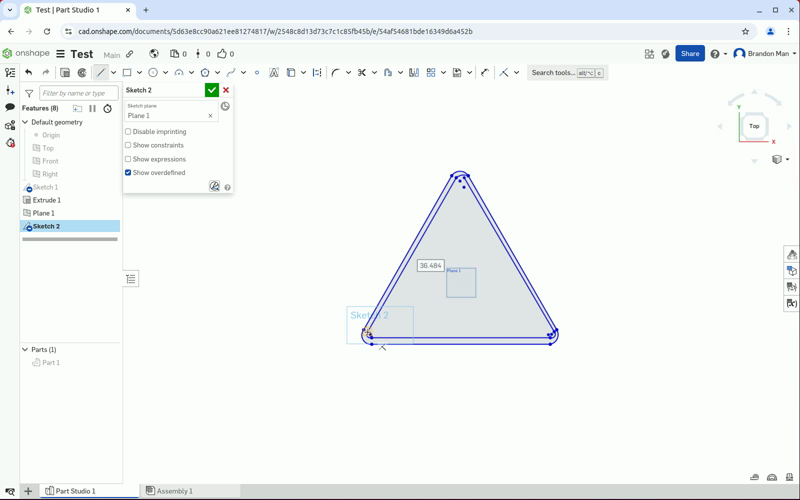
key(esc)
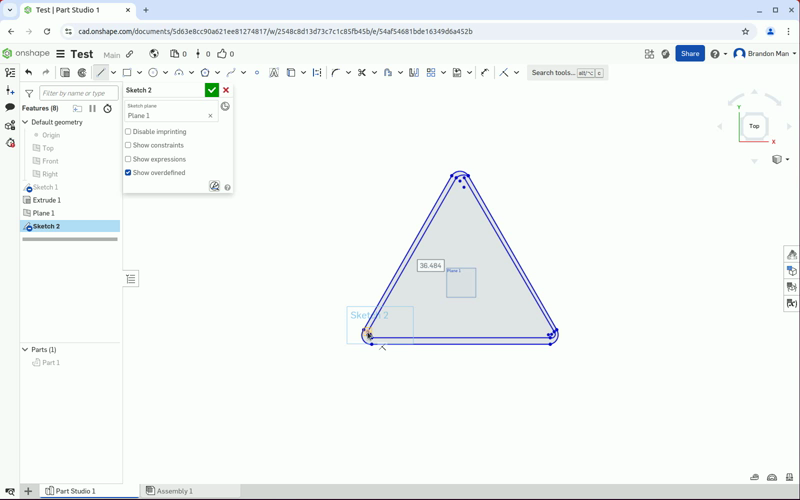
mouse_move(405, 341)
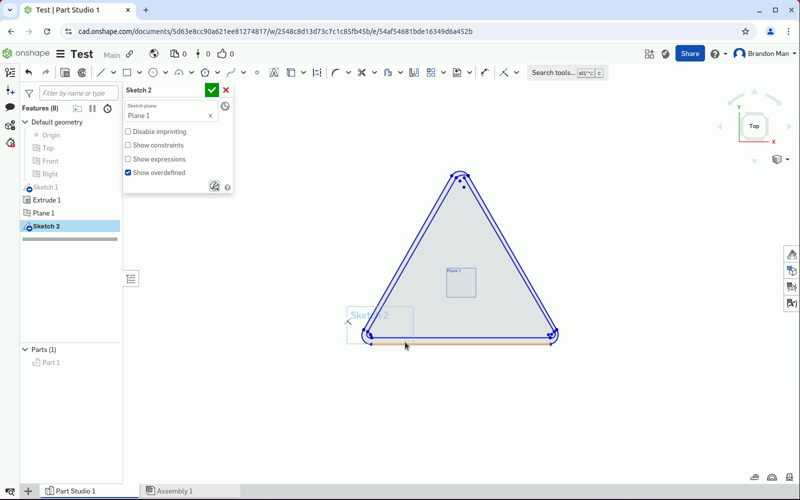
click(405, 341)
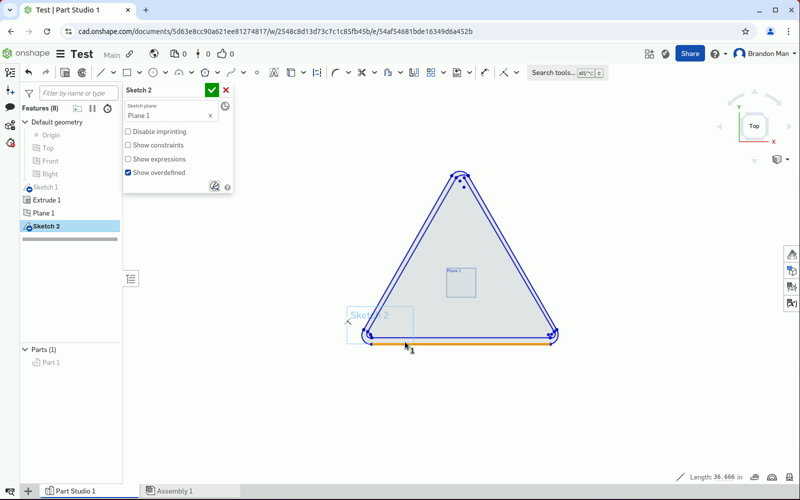
mouse_move(73, 352)
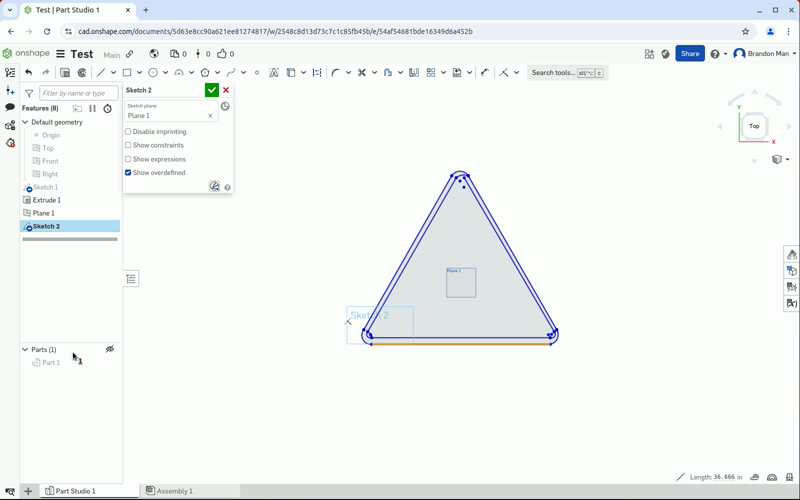
key(shift+y)
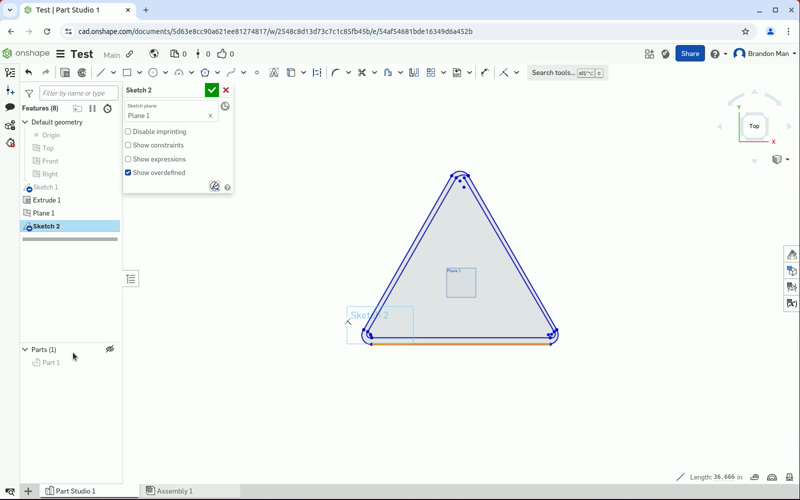
key(shift+e)
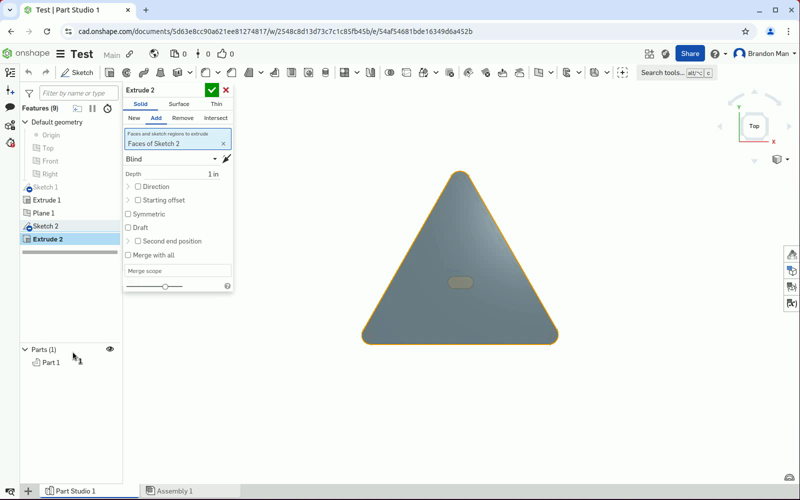
mouse_move(143, 106)
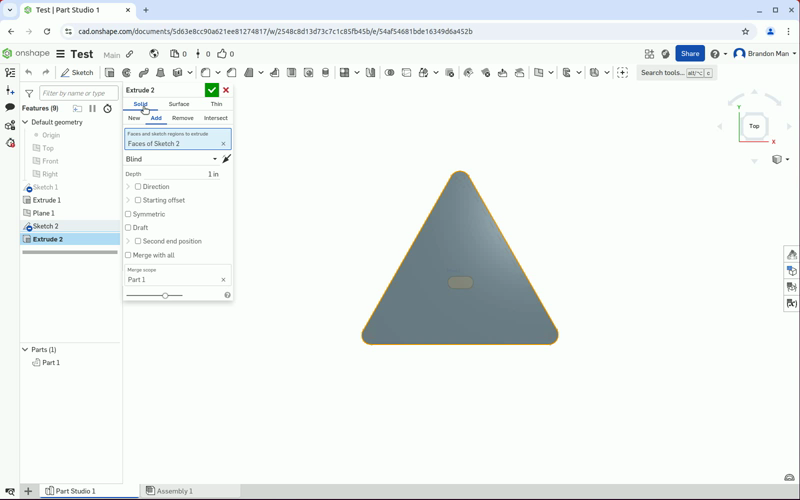
click(143, 106)
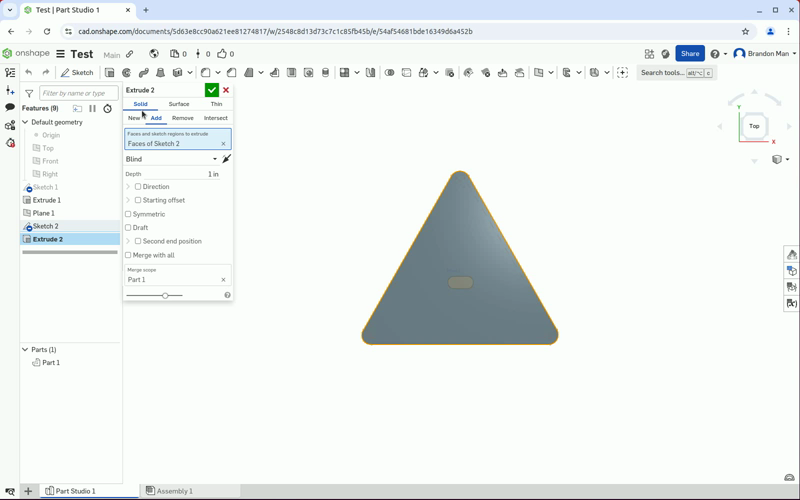
mouse_move(137, 120)
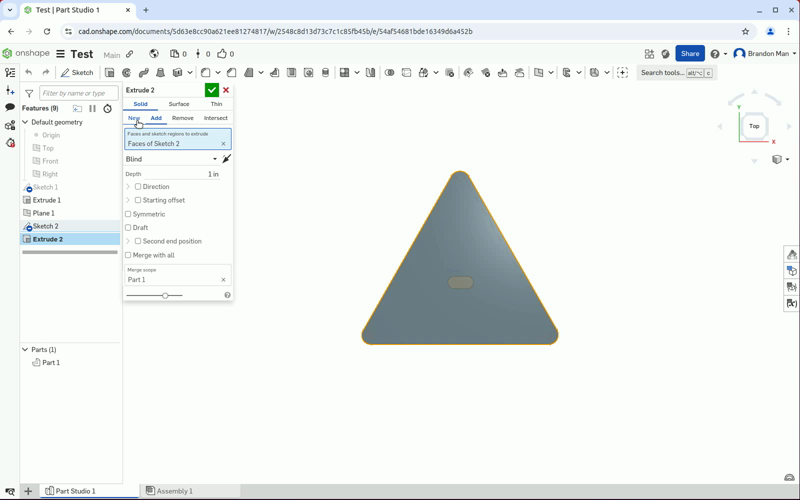
click(137, 120)
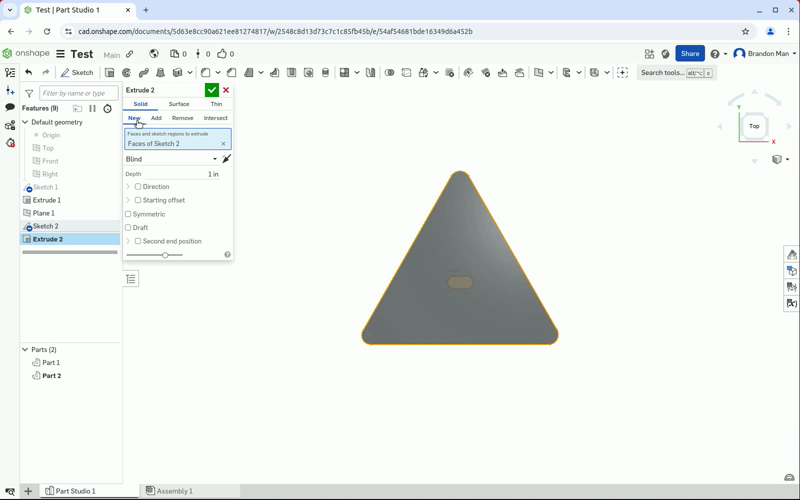
key(tab, 4)
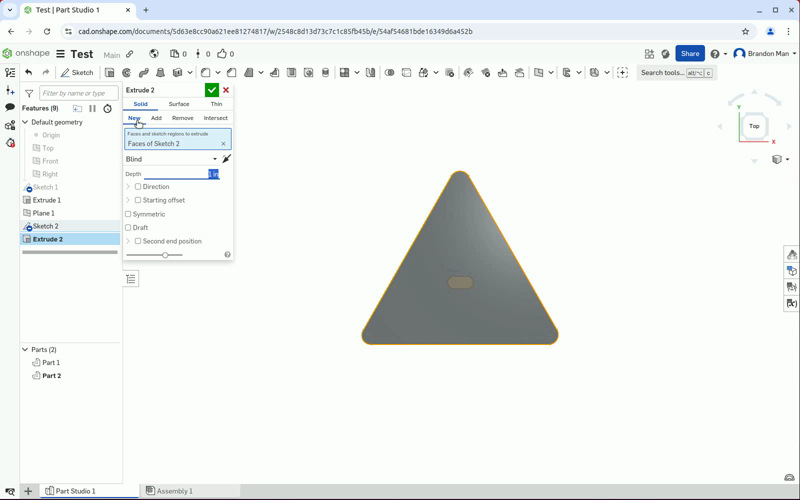
text(0.722)
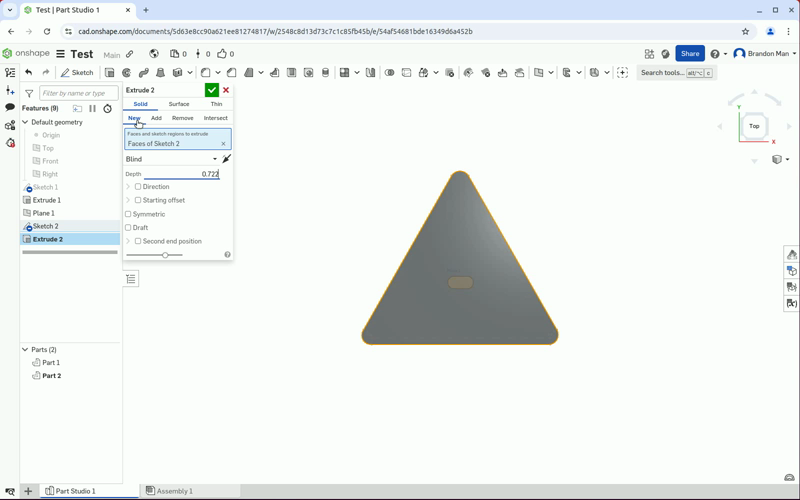
key(enter)
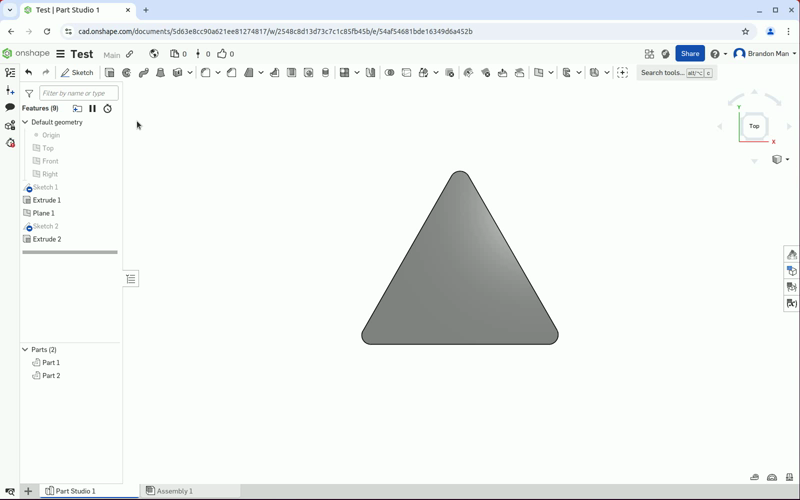
key(shift+h)
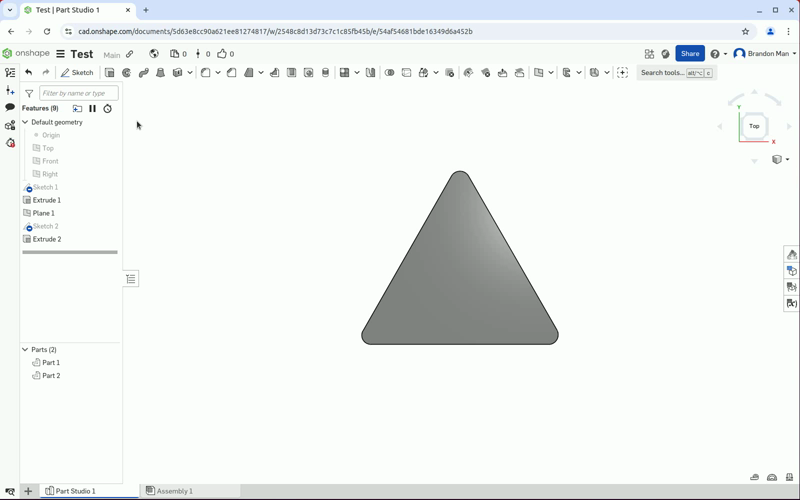
key(shift+h)
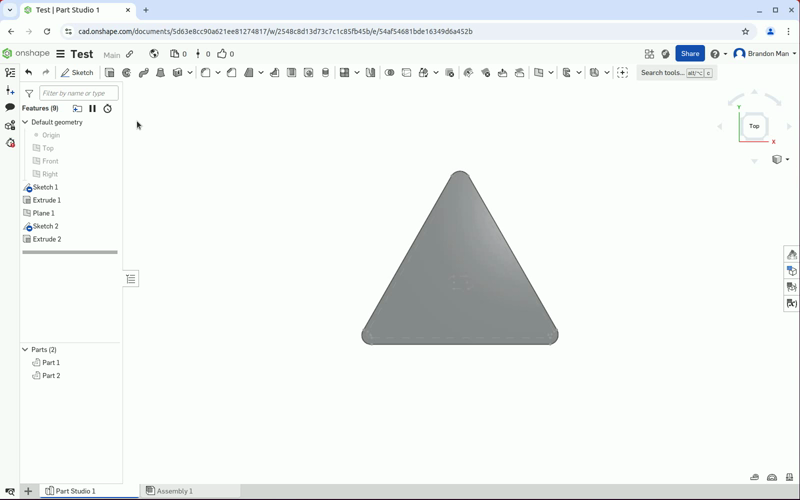
key(shift+7)
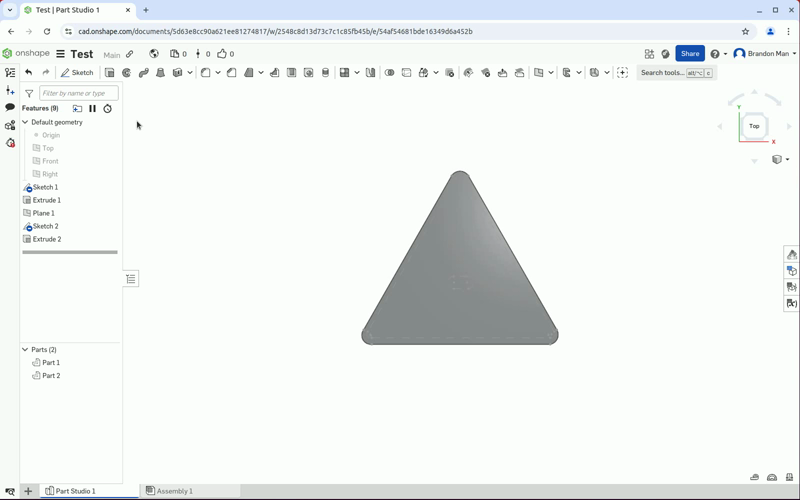
key(up, 3)
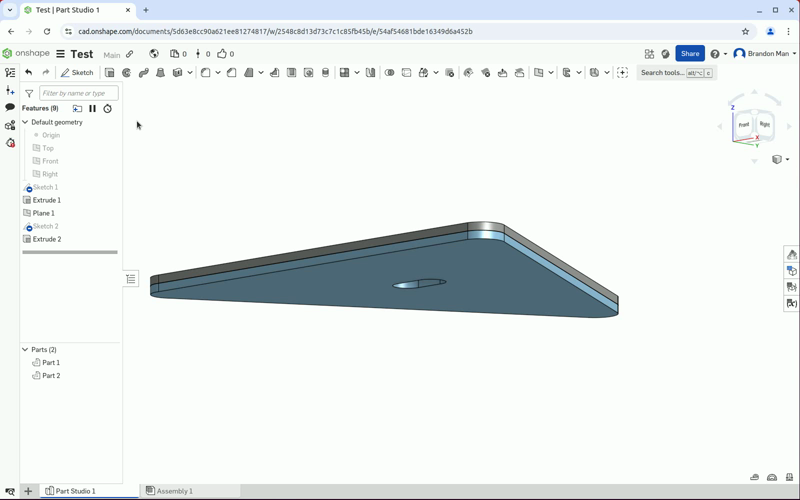
key(left, 3)
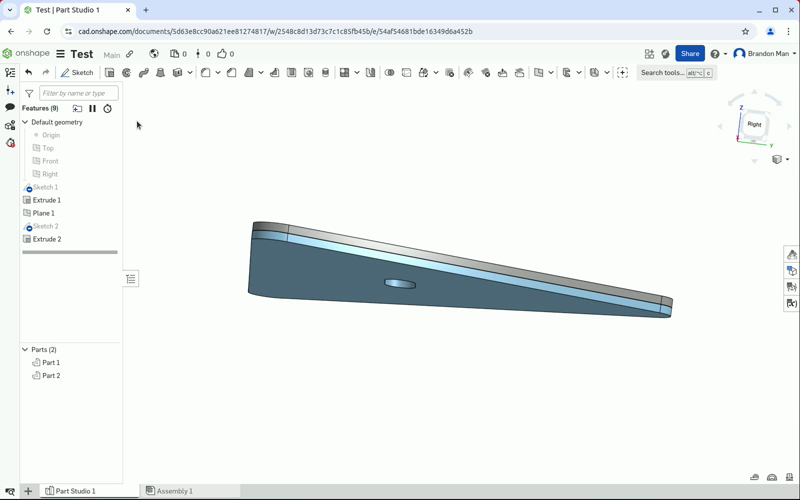
key(right, 3)
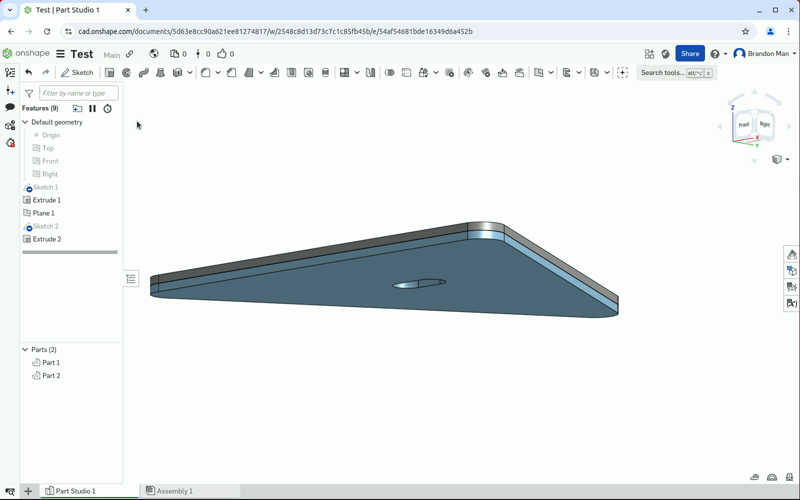
key(down, 3)
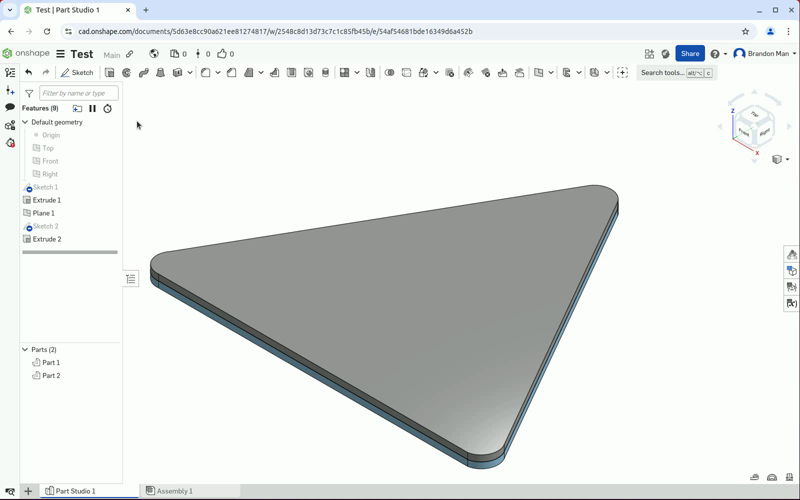
mouse_move(73, 189)
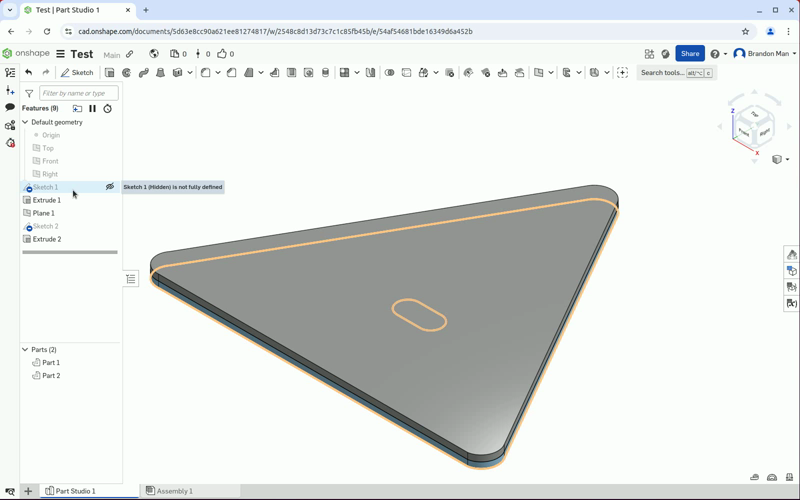
click(73, 189)